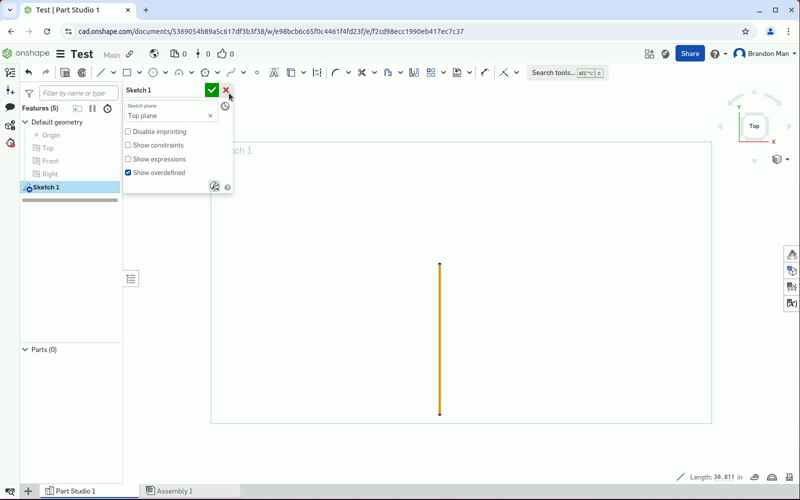
key(shift+h)
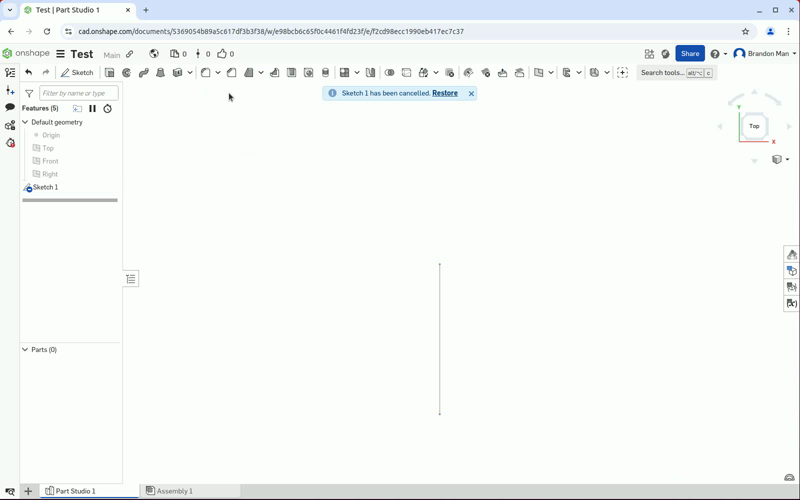
key(shift+s)
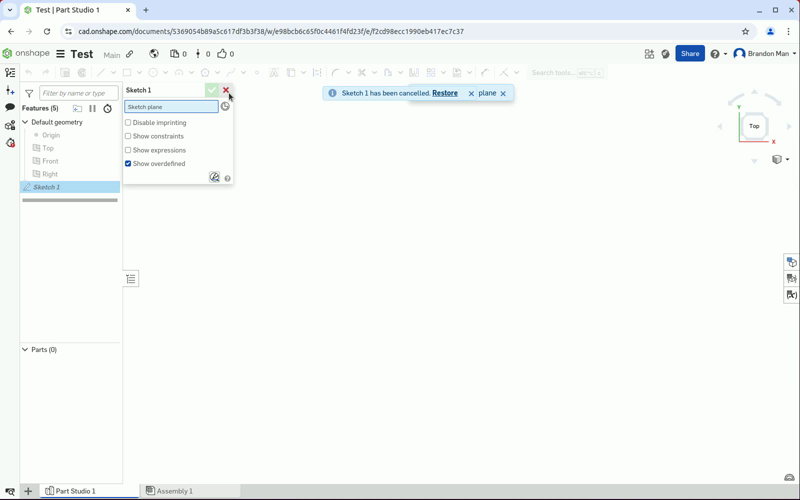
mouse_move(73, 150)
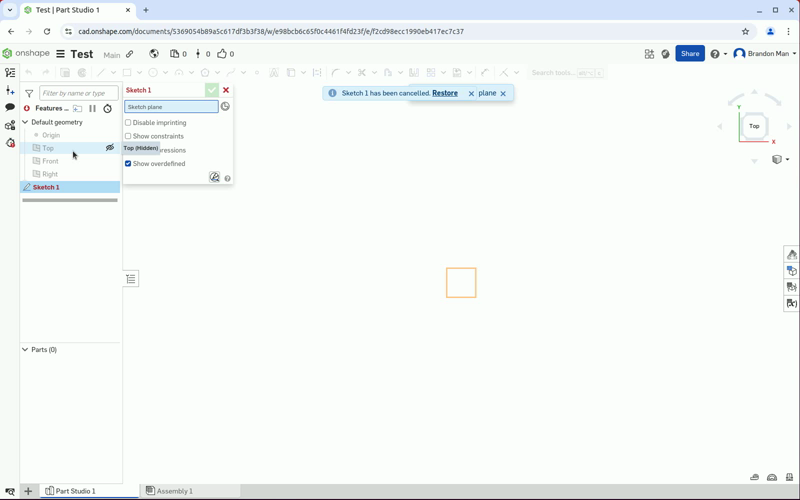
click(73, 150)
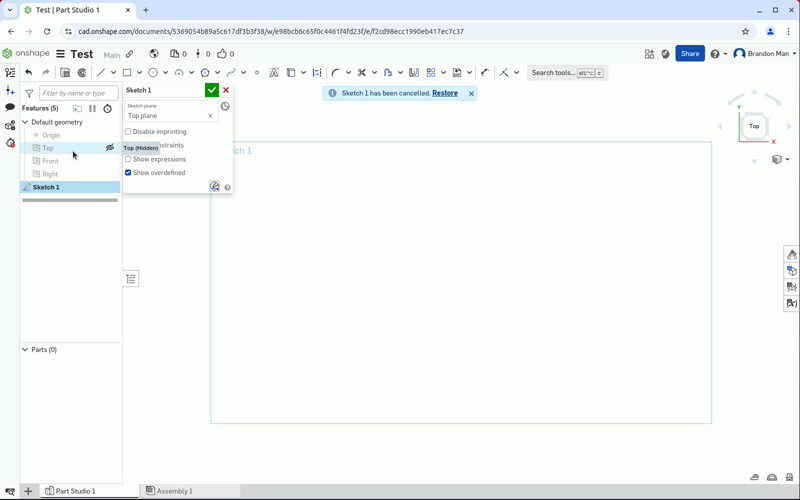
mouse_move(73, 352)
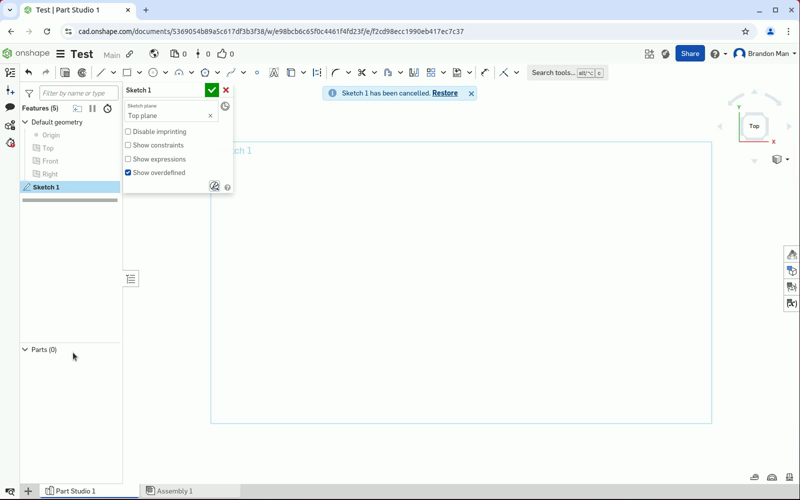
key(y)
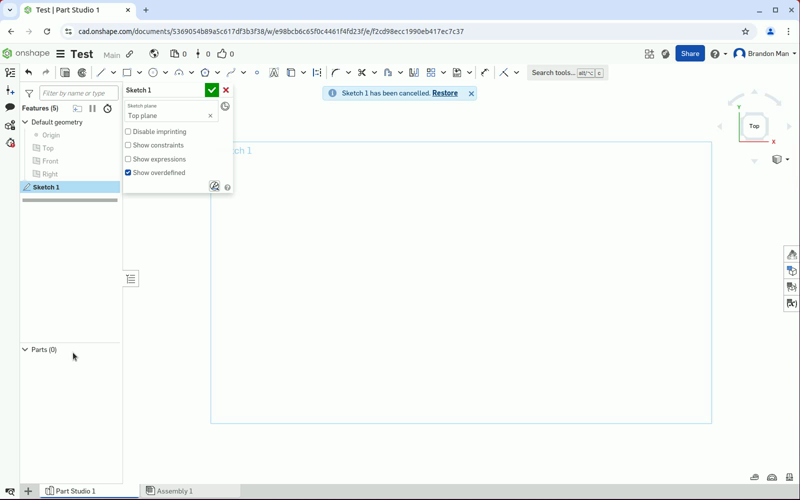
key(l)
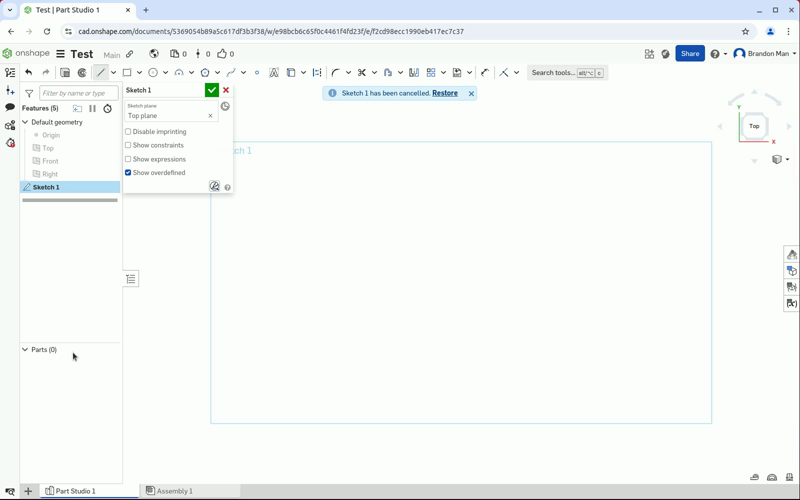
key_down(shift)
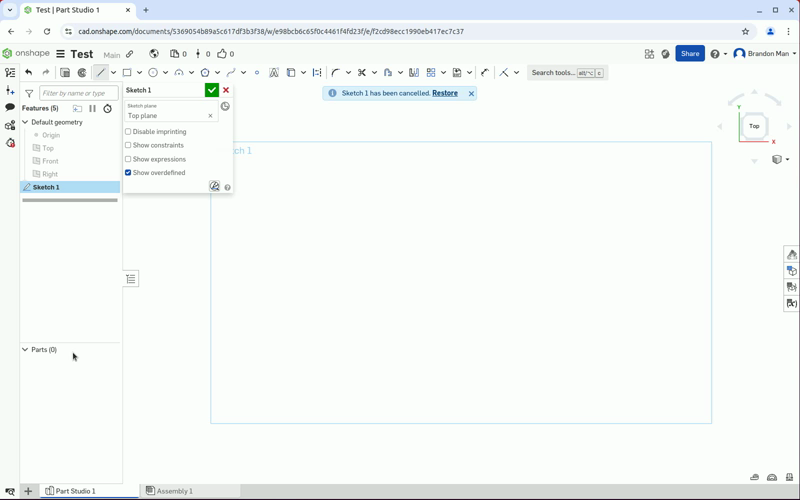
mouse_move(348, 370)
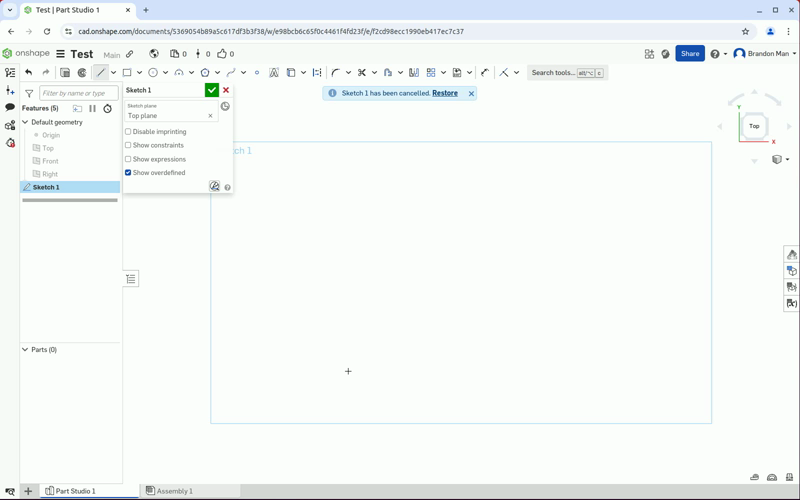
click(348, 370)
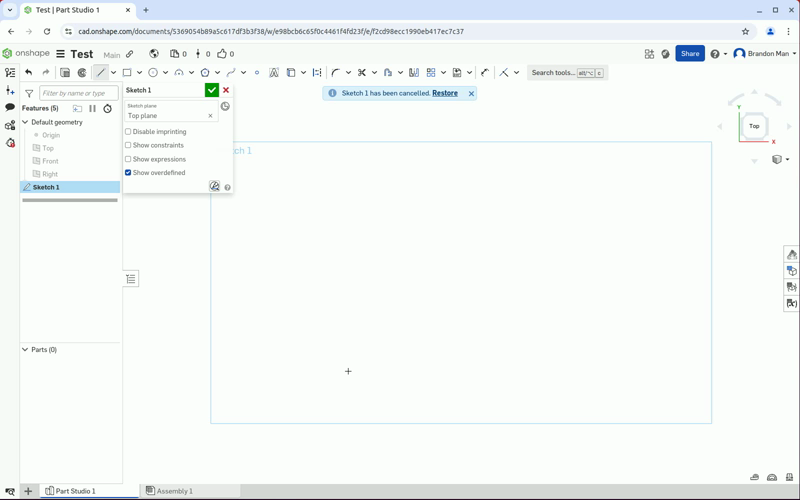
key_up(shift)
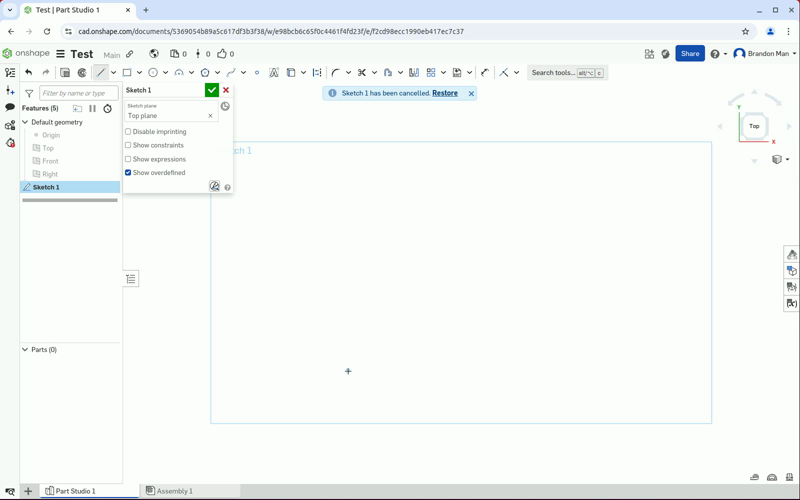
key_down(shift)
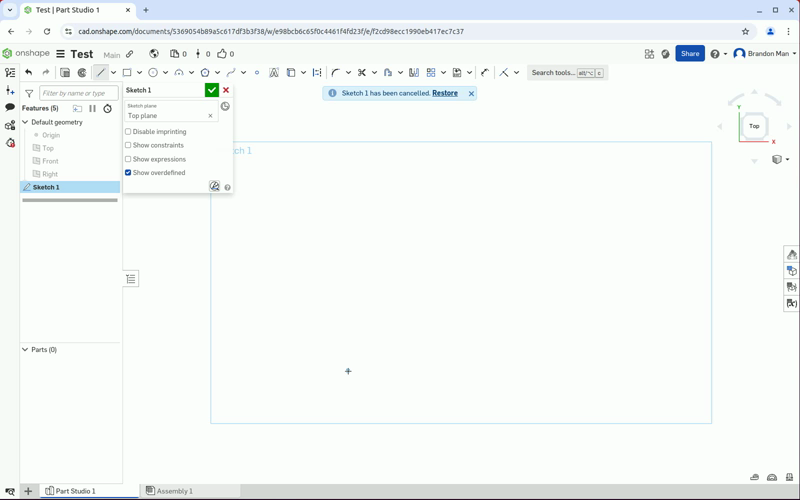
mouse_move(378, 370)
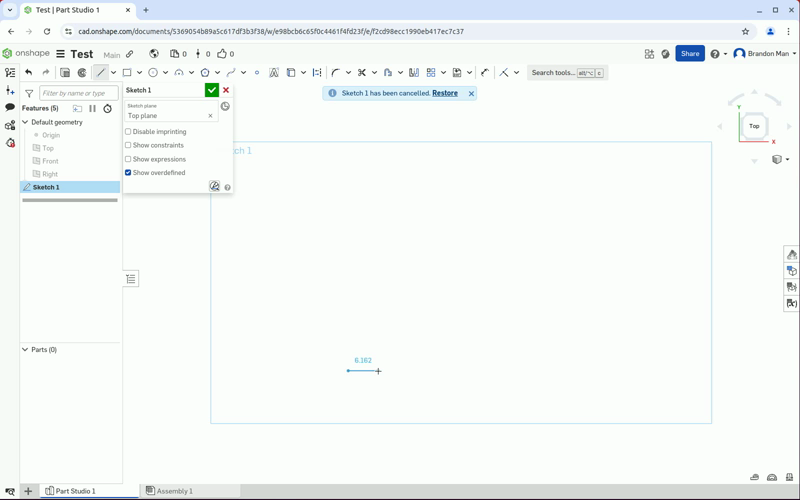
mouse_move(397, 370)
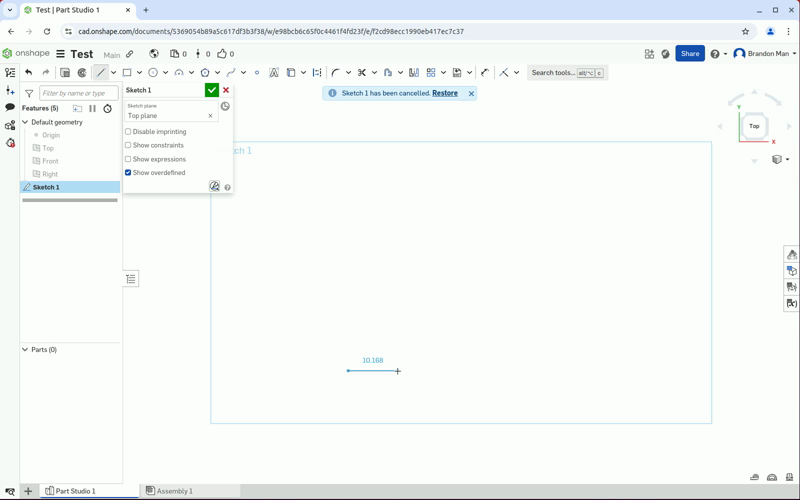
click(397, 370)
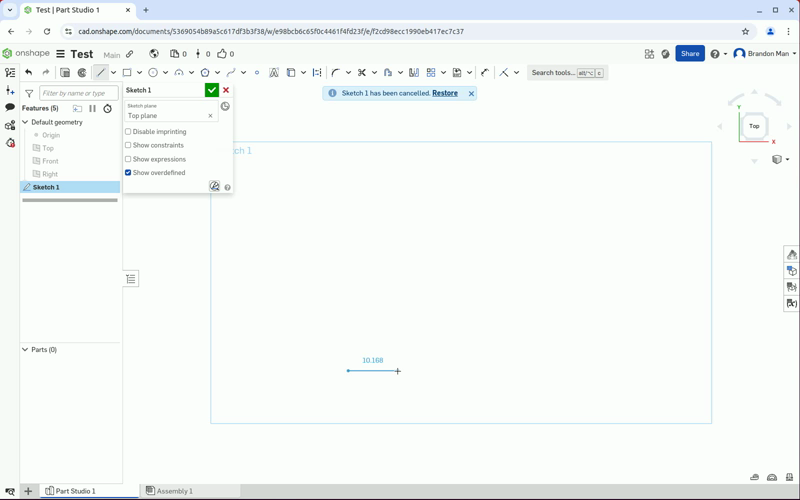
key_up(shift)
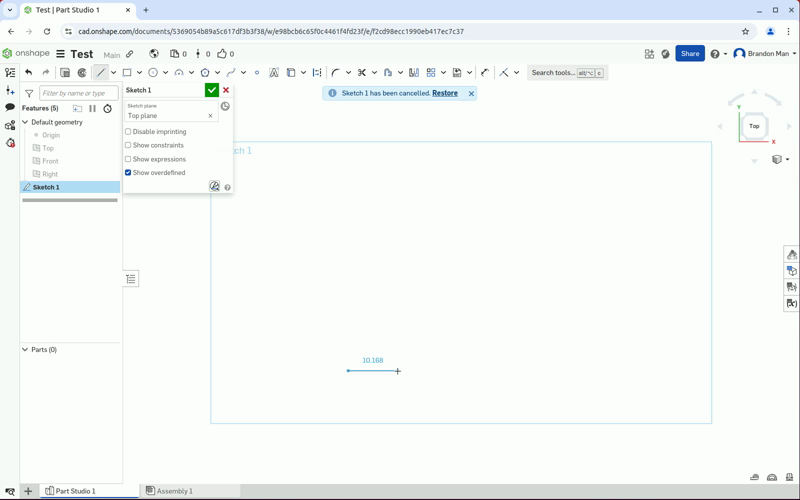
key_down(shift)
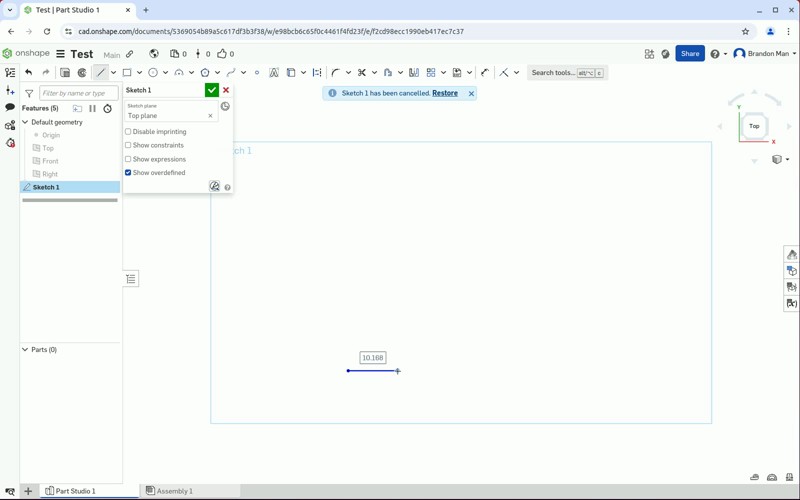
mouse_move(427, 370)
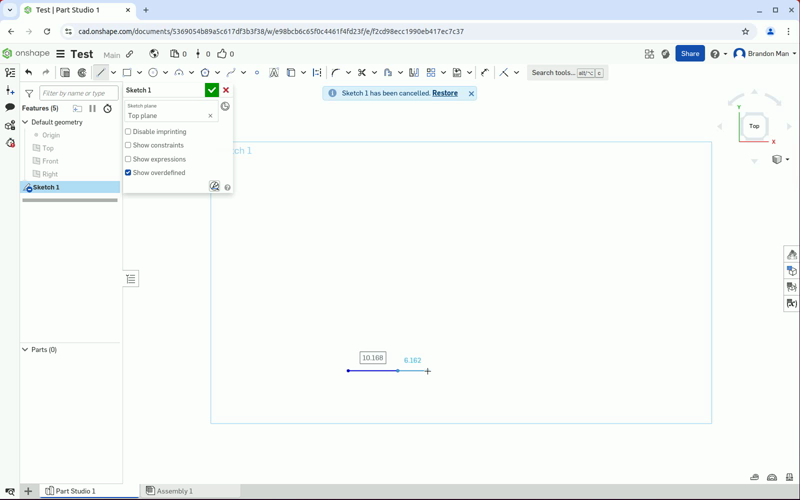
mouse_move(397, 363)
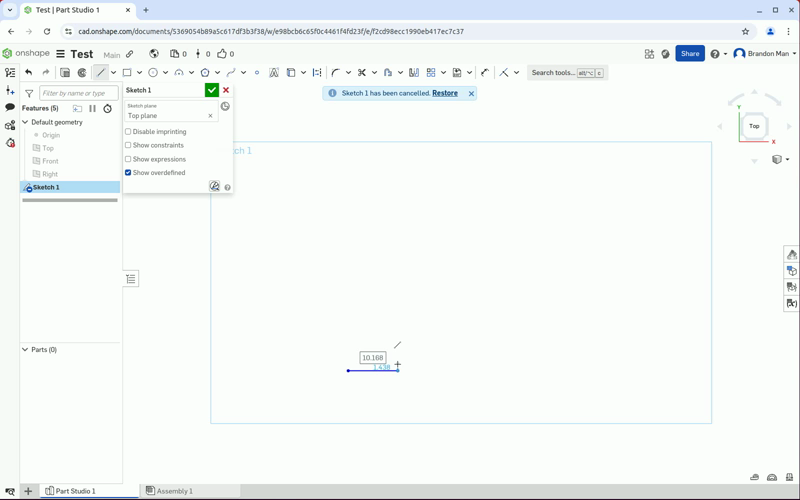
scroll(6)
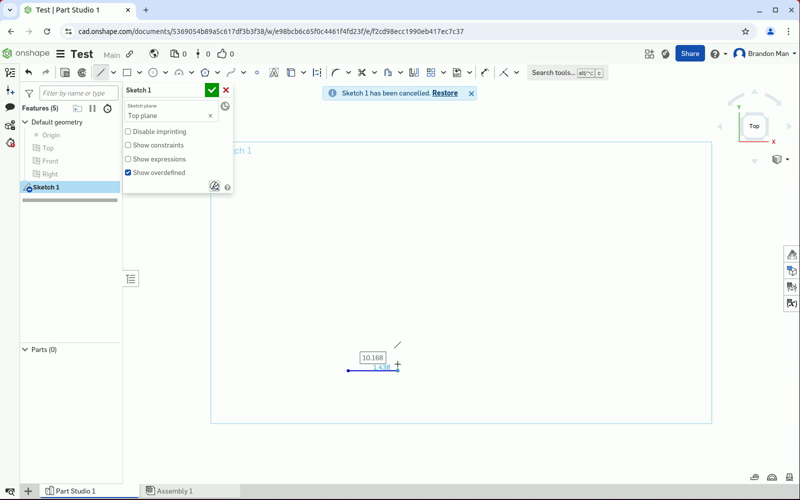
scroll(6)
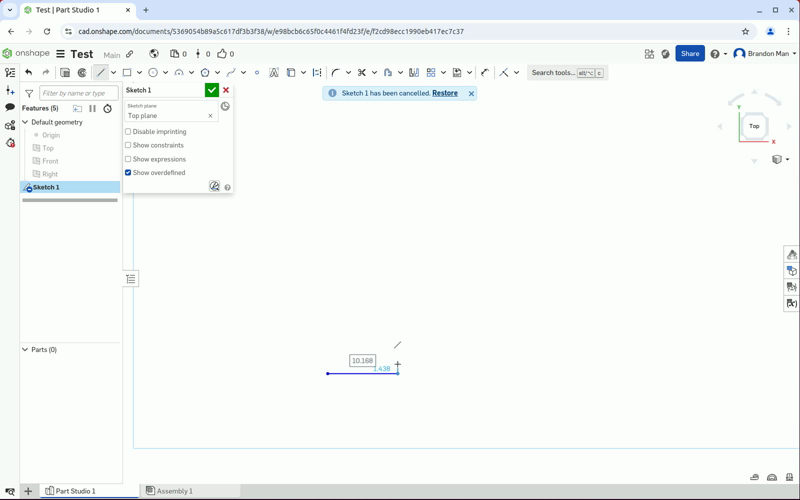
scroll(6)
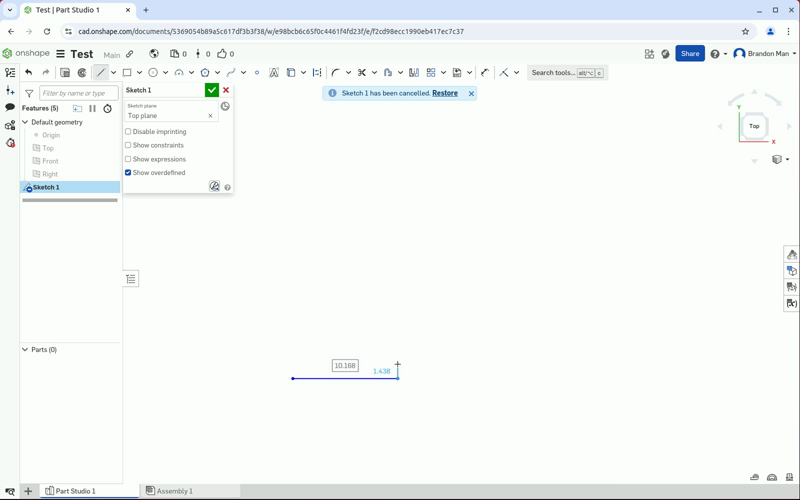
scroll(6)
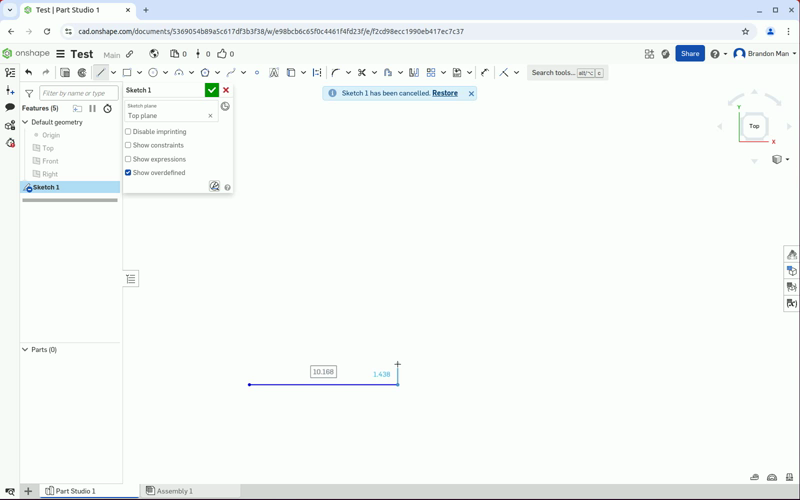
scroll(6)
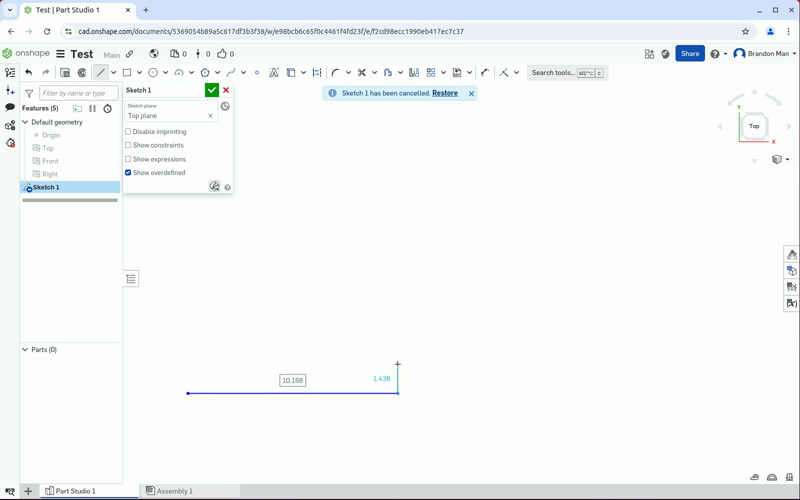
scroll(6)
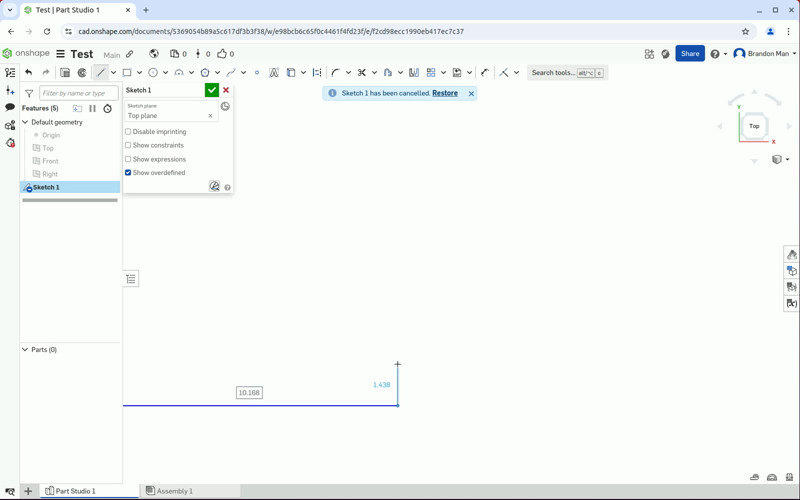
scroll(6)
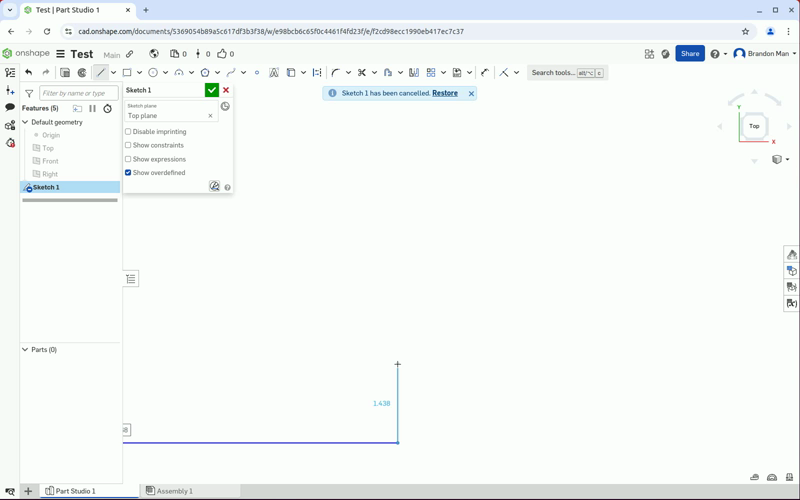
click(397, 363)
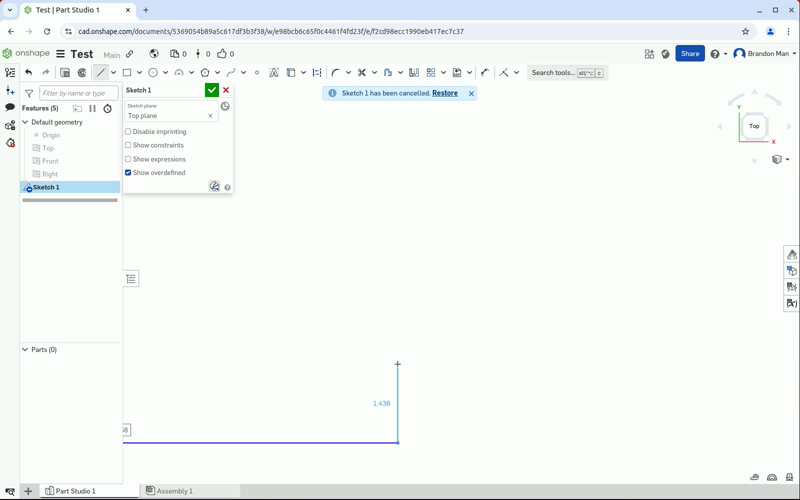
scroll(-6)
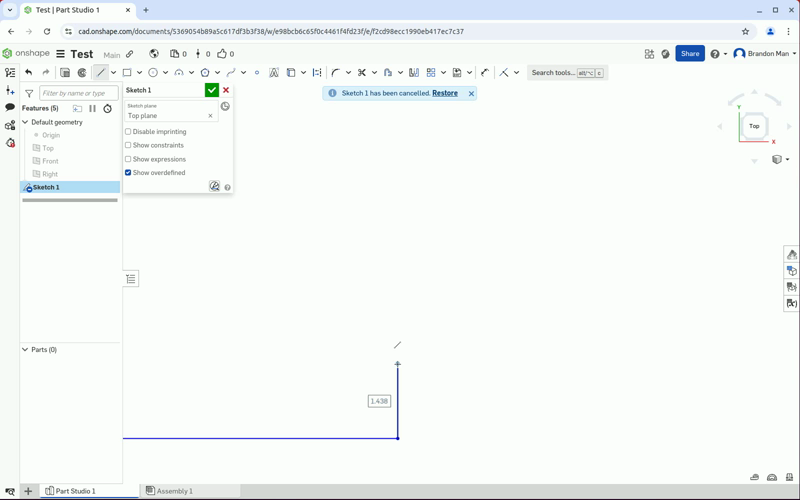
scroll(-6)
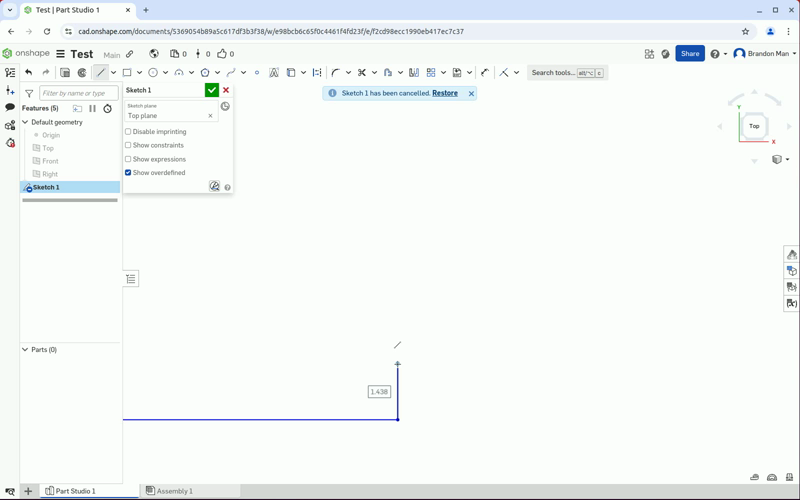
scroll(-6)
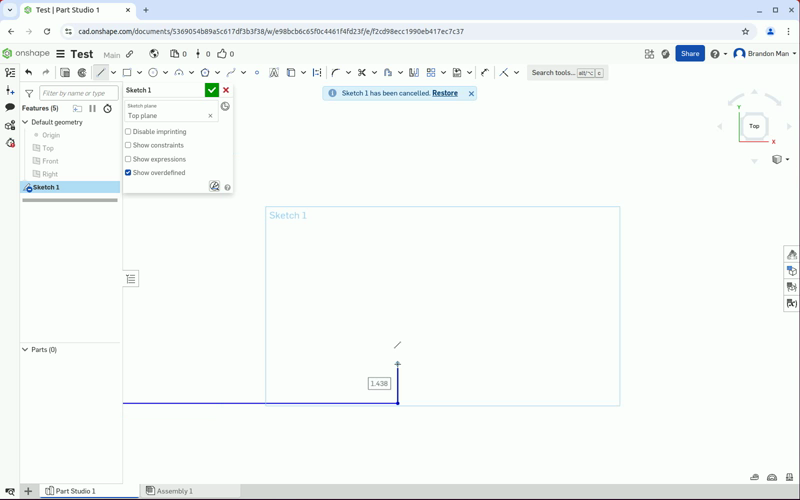
scroll(-6)
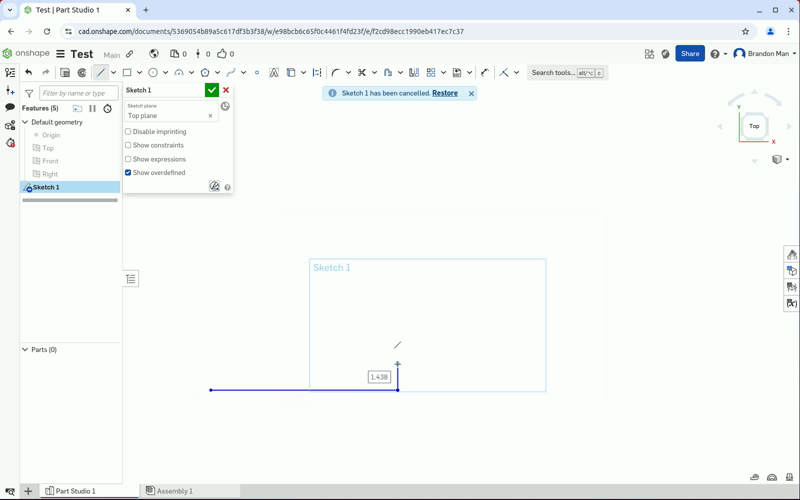
scroll(-6)
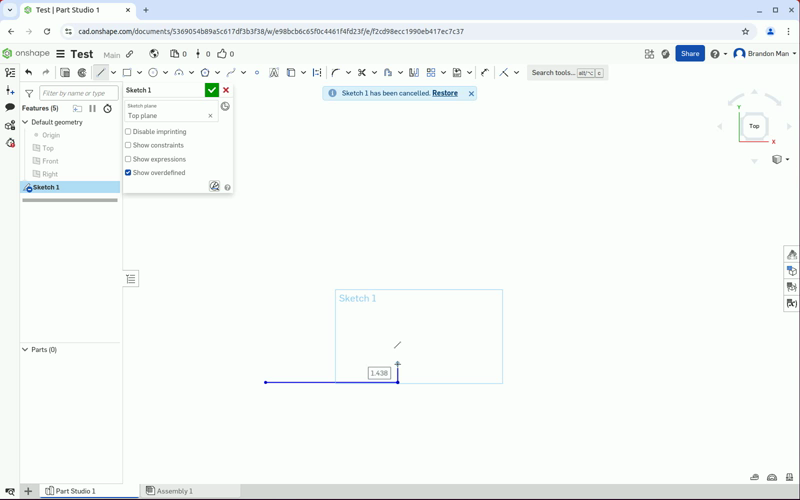
scroll(-6)
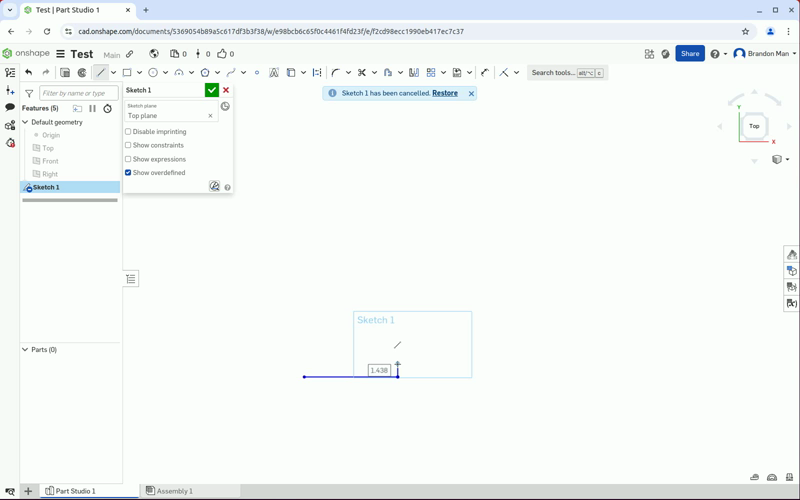
scroll(-6)
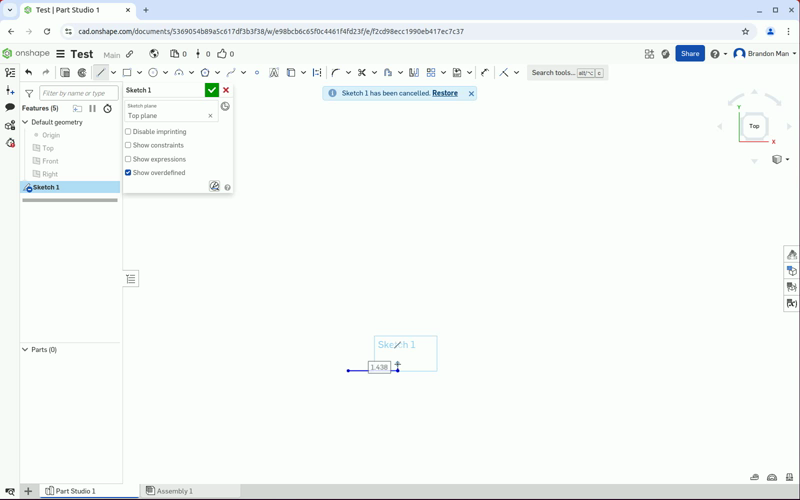
key_up(shift)
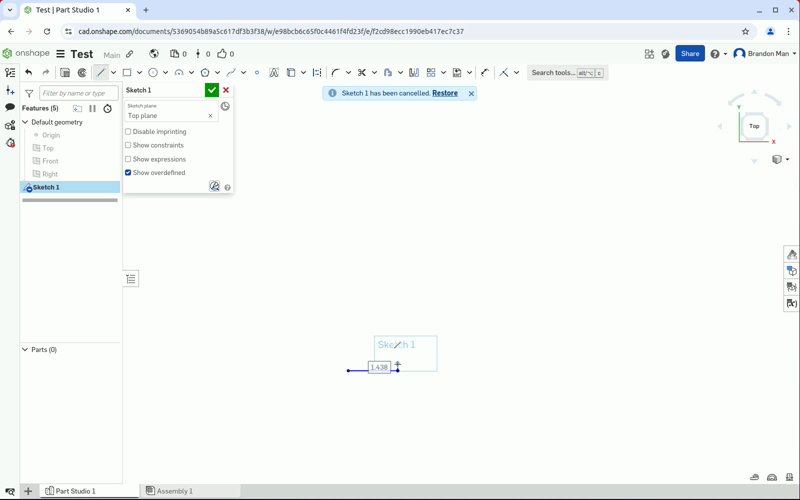
key_down(shift)
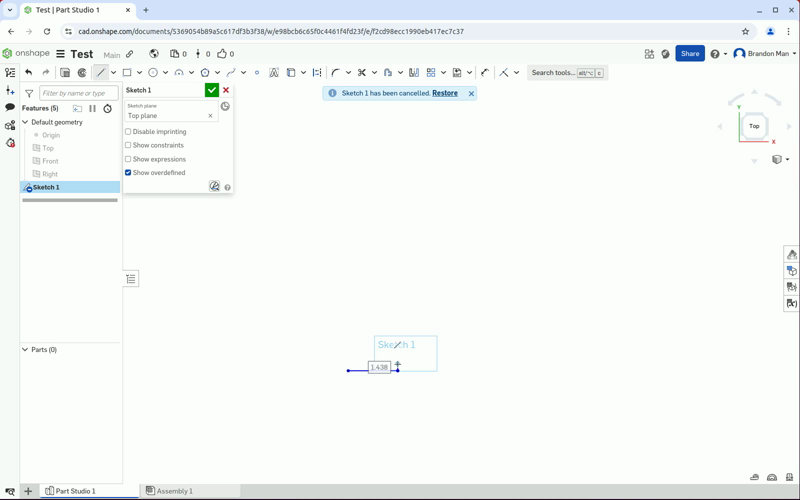
mouse_move(427, 363)
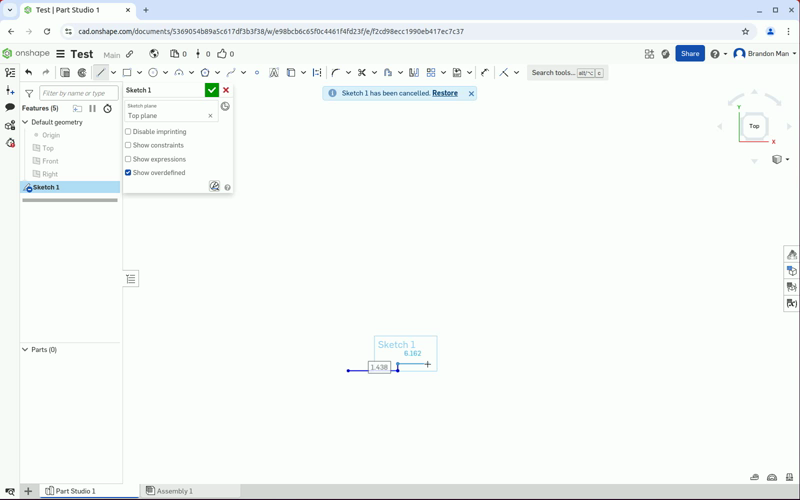
mouse_move(355, 363)
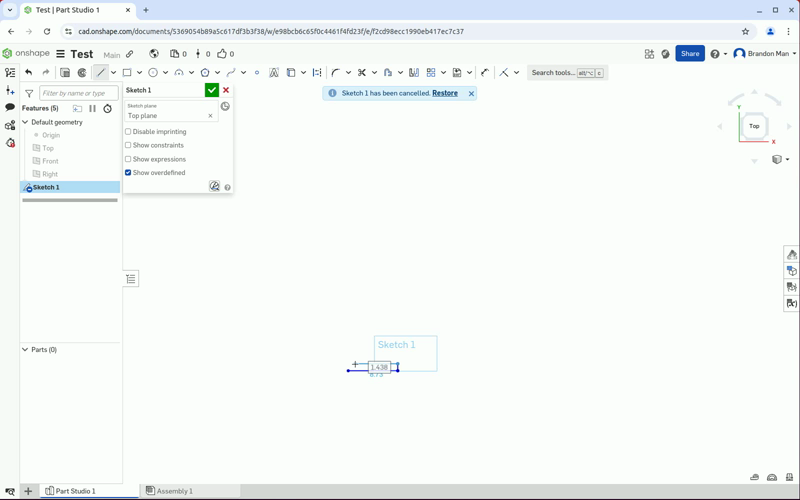
click(355, 363)
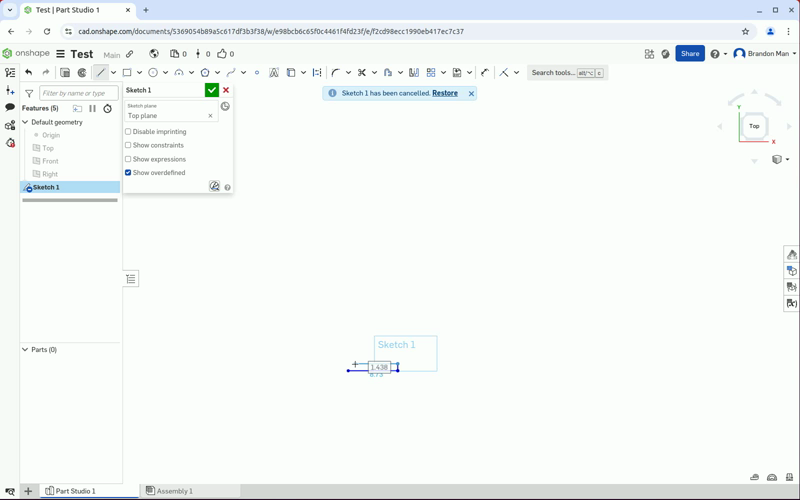
key_up(shift)
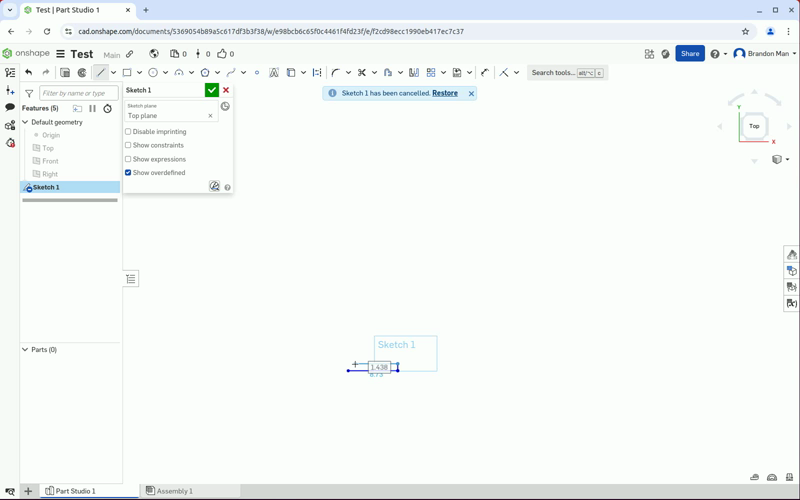
key_down(shift)
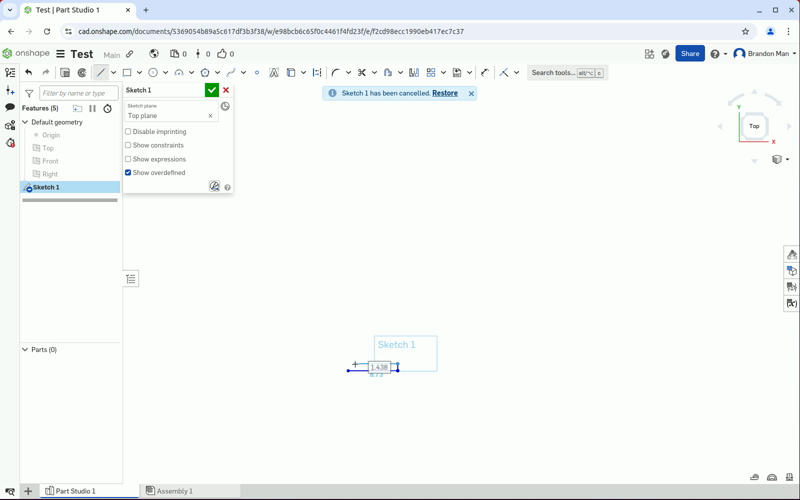
mouse_move(355, 203)
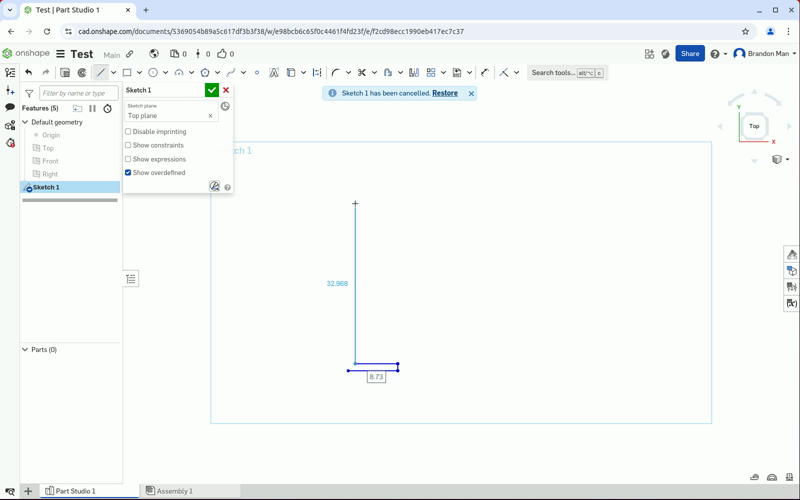
click(355, 203)
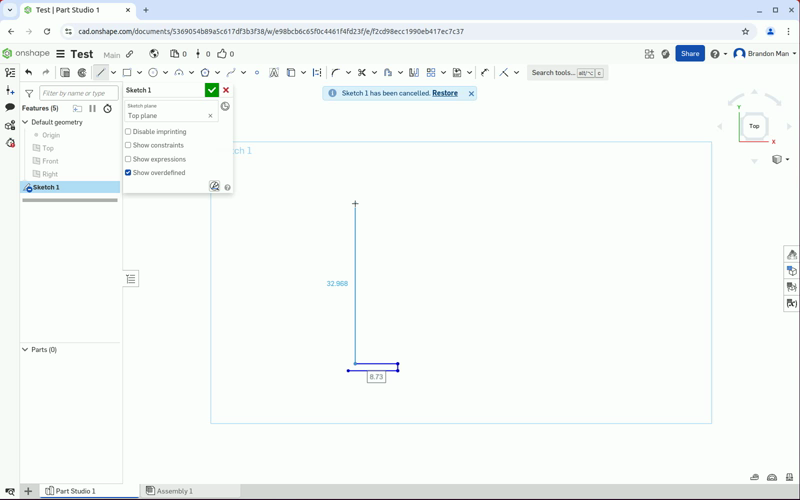
key_up(shift)
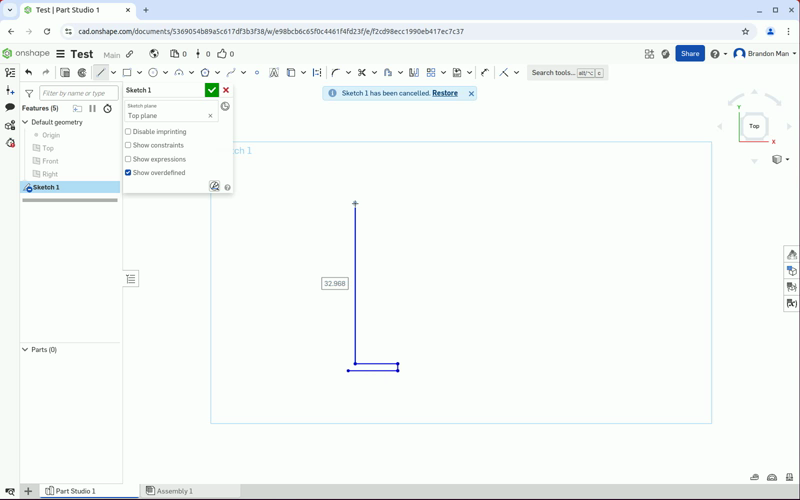
key_down(shift)
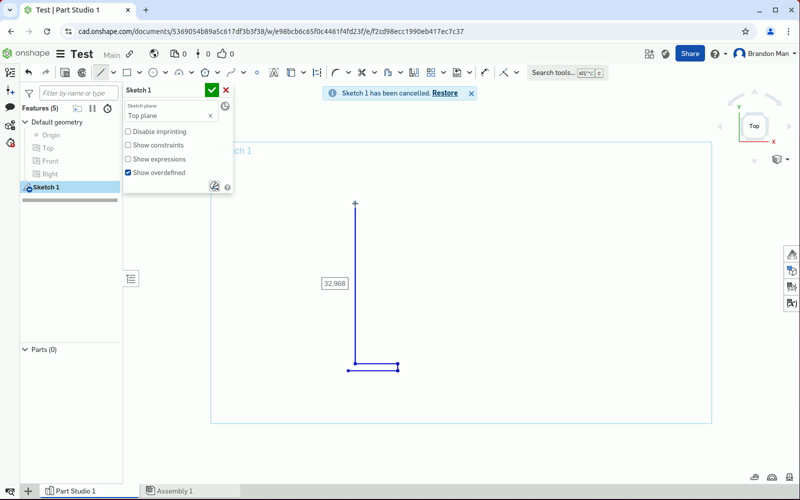
mouse_move(564, 203)
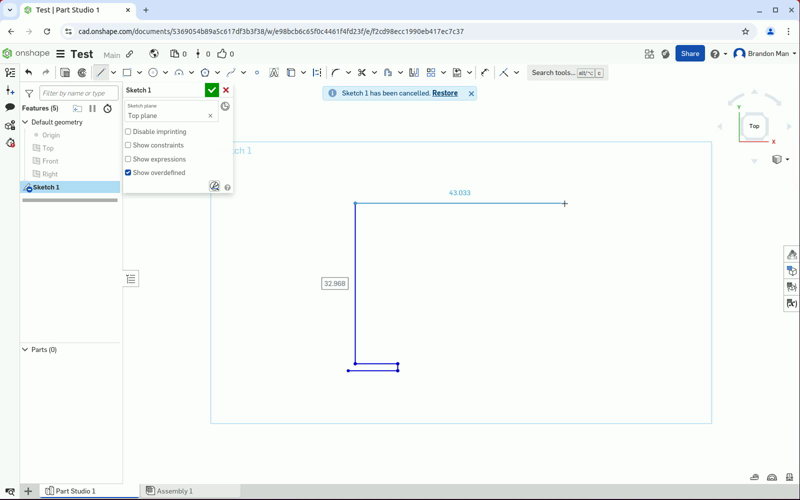
click(564, 203)
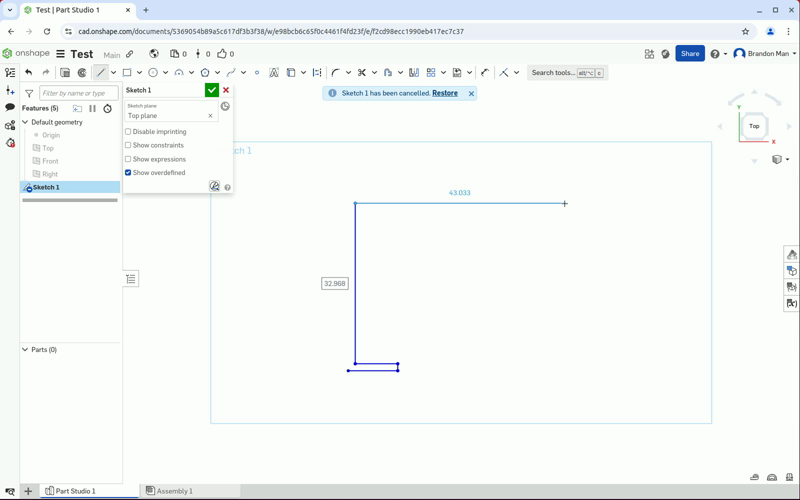
key_up(shift)
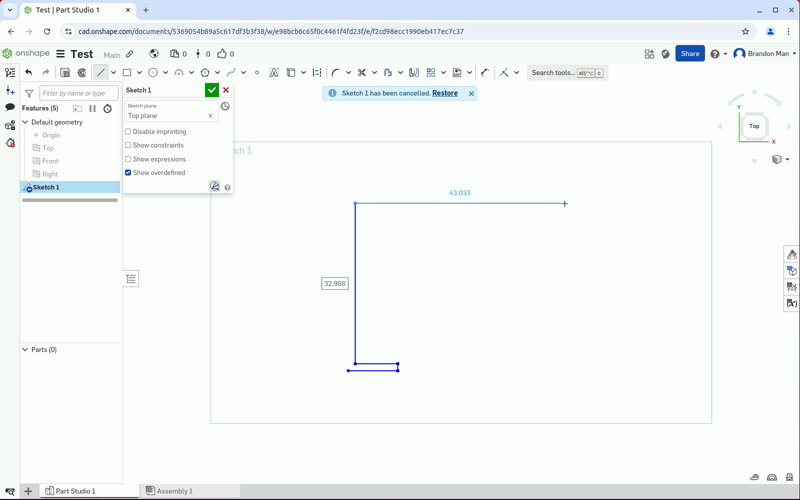
key_down(shift)
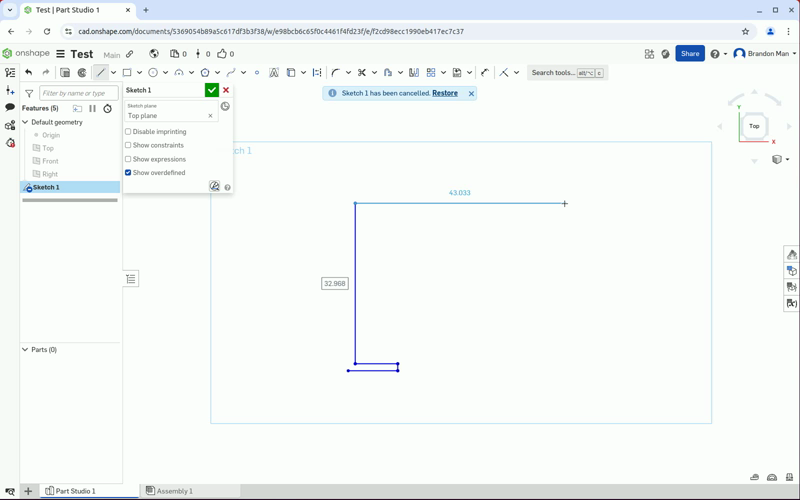
mouse_move(564, 363)
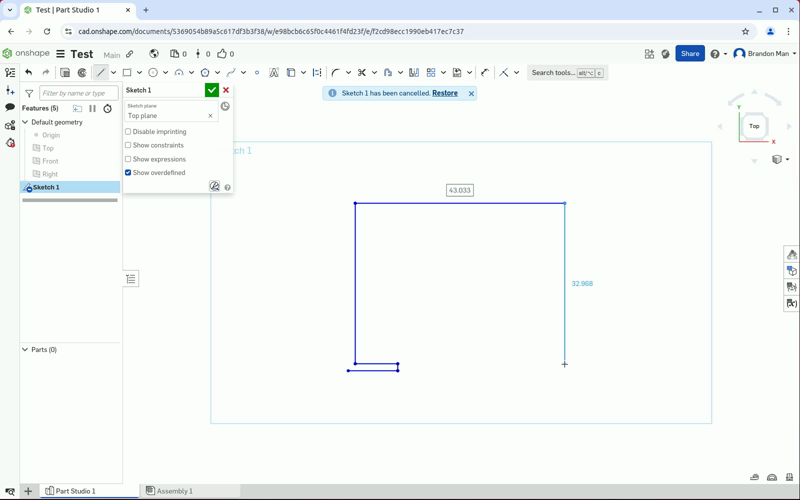
click(564, 363)
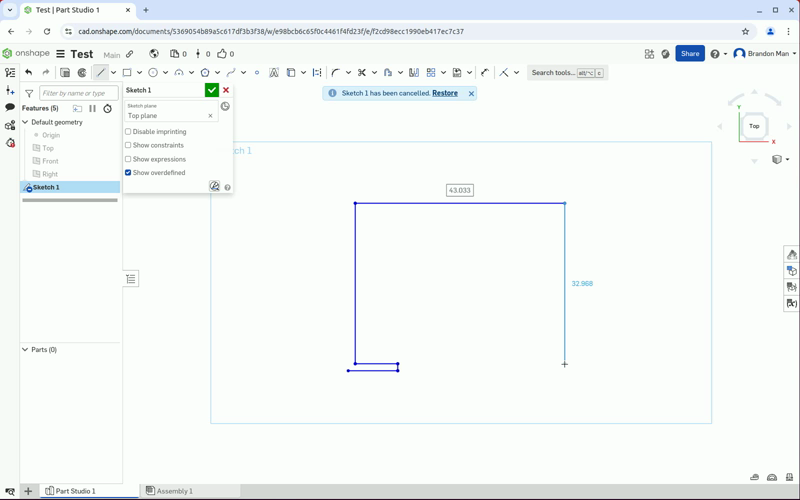
key_up(shift)
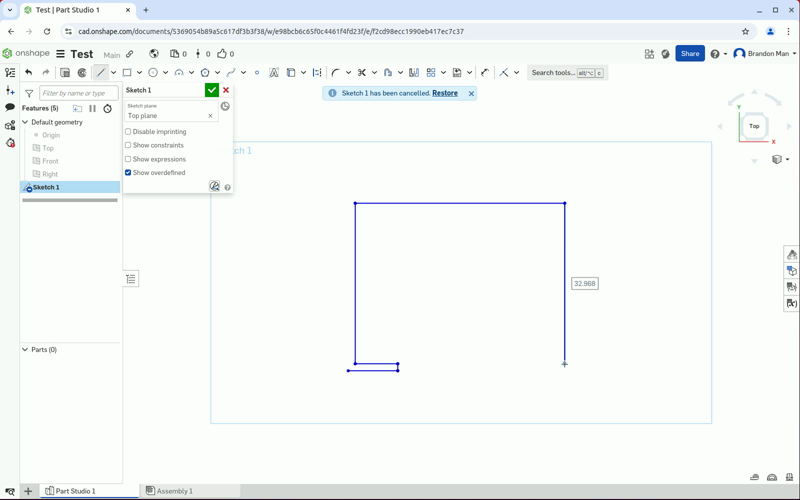
key_down(shift)
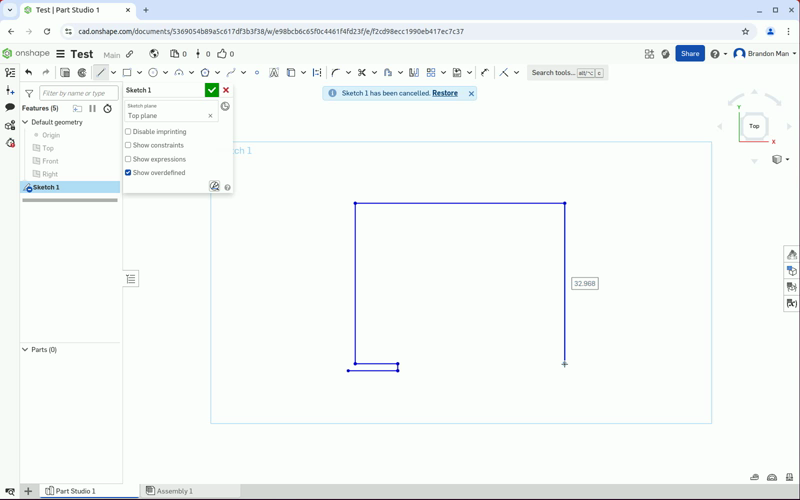
mouse_move(470, 363)
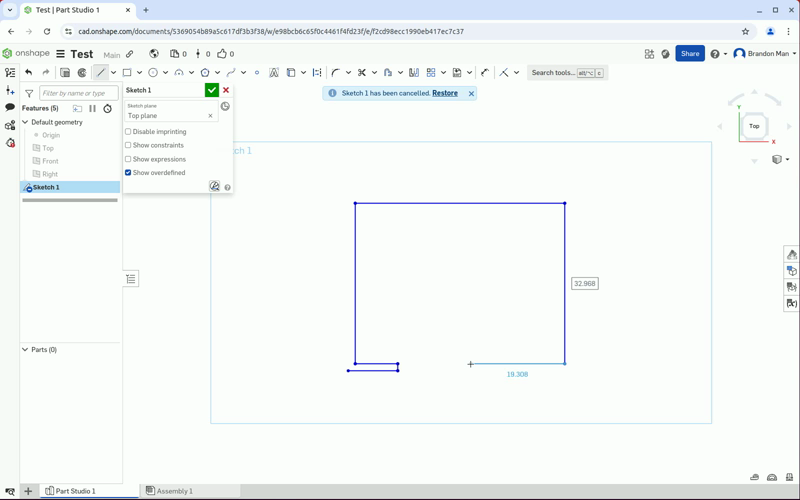
click(470, 363)
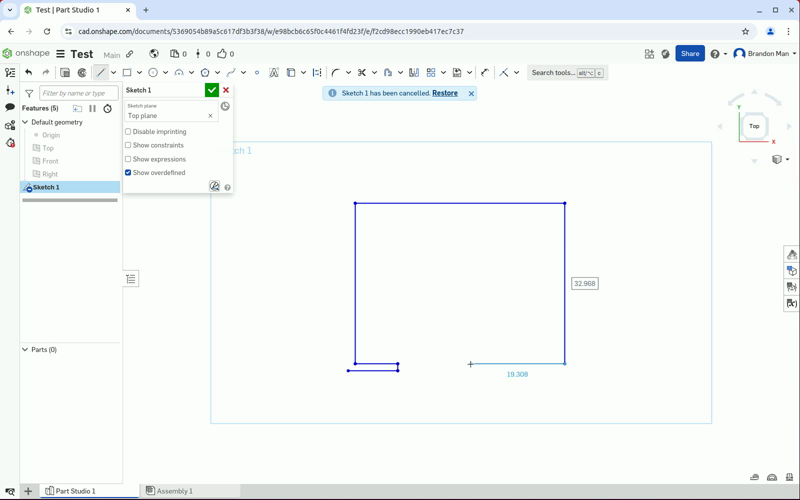
key_up(shift)
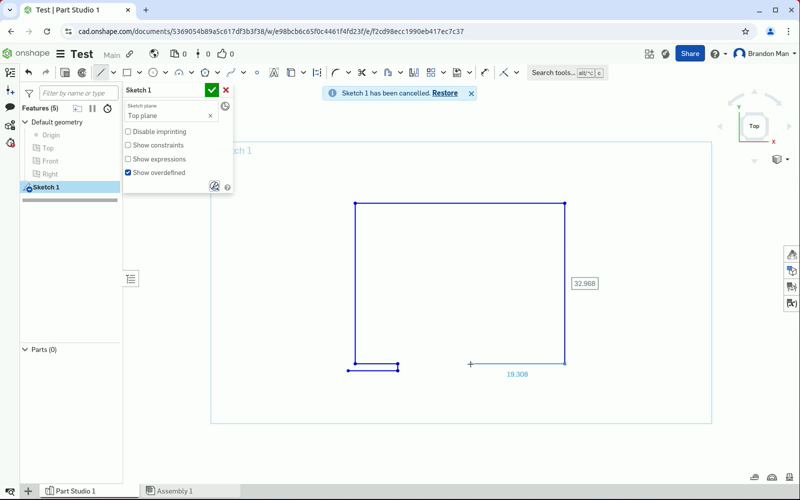
key_down(shift)
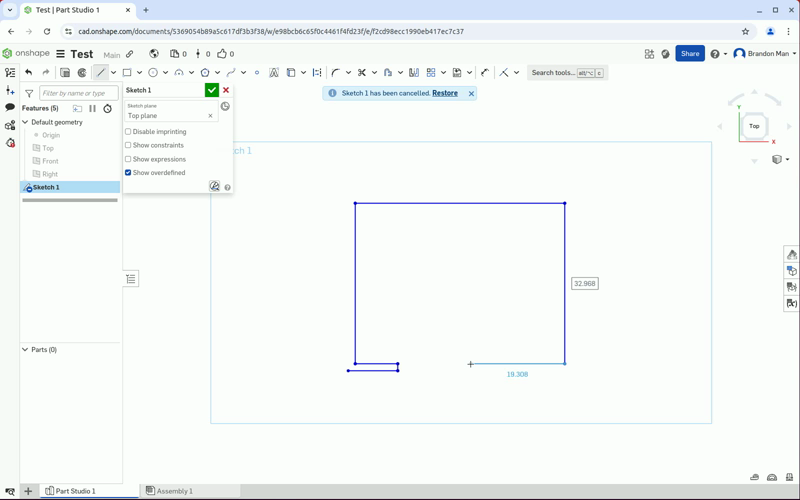
mouse_move(500, 363)
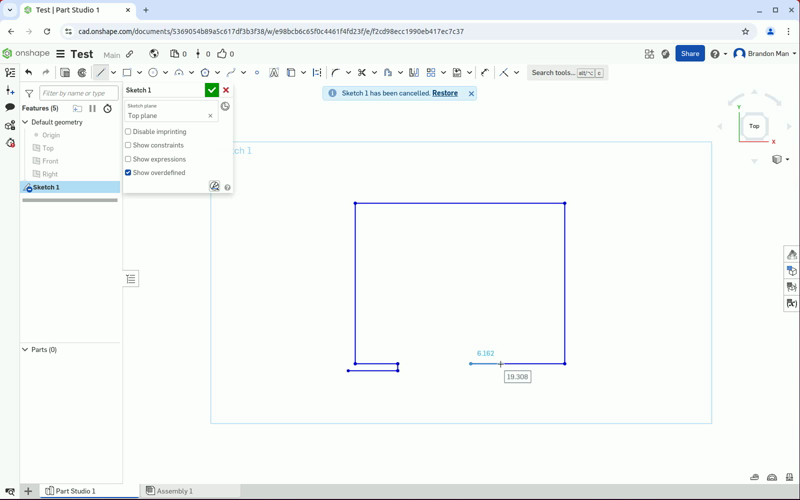
mouse_move(470, 370)
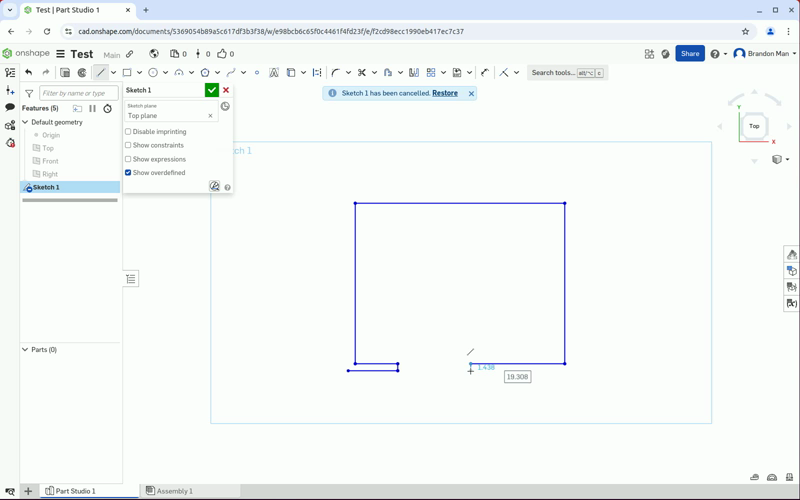
scroll(6)
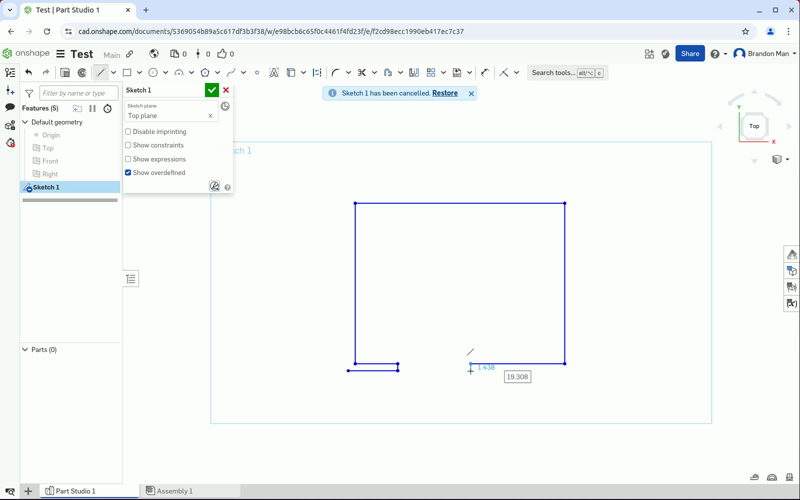
scroll(6)
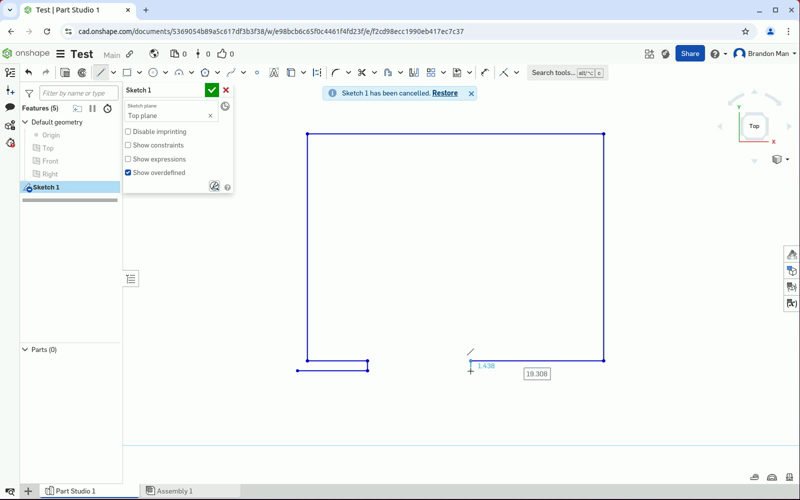
scroll(6)
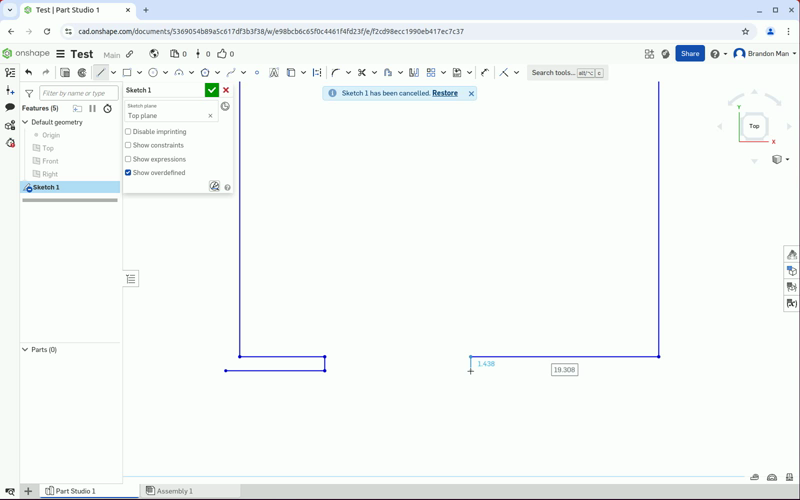
scroll(6)
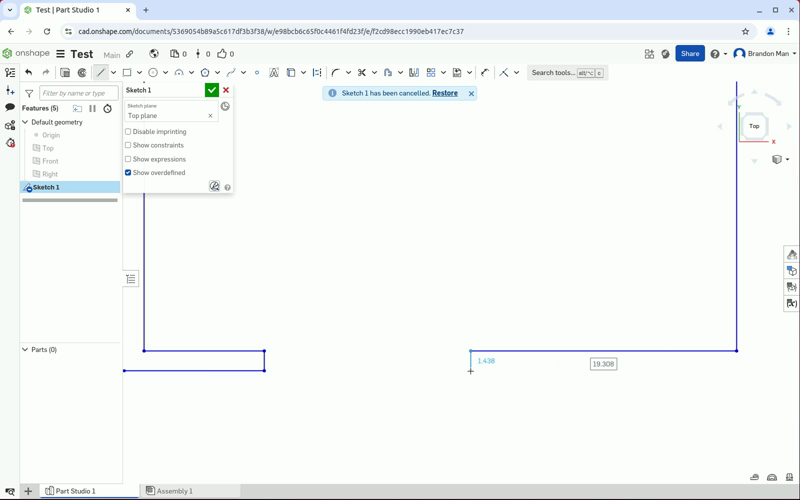
scroll(6)
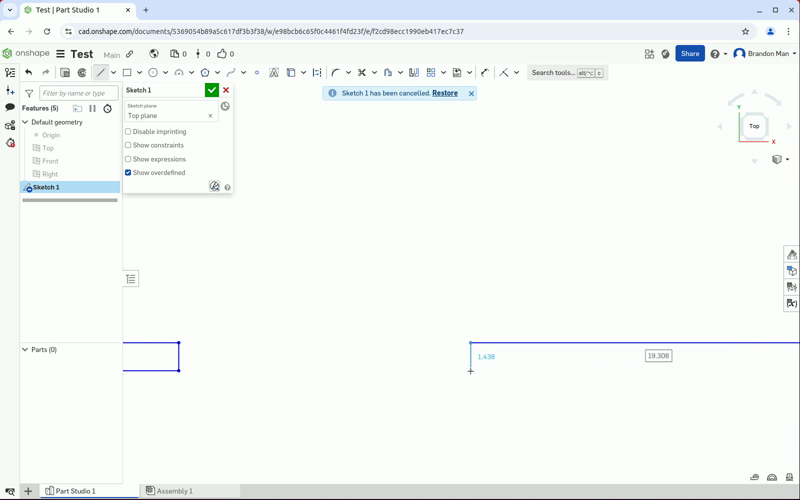
scroll(6)
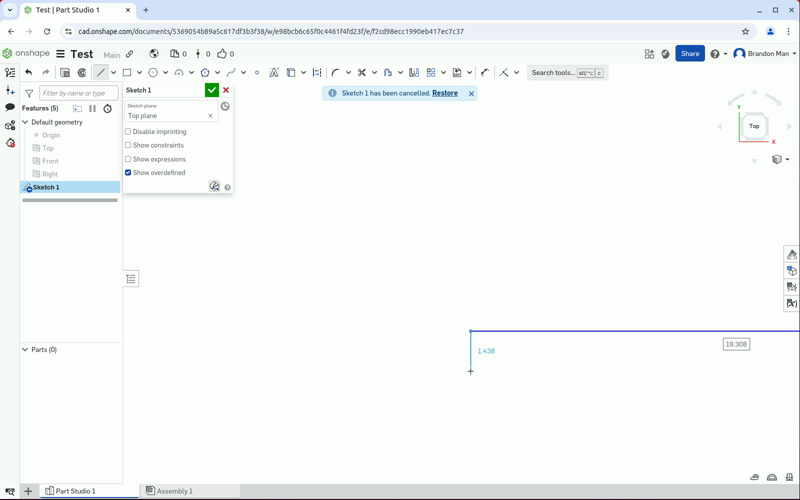
scroll(6)
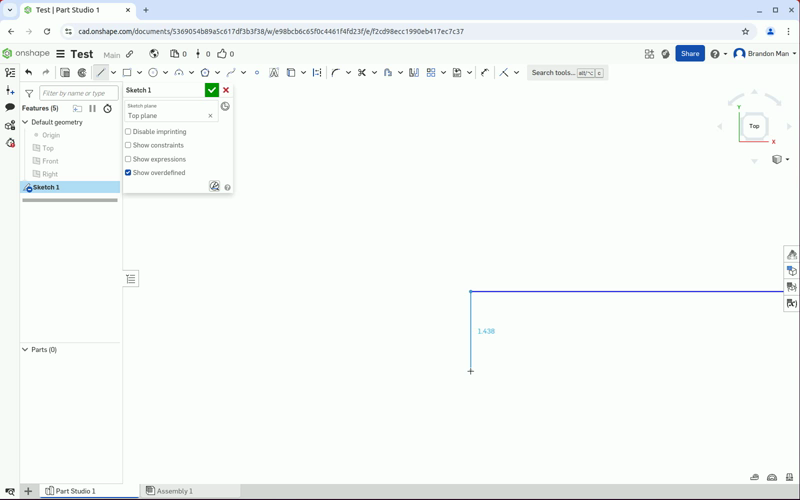
click(470, 370)
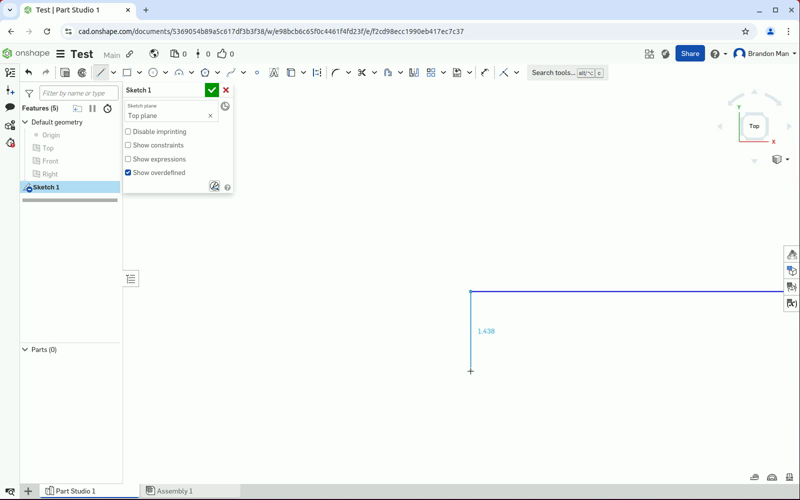
scroll(-6)
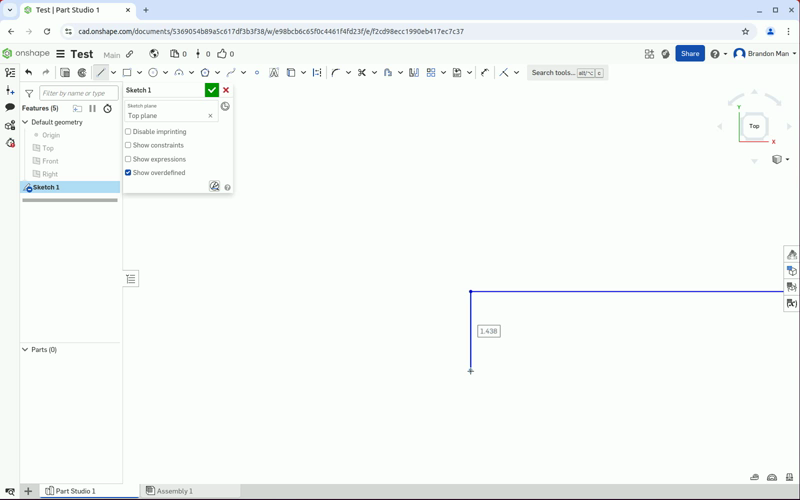
scroll(-6)
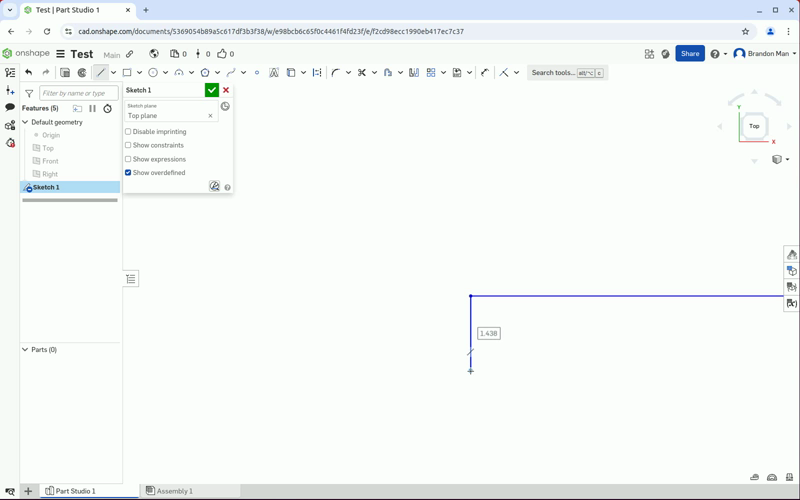
scroll(-6)
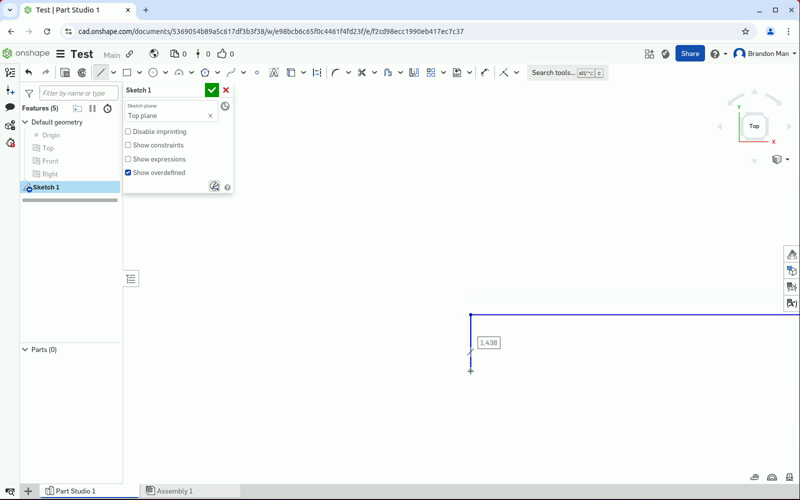
scroll(-6)
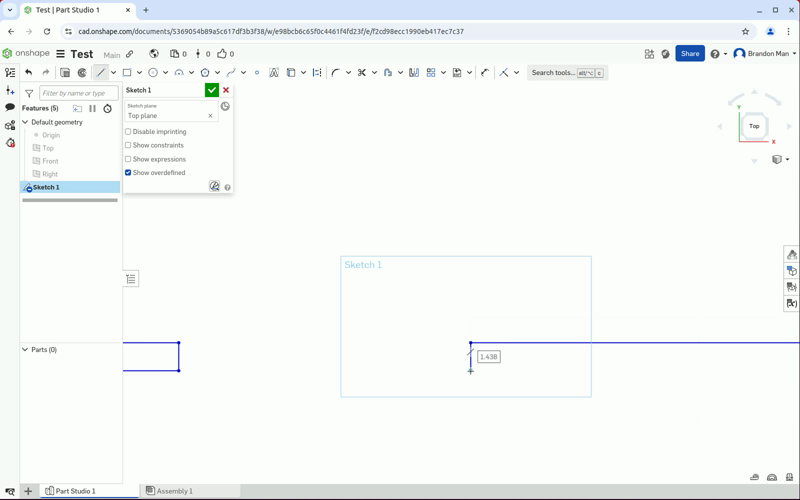
scroll(-6)
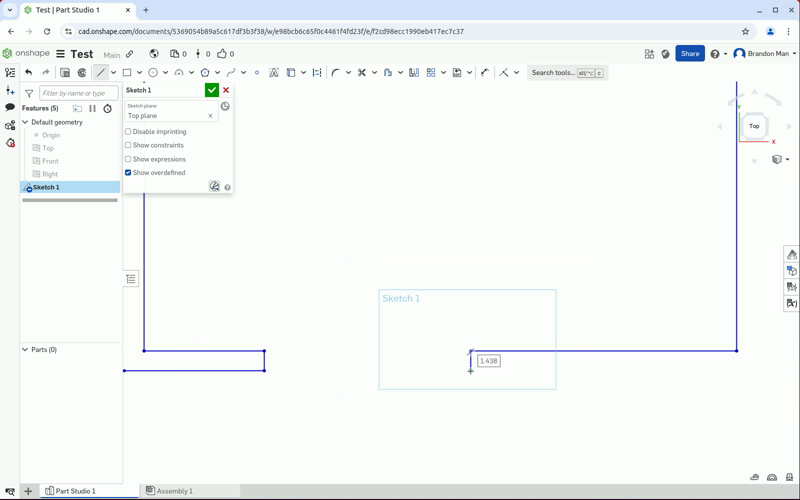
scroll(-6)
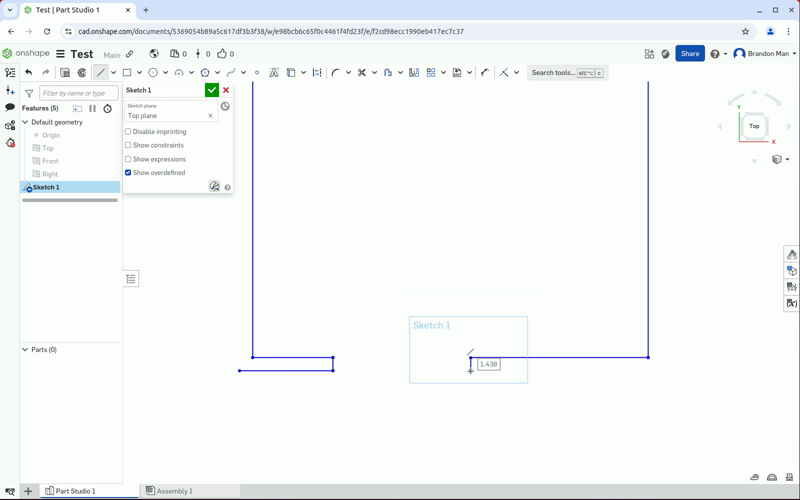
scroll(-6)
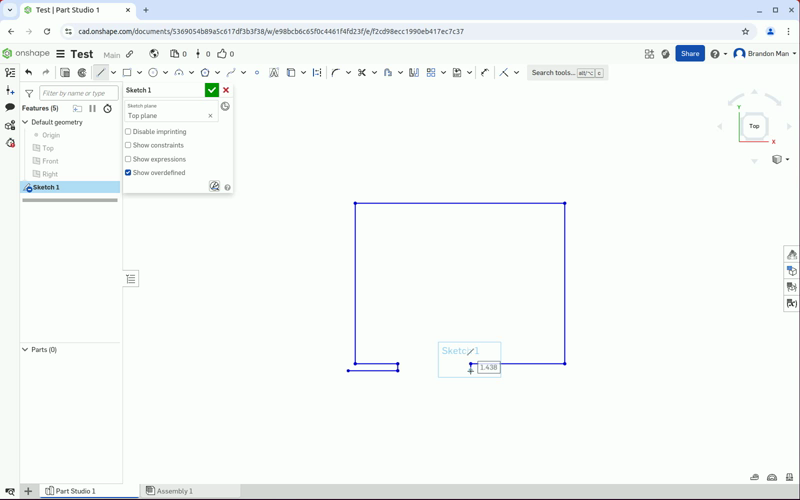
key_up(shift)
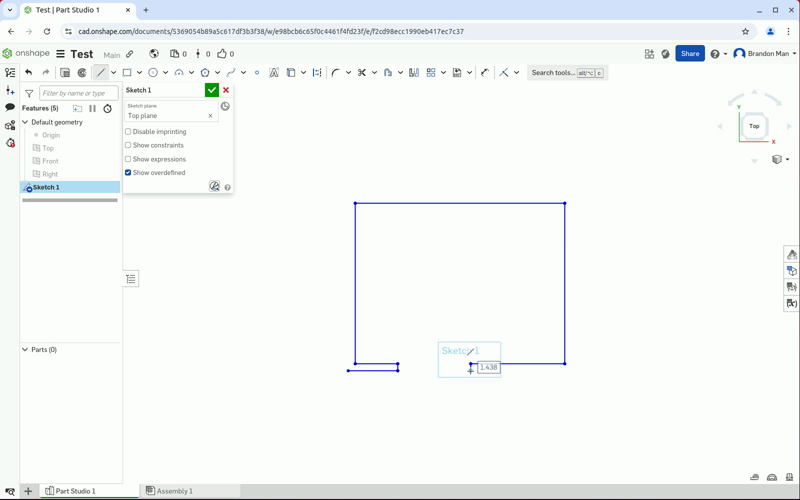
key_down(shift)
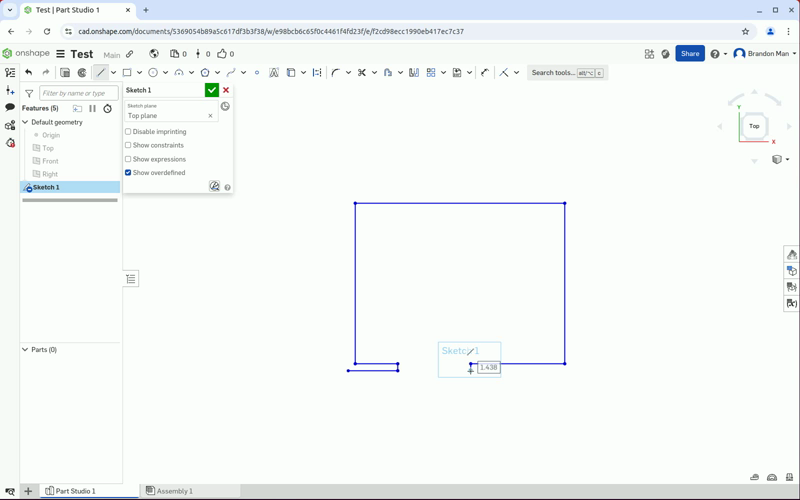
mouse_move(572, 370)
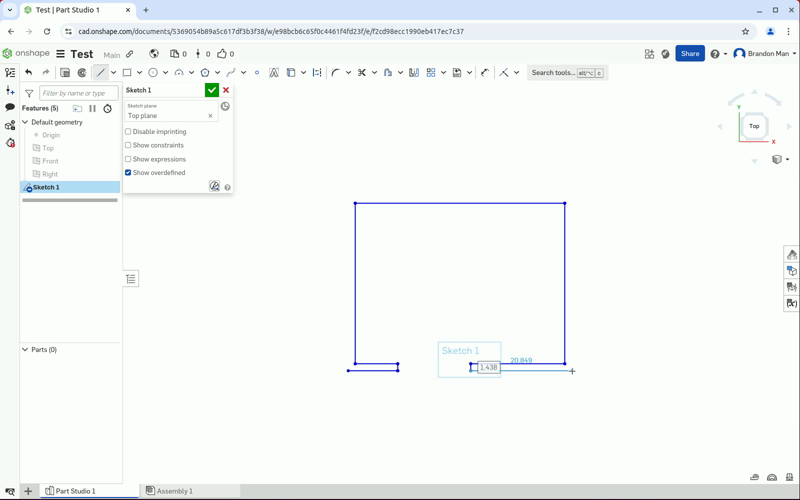
click(572, 370)
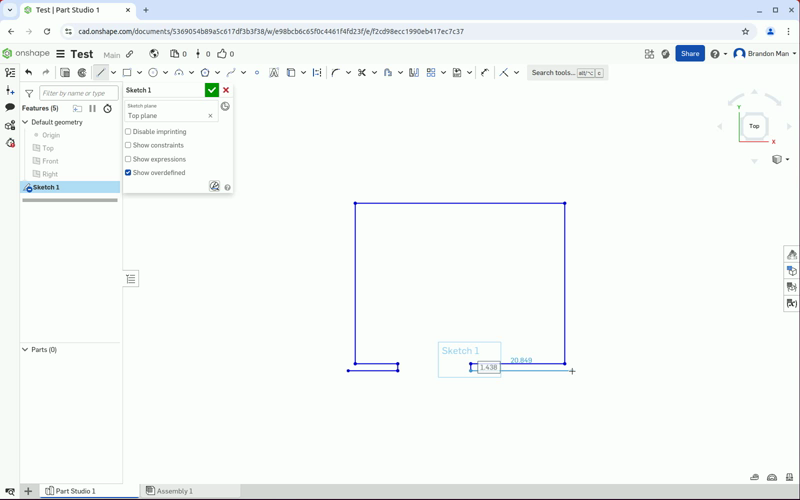
key_up(shift)
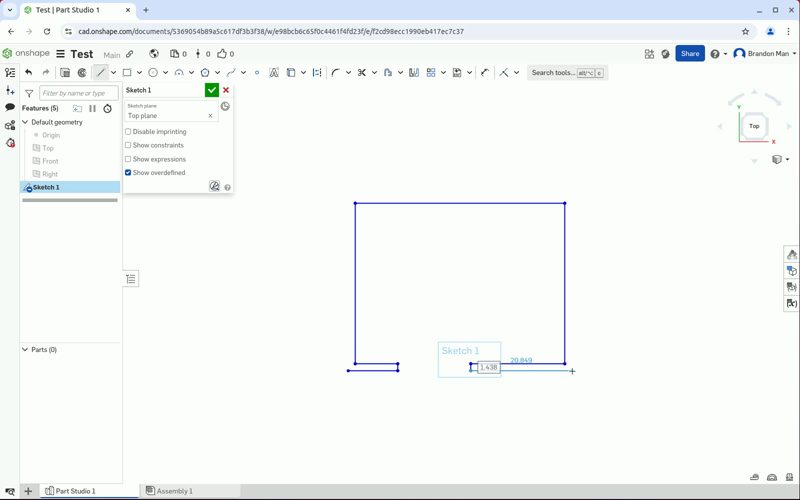
key_down(shift)
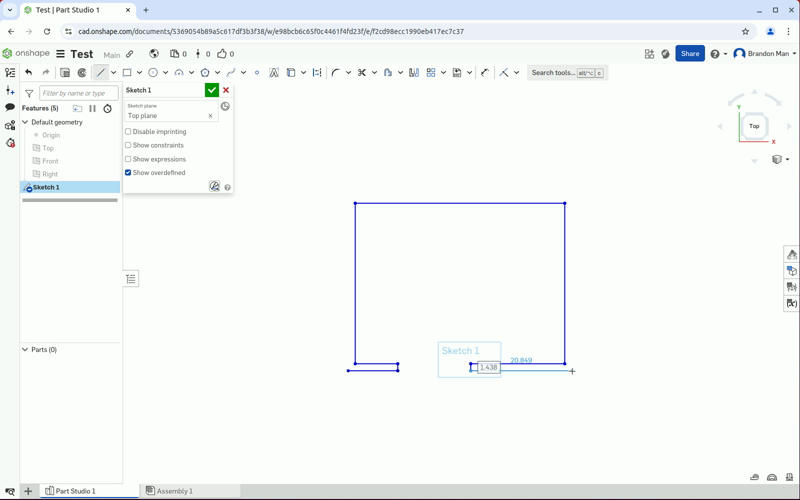
mouse_move(572, 196)
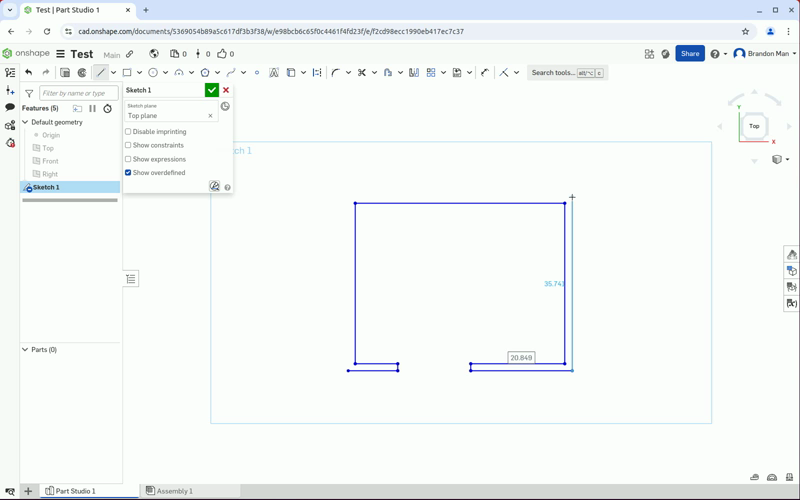
click(572, 196)
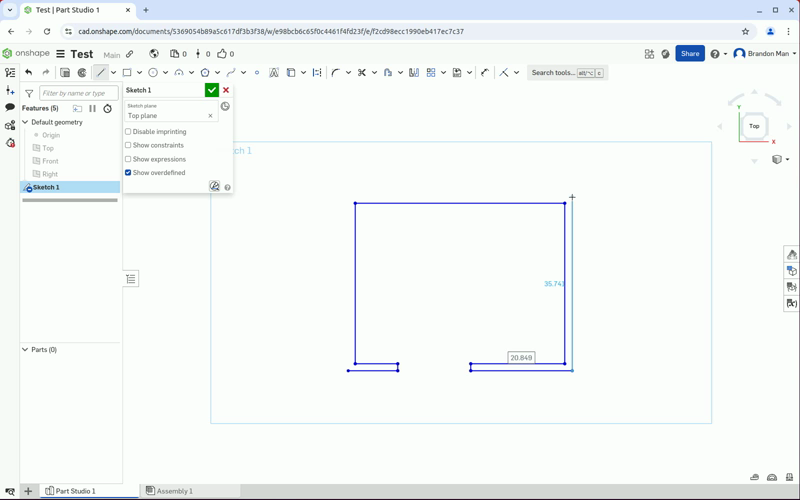
key_up(shift)
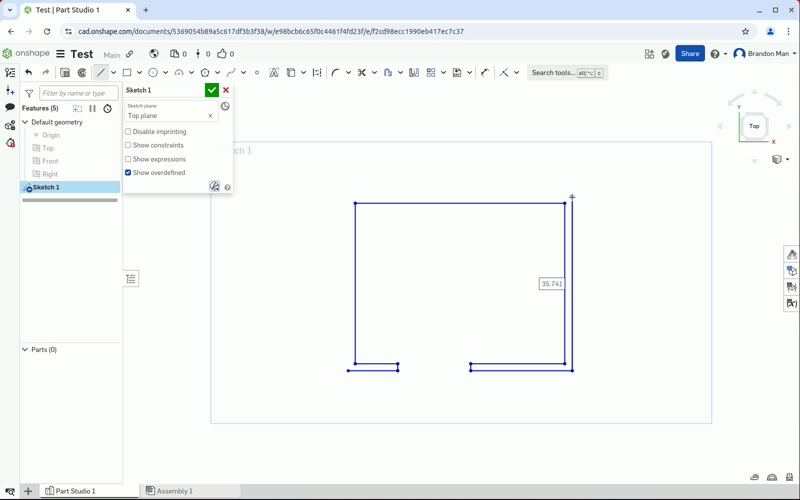
key_down(shift)
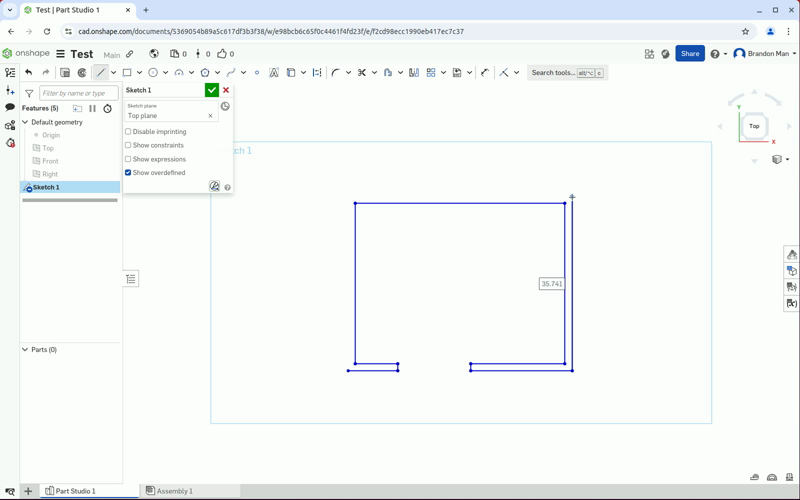
mouse_move(348, 196)
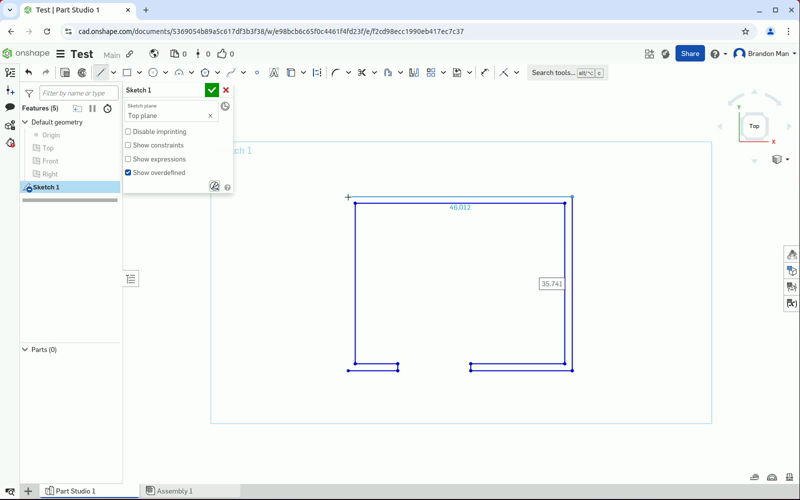
click(348, 196)
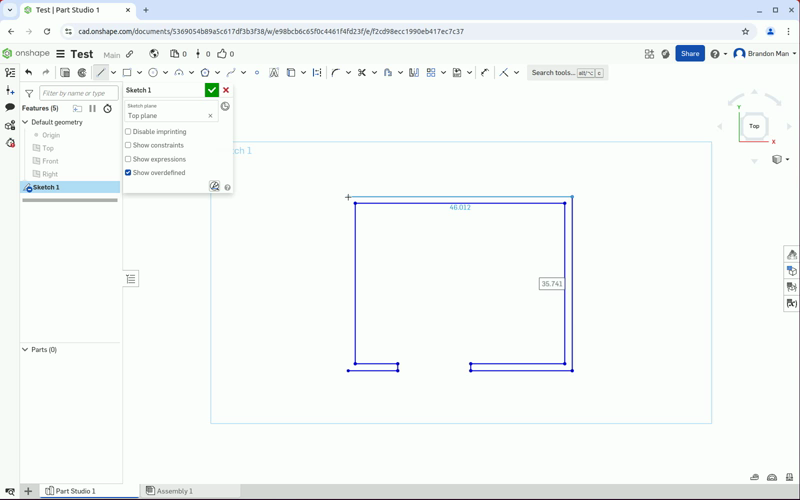
key_up(shift)
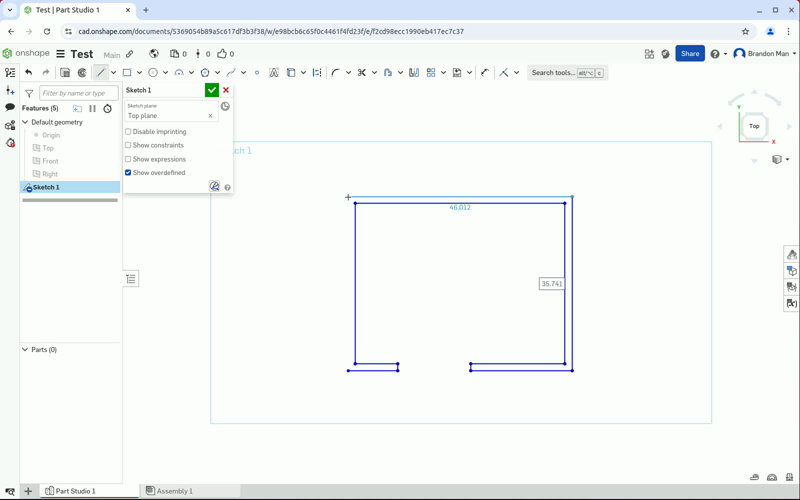
key_down(shift)
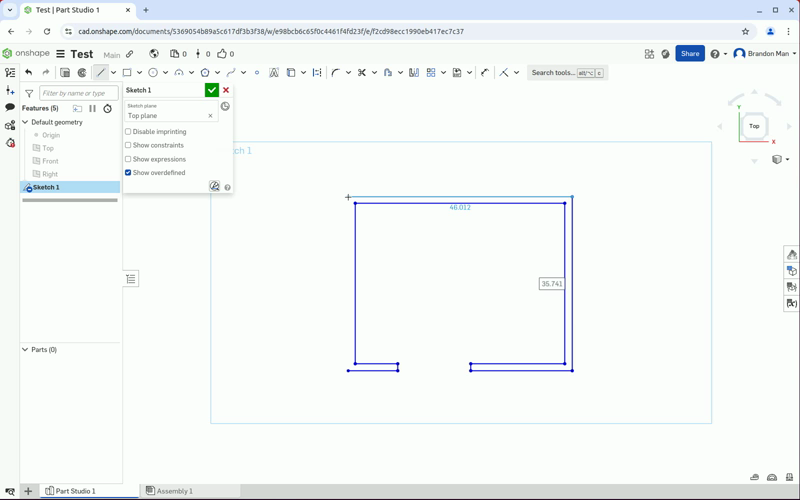
mouse_move(348, 370)
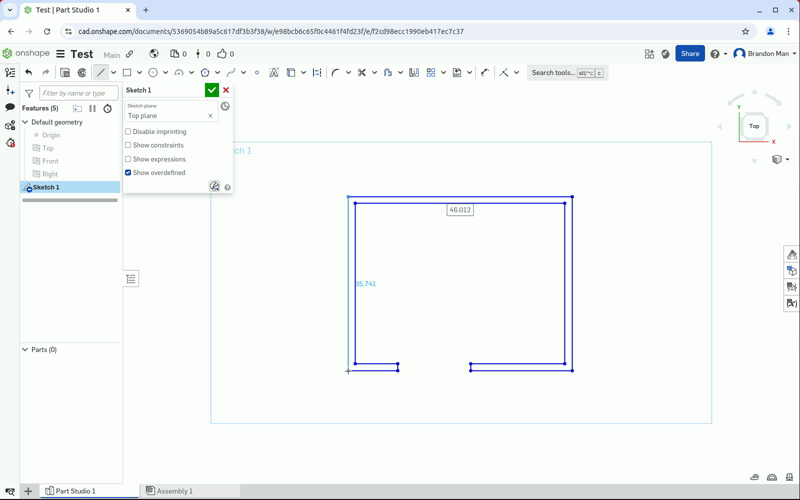
key_up(shift)
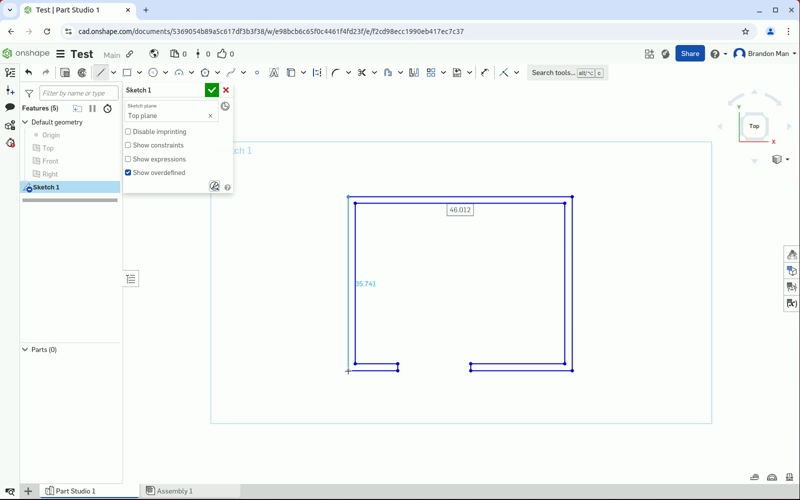
click(348, 370)
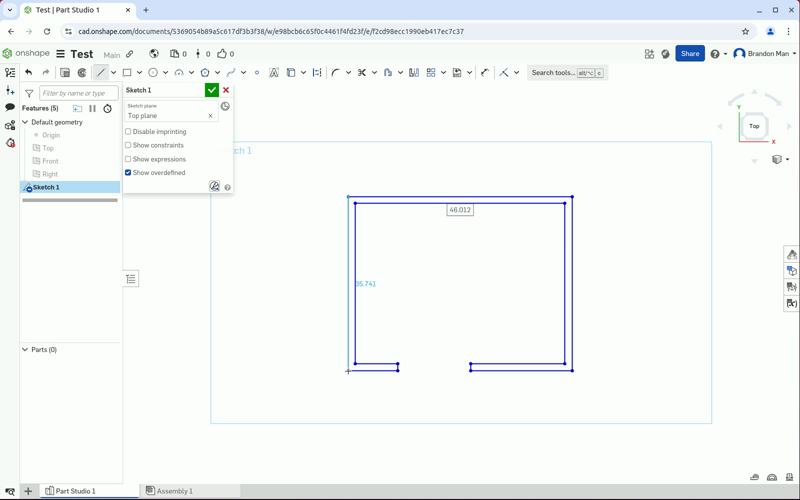
key(esc)
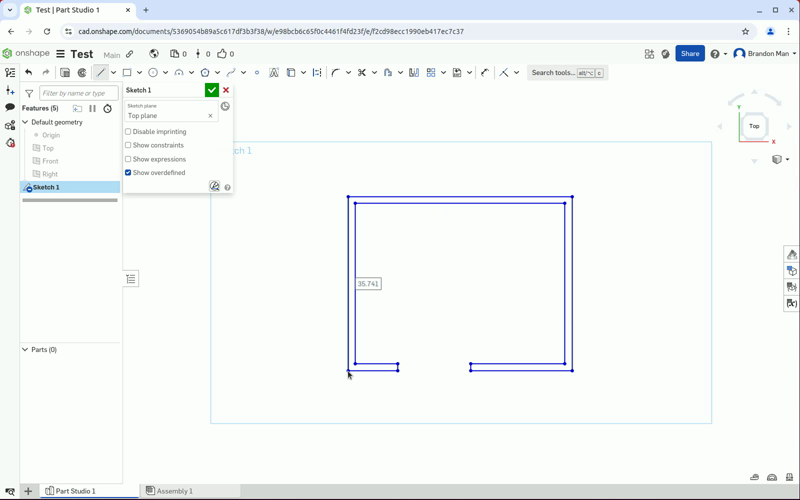
mouse_move(568, 265)
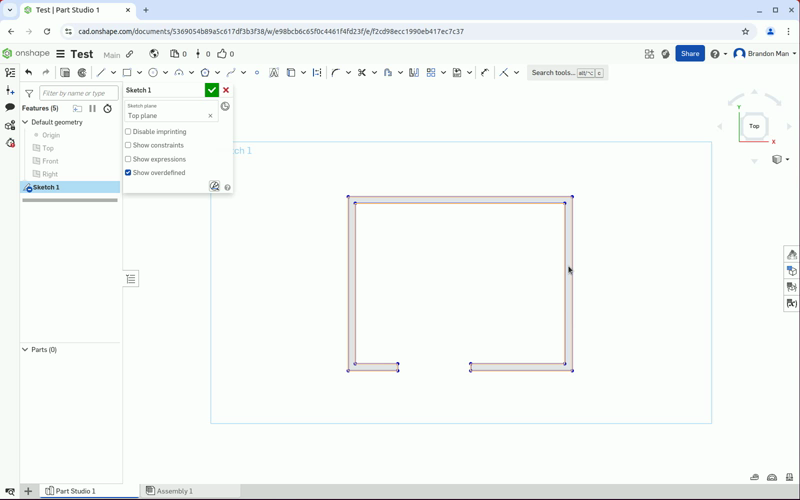
click(568, 265)
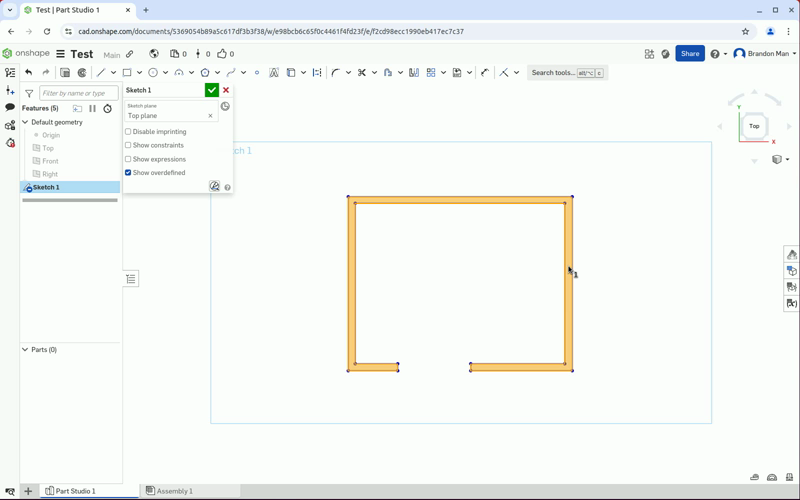
mouse_move(73, 352)
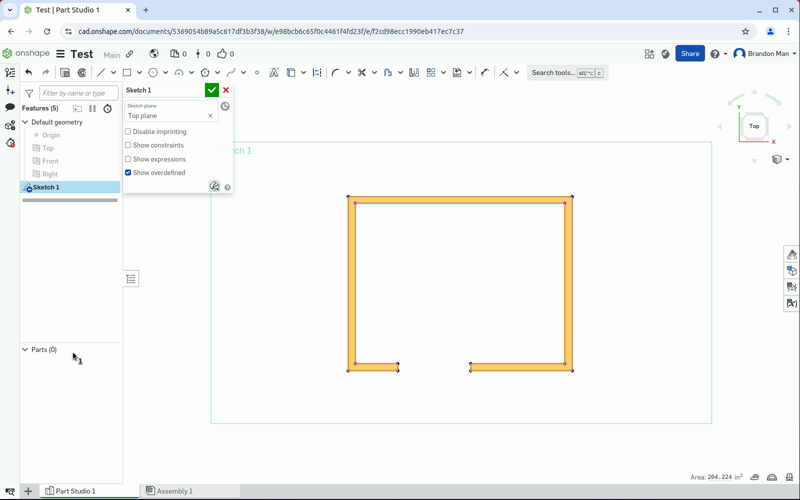
key(shift+y)
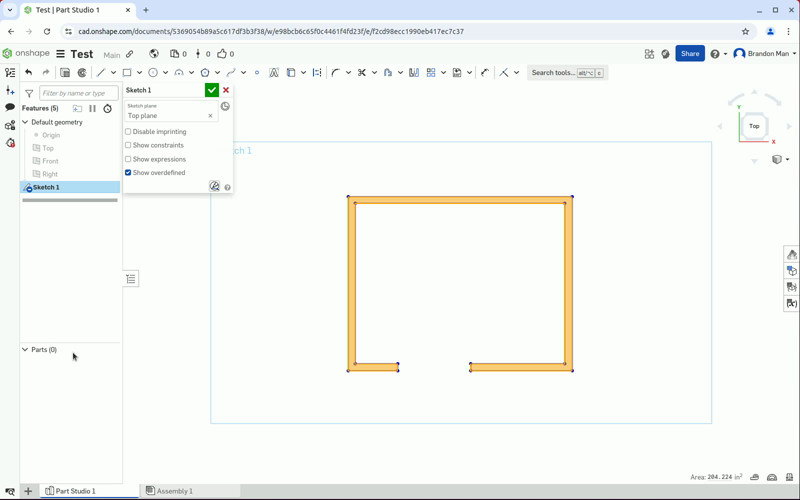
key(shift+e)
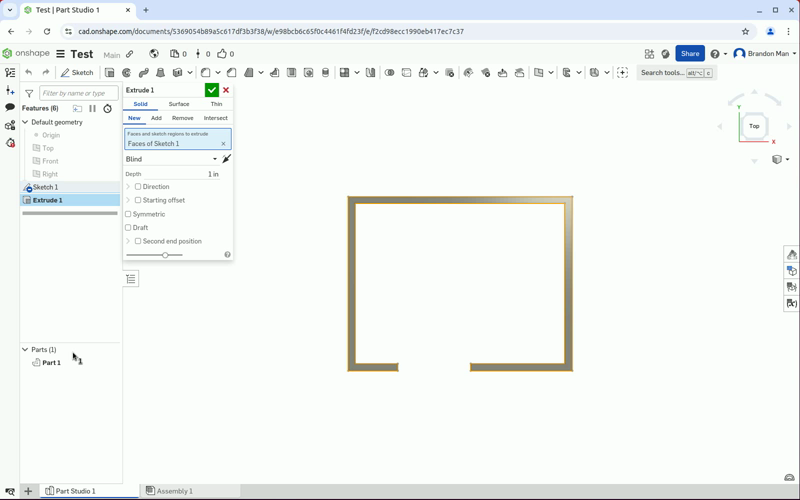
mouse_move(143, 106)
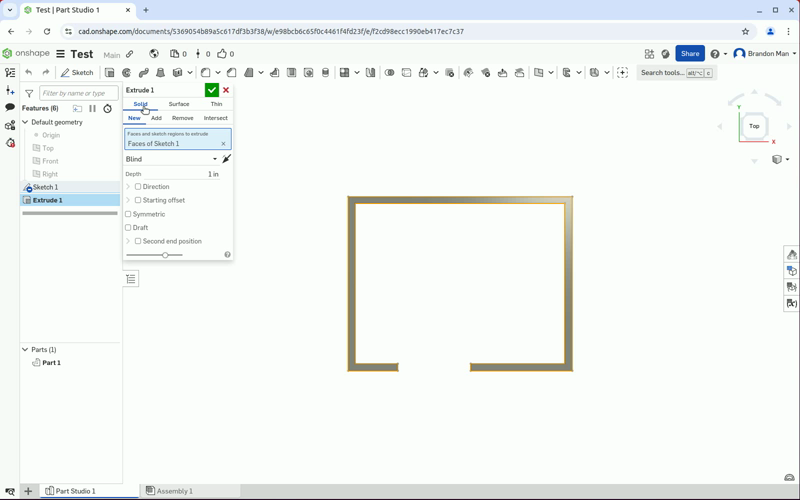
click(143, 106)
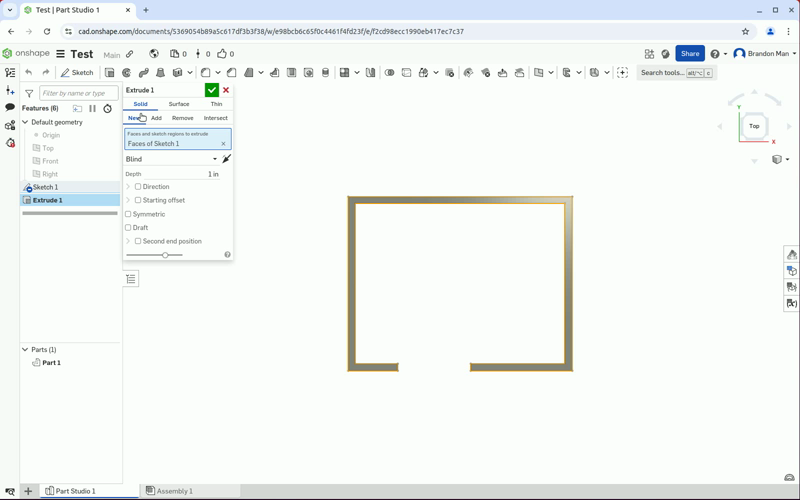
mouse_move(137, 120)
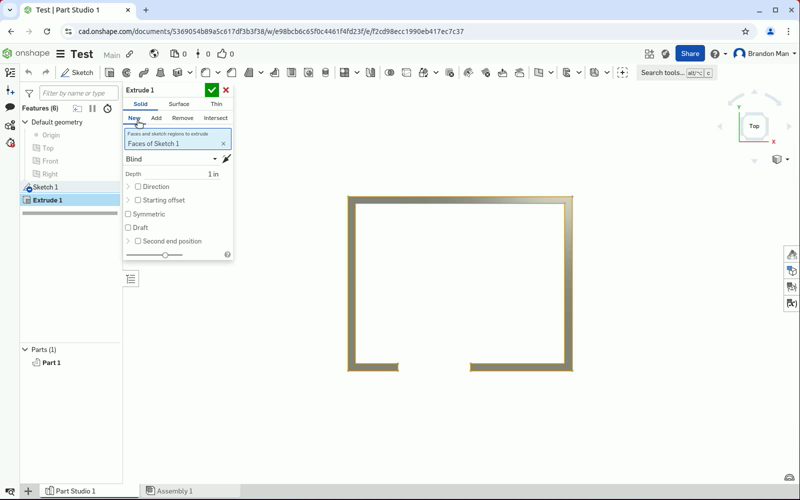
click(137, 120)
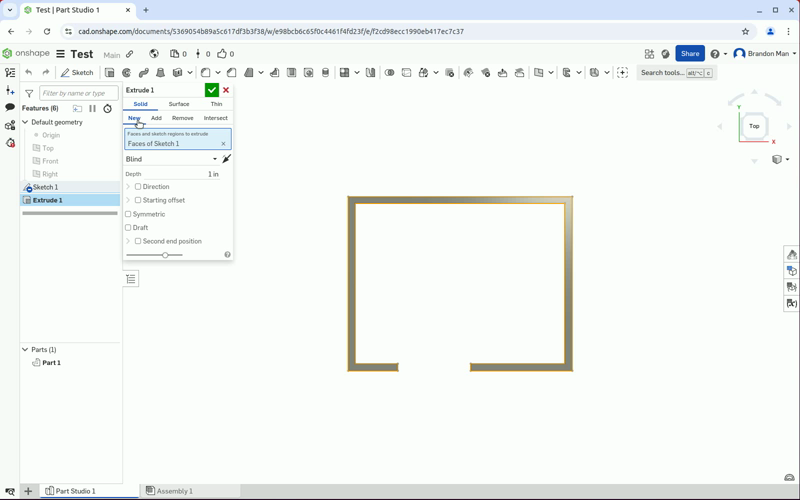
key(tab, 4)
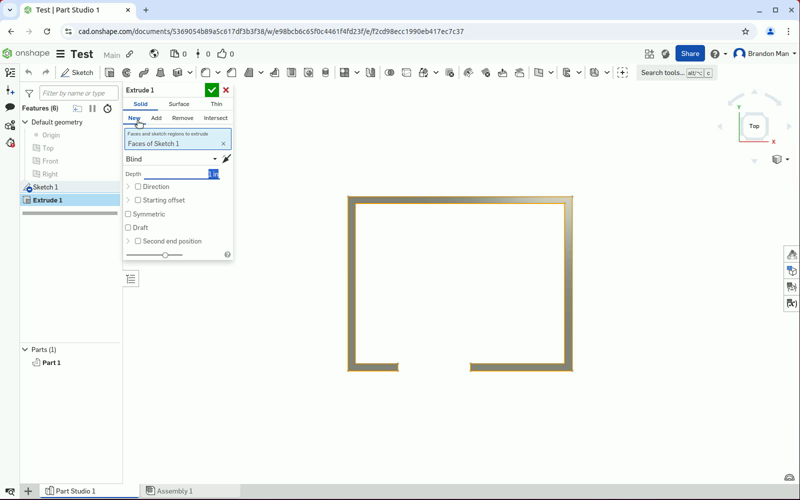
text(7.462)
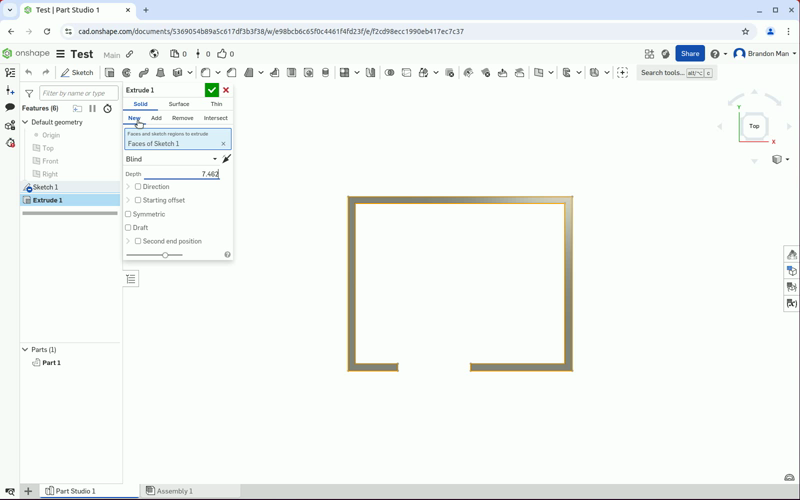
key(enter)
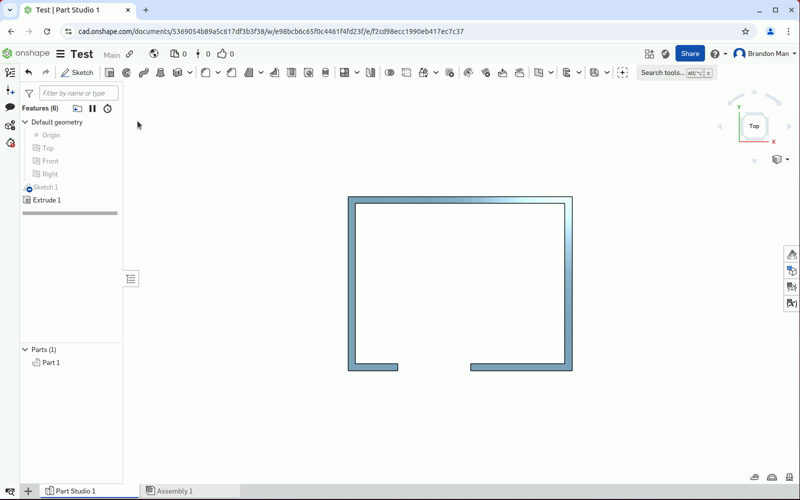
key(shift+h)
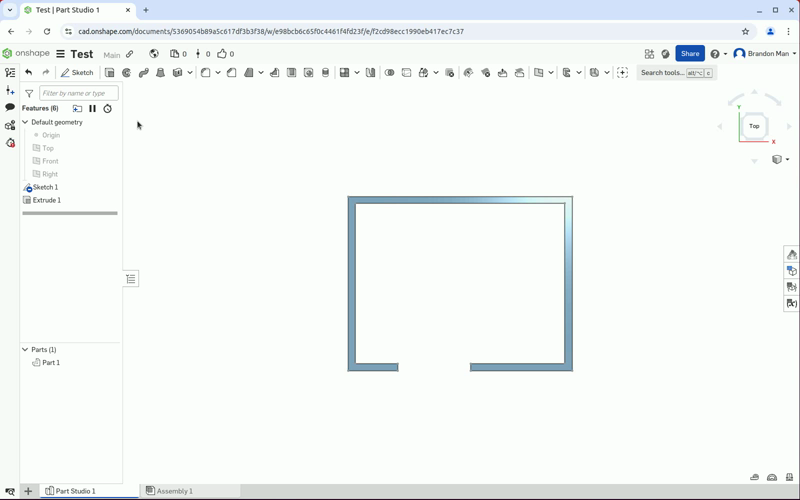
key(shift+h)
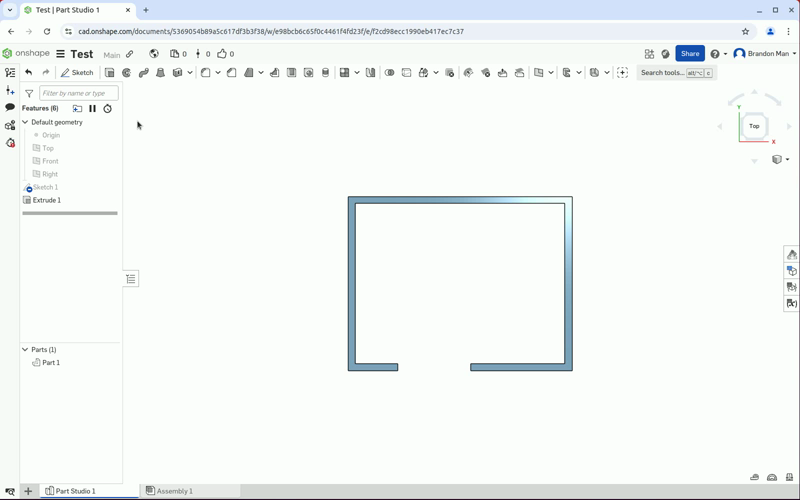
mouse_move(73, 189)
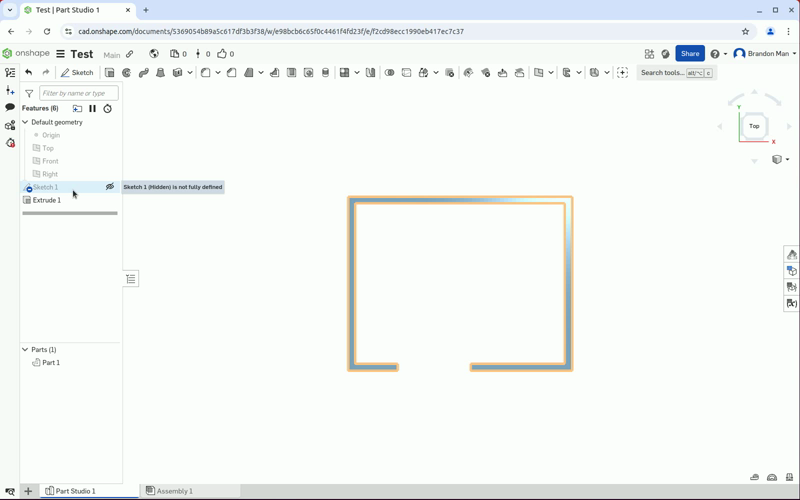
click(73, 189)
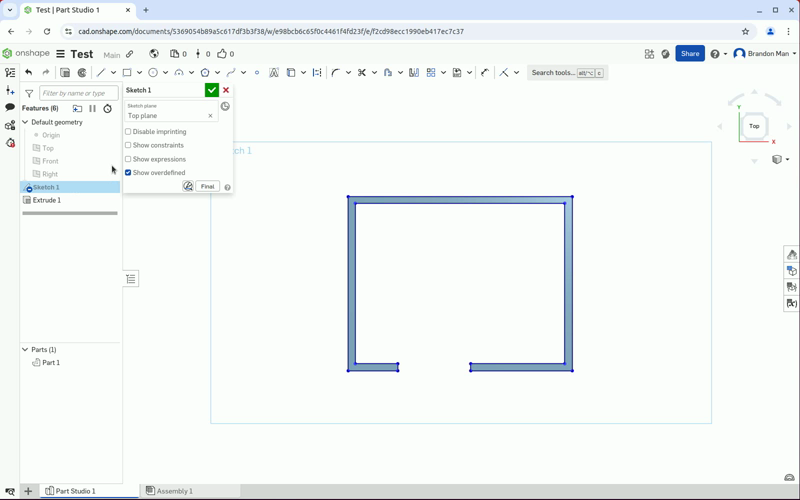
mouse_move(229, 92)
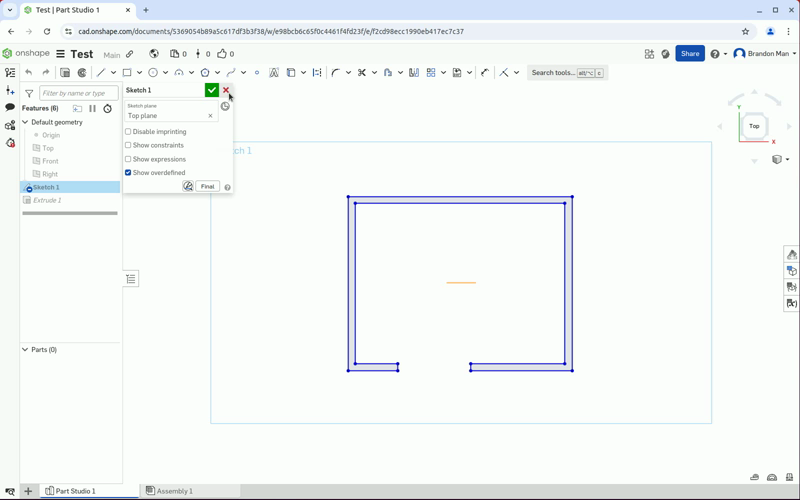
click(229, 92)
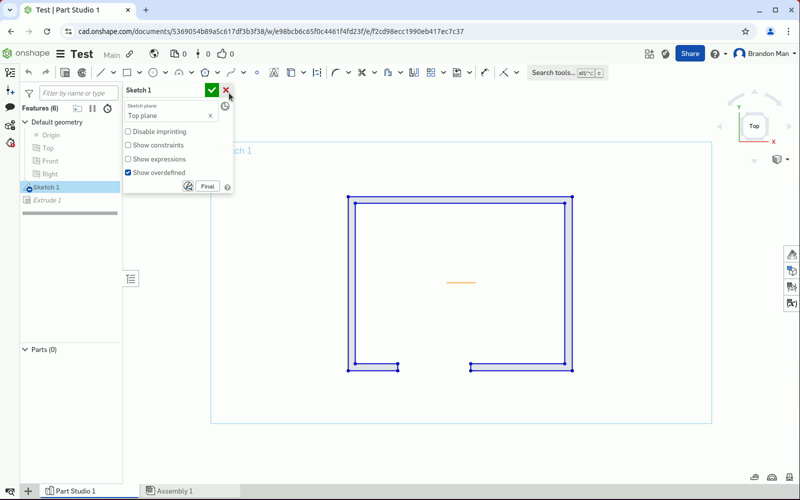
key(shift+s)
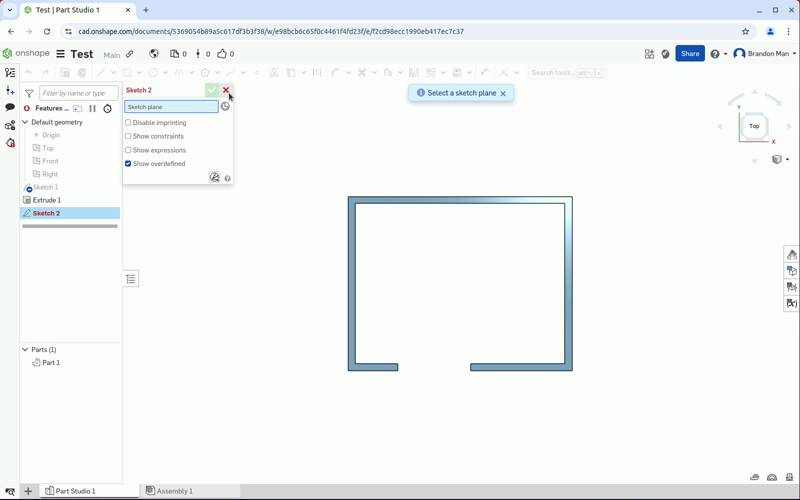
mouse_move(73, 150)
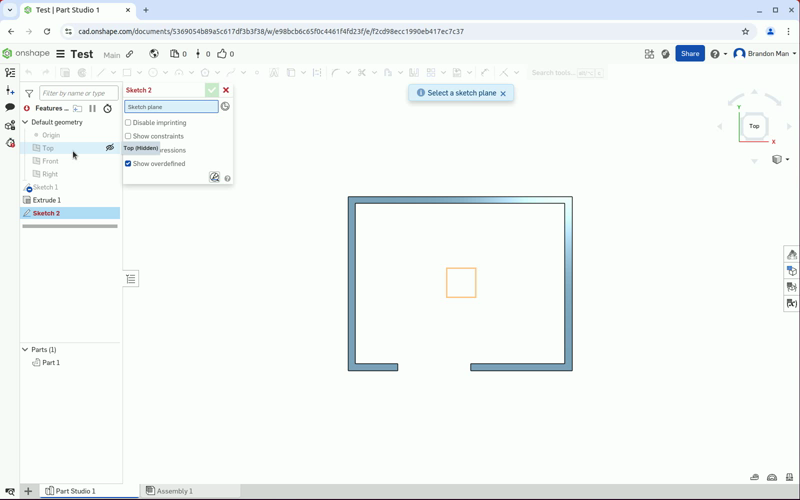
click(73, 150)
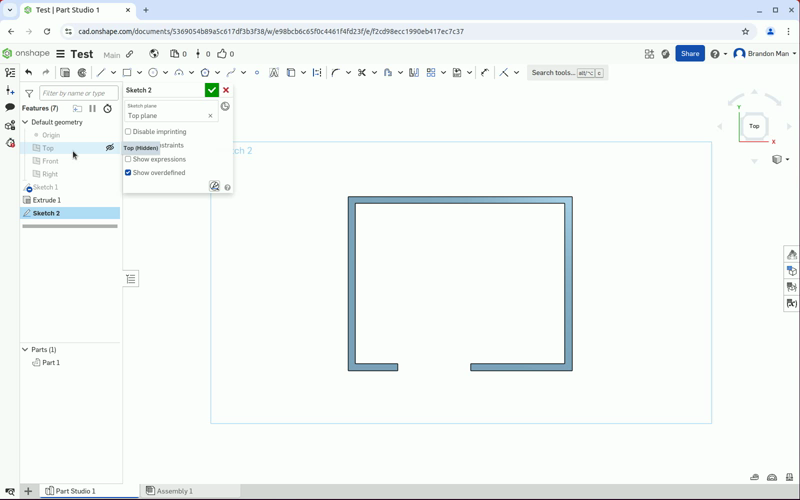
mouse_move(73, 352)
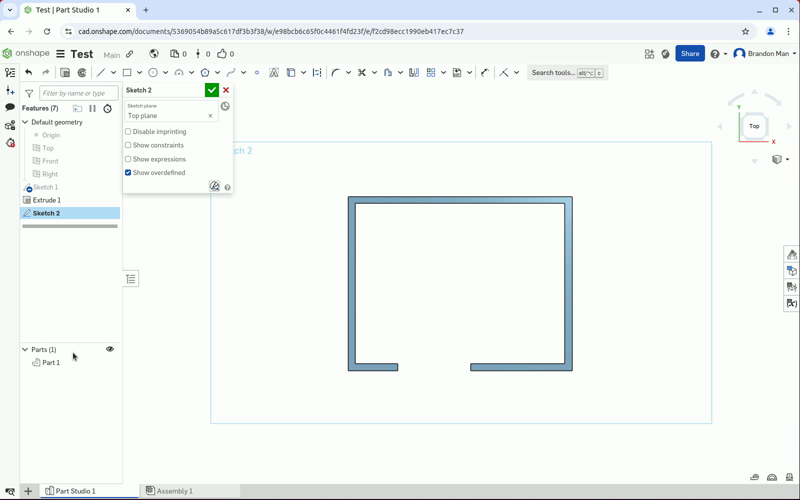
key(y)
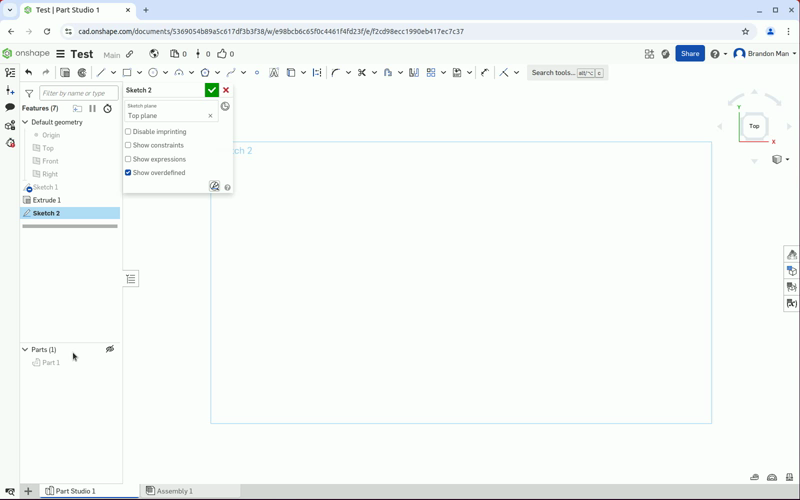
key(l)
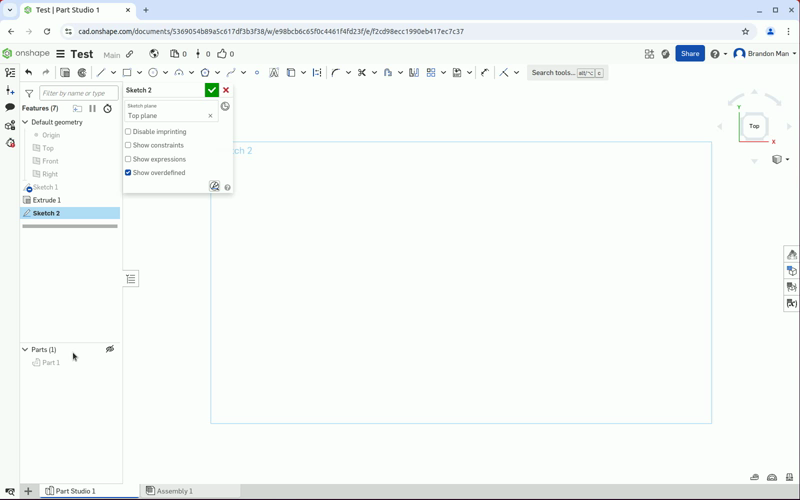
key_down(shift)
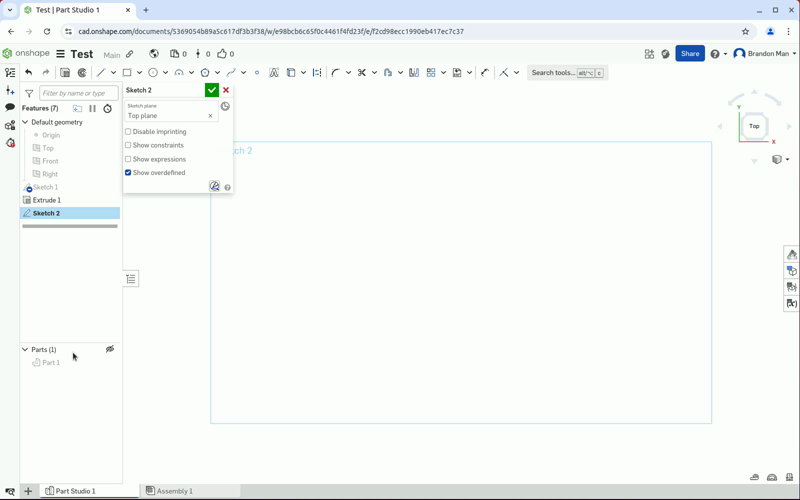
mouse_move(348, 370)
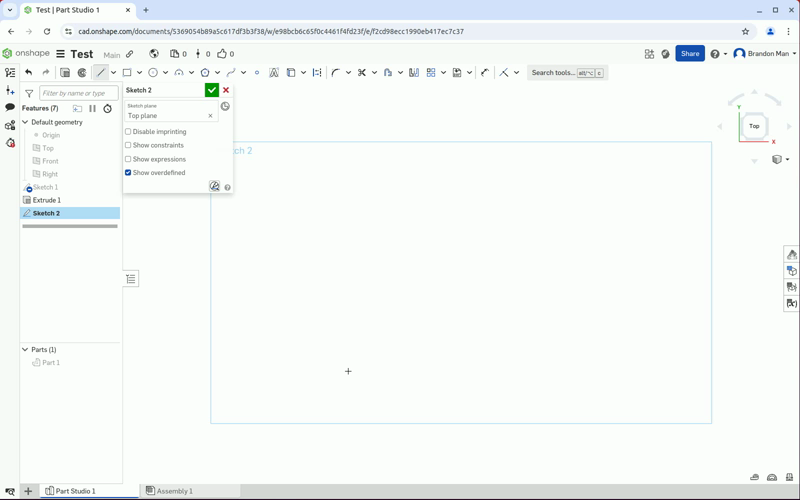
click(348, 370)
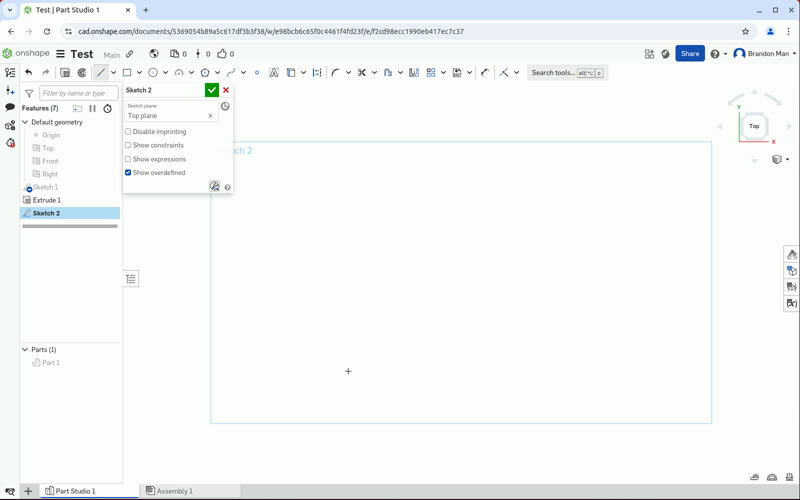
key_up(shift)
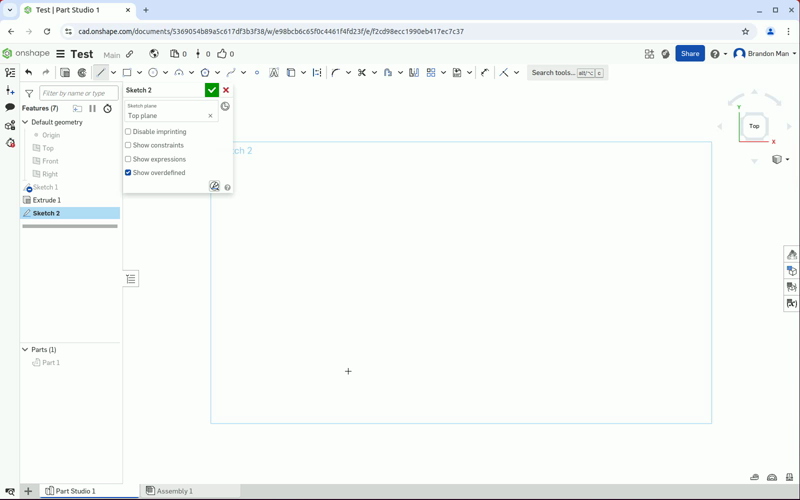
key_down(shift)
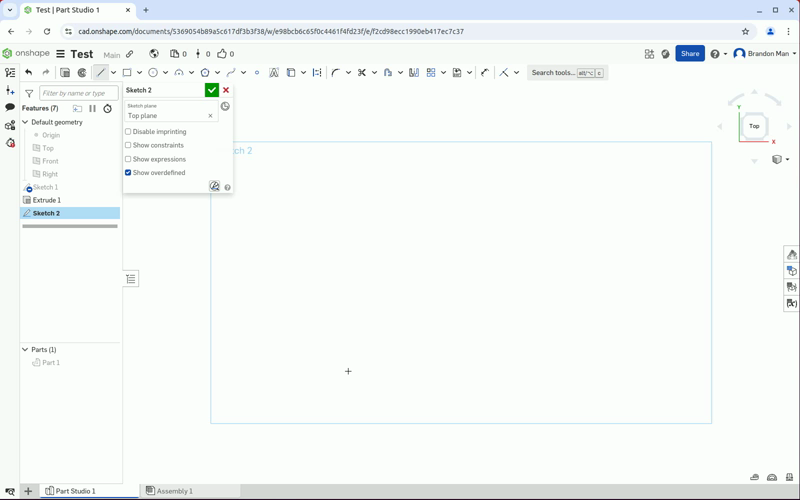
mouse_move(378, 370)
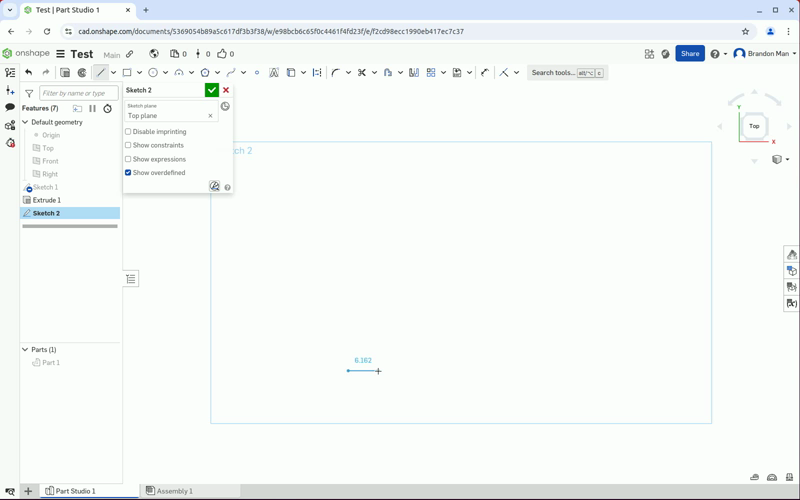
mouse_move(397, 370)
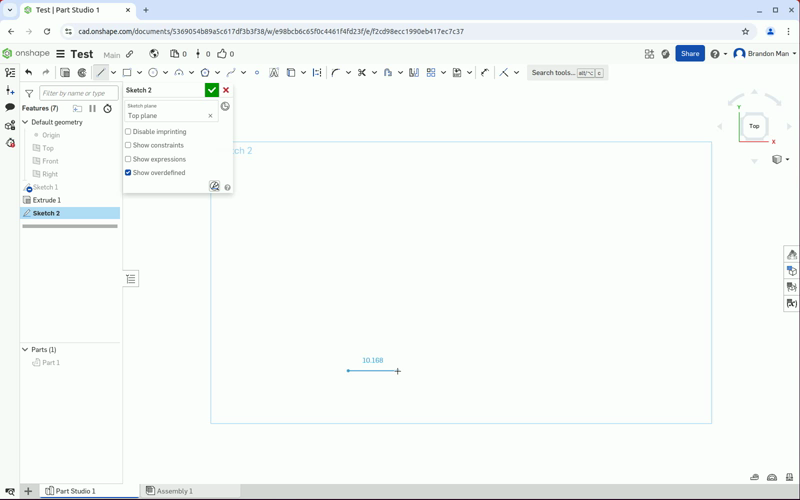
click(397, 370)
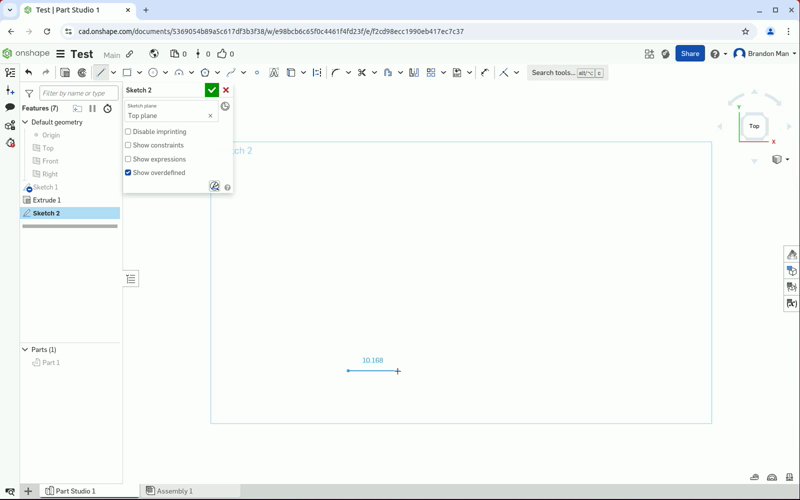
key_up(shift)
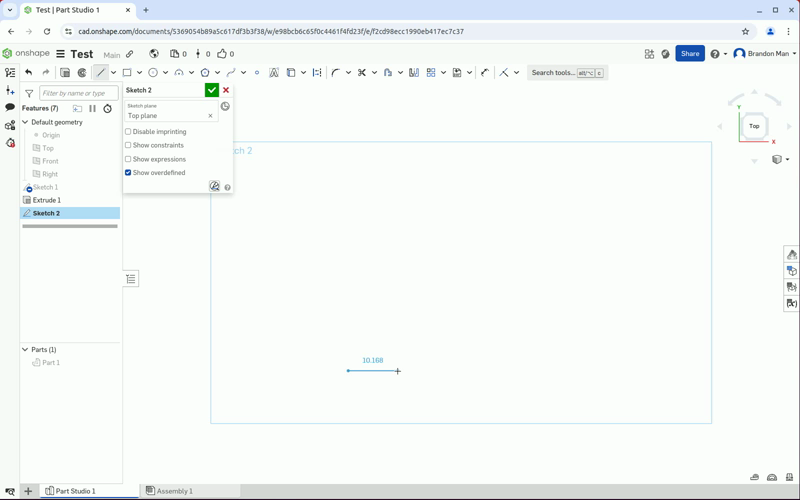
key_down(shift)
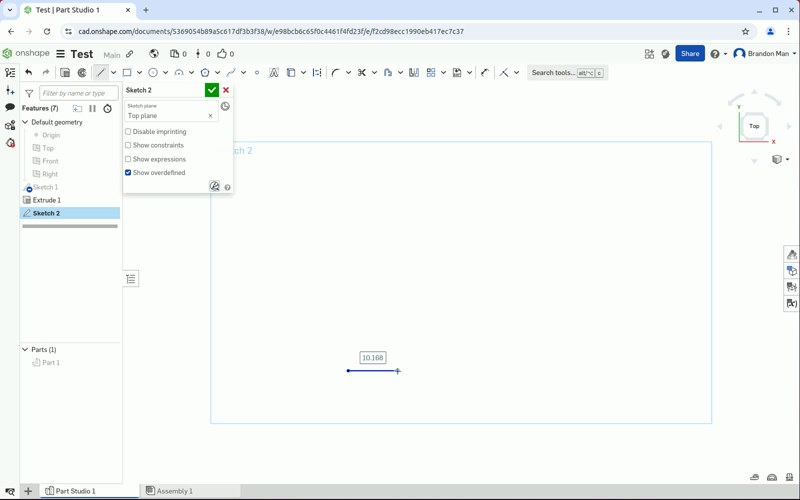
mouse_move(427, 370)
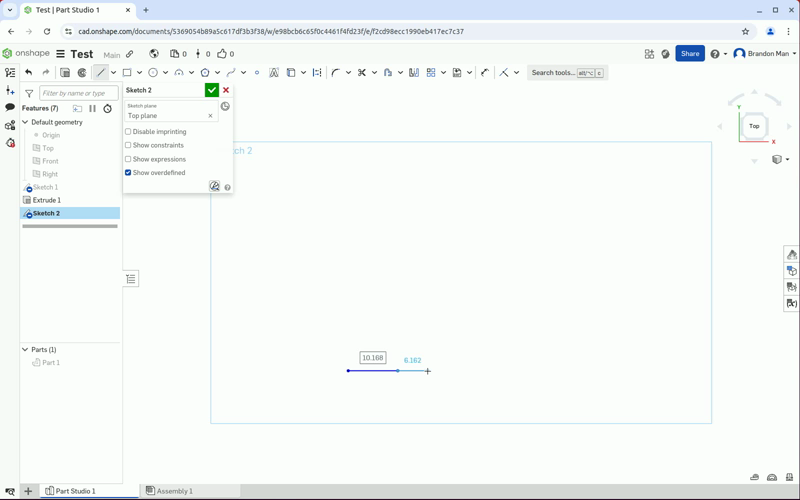
mouse_move(397, 363)
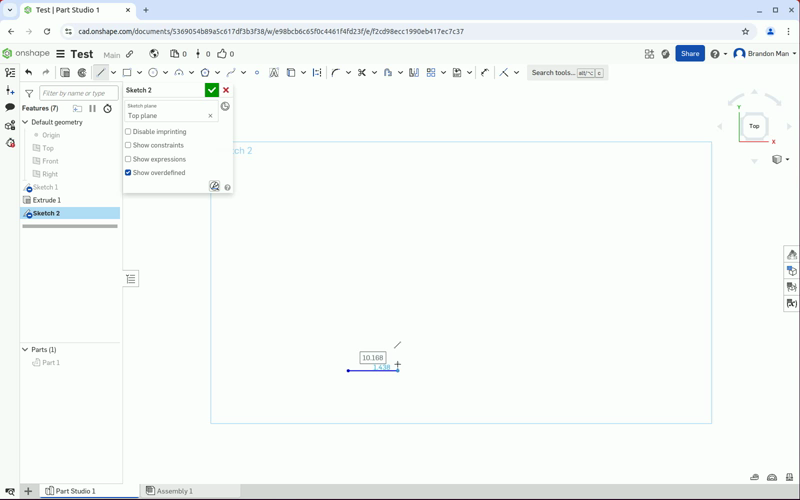
scroll(6)
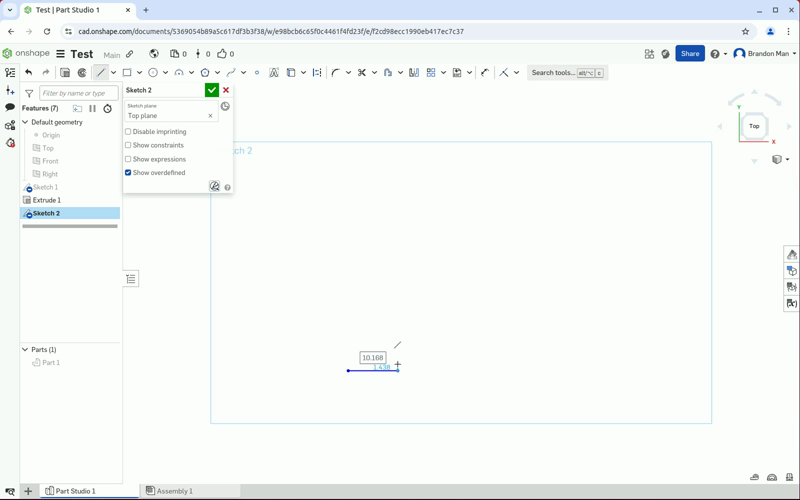
scroll(6)
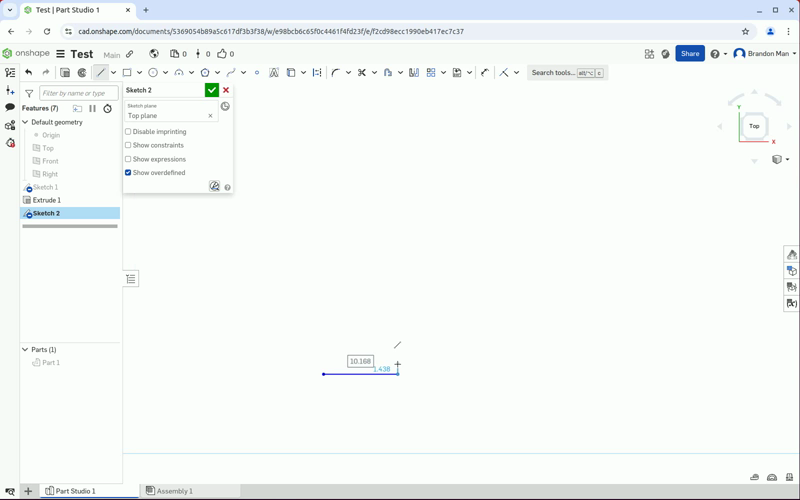
scroll(6)
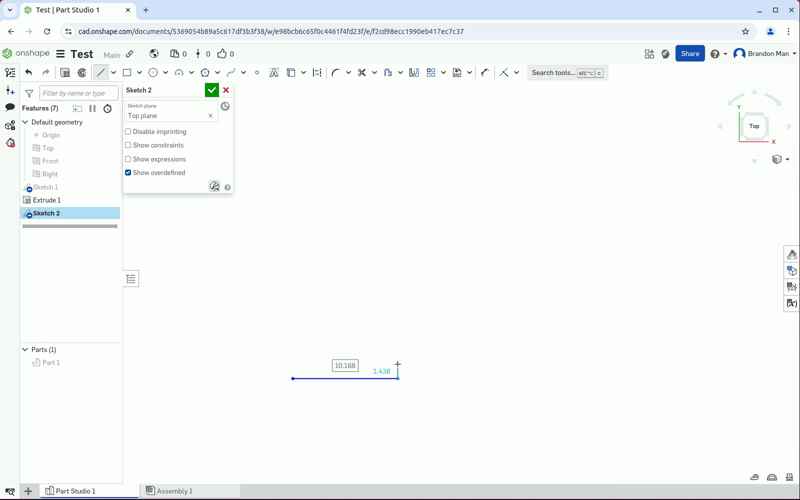
scroll(6)
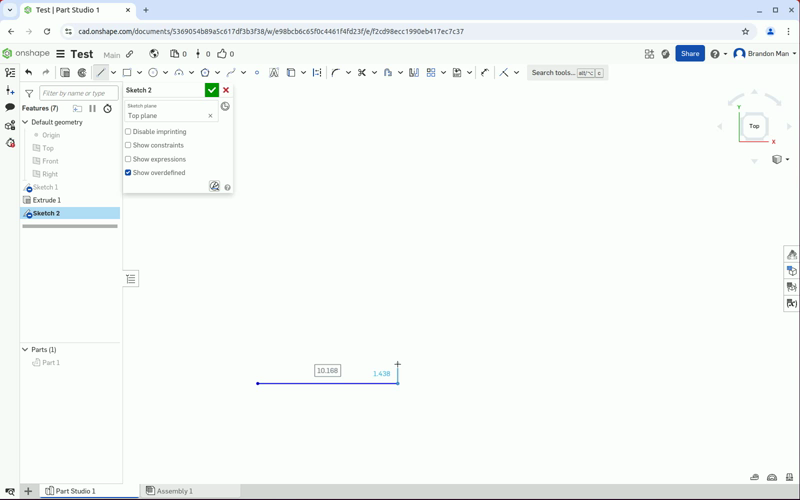
scroll(6)
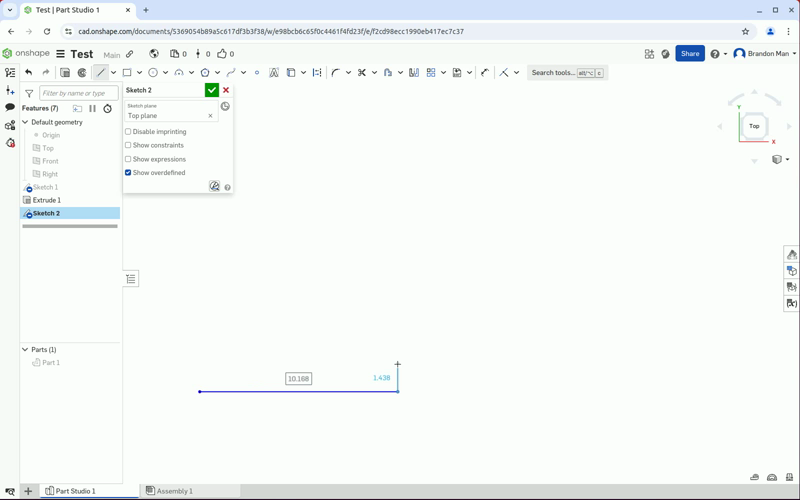
scroll(6)
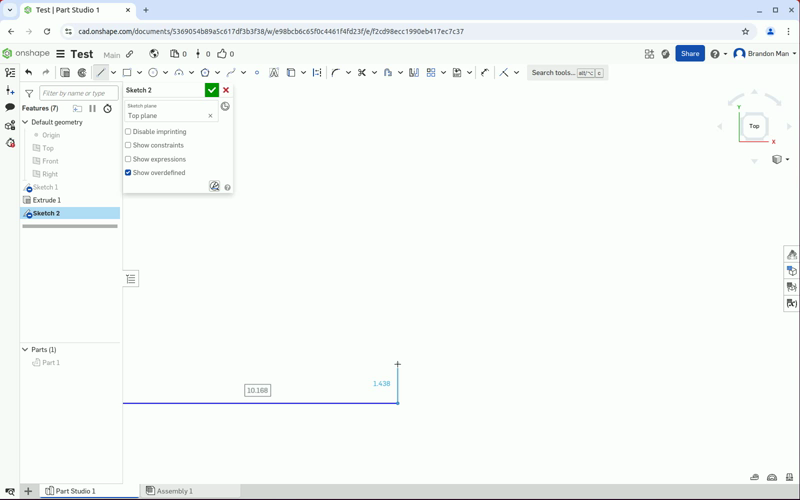
scroll(6)
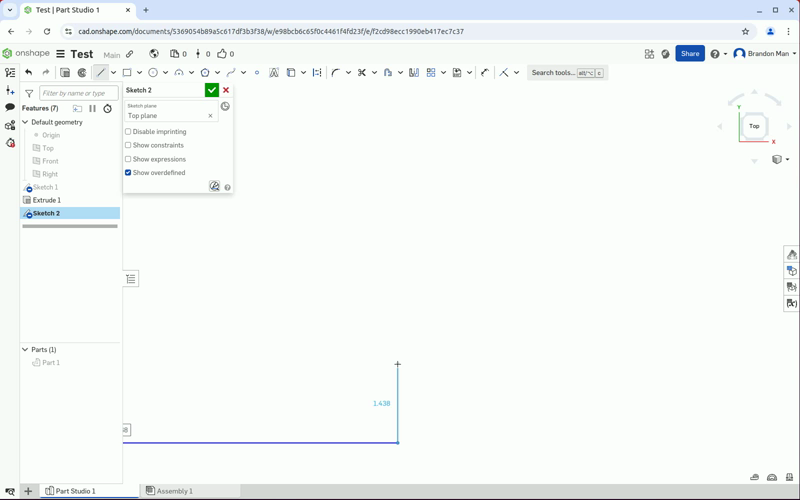
click(397, 363)
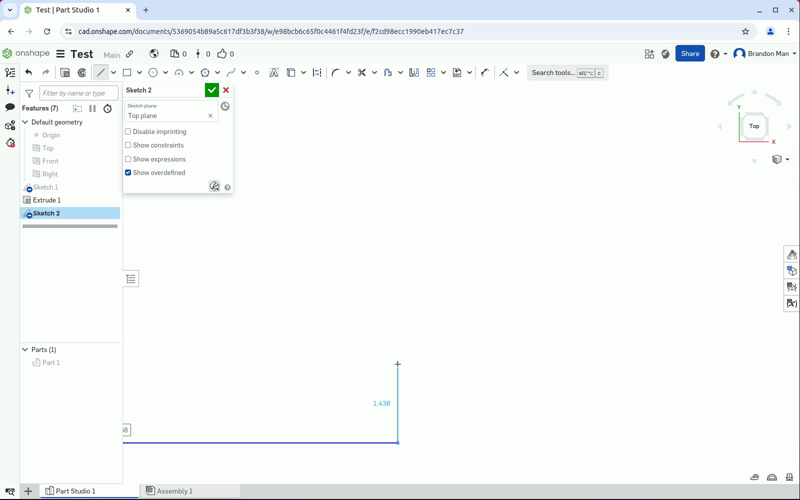
scroll(-6)
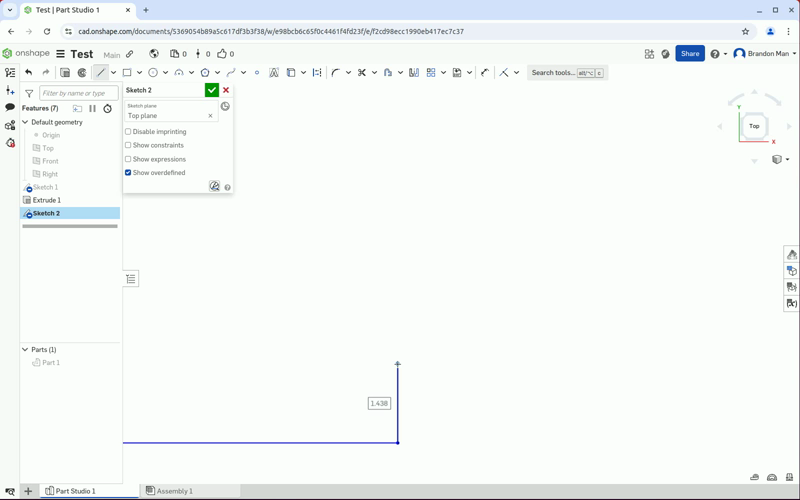
scroll(-6)
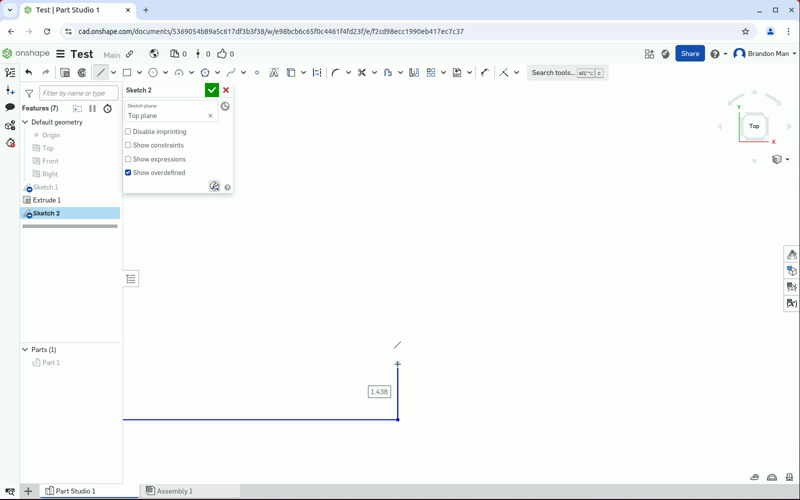
scroll(-6)
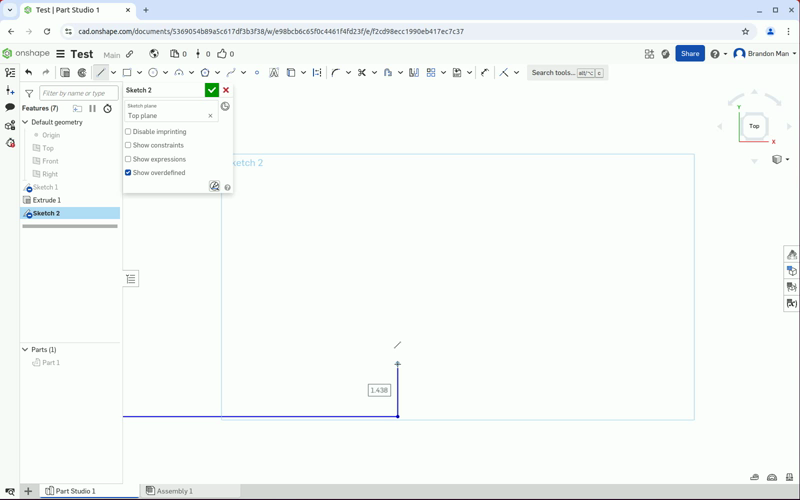
scroll(-6)
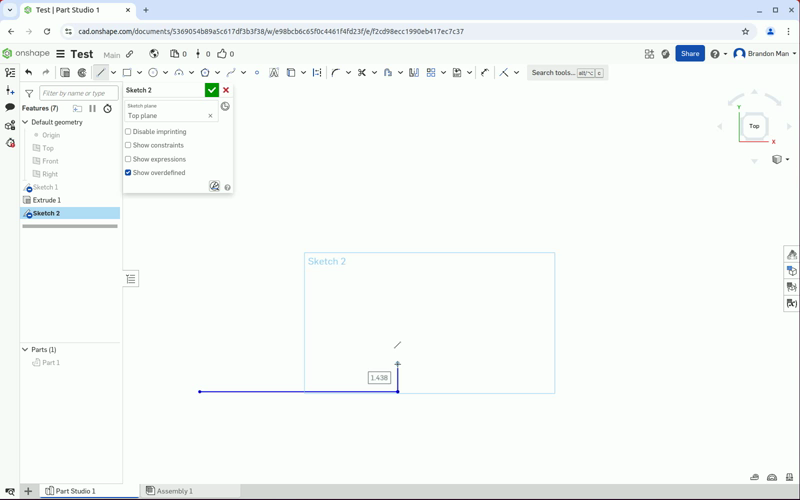
scroll(-6)
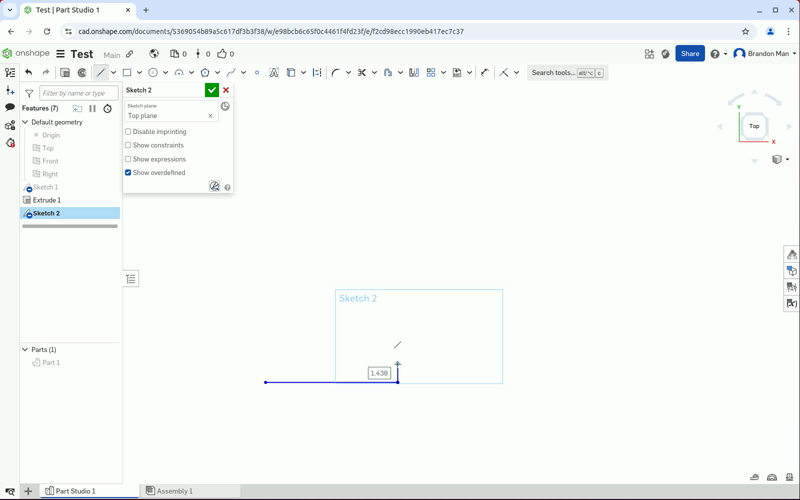
scroll(-6)
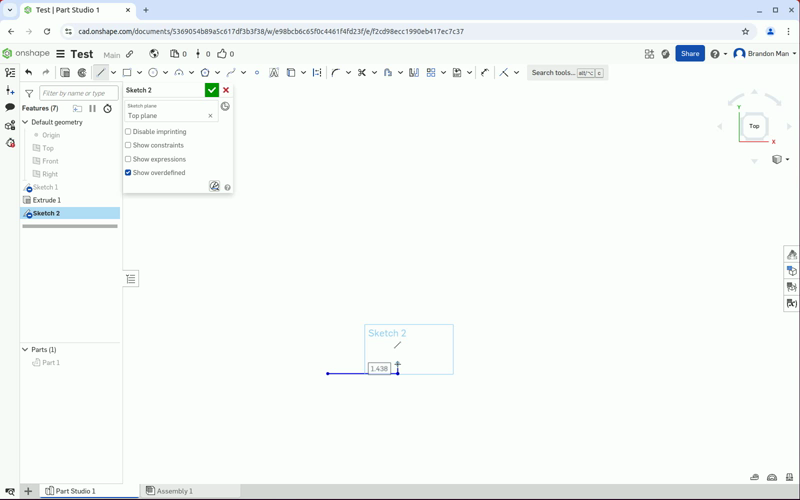
scroll(-6)
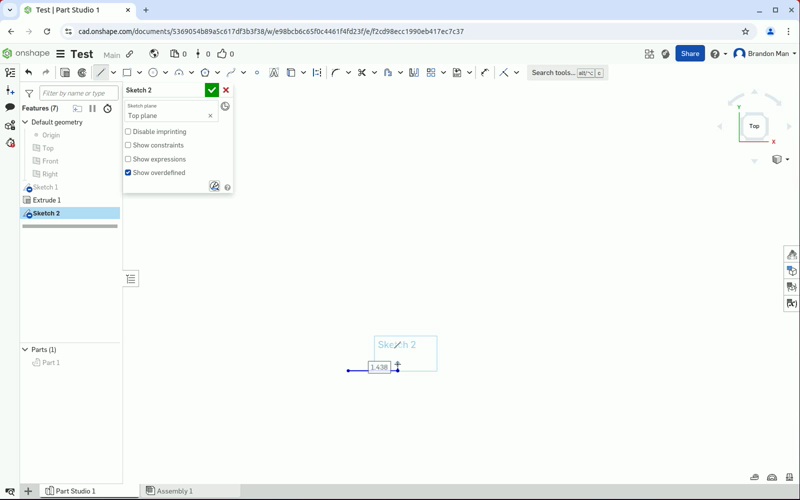
key_up(shift)
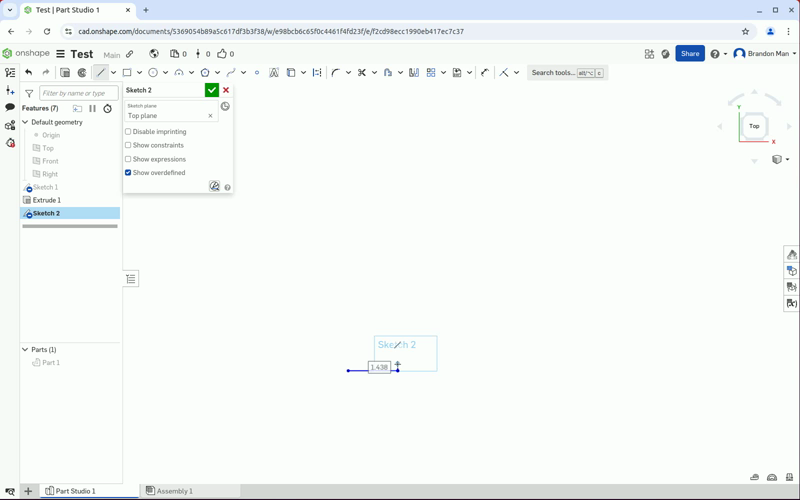
key_down(shift)
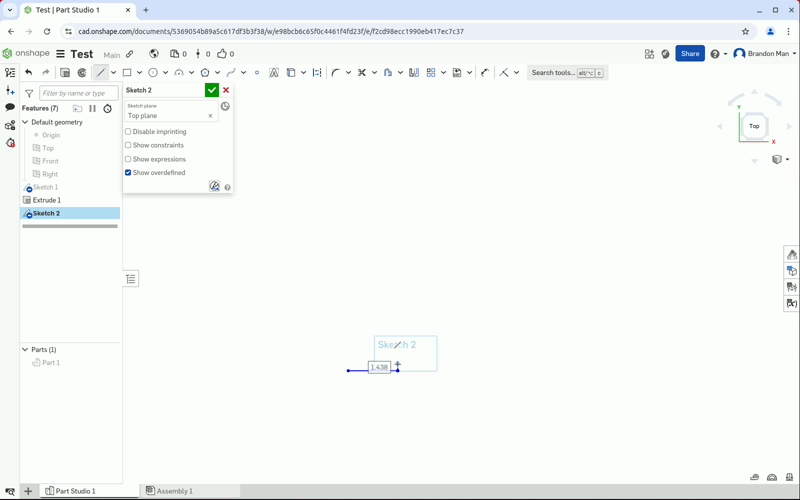
mouse_move(427, 363)
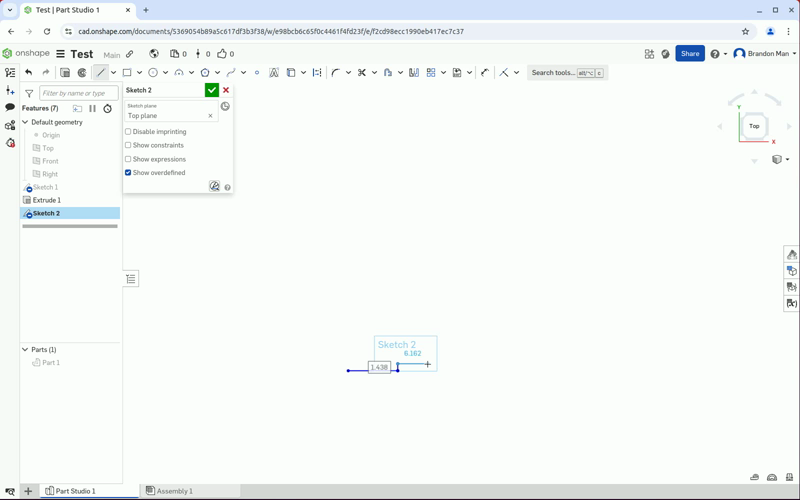
mouse_move(355, 363)
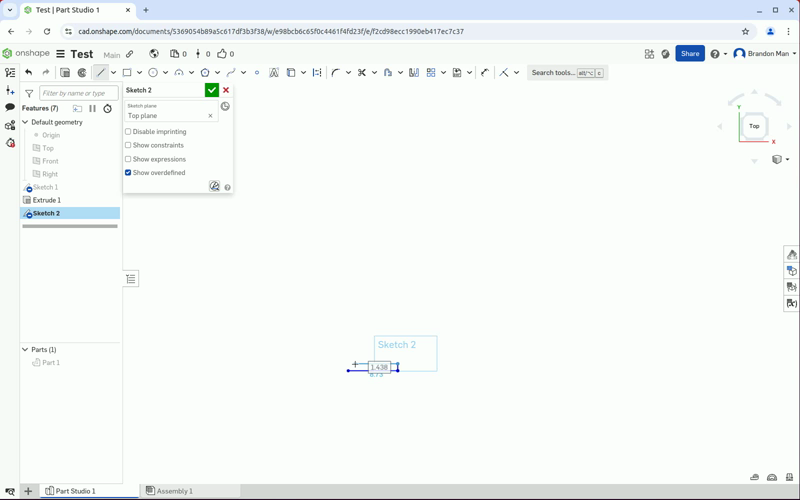
click(355, 363)
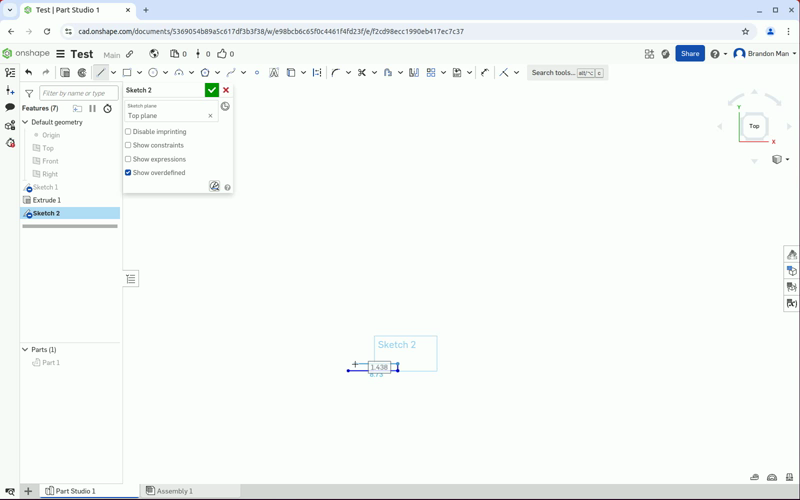
key_up(shift)
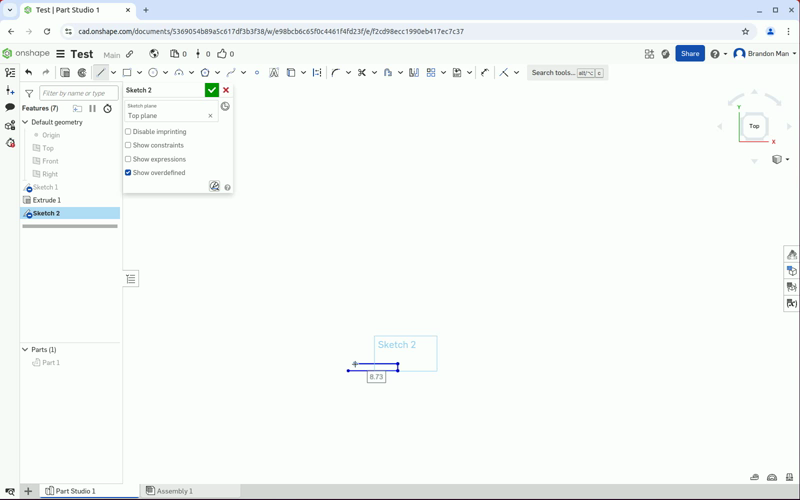
key_down(shift)
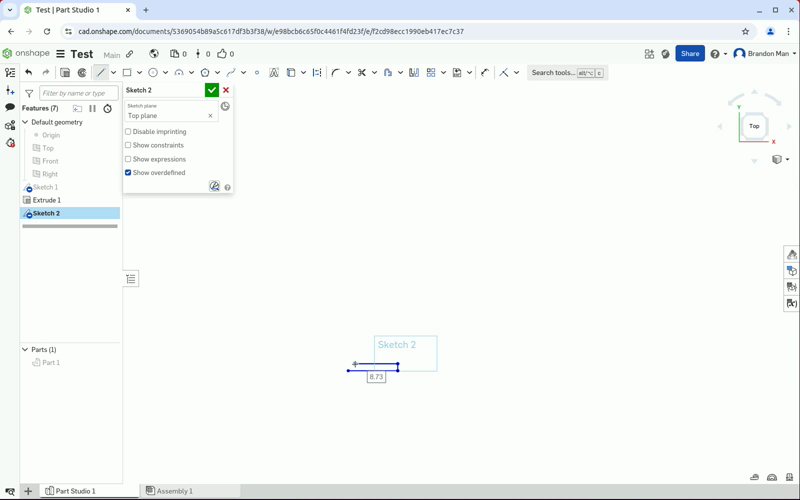
mouse_move(355, 203)
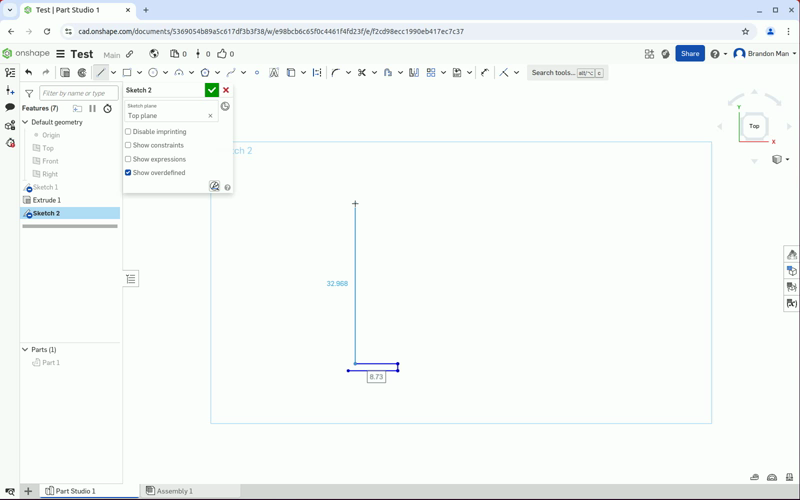
click(355, 203)
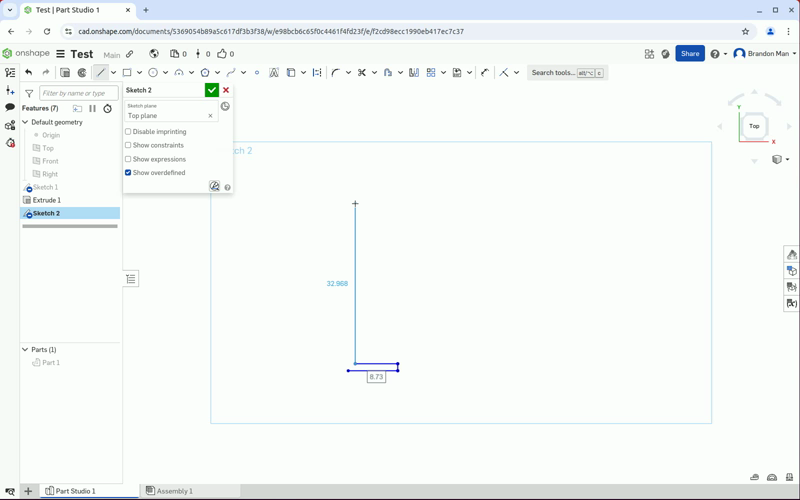
key_up(shift)
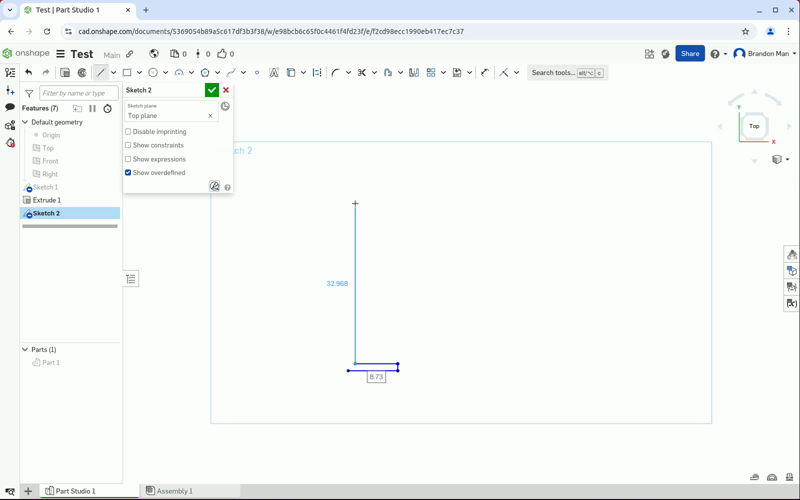
key_down(shift)
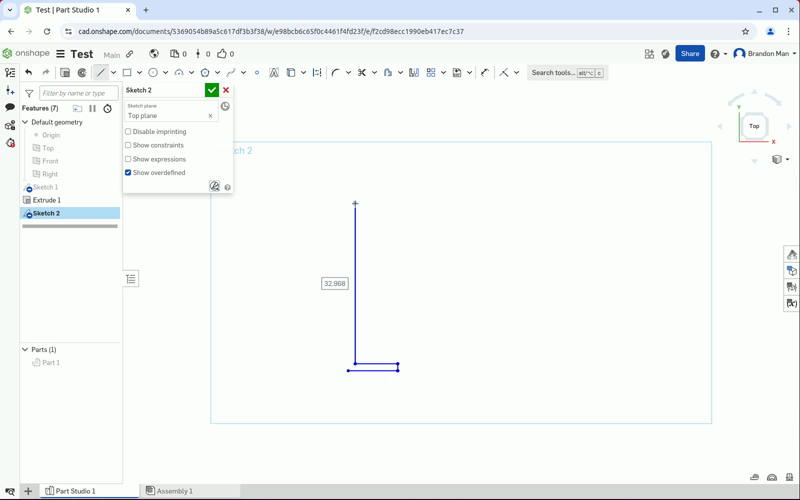
mouse_move(564, 203)
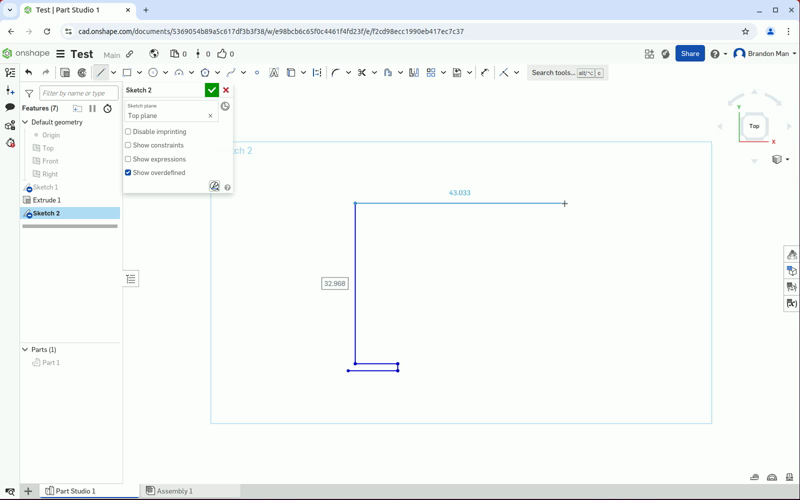
click(564, 203)
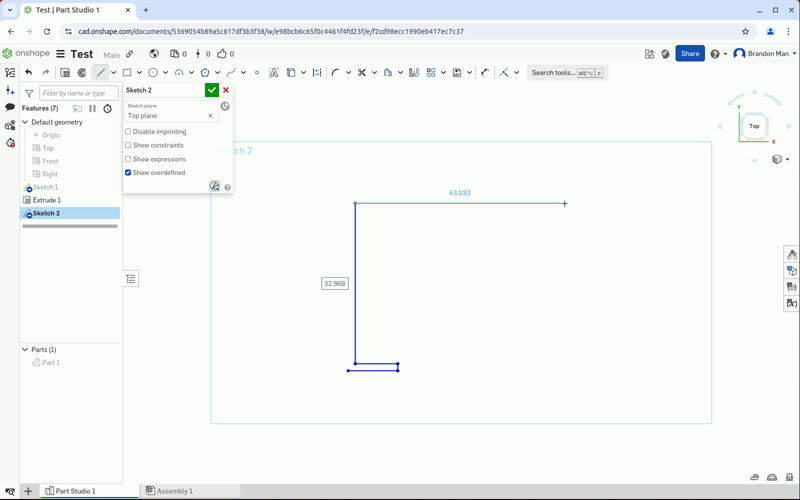
key_up(shift)
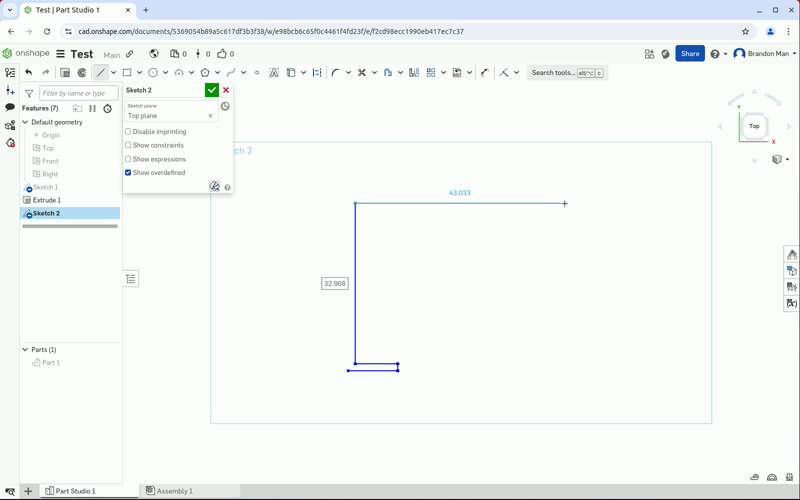
key_down(shift)
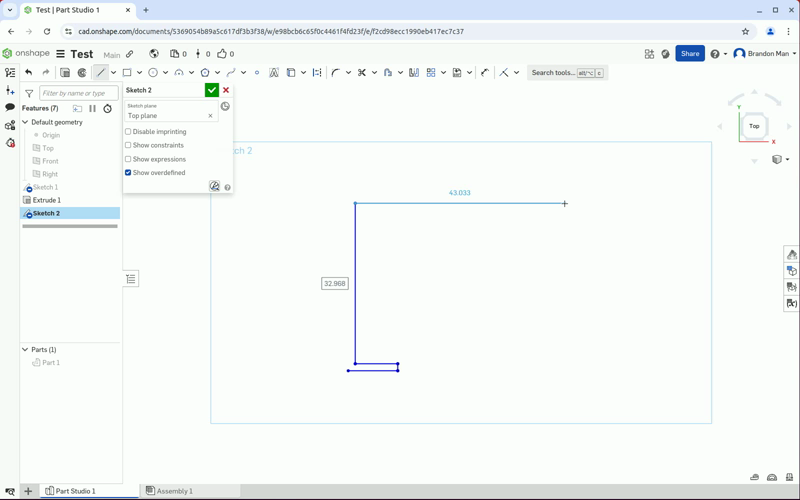
mouse_move(564, 363)
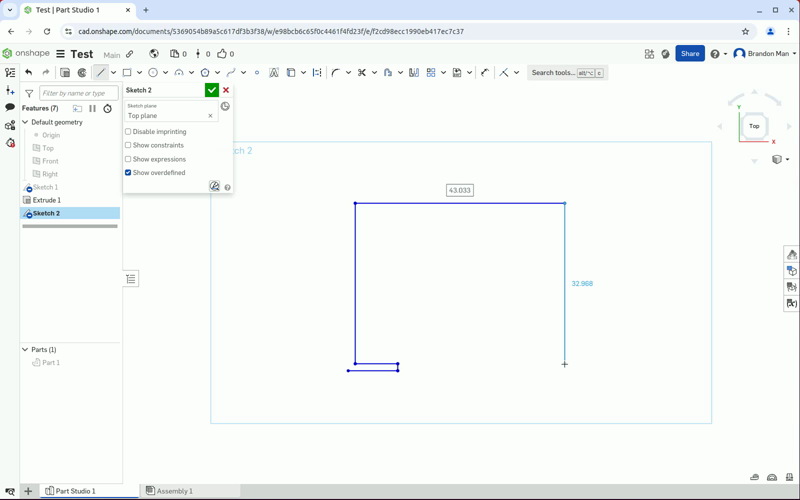
click(564, 363)
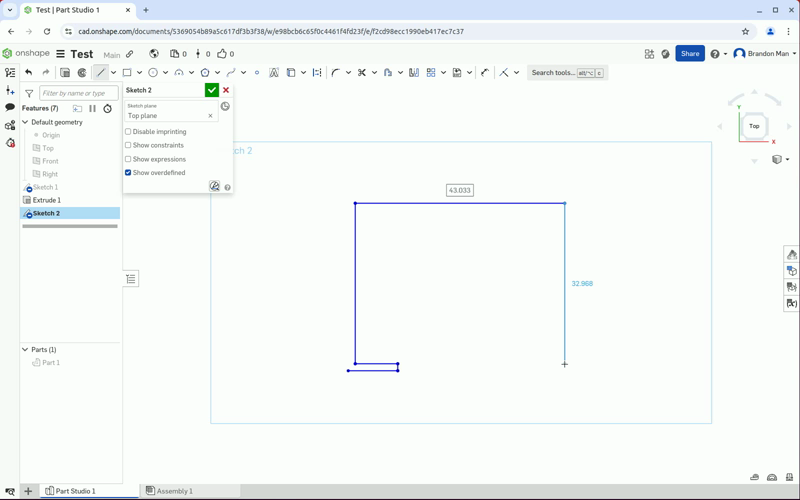
key_up(shift)
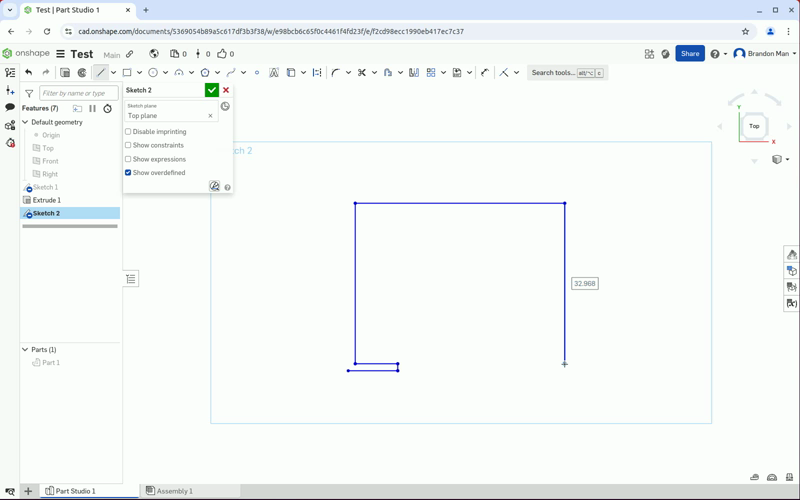
key_down(shift)
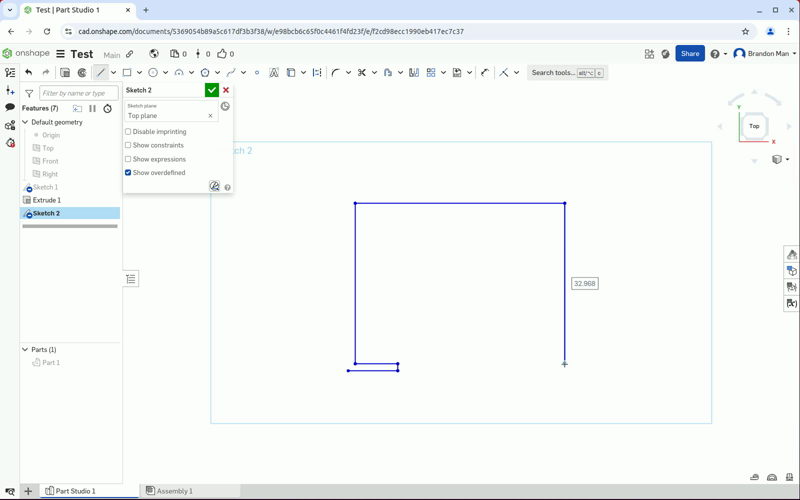
mouse_move(470, 363)
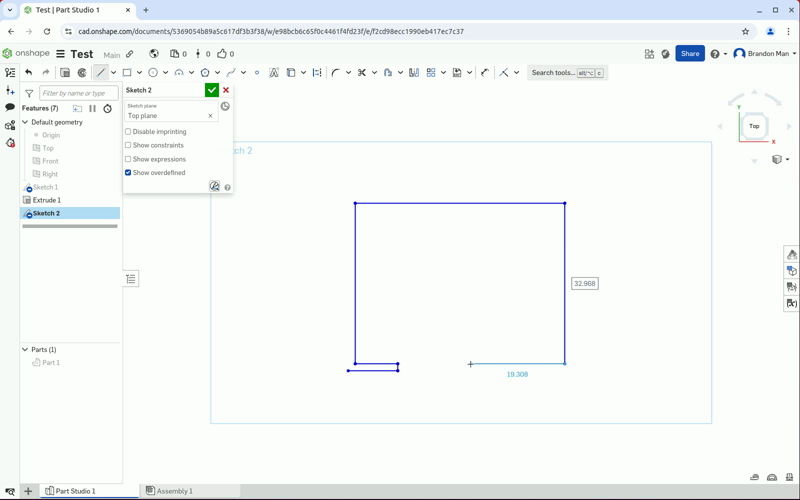
click(470, 363)
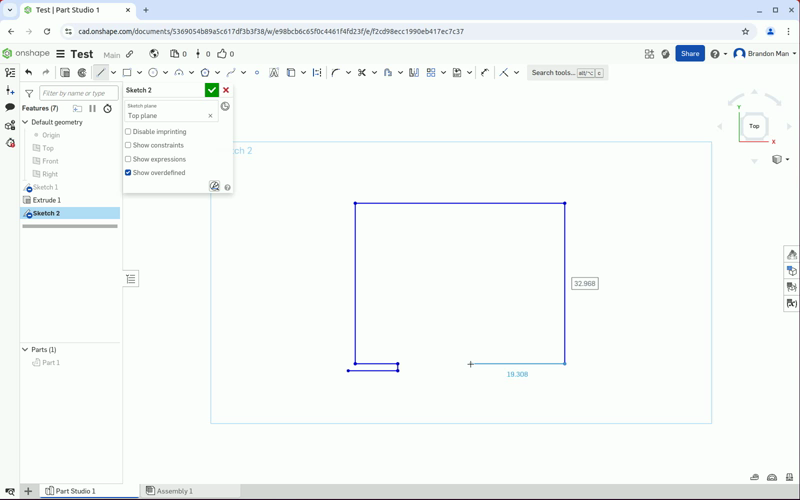
key_up(shift)
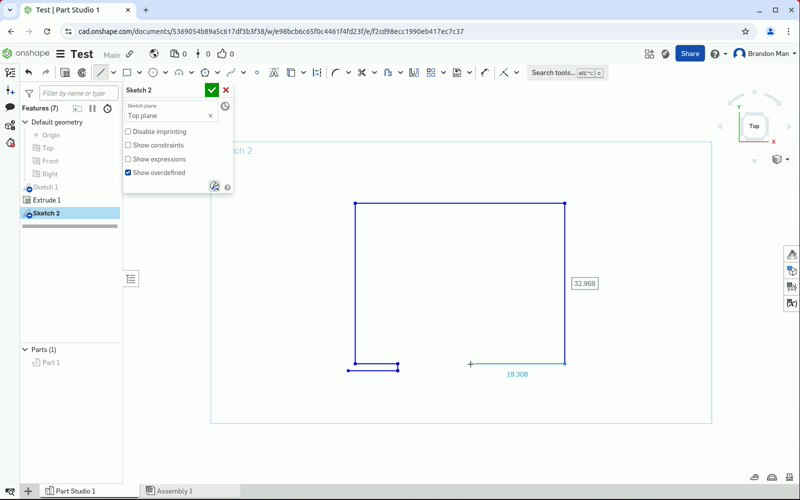
key_down(shift)
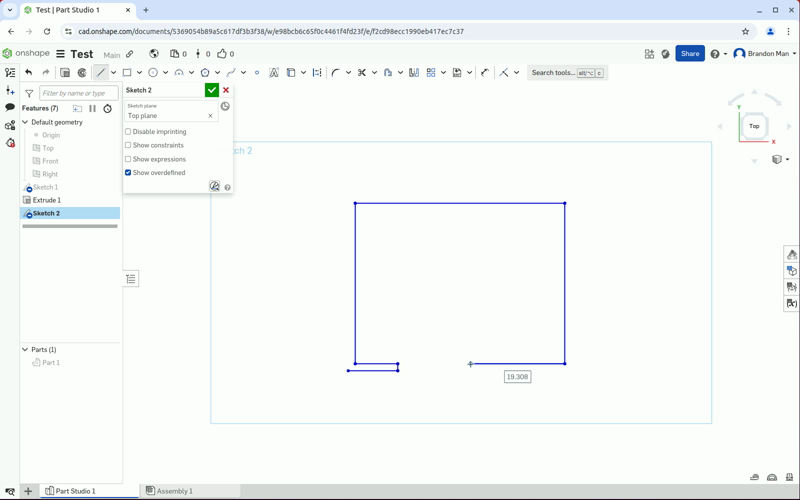
mouse_move(500, 363)
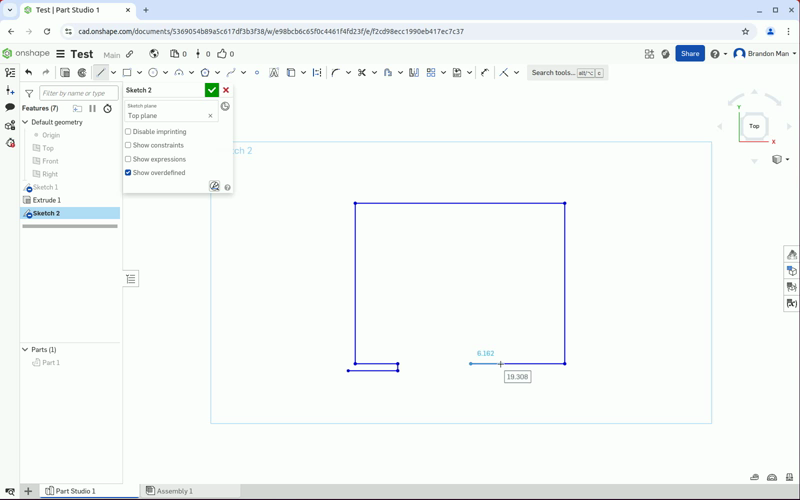
mouse_move(470, 370)
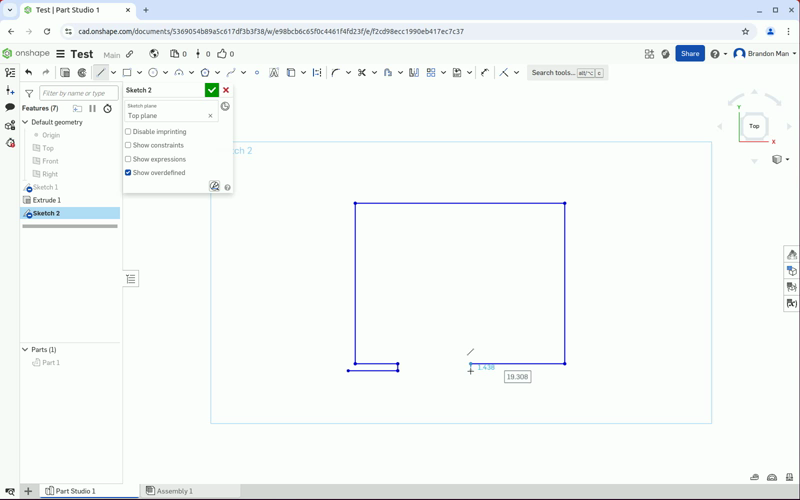
scroll(6)
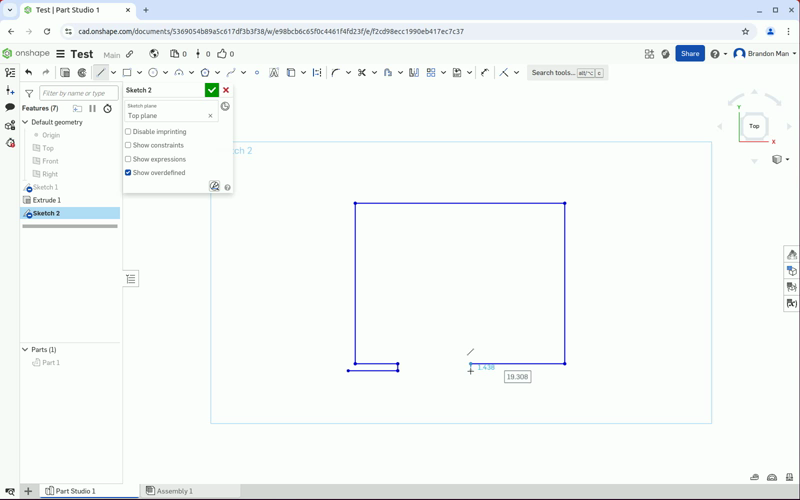
scroll(6)
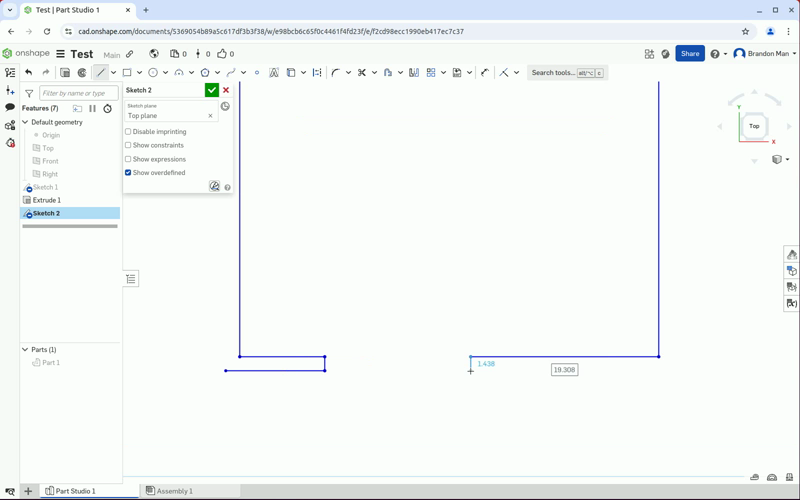
scroll(6)
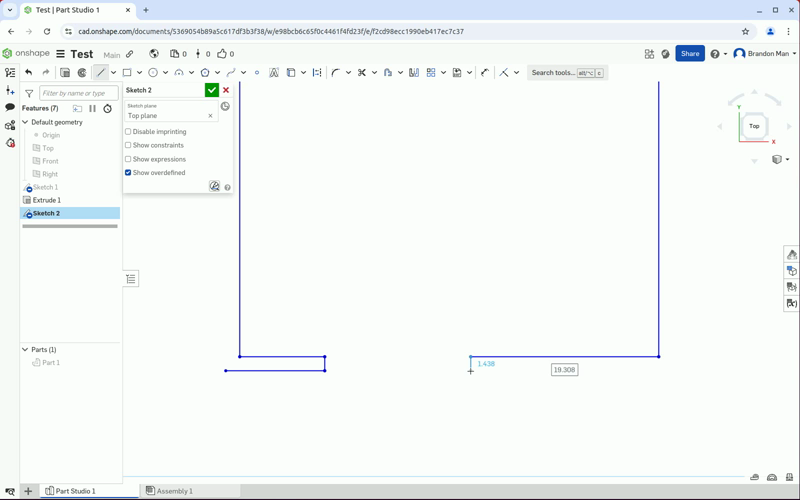
scroll(6)
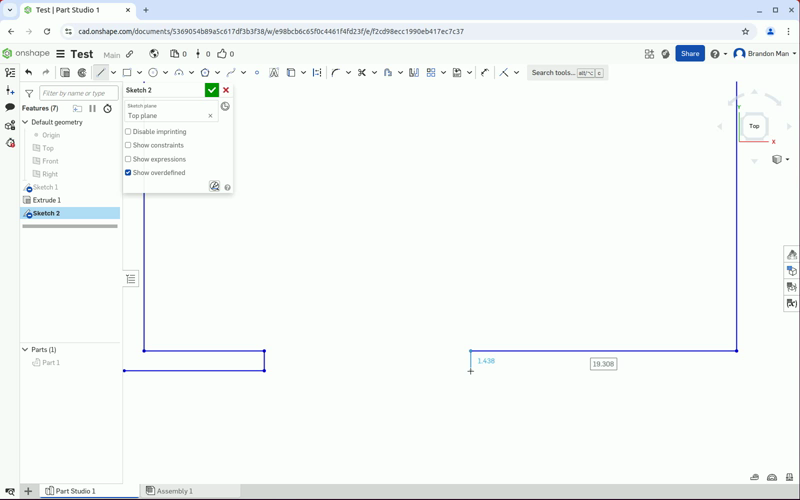
scroll(6)
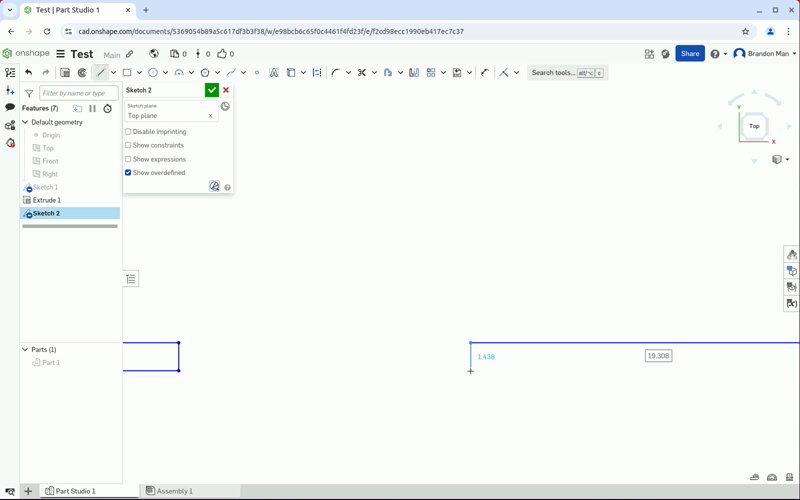
scroll(6)
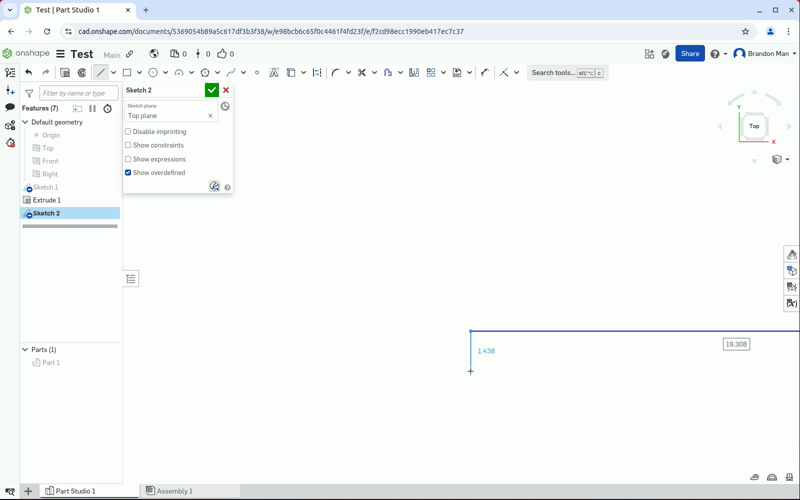
scroll(6)
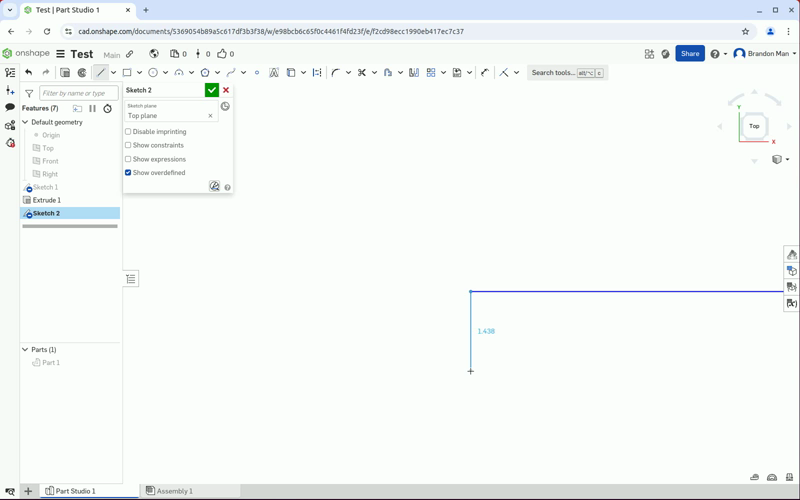
click(470, 370)
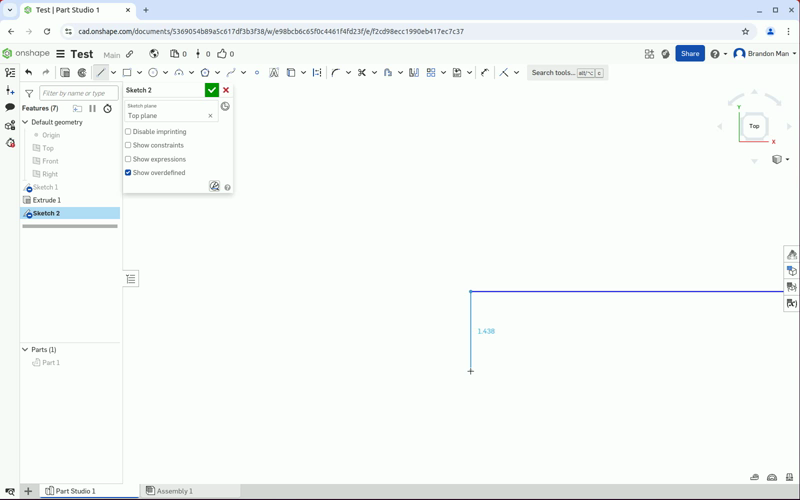
scroll(-6)
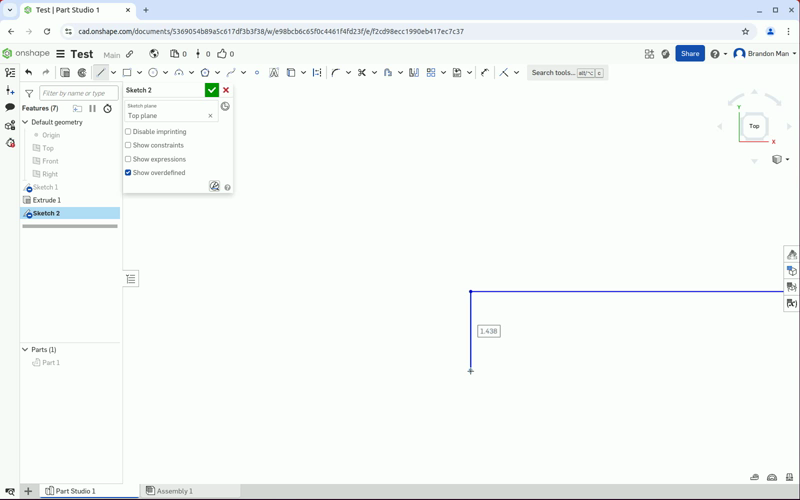
scroll(-6)
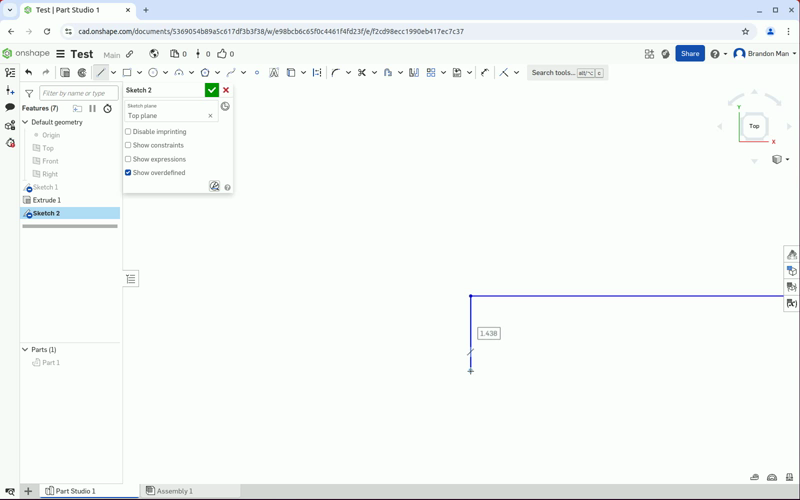
scroll(-6)
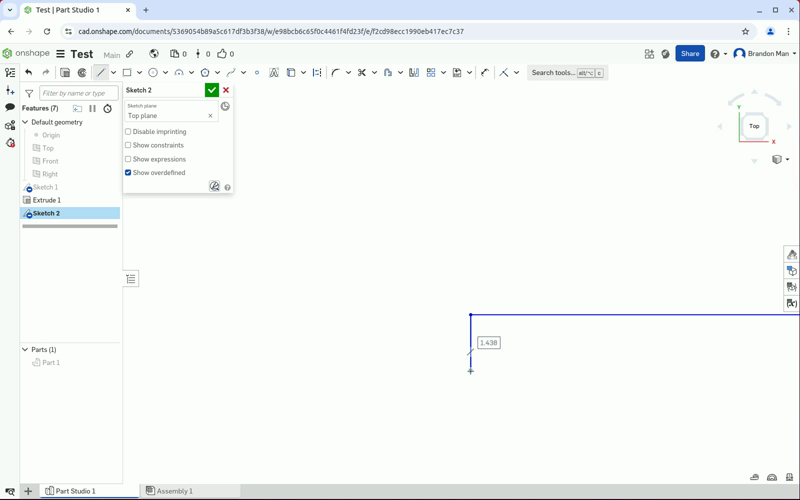
scroll(-6)
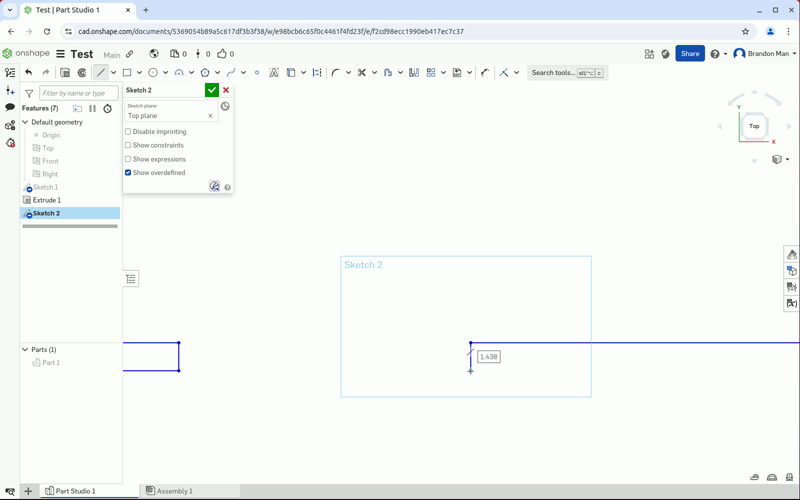
scroll(-6)
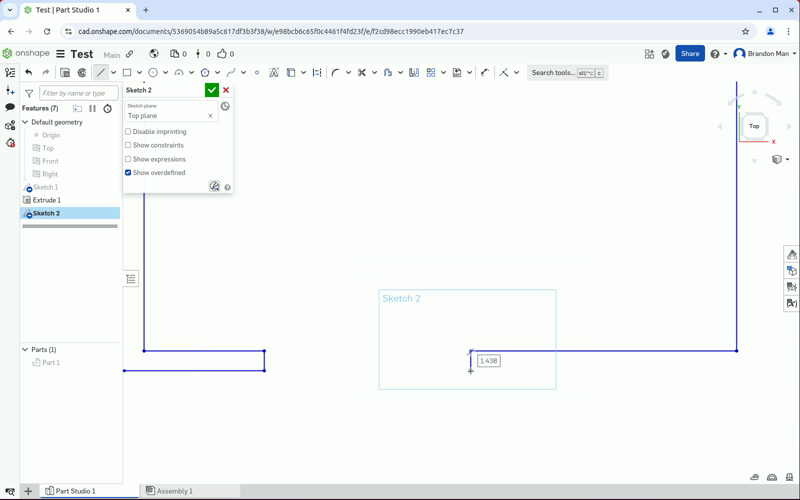
scroll(-6)
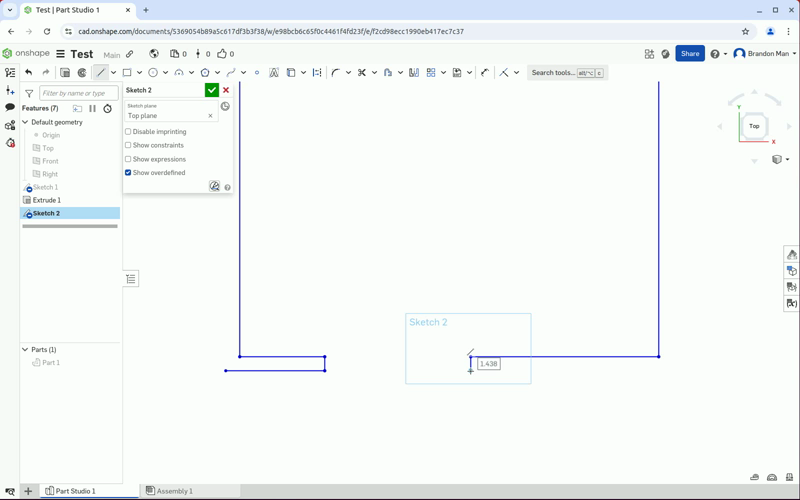
scroll(-6)
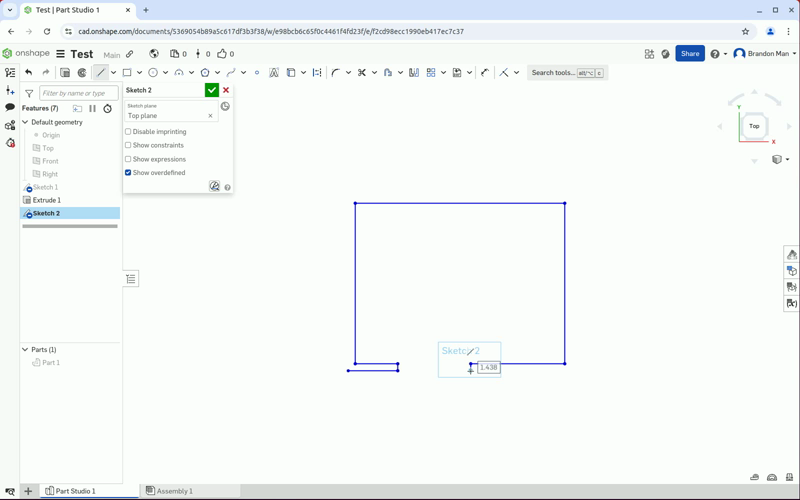
key_up(shift)
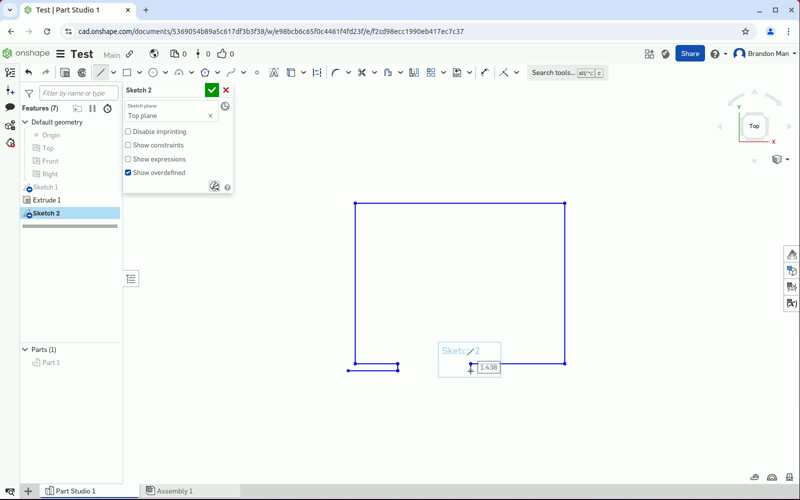
key_down(shift)
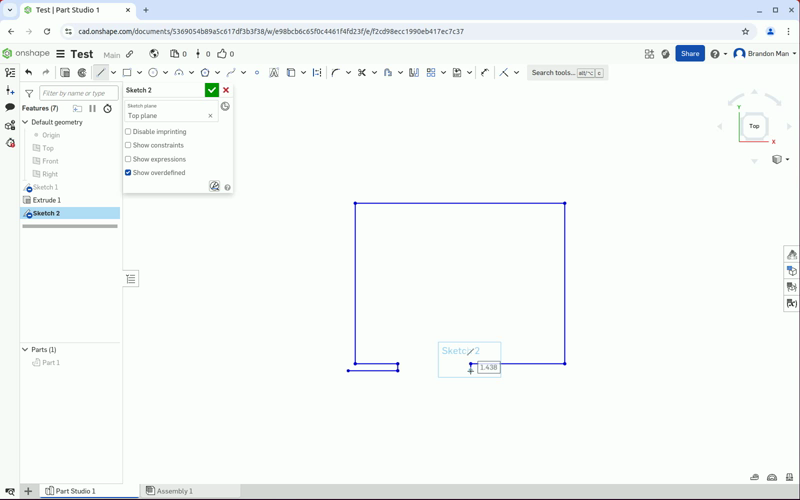
mouse_move(572, 370)
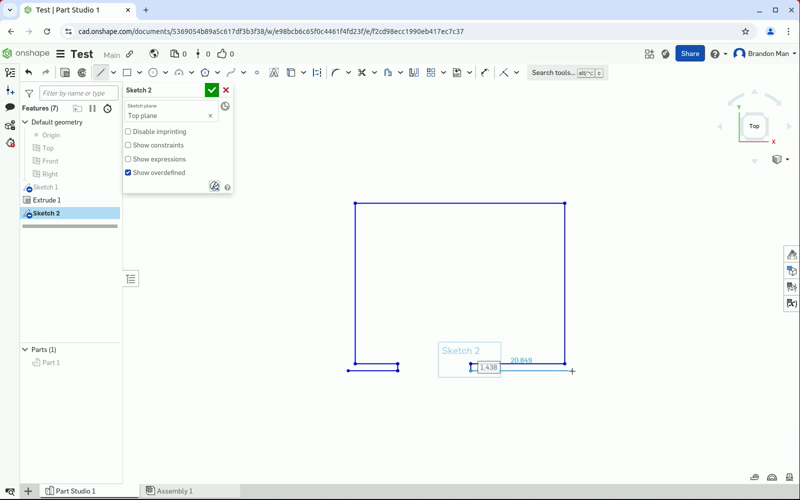
click(572, 370)
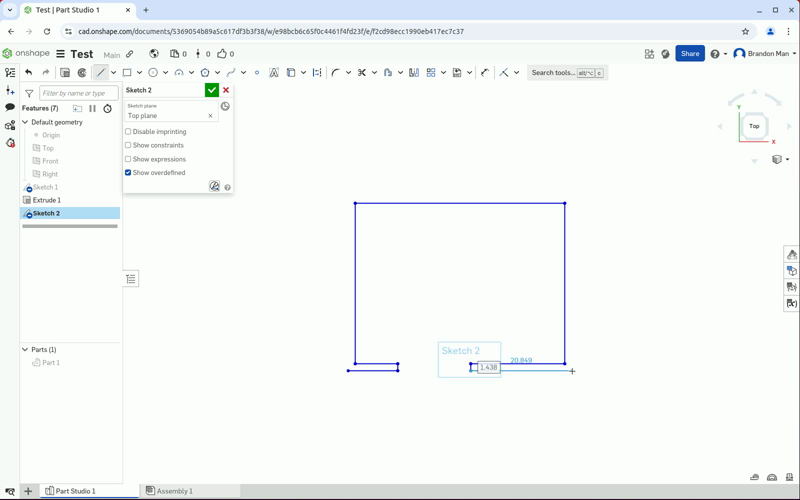
key_up(shift)
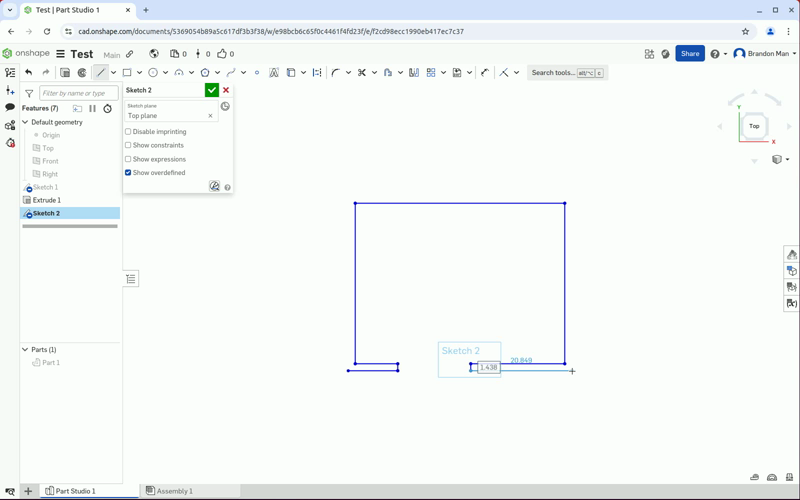
key_down(shift)
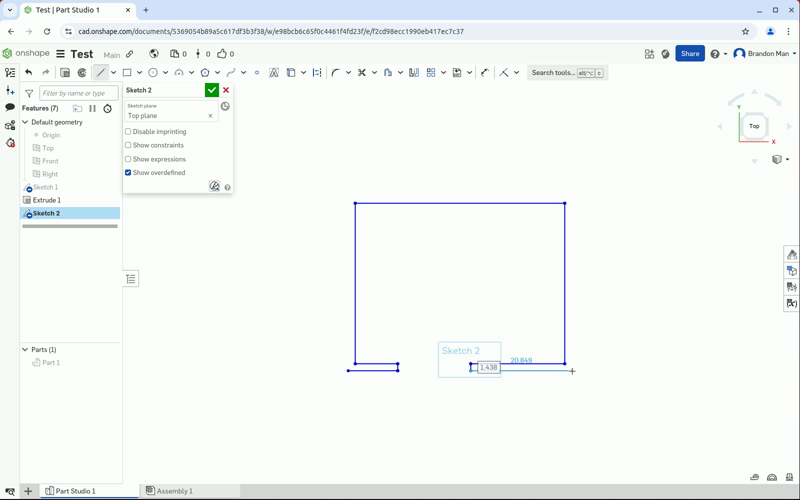
mouse_move(572, 196)
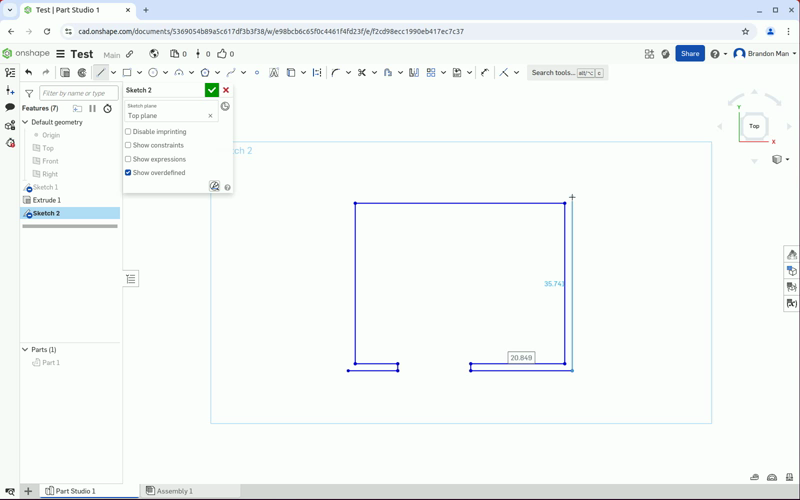
click(572, 196)
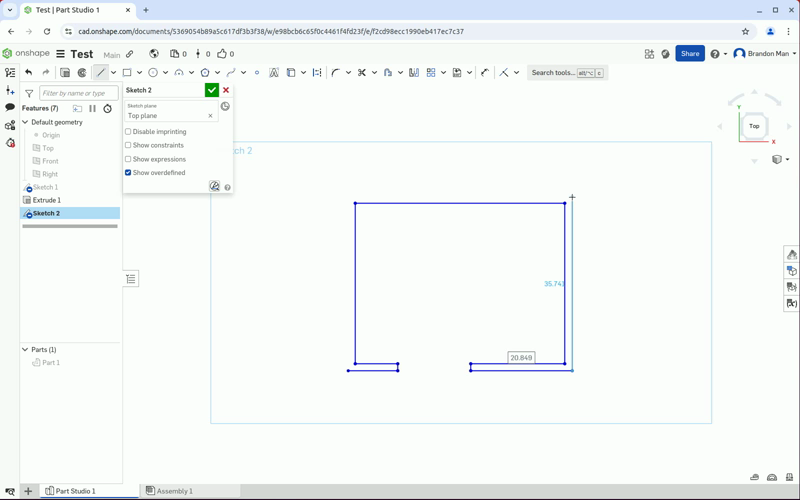
key_up(shift)
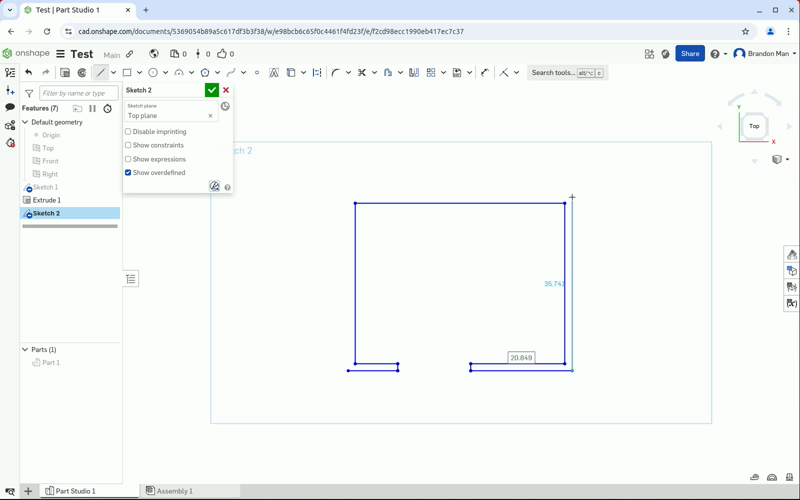
key_down(shift)
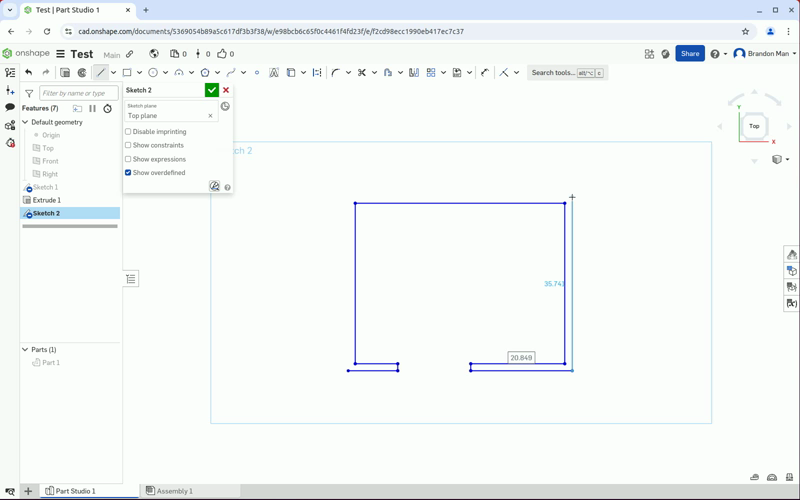
mouse_move(348, 196)
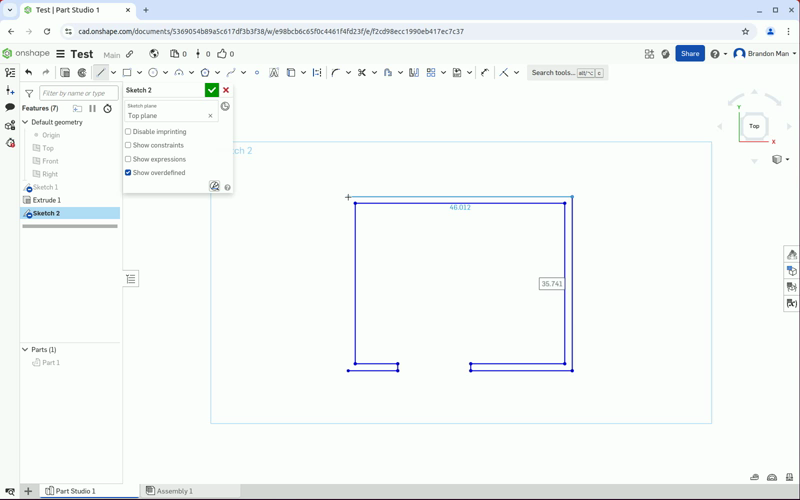
click(348, 196)
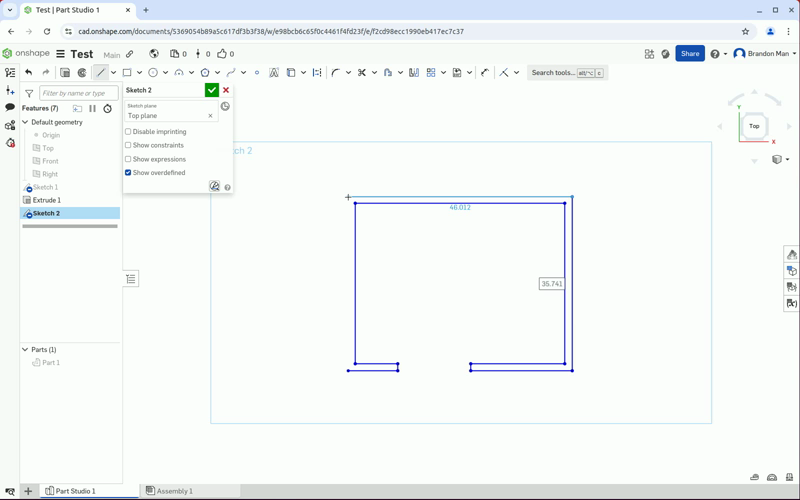
key_up(shift)
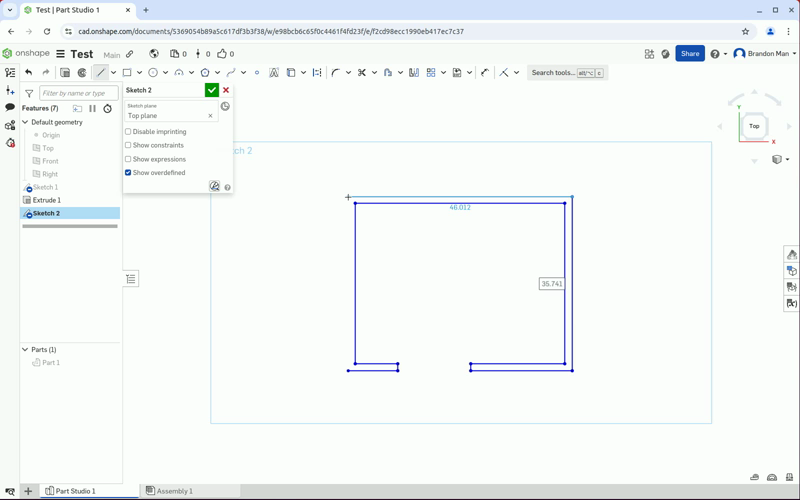
key_down(shift)
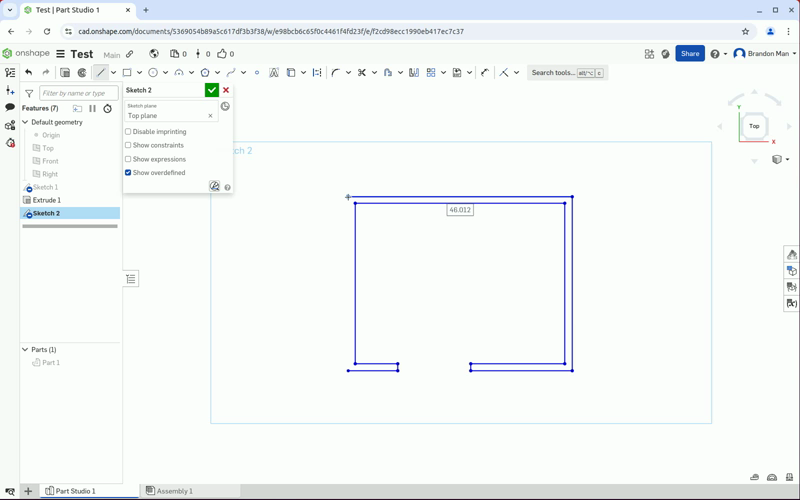
mouse_move(348, 370)
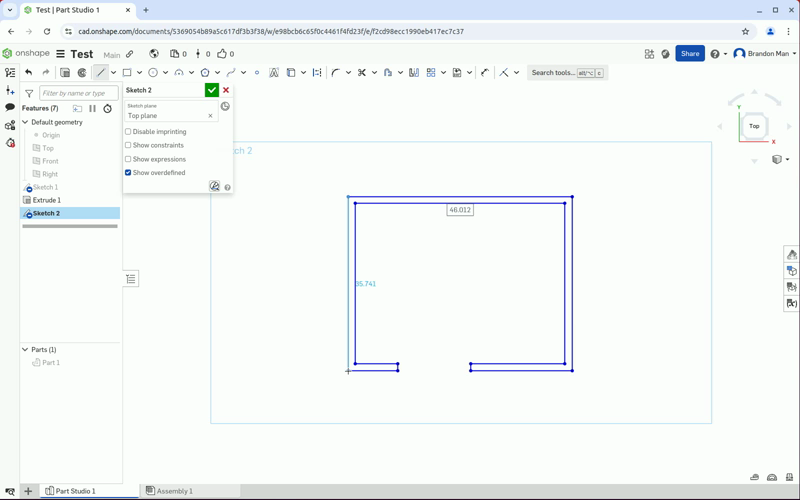
key_up(shift)
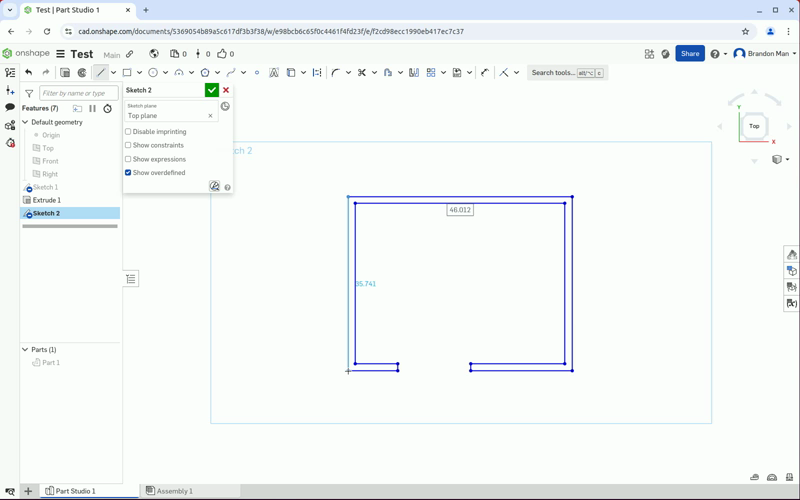
click(348, 370)
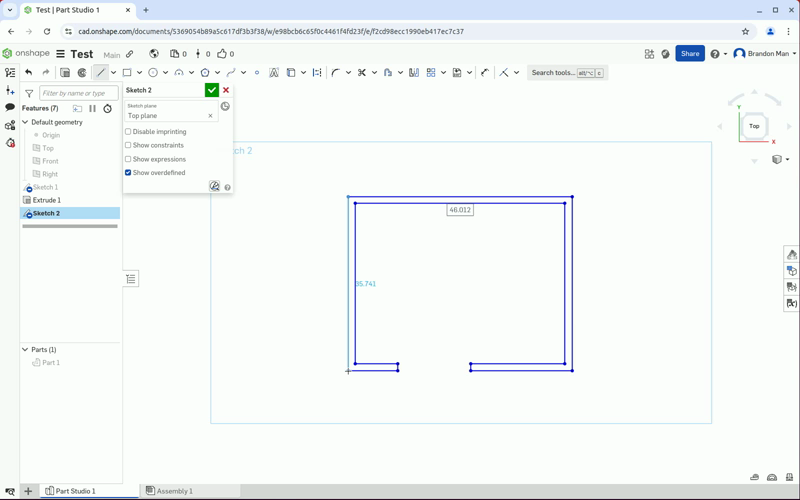
key(esc)
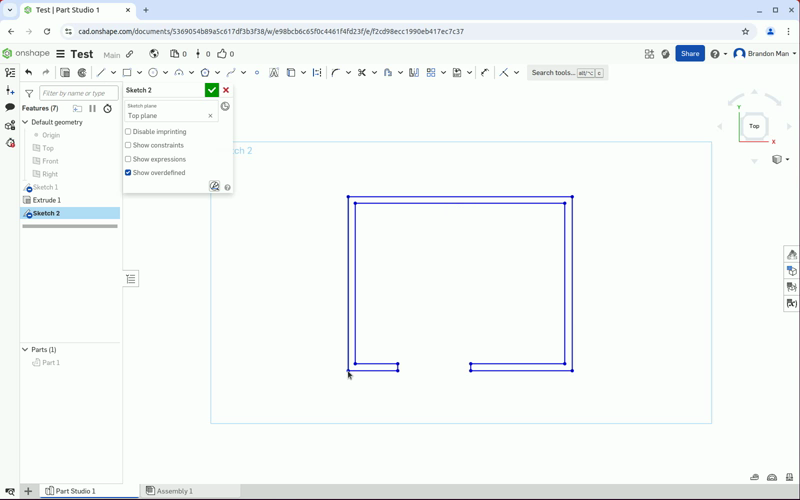
mouse_move(568, 297)
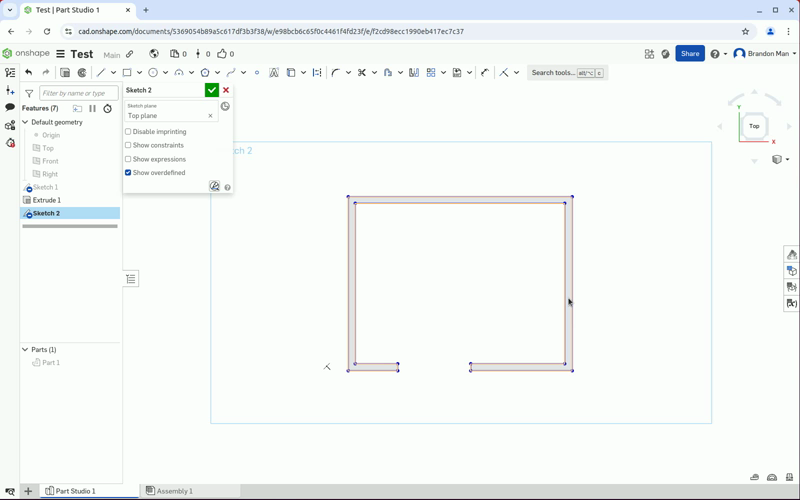
click(568, 297)
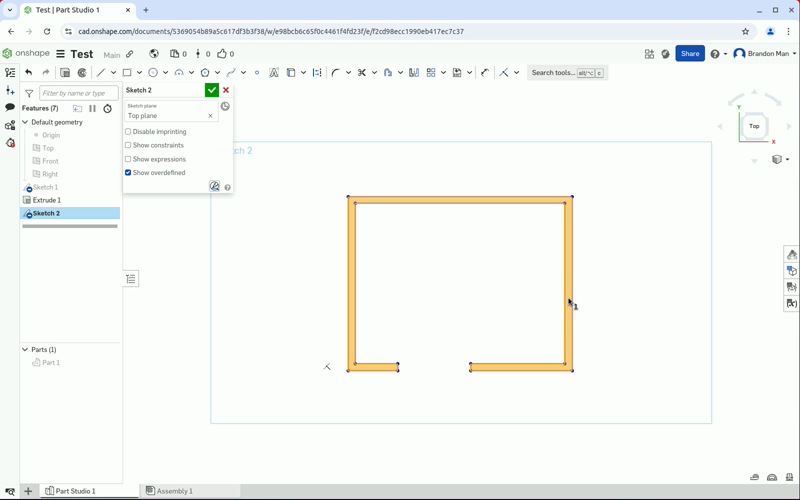
mouse_move(73, 352)
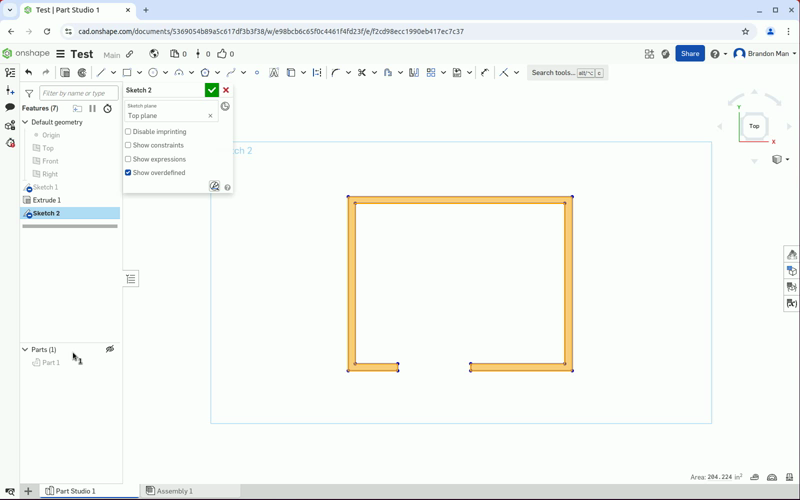
key(shift+y)
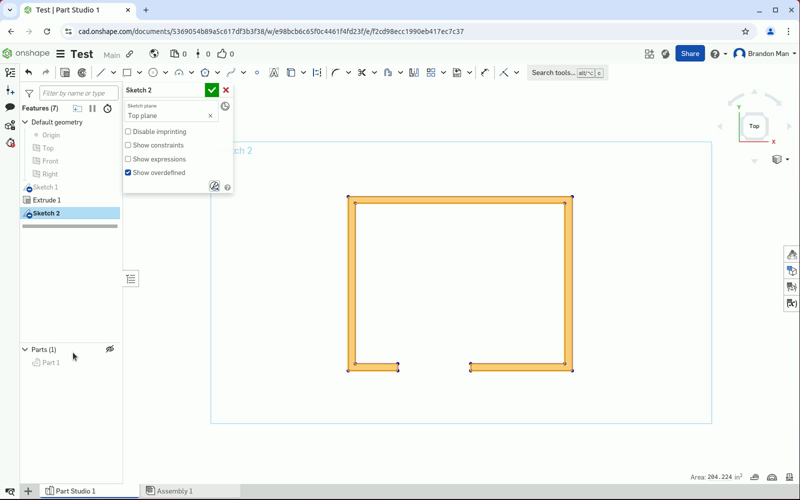
key(shift+e)
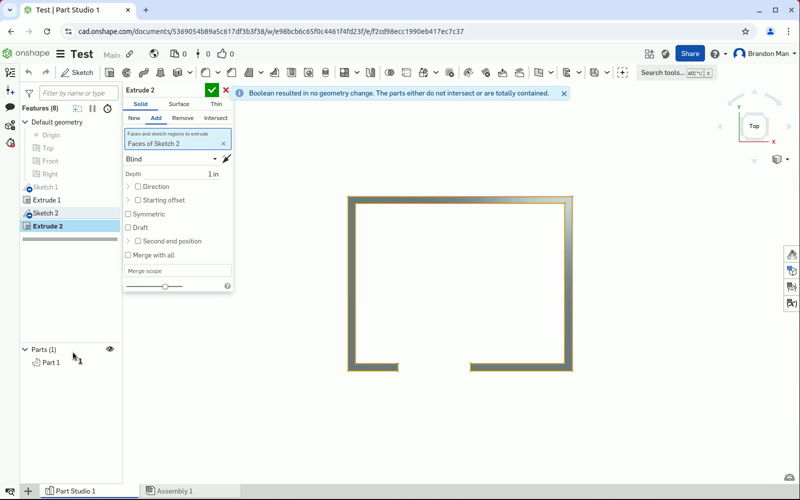
mouse_move(143, 106)
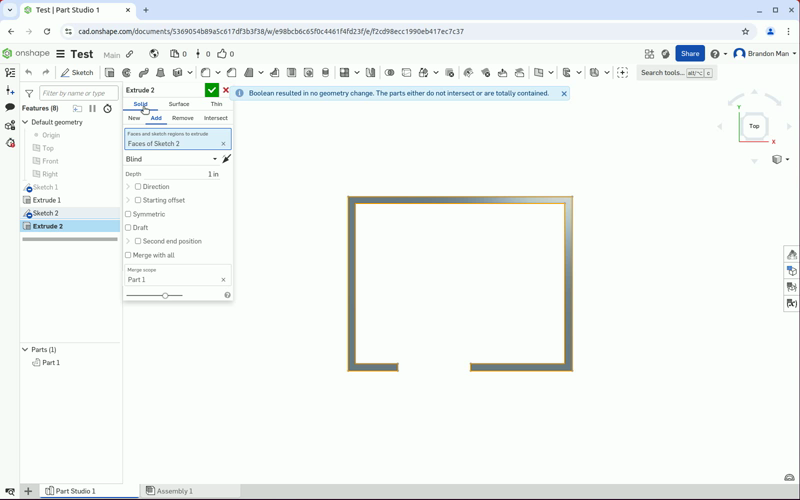
click(143, 106)
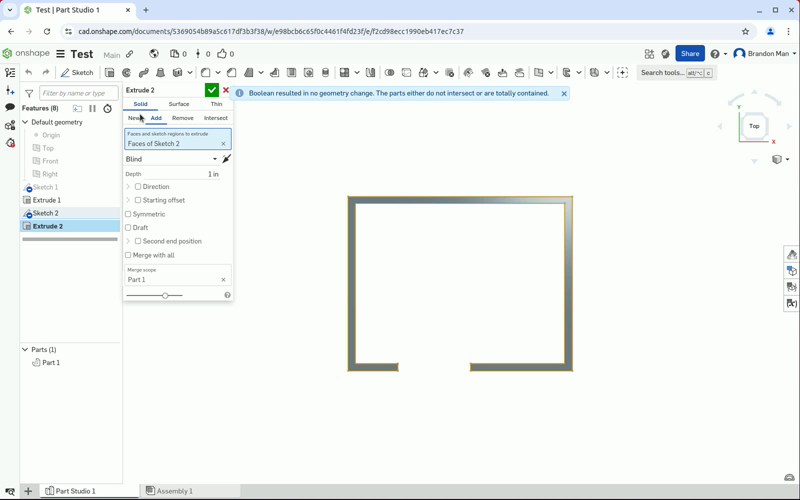
mouse_move(137, 120)
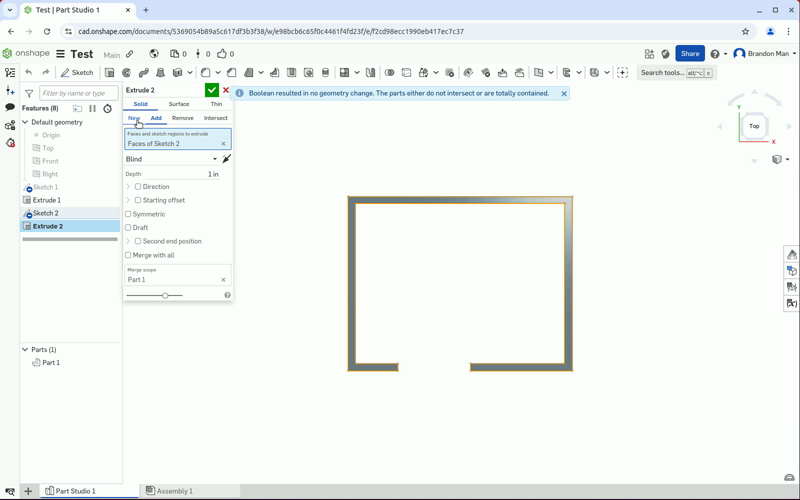
click(137, 120)
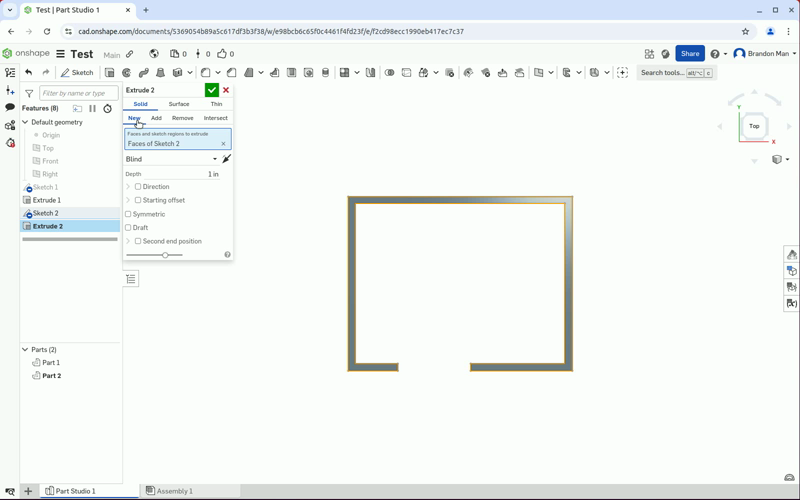
key(tab, 4)
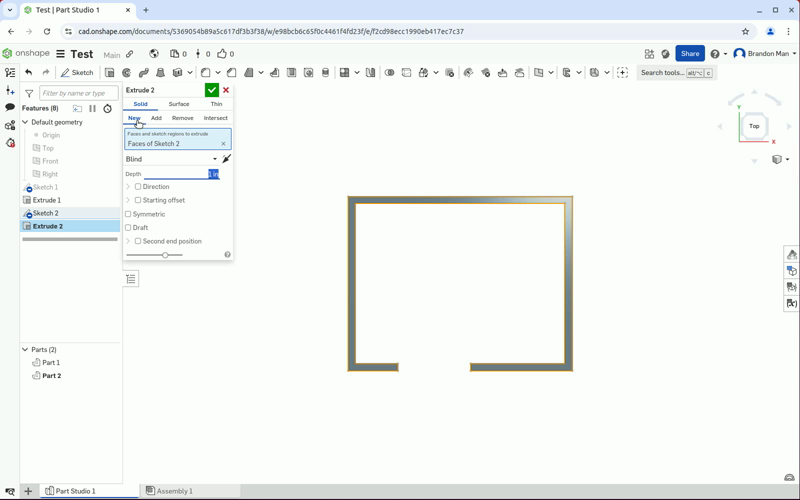
text(-0.722)
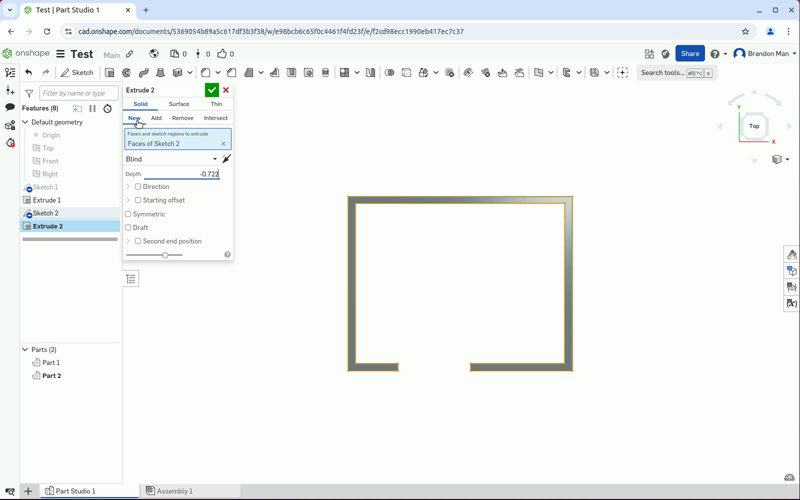
key(enter)
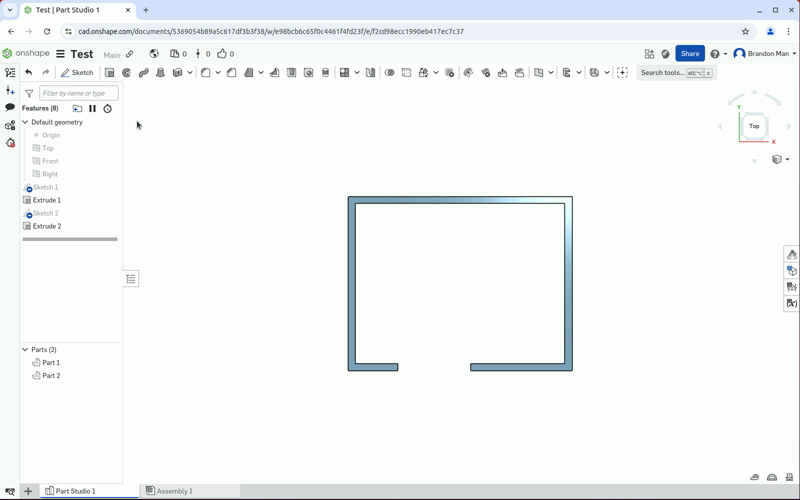
key(shift+h)
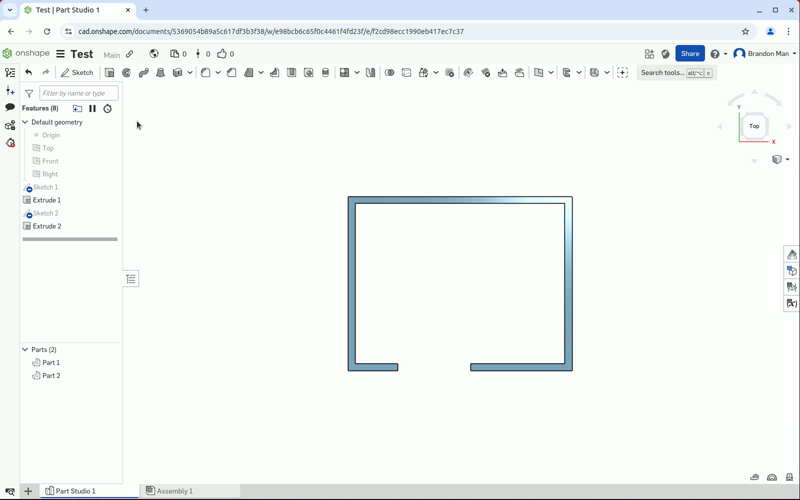
key(shift+h)
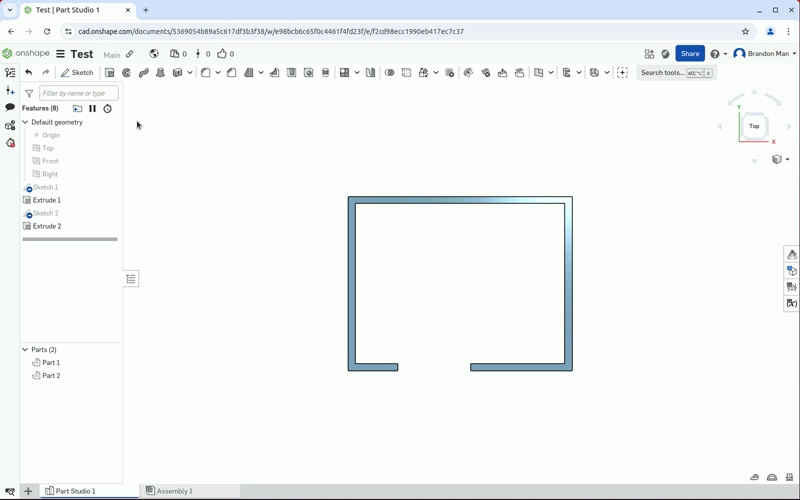
mouse_move(73, 189)
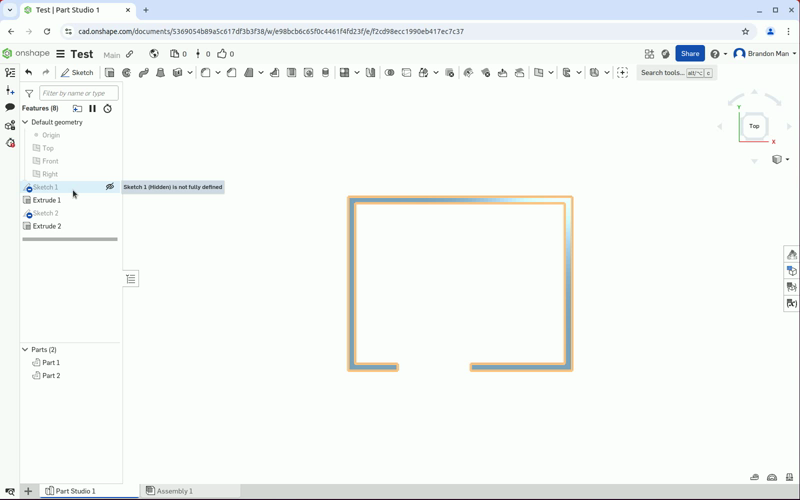
click(73, 189)
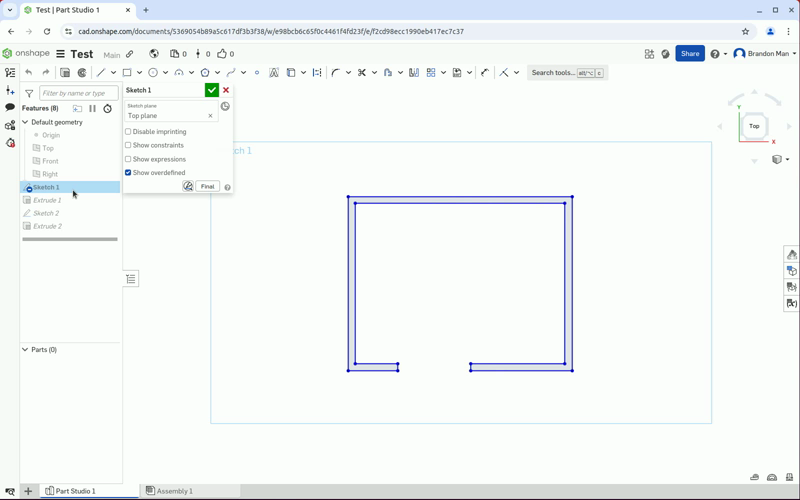
mouse_move(229, 92)
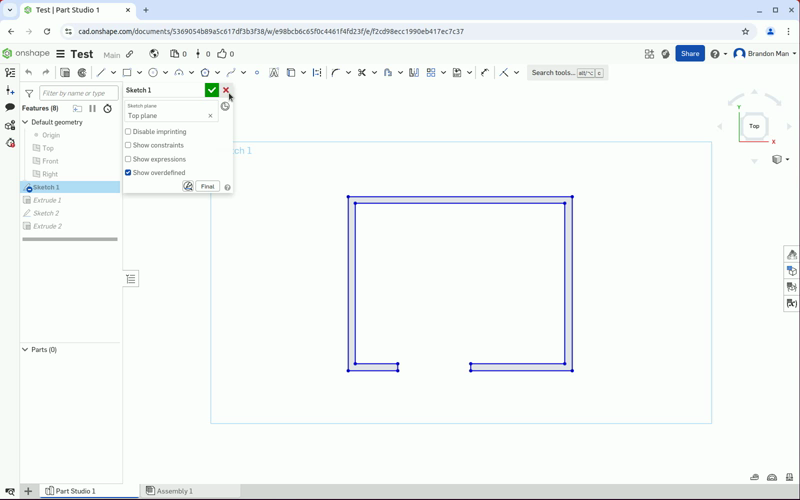
click(229, 92)
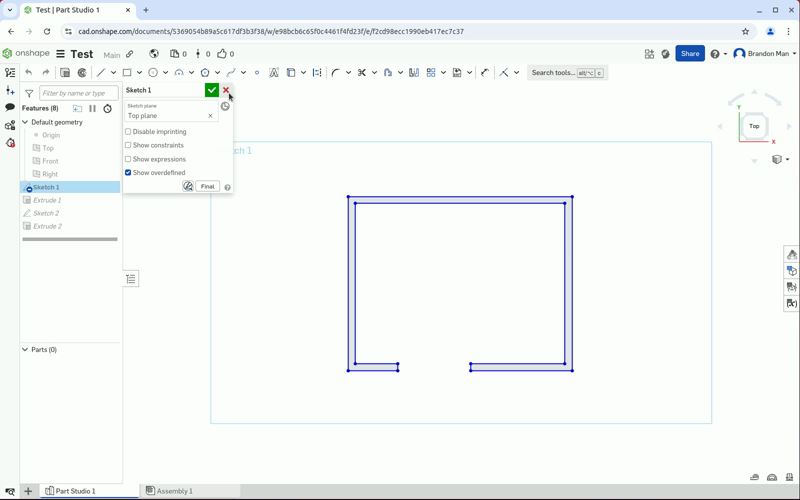
key(shift+s)
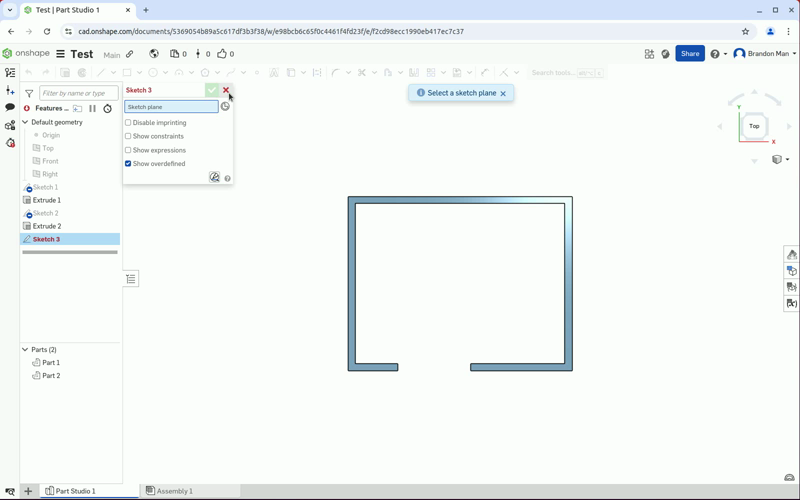
mouse_move(73, 150)
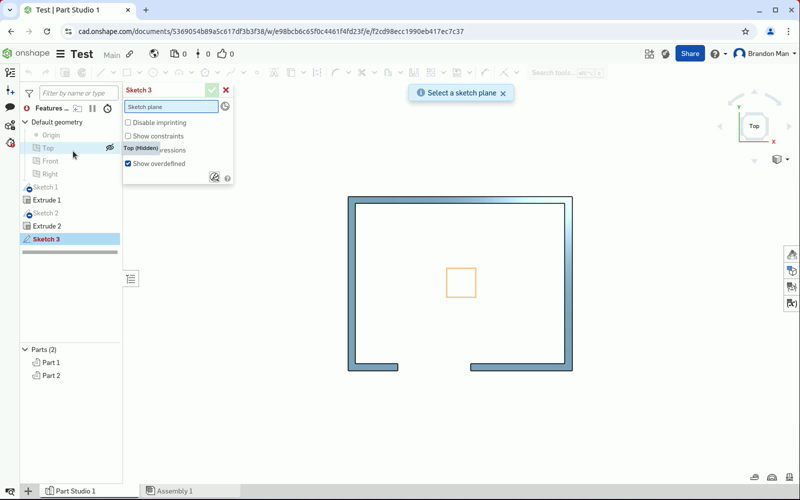
click(73, 150)
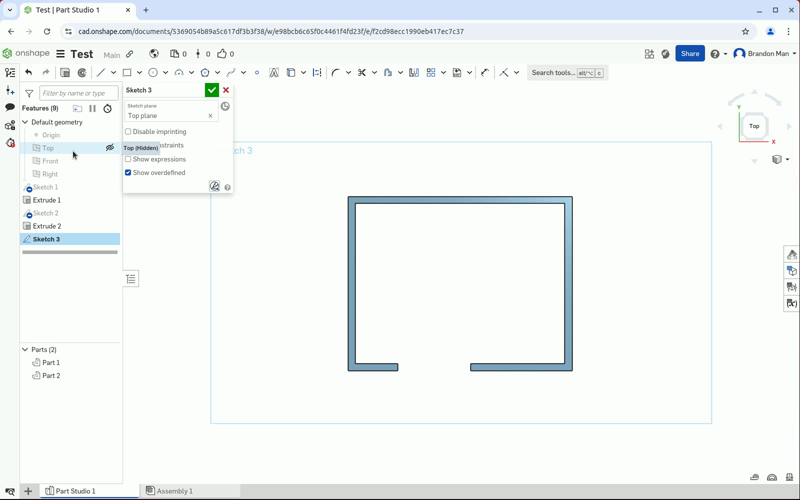
mouse_move(73, 352)
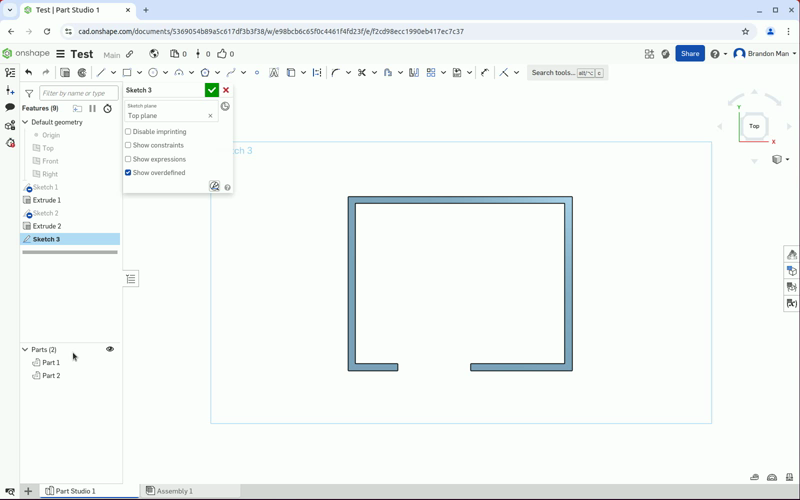
key(y)
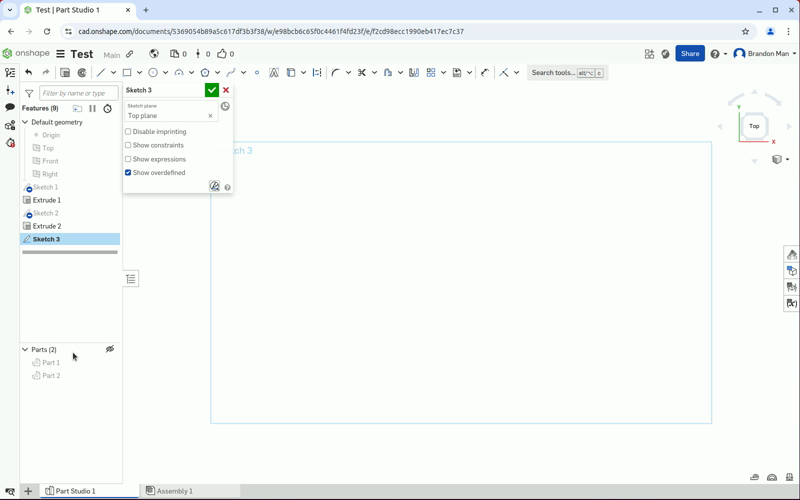
key(l)
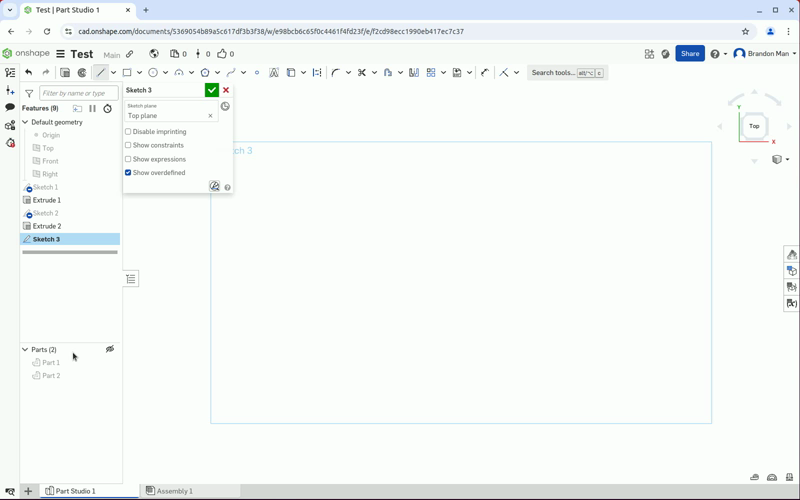
key_down(shift)
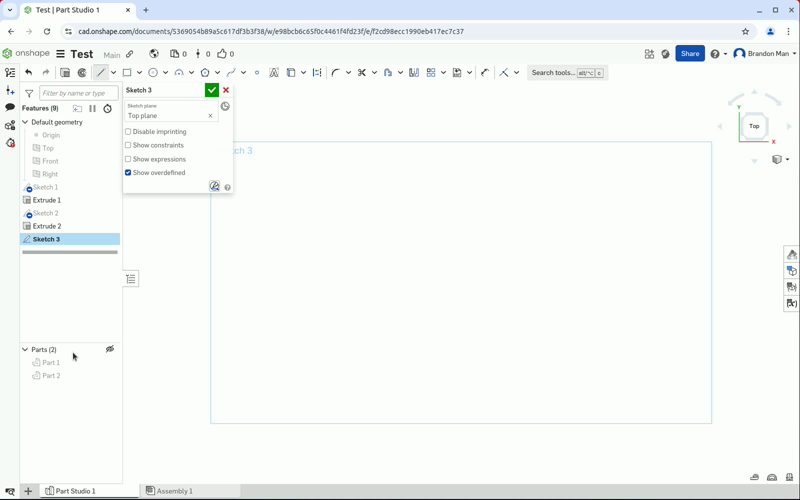
mouse_move(355, 362)
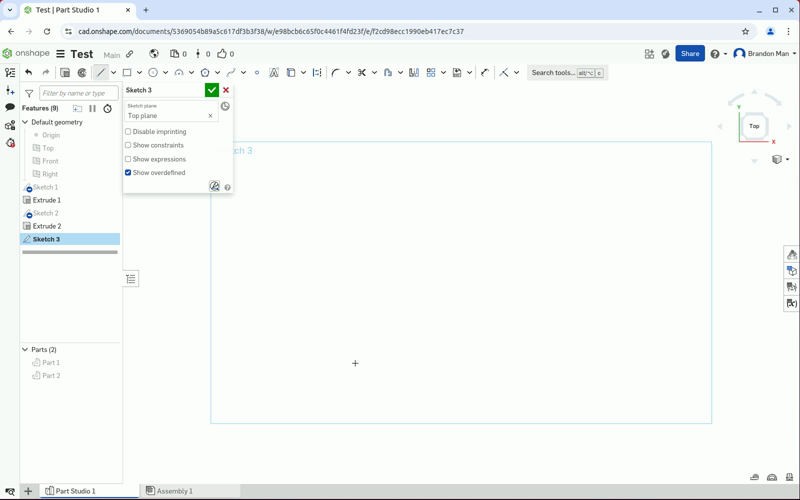
click(355, 362)
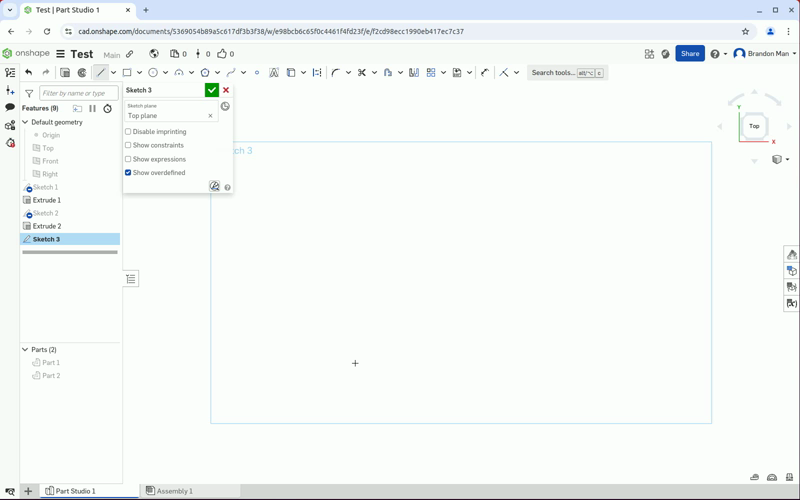
key_up(shift)
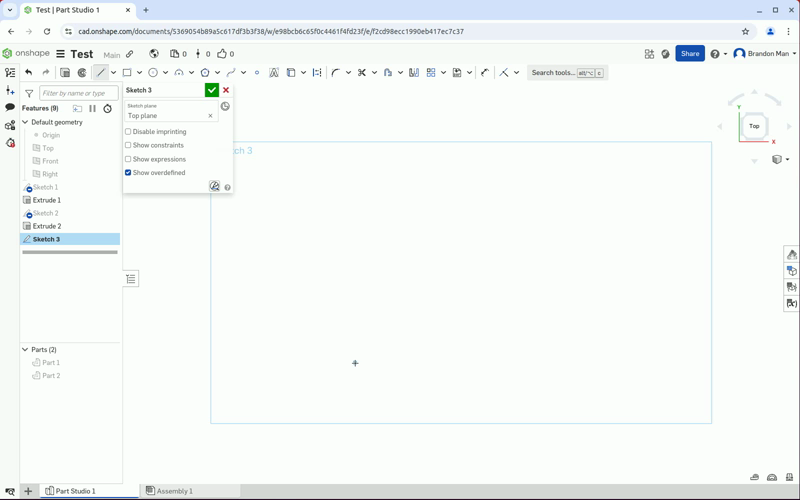
key_down(shift)
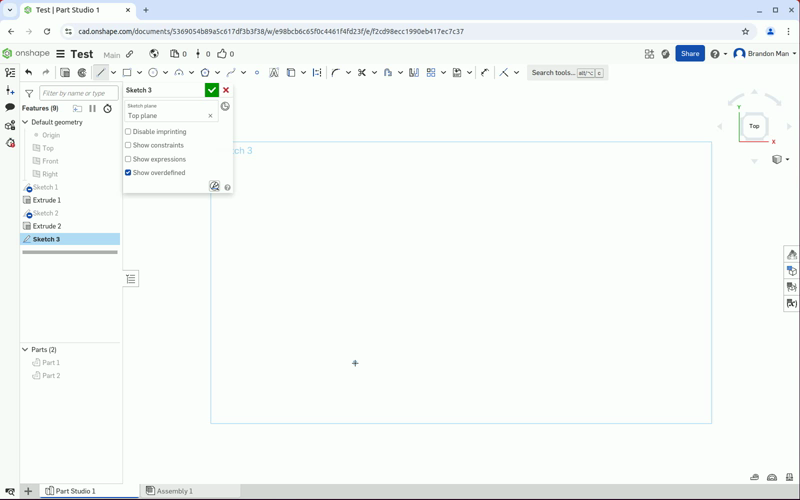
mouse_move(385, 362)
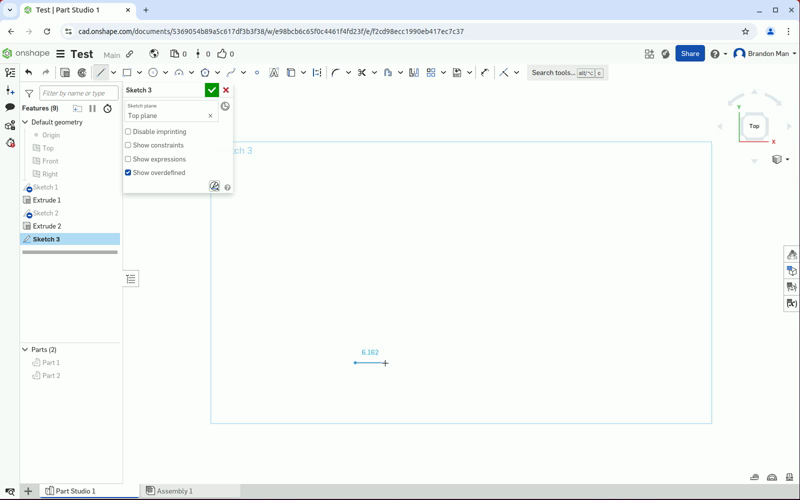
mouse_move(397, 362)
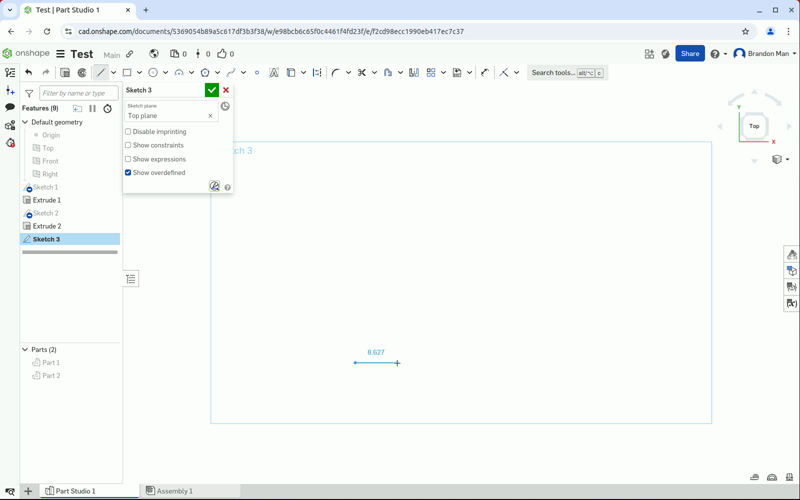
click(397, 362)
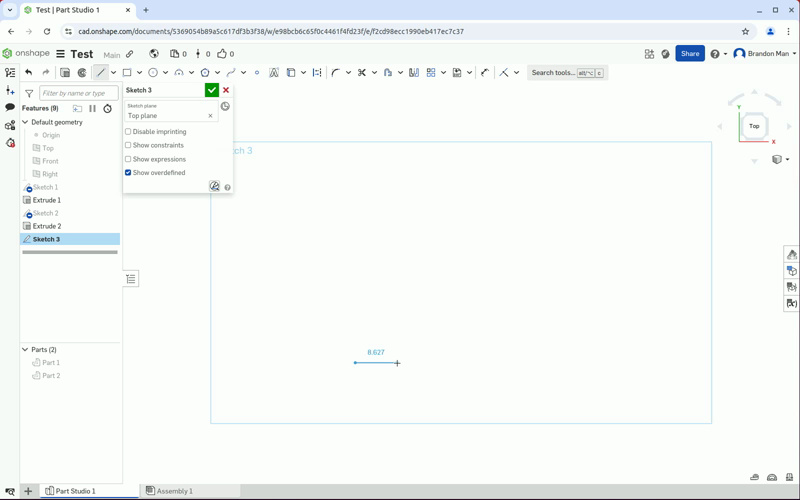
key_up(shift)
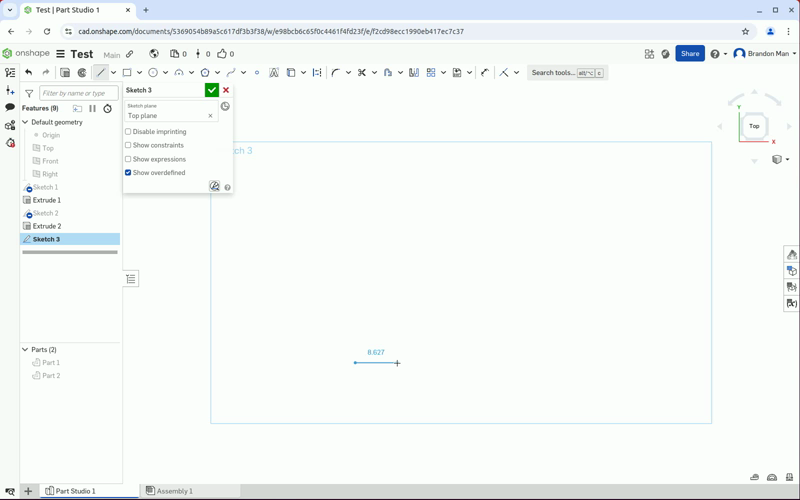
key_down(shift)
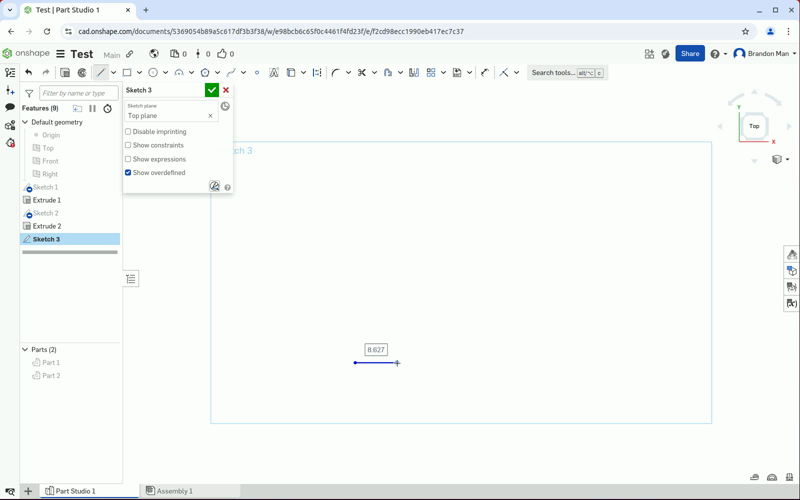
mouse_move(427, 362)
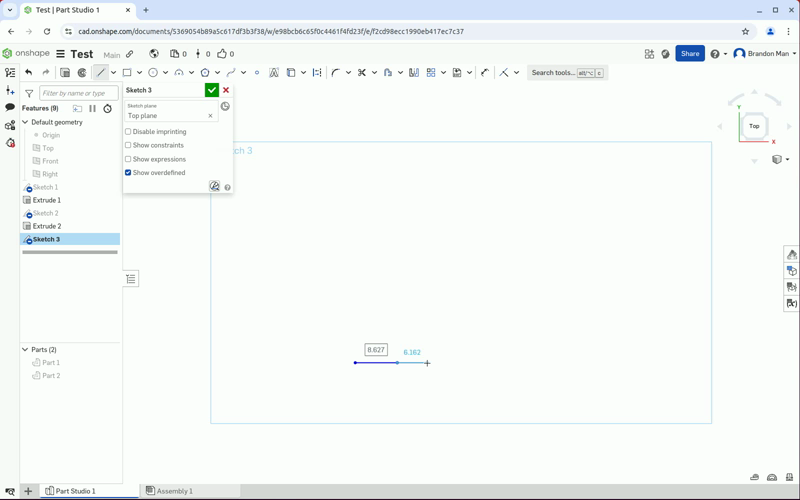
mouse_move(397, 369)
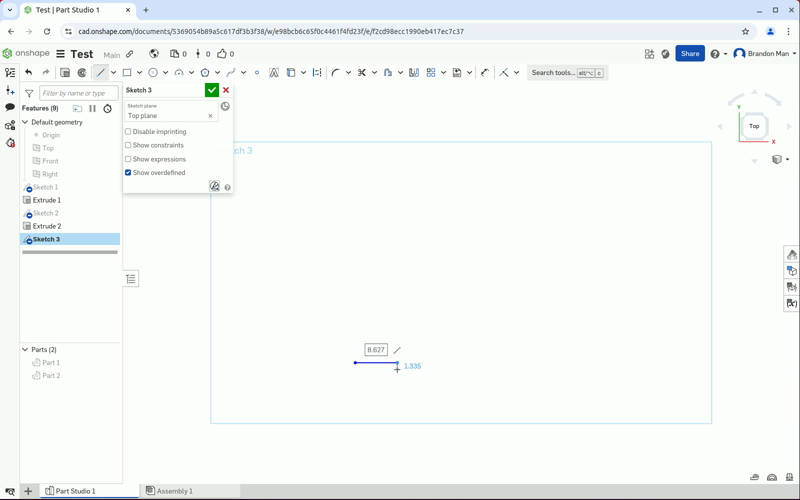
scroll(6)
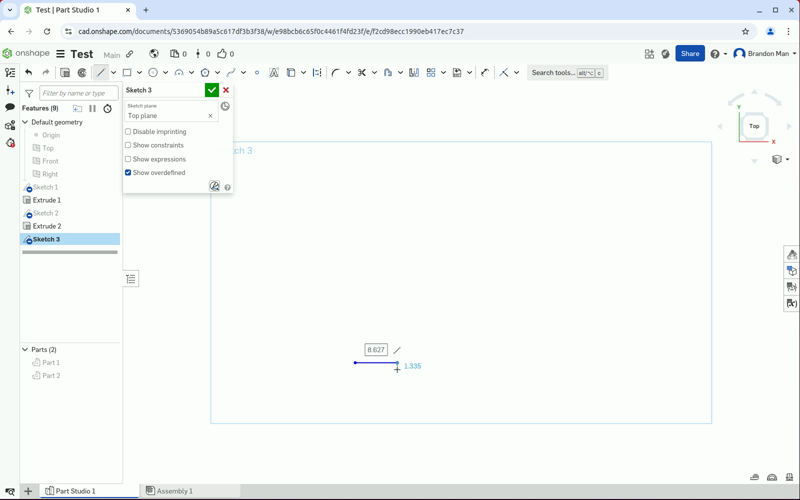
scroll(6)
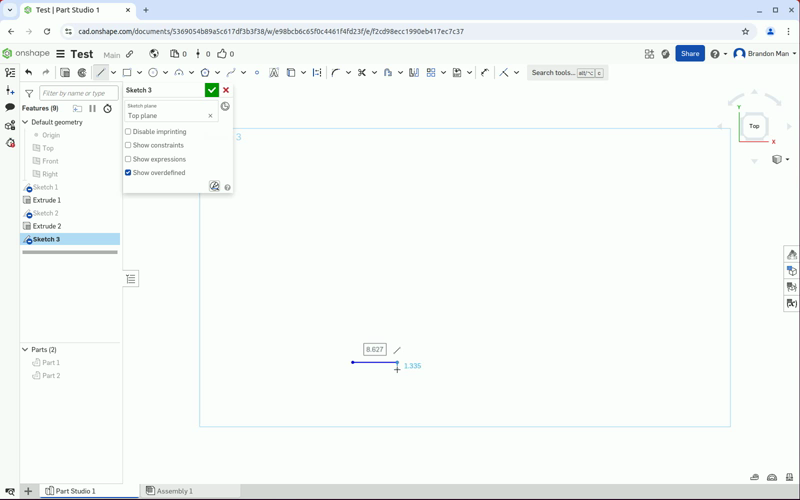
scroll(6)
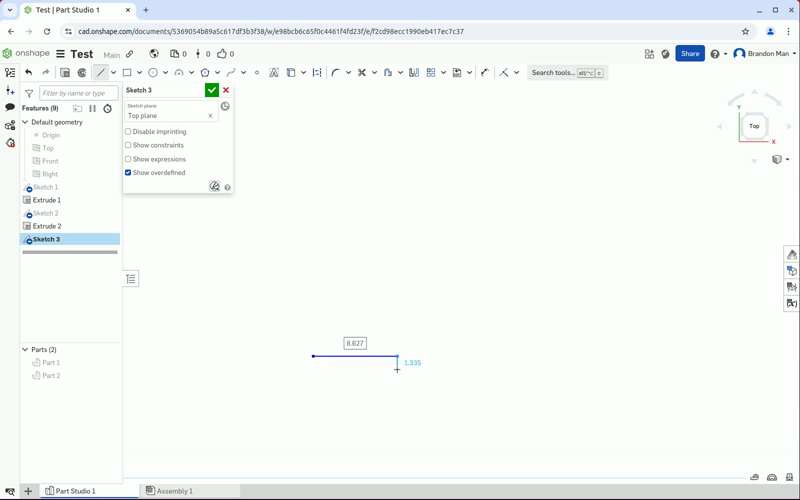
scroll(6)
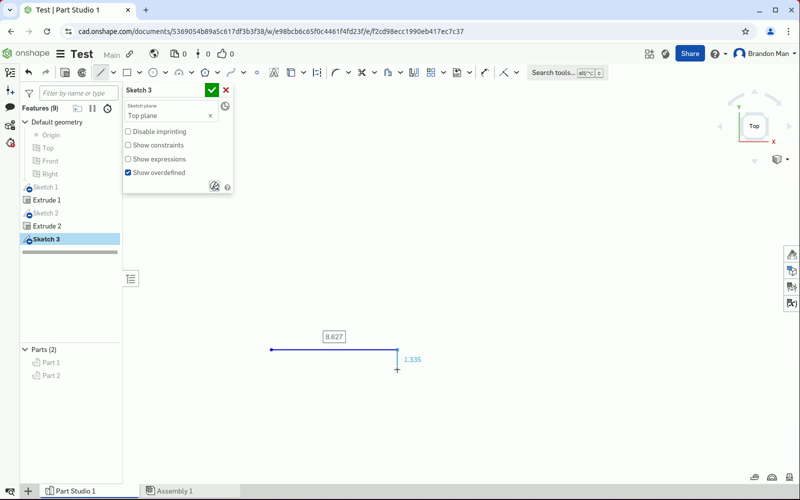
scroll(6)
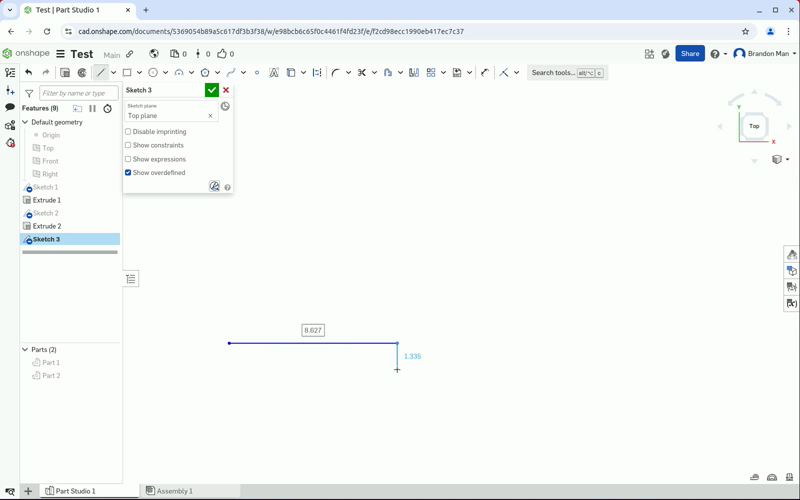
scroll(6)
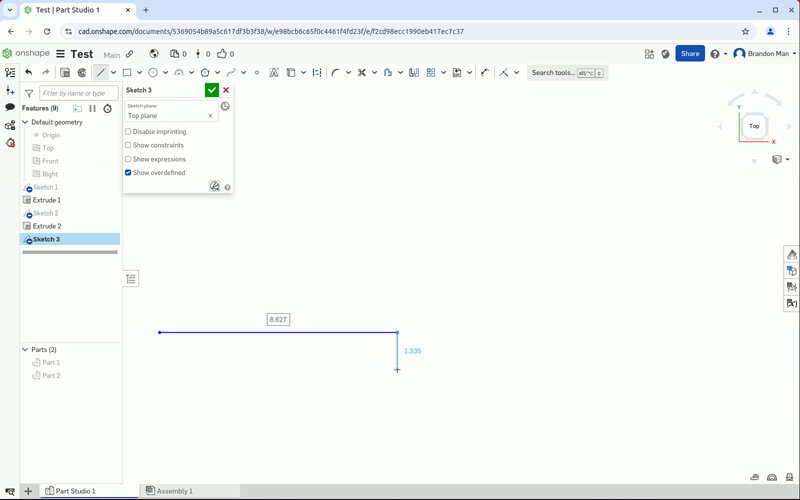
scroll(6)
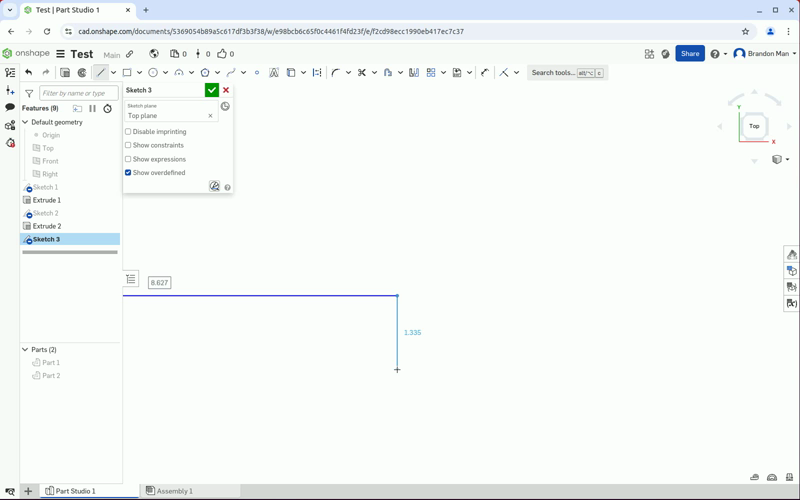
click(397, 369)
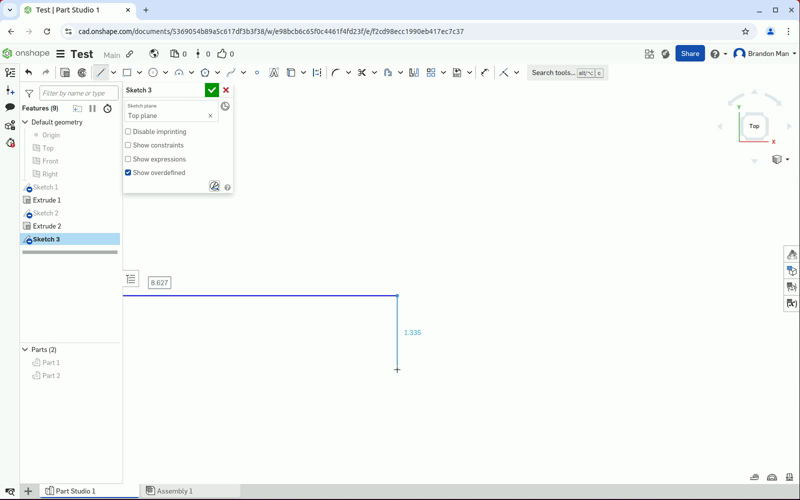
scroll(-6)
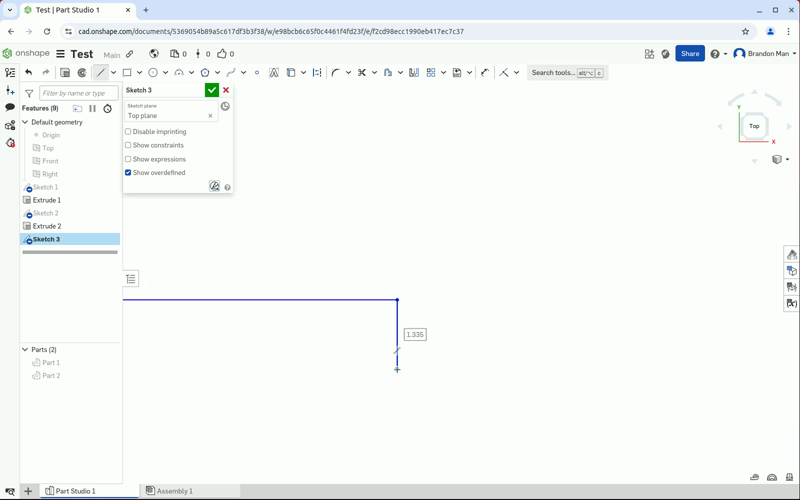
scroll(-6)
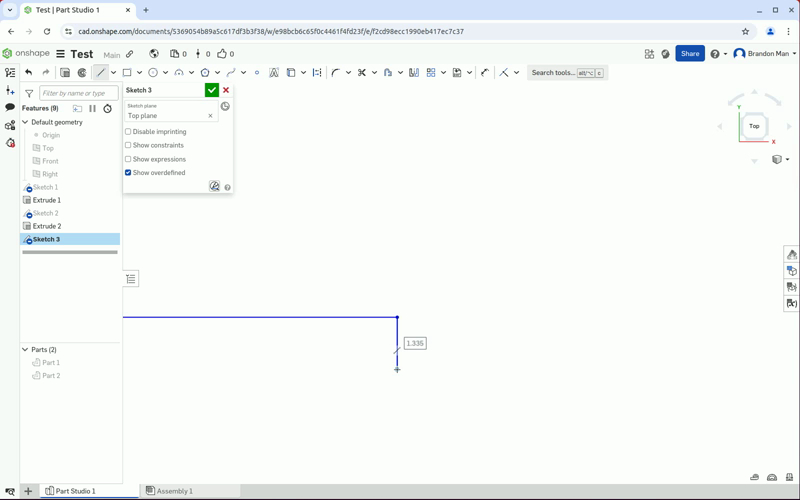
scroll(-6)
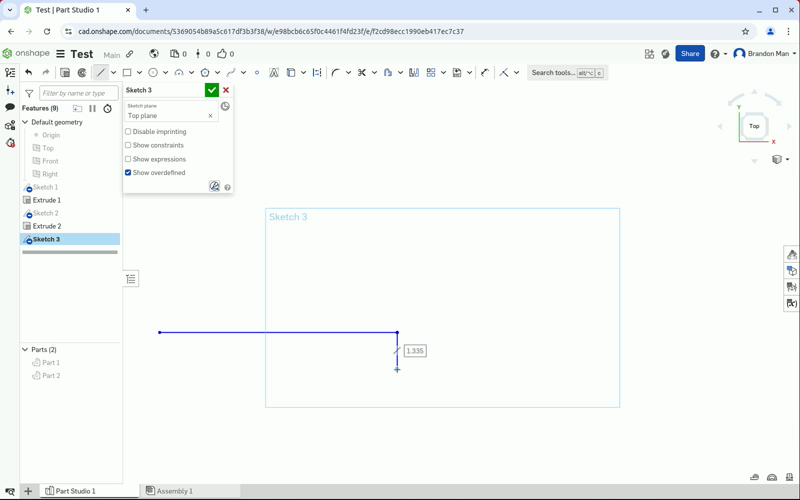
scroll(-6)
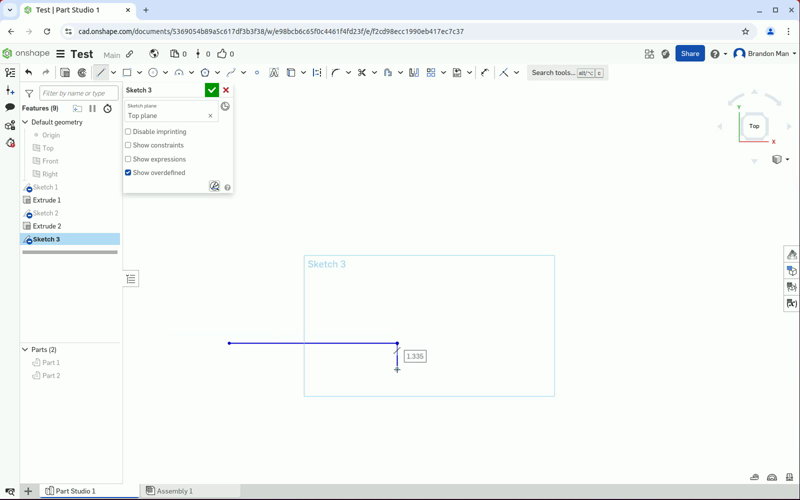
scroll(-6)
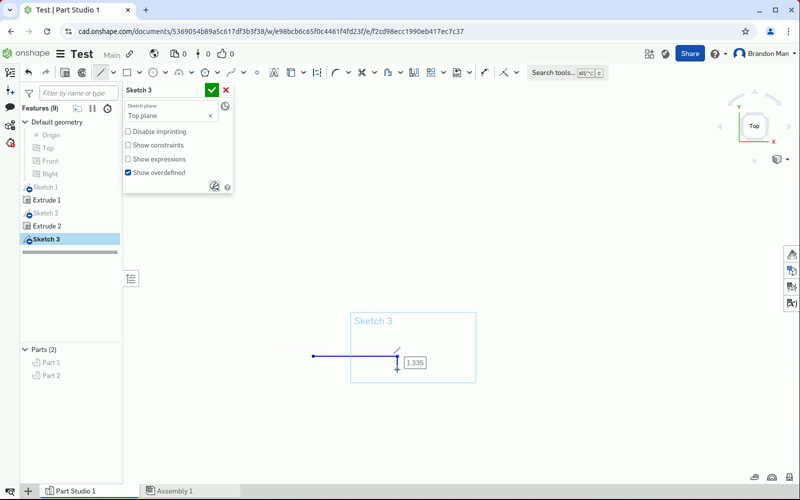
scroll(-6)
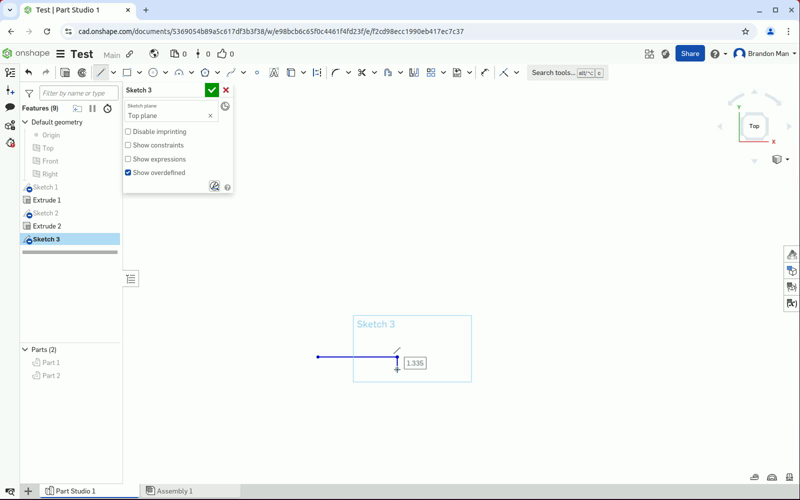
scroll(-6)
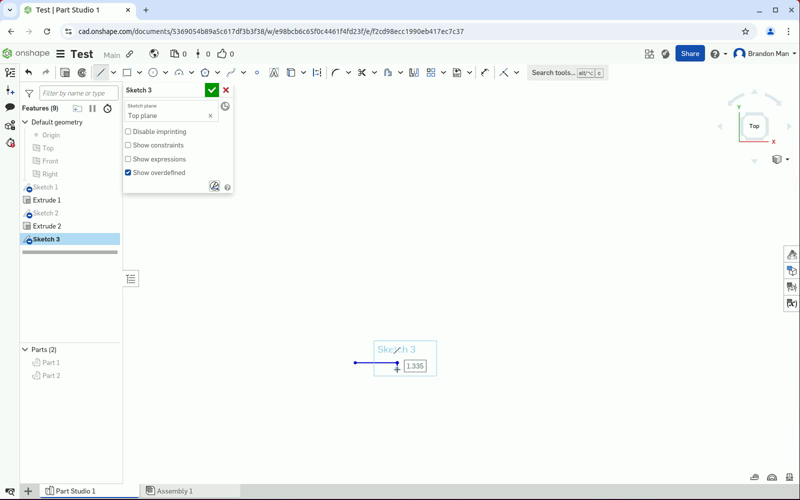
key_up(shift)
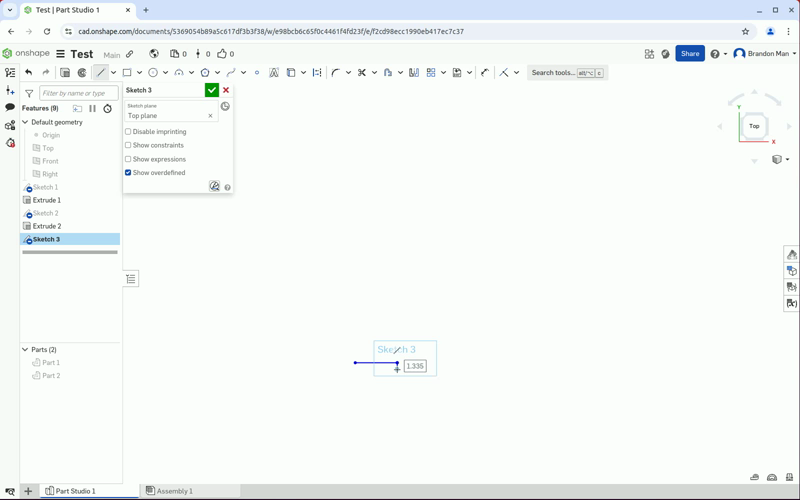
key_down(shift)
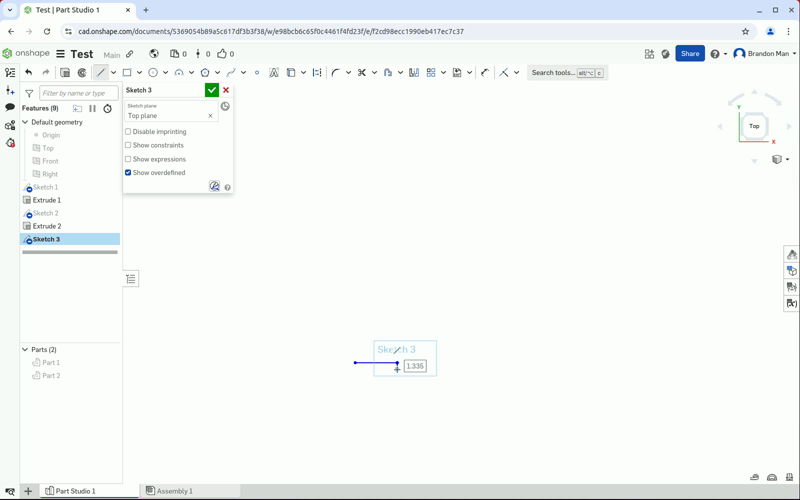
mouse_move(470, 369)
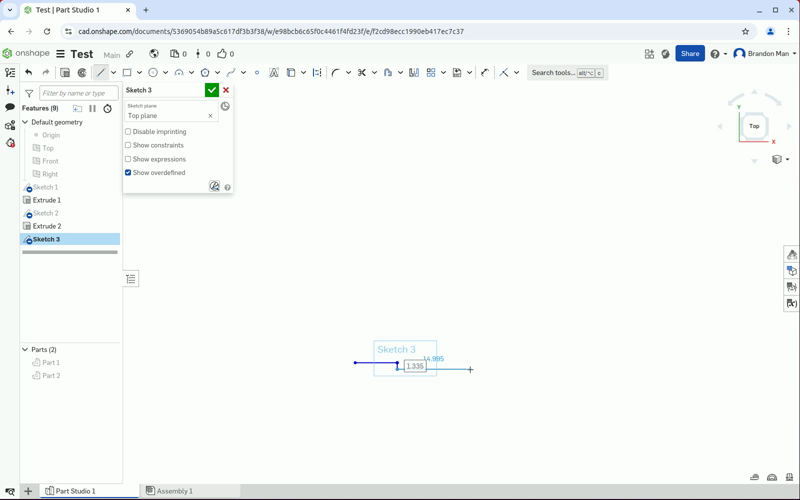
click(470, 369)
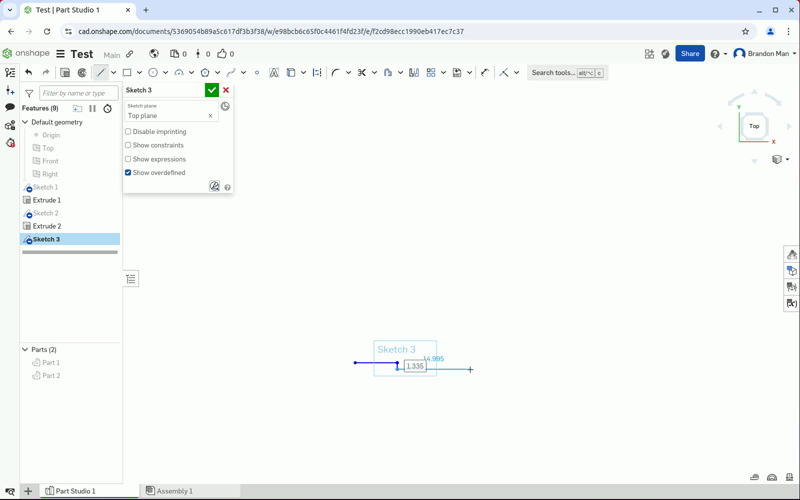
key_up(shift)
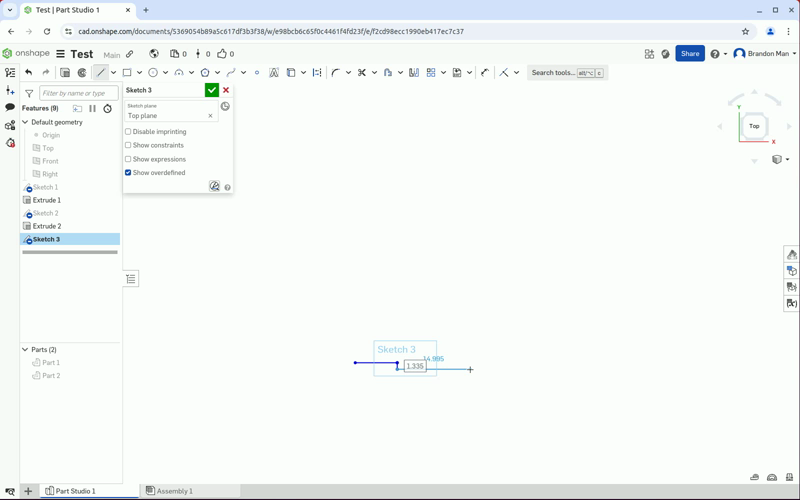
key_down(shift)
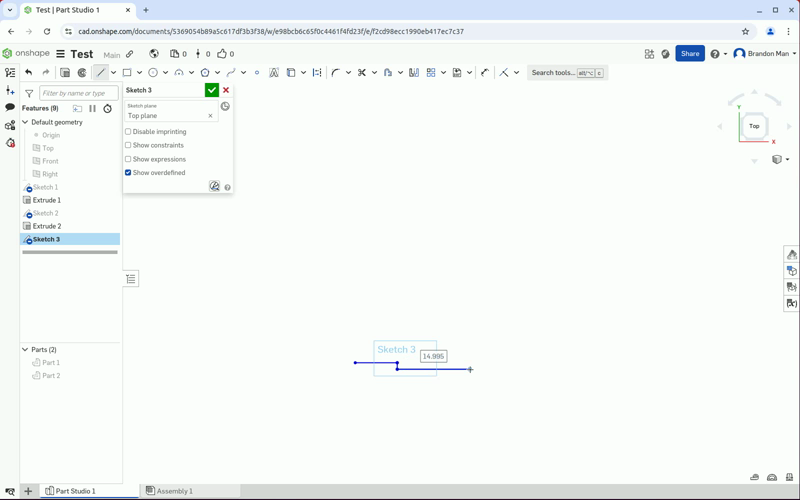
mouse_move(500, 369)
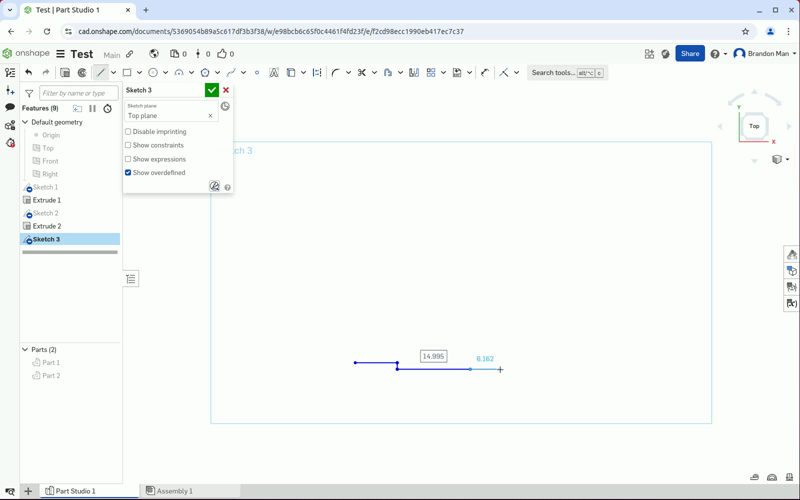
mouse_move(470, 362)
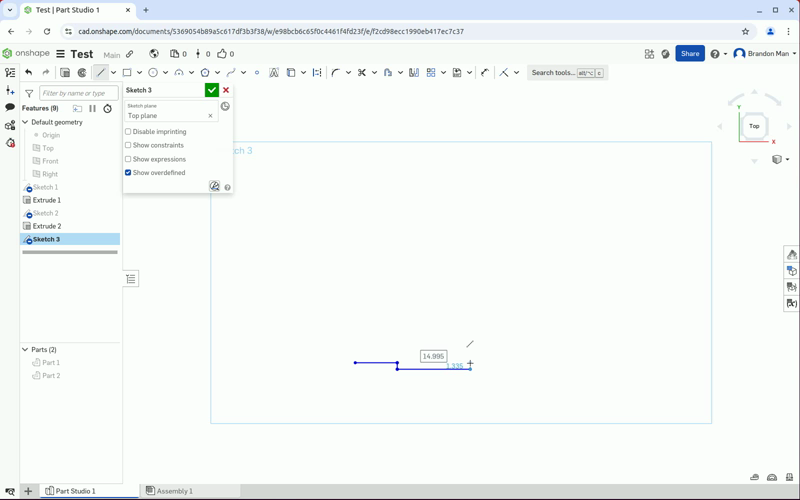
scroll(6)
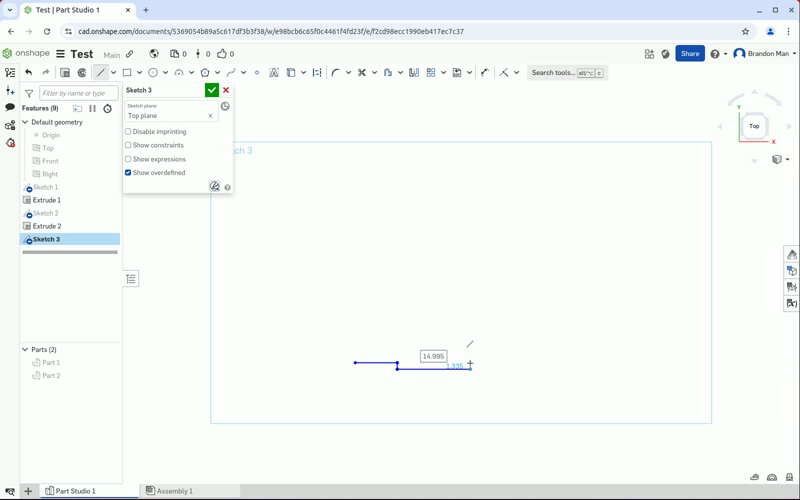
scroll(6)
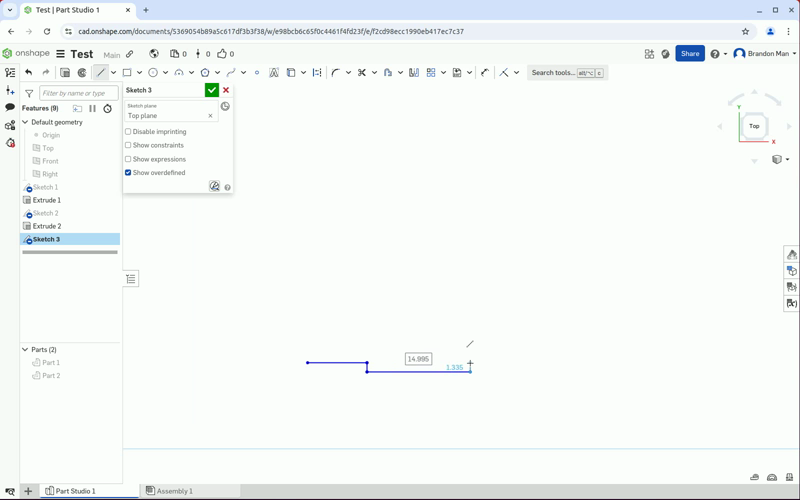
scroll(6)
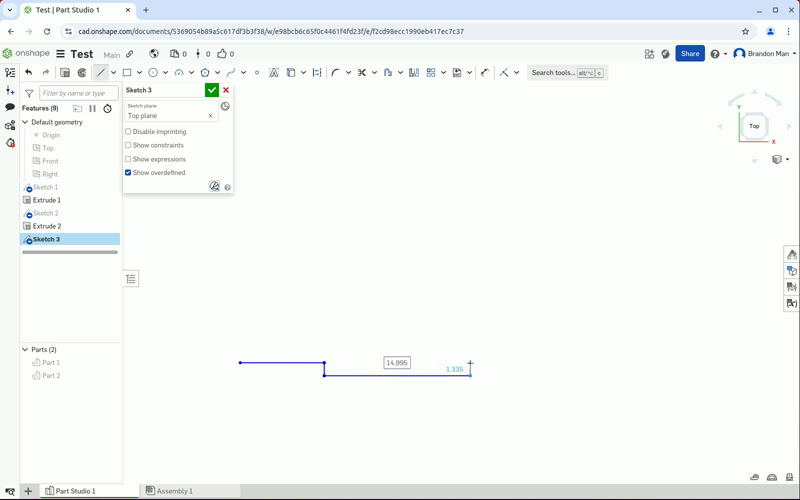
scroll(6)
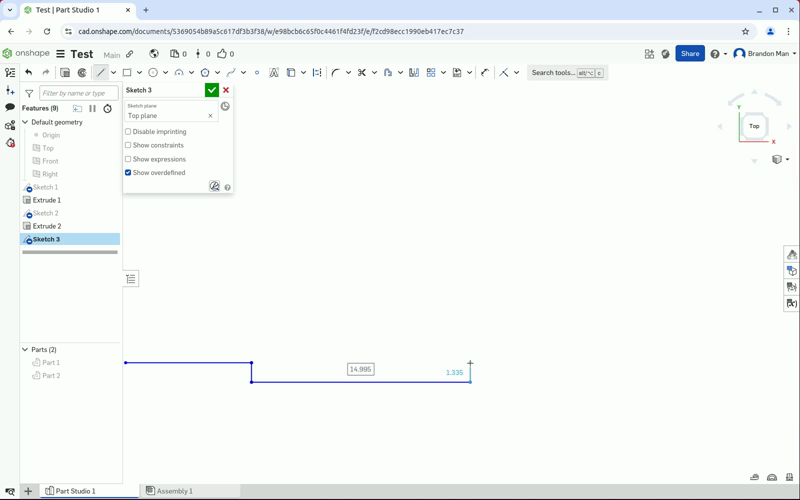
scroll(6)
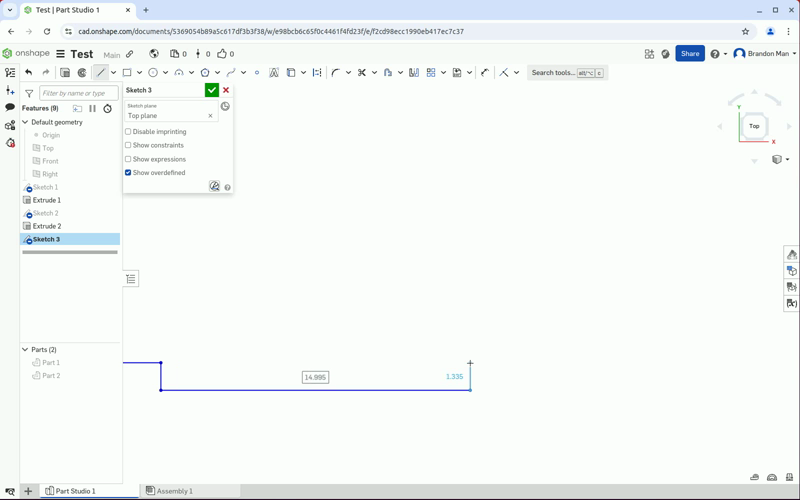
scroll(6)
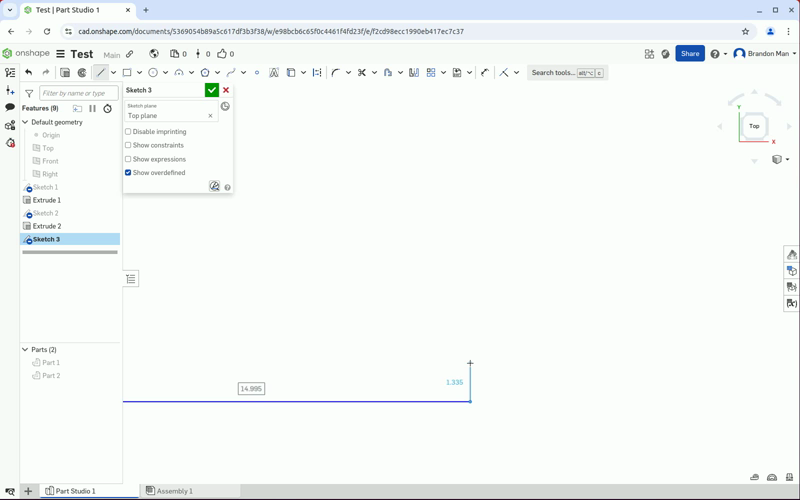
scroll(6)
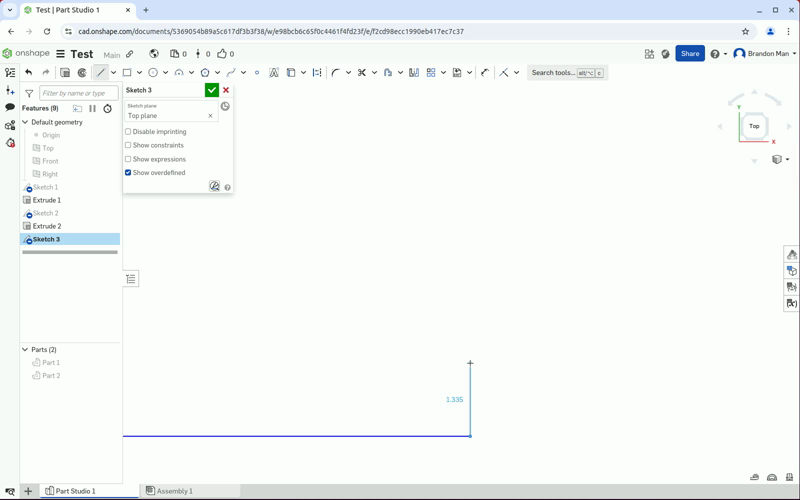
click(470, 362)
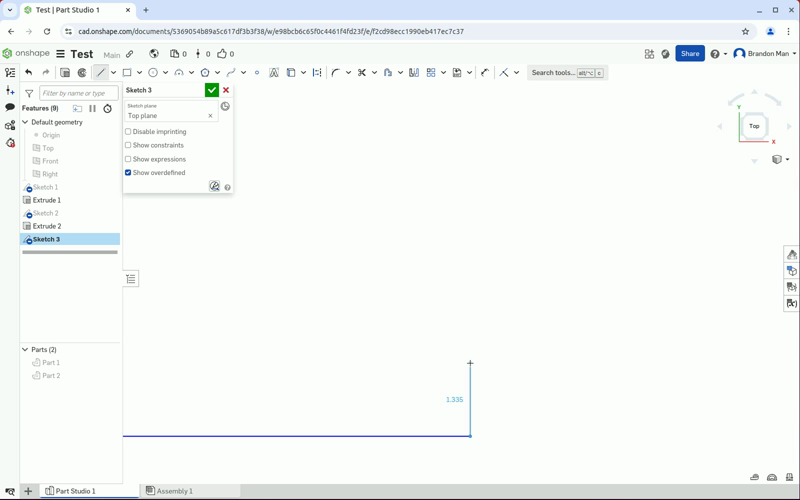
scroll(-6)
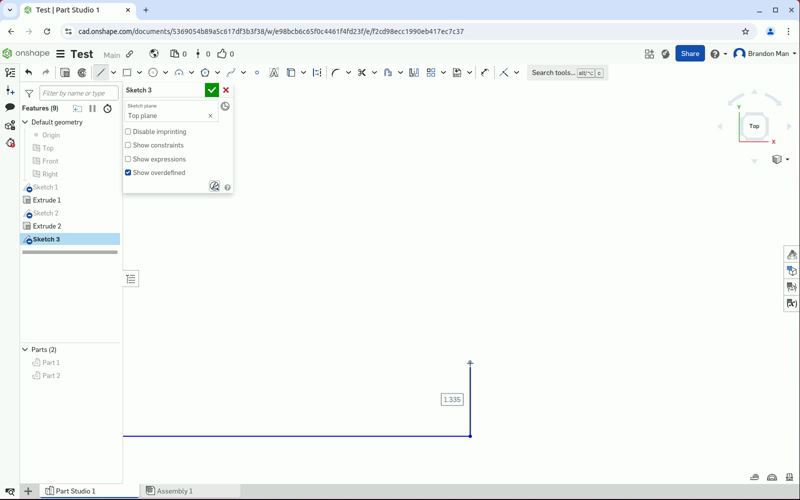
scroll(-6)
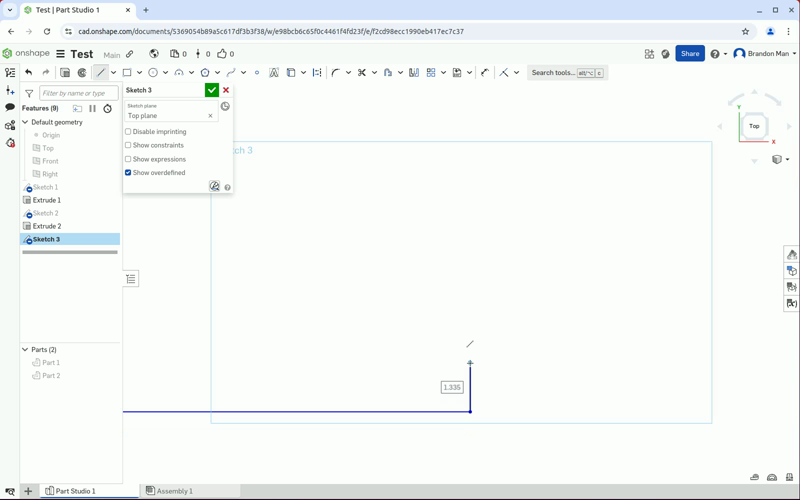
scroll(-6)
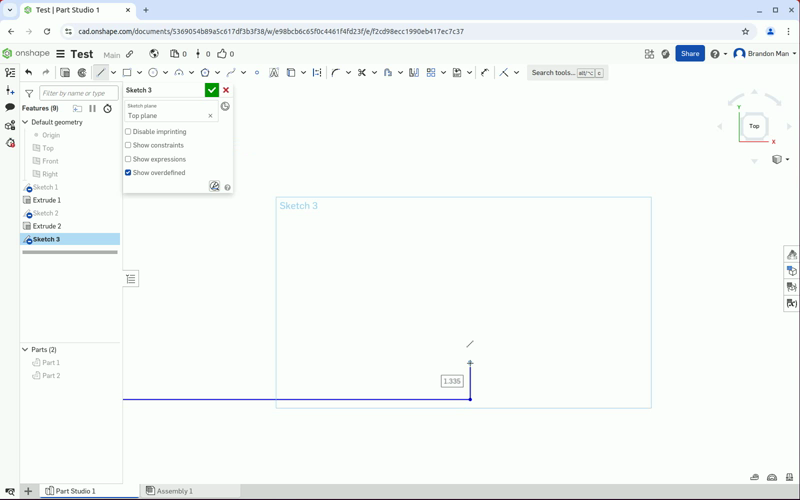
scroll(-6)
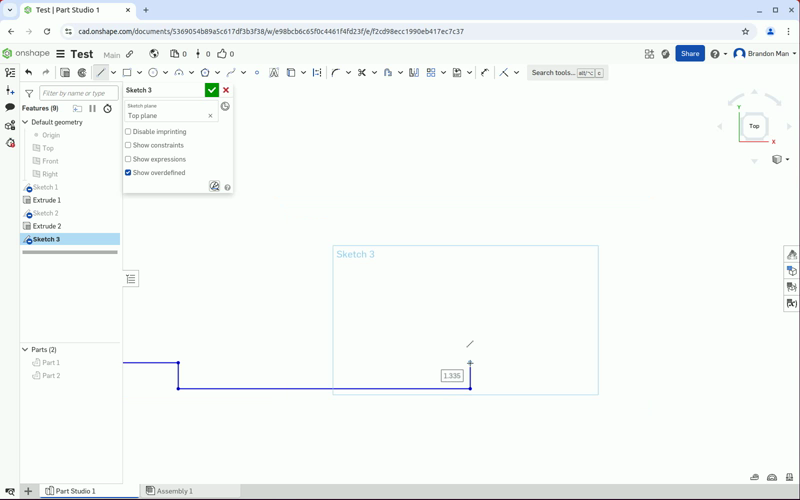
scroll(-6)
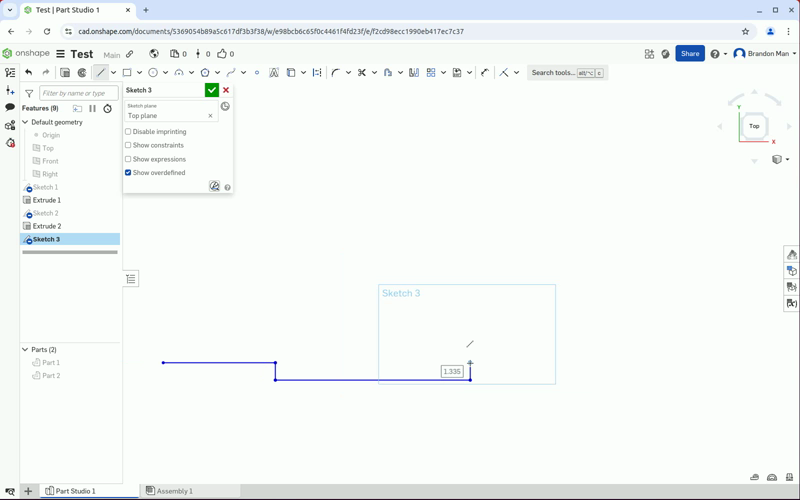
scroll(-6)
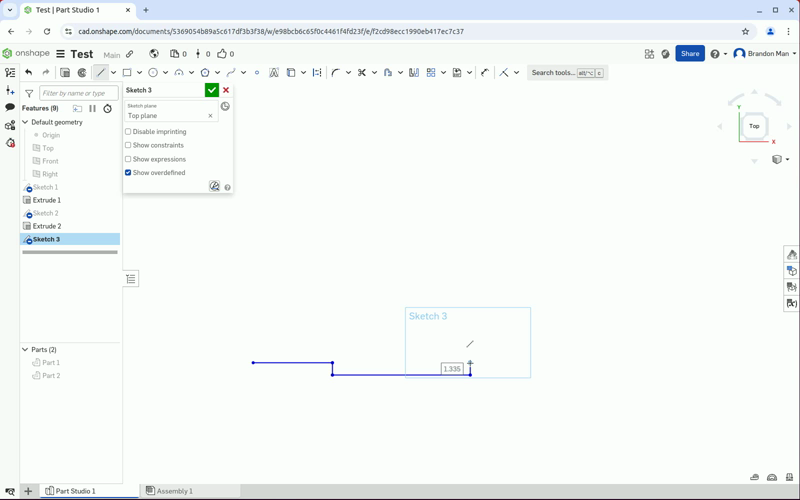
scroll(-6)
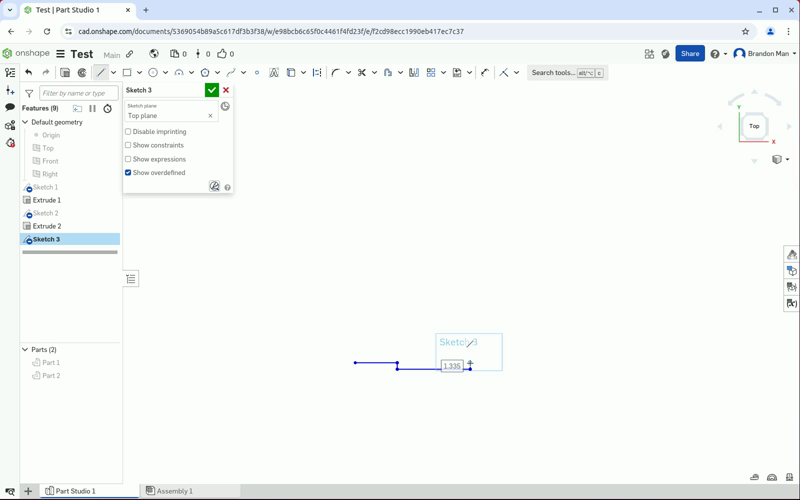
key_up(shift)
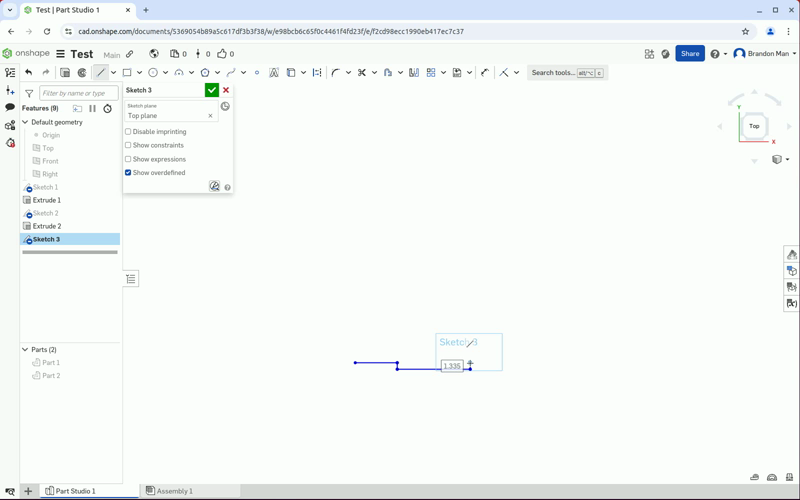
key_down(shift)
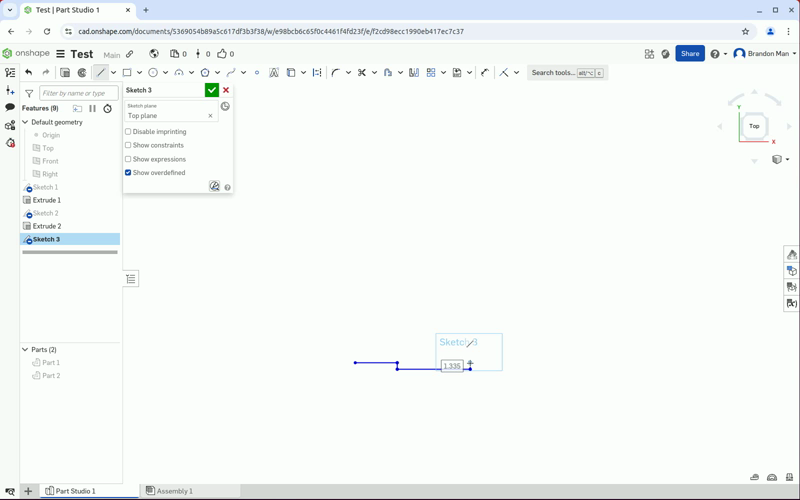
mouse_move(565, 362)
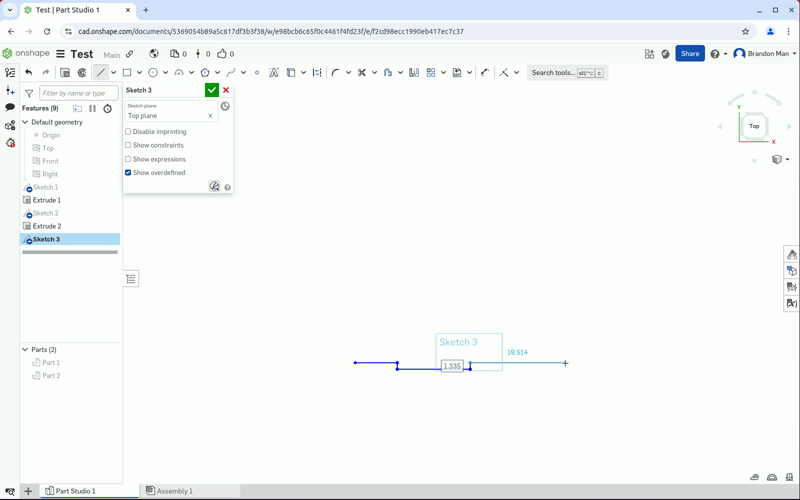
click(565, 362)
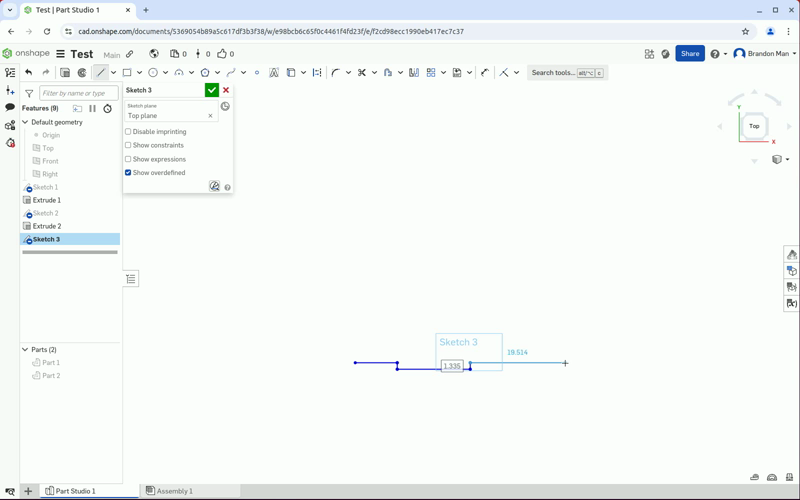
key_up(shift)
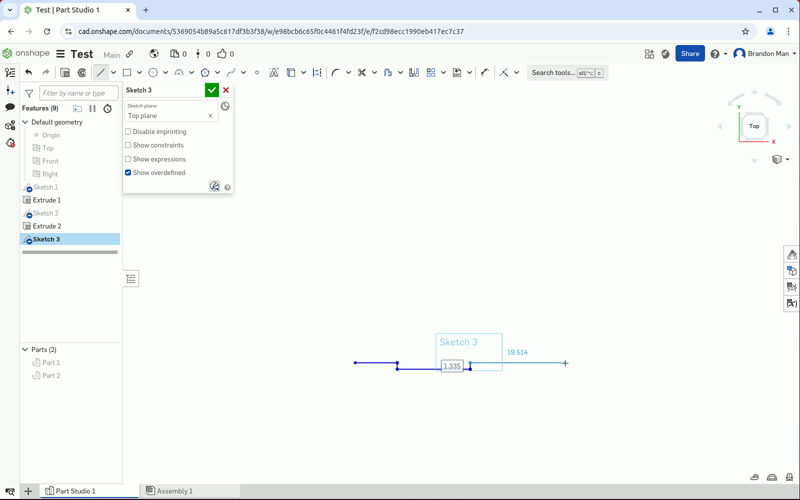
key_down(shift)
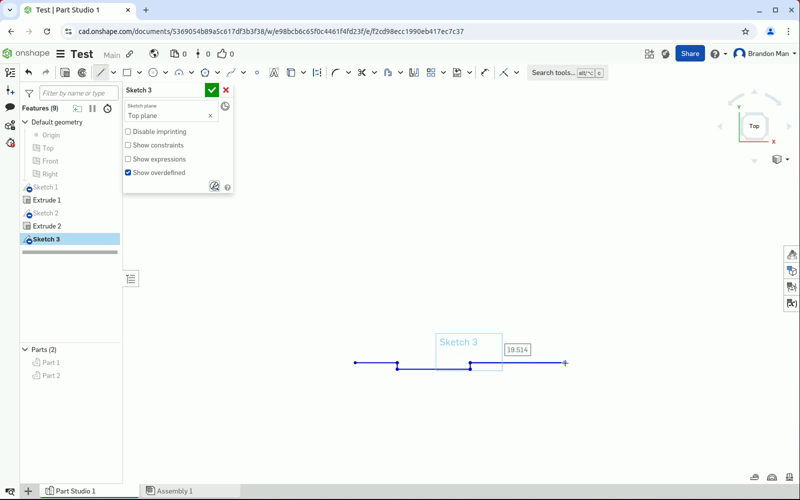
mouse_move(565, 203)
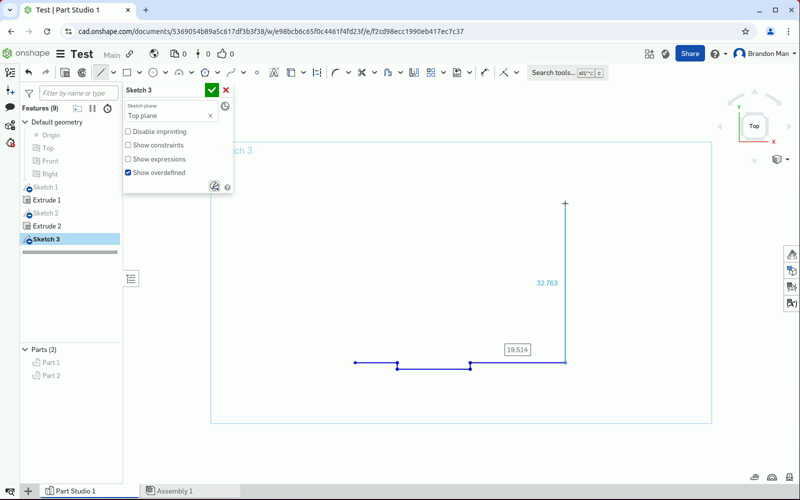
click(565, 203)
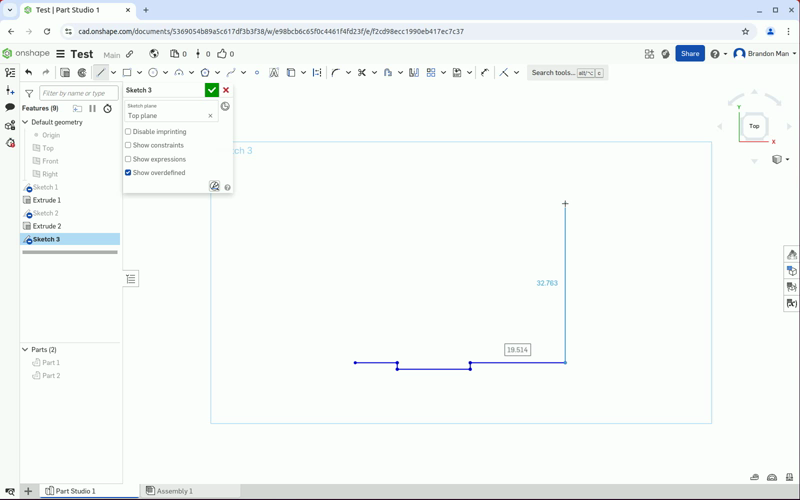
key_up(shift)
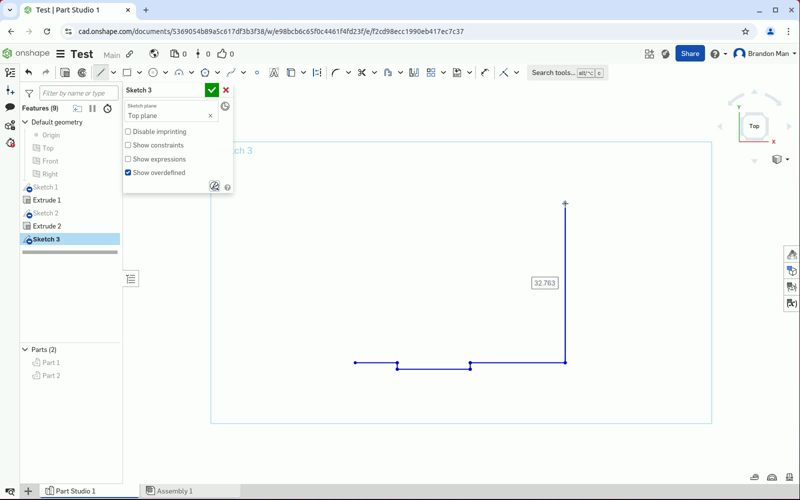
key_down(shift)
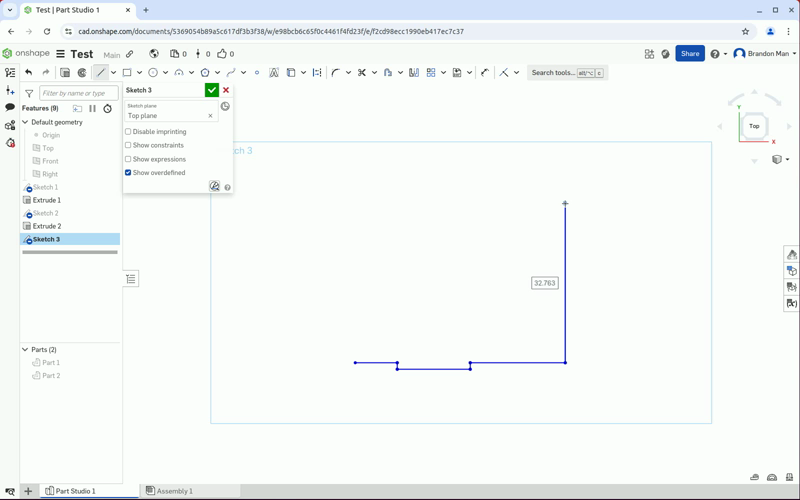
mouse_move(355, 203)
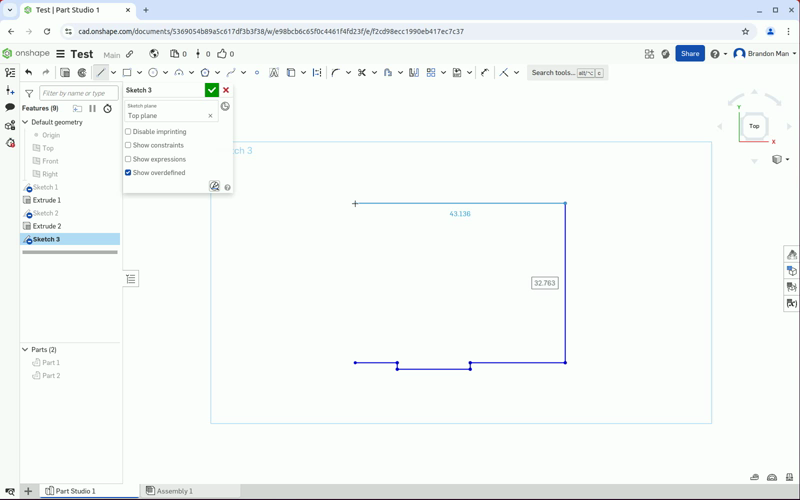
click(355, 203)
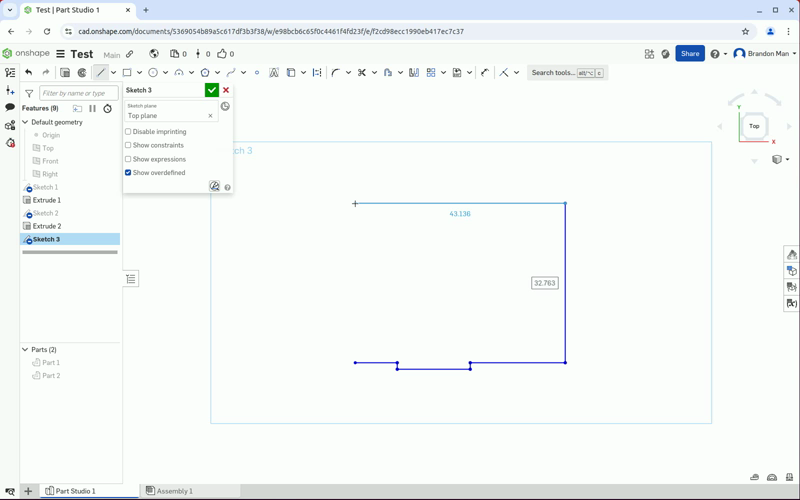
key_up(shift)
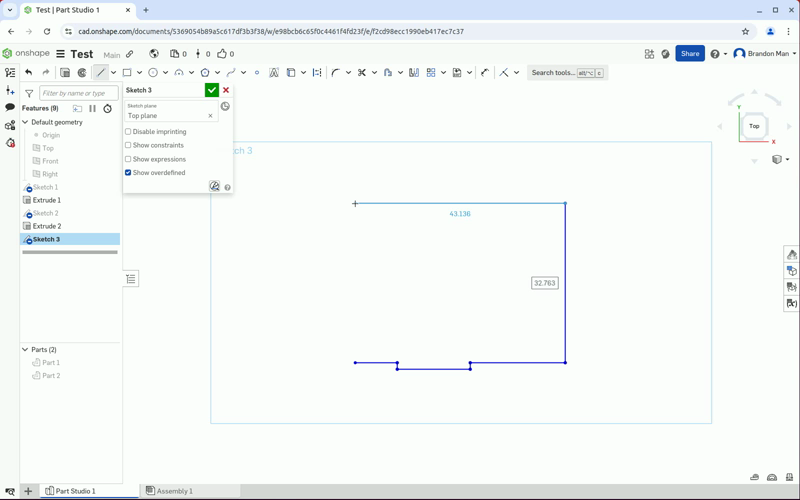
key_down(shift)
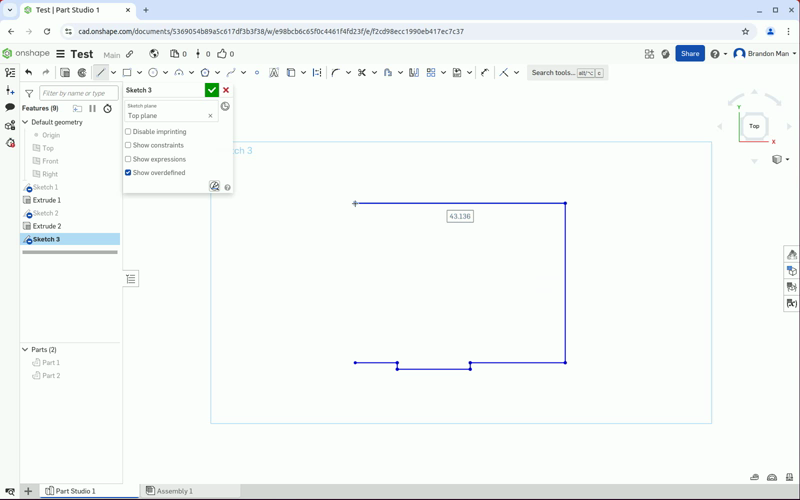
mouse_move(355, 362)
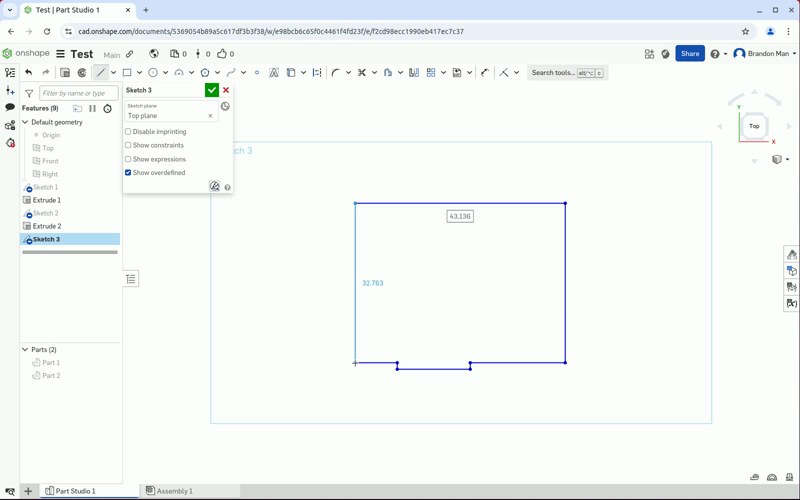
key_up(shift)
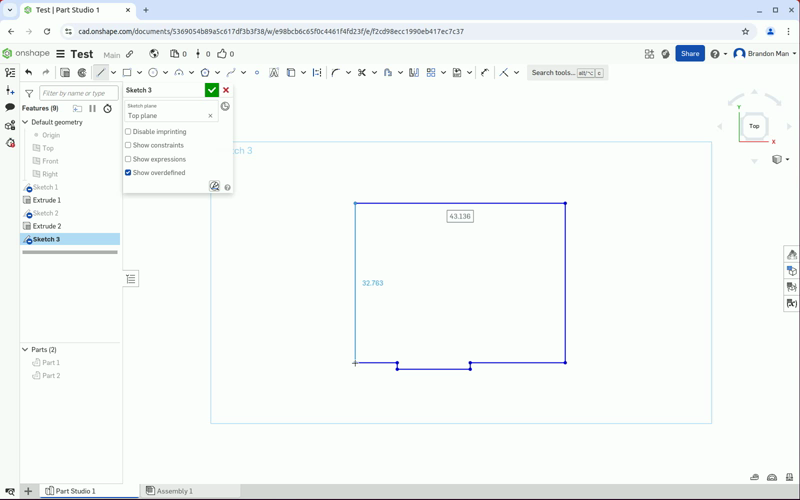
click(355, 362)
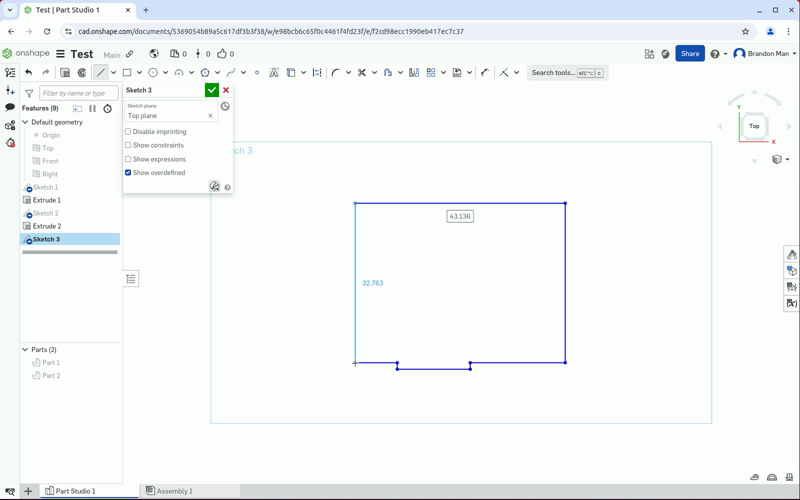
key(esc)
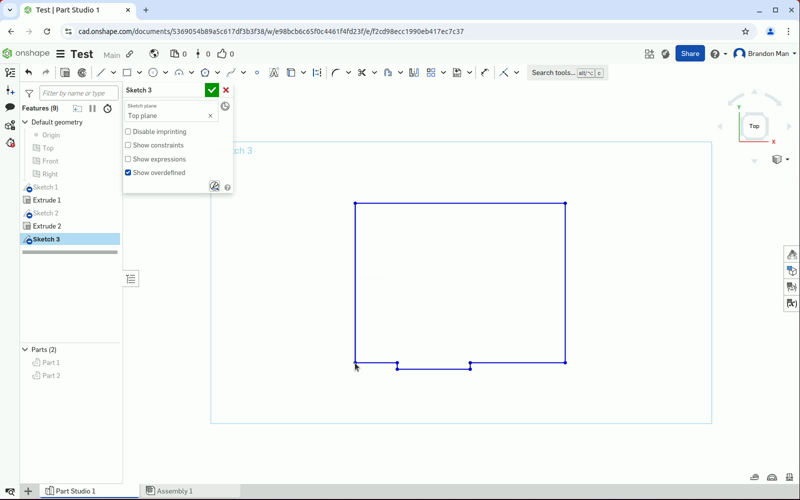
mouse_move(513, 245)
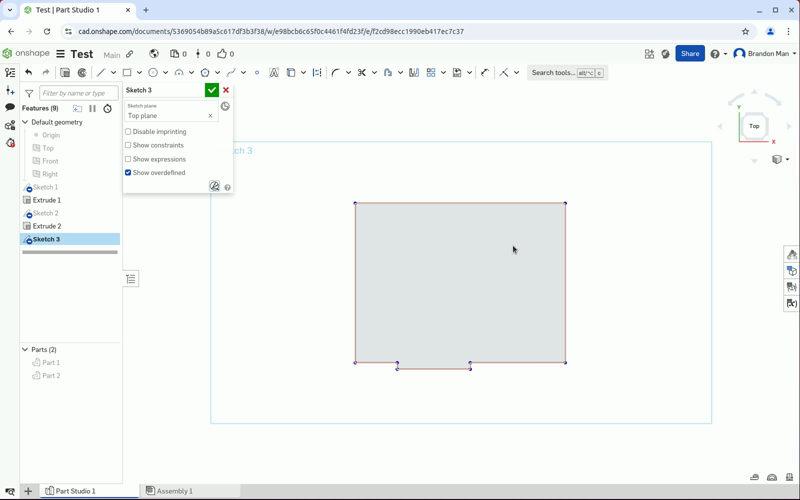
click(513, 245)
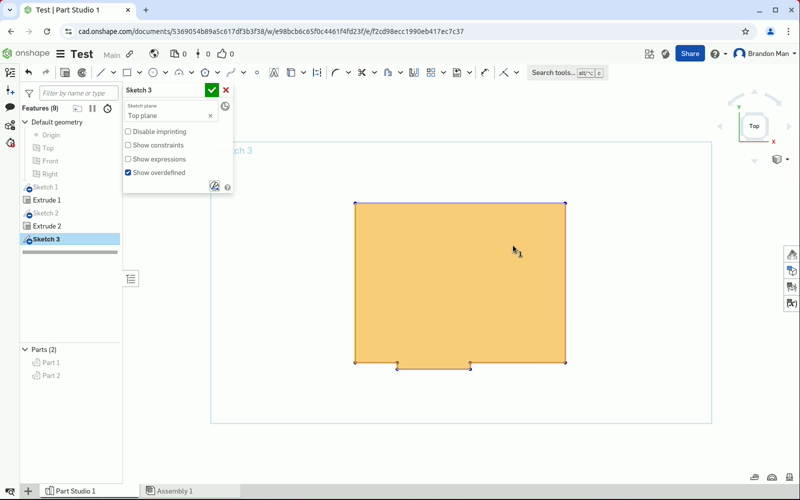
mouse_move(73, 352)
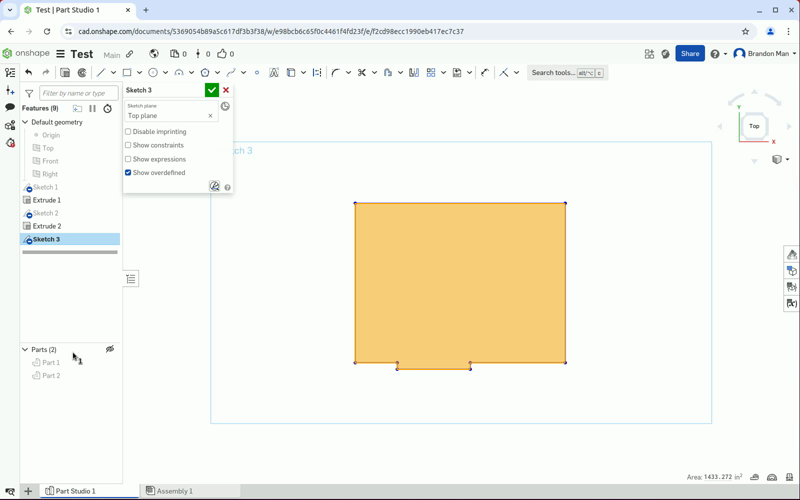
key(shift+y)
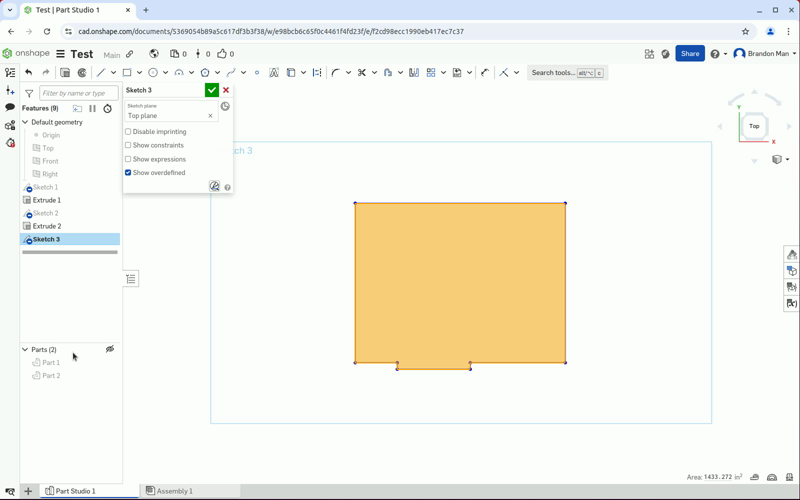
key(shift+e)
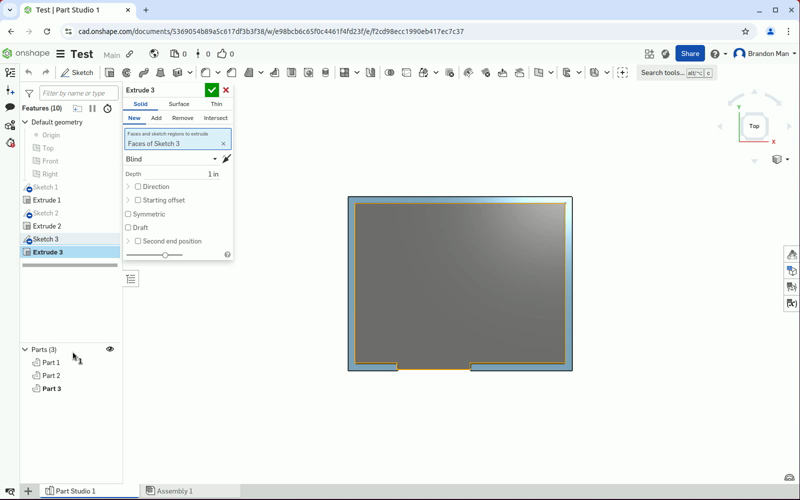
mouse_move(143, 106)
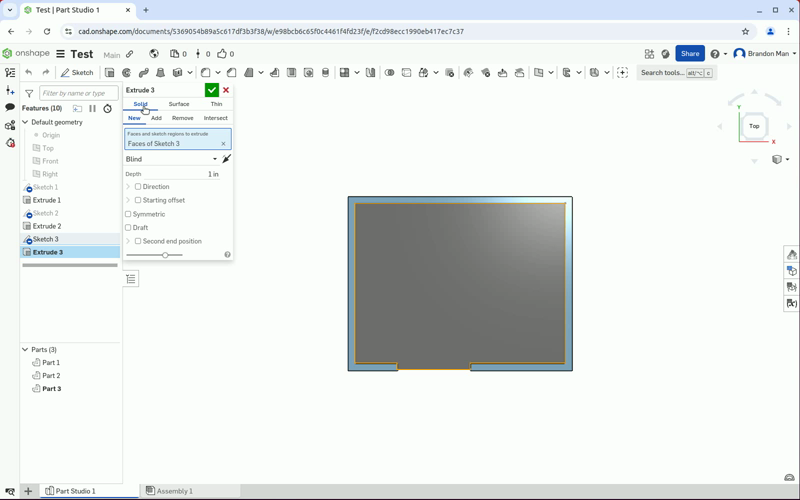
click(143, 106)
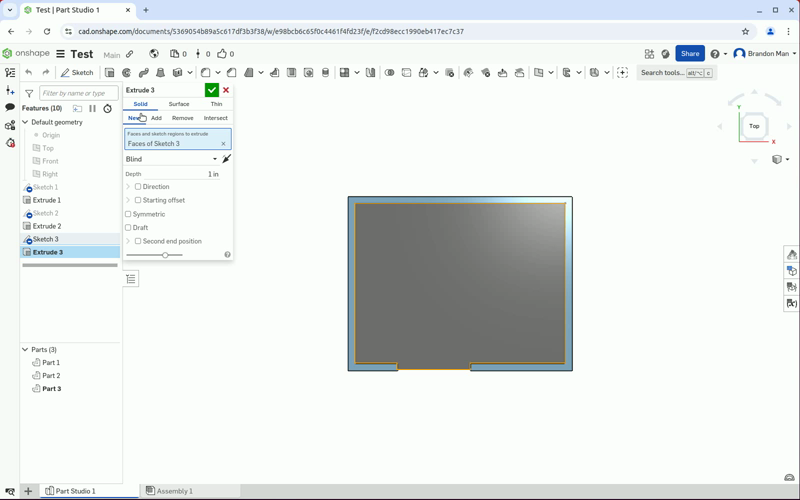
mouse_move(137, 120)
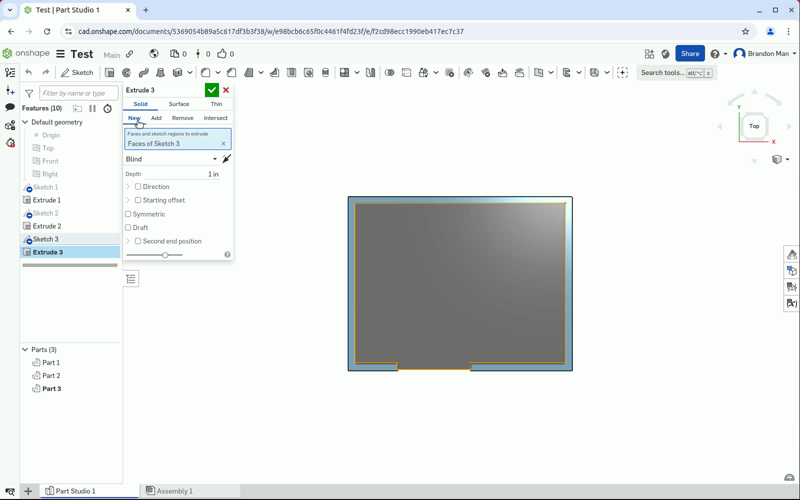
click(137, 120)
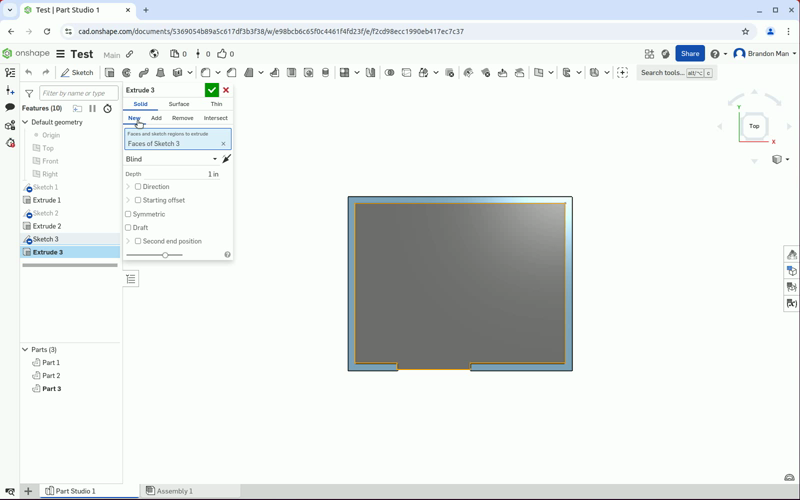
key(tab, 4)
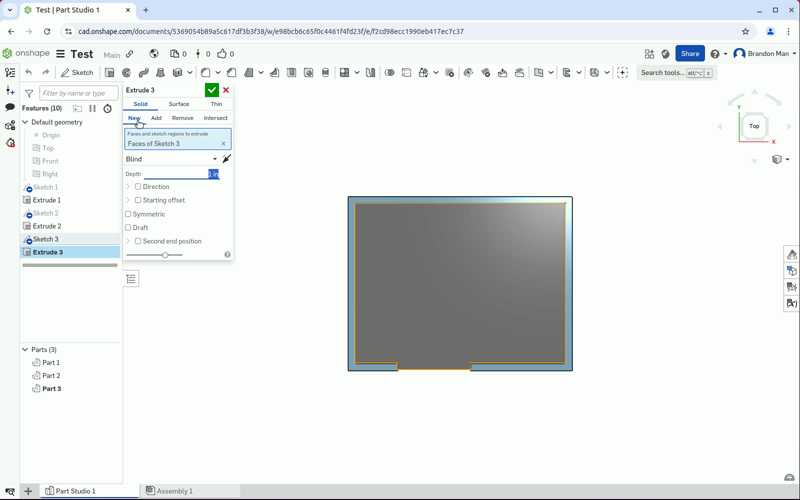
text(-0.722)
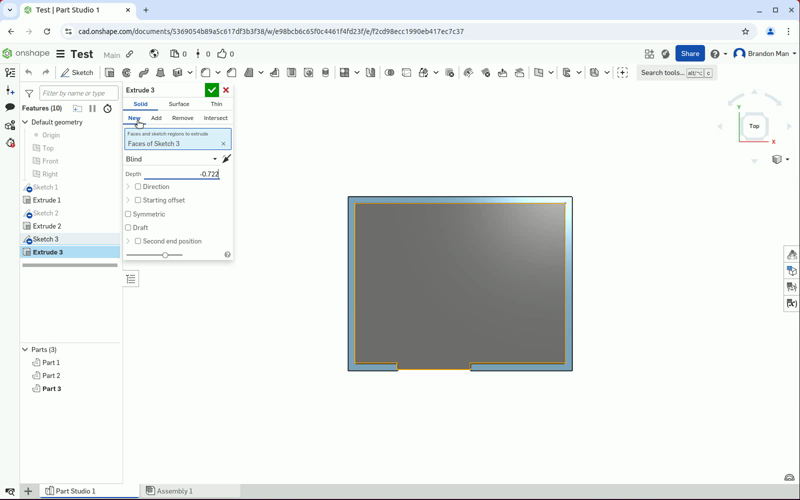
key(enter)
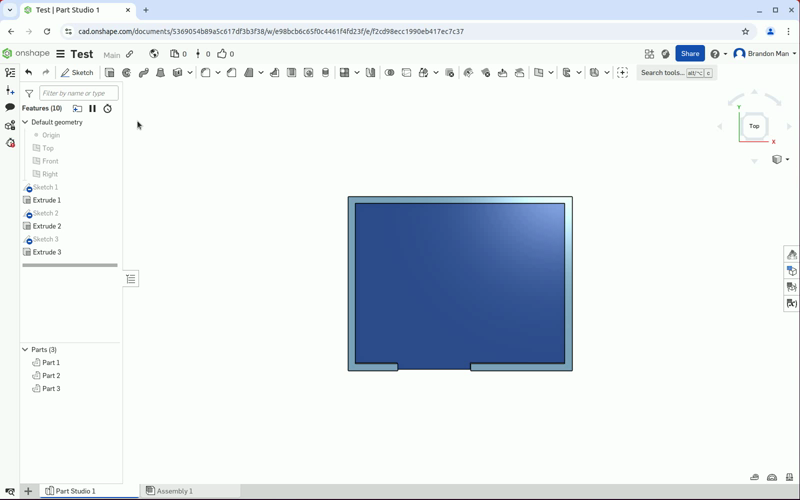
key(shift+h)
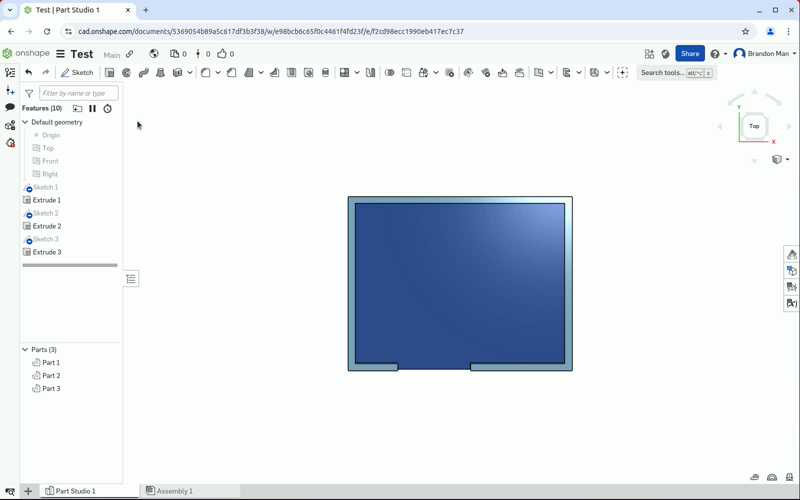
key(shift+h)
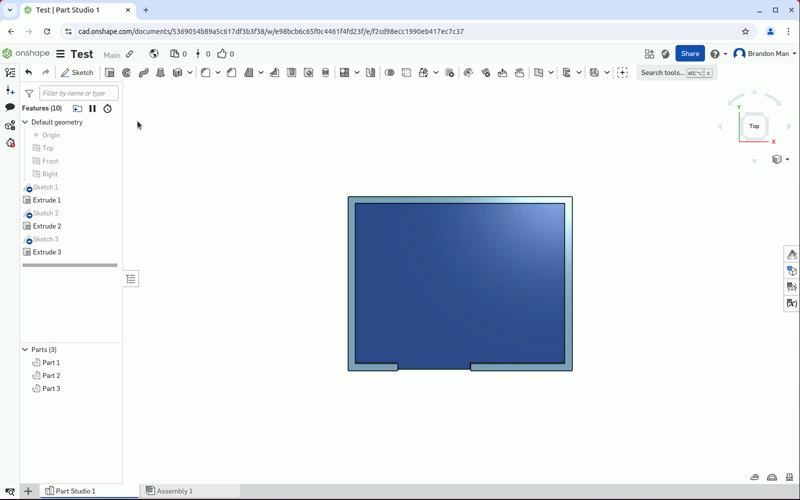
mouse_move(73, 189)
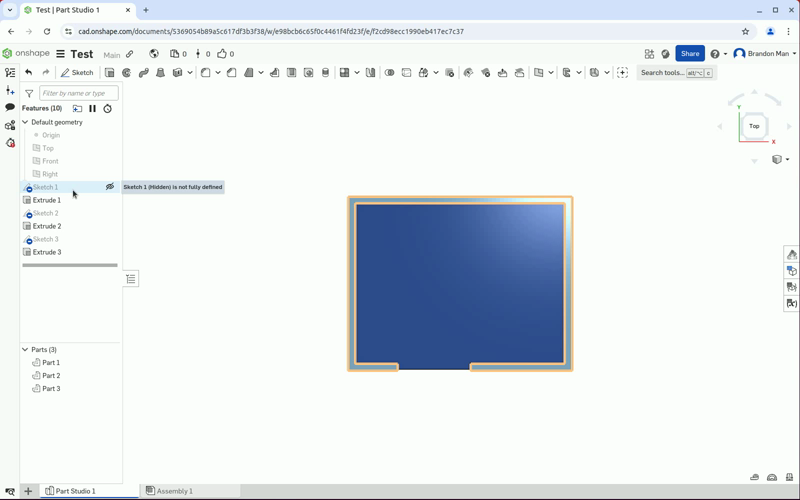
click(73, 189)
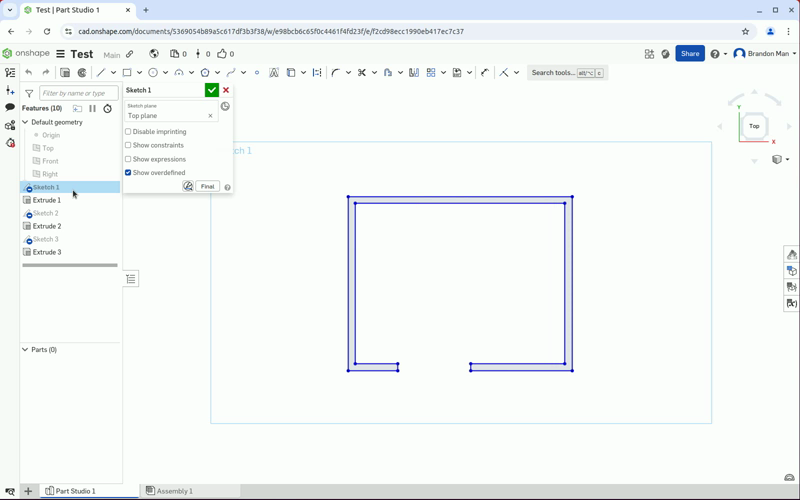
mouse_move(229, 92)
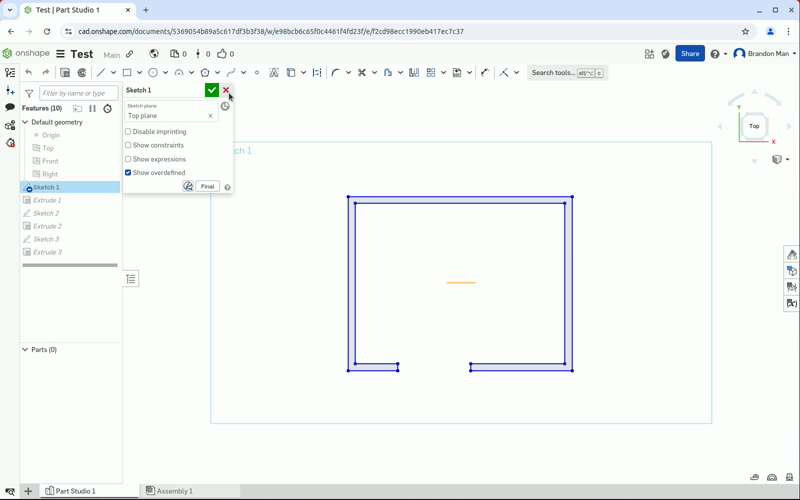
click(229, 92)
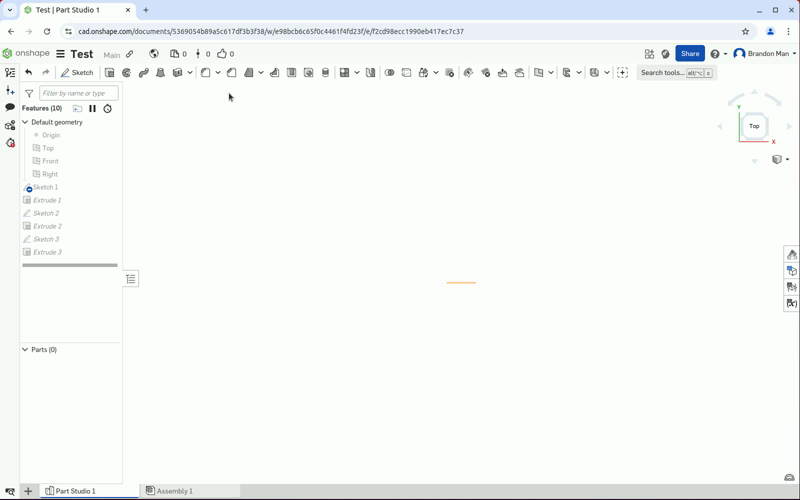
mouse_move(73, 352)
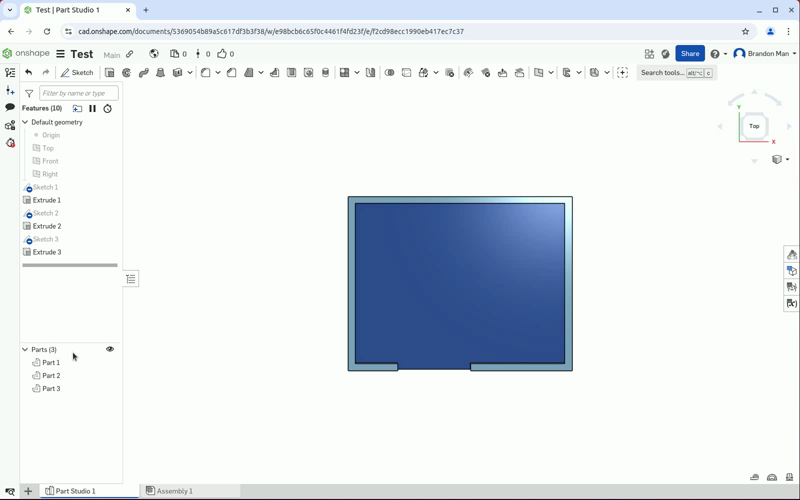
key(y)
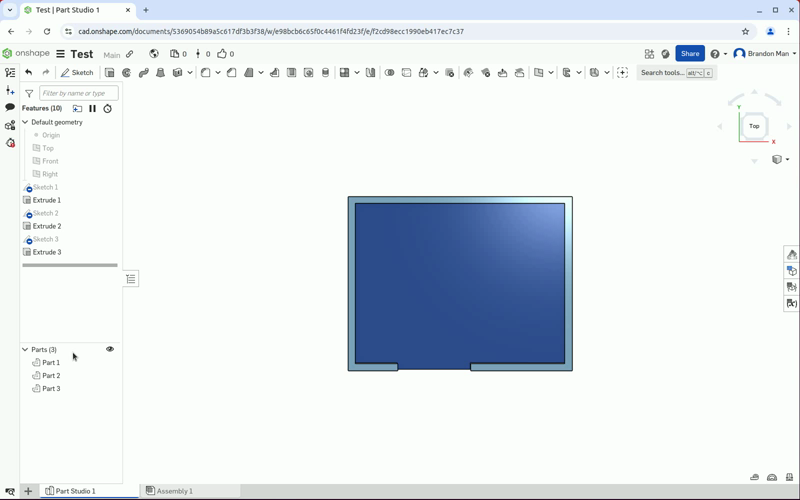
key(shift+p)
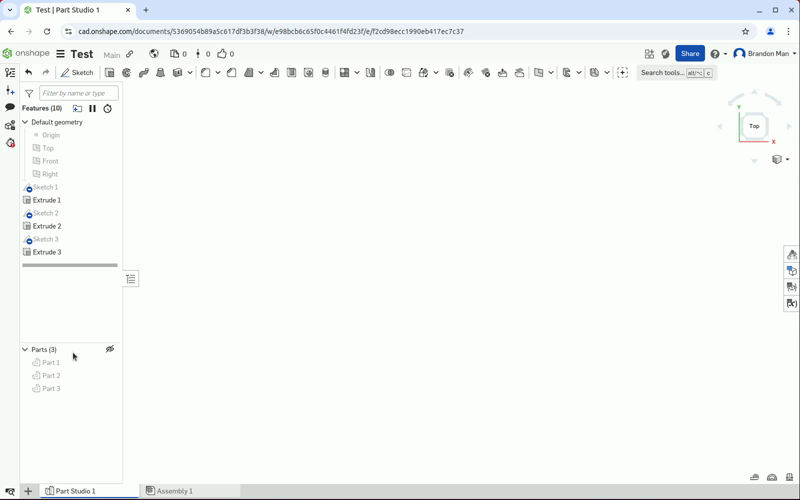
key(space)
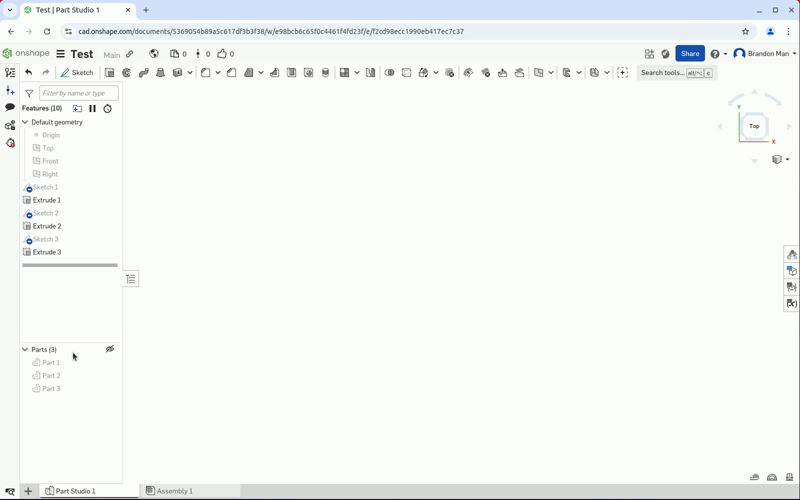
key_down(shift)
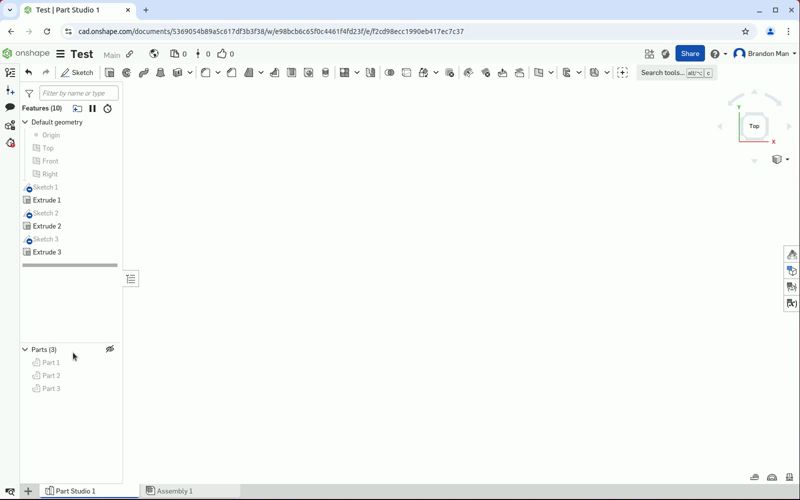
key(up)
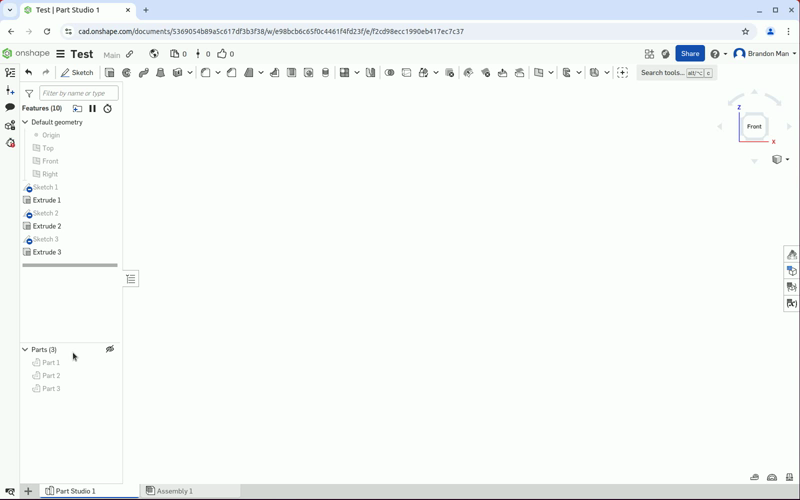
key_up(shift)
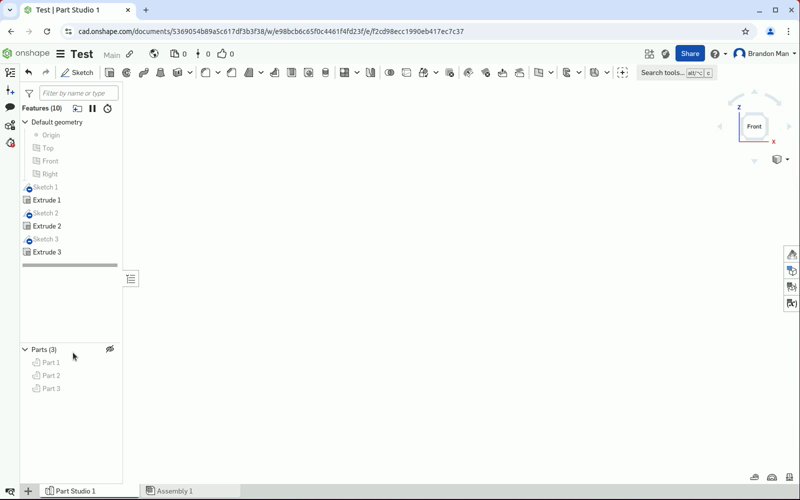
key(space)
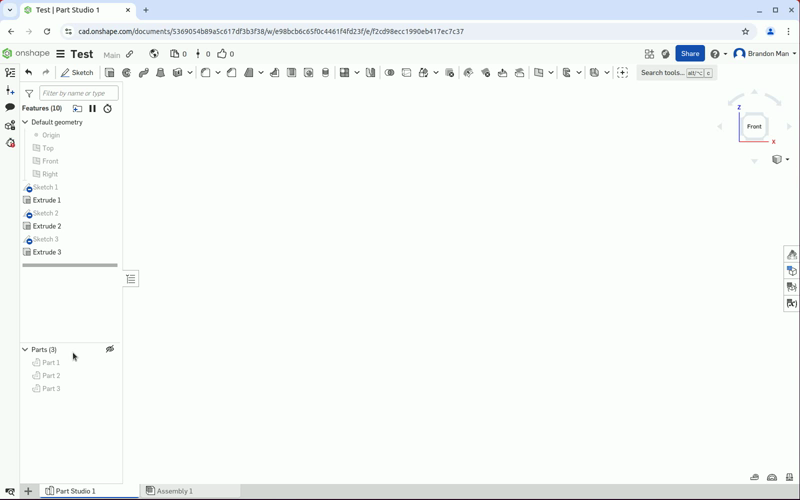
key_down(shift)
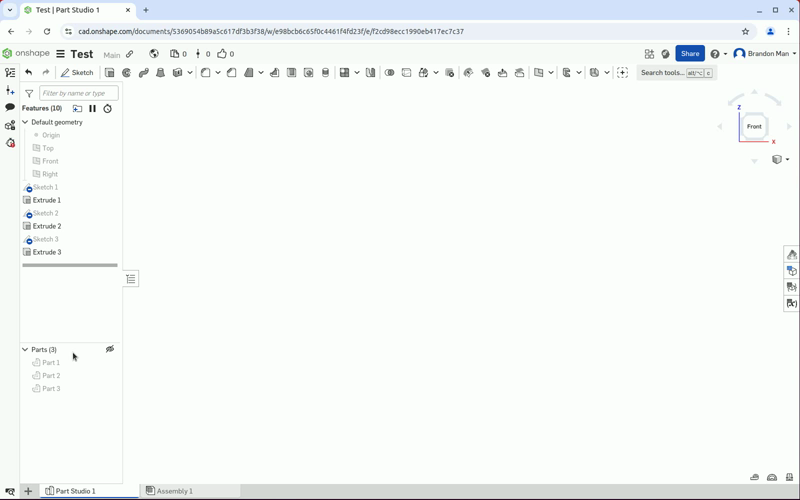
key(left)
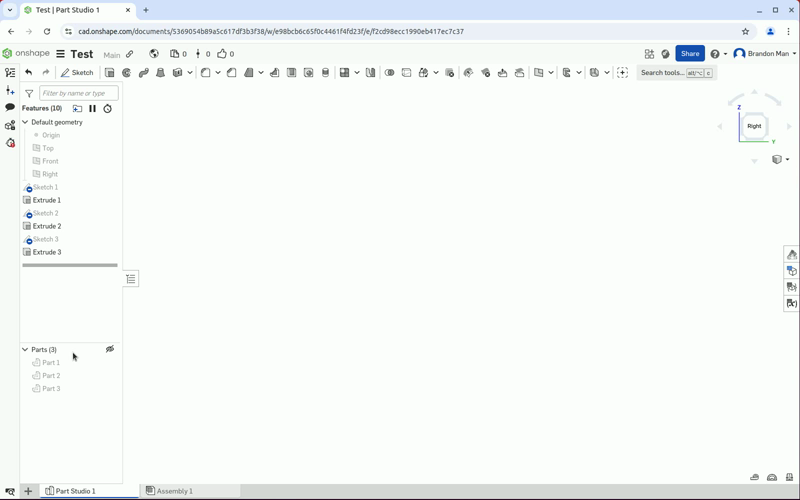
key_up(shift)
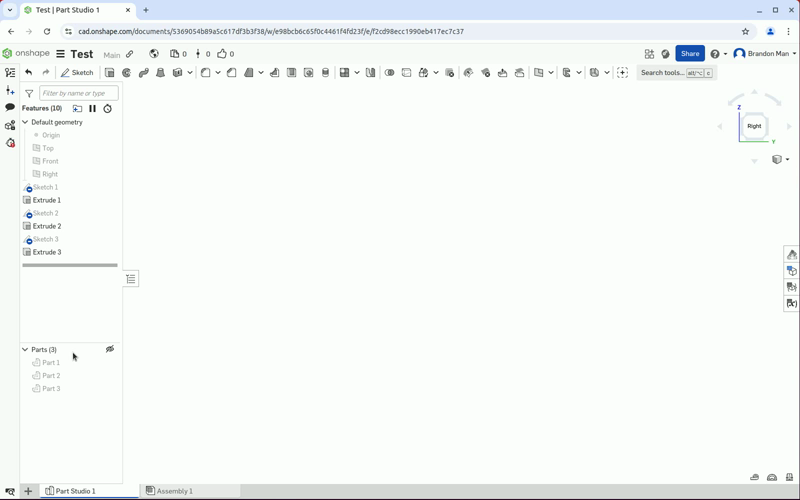
mouse_move(73, 352)
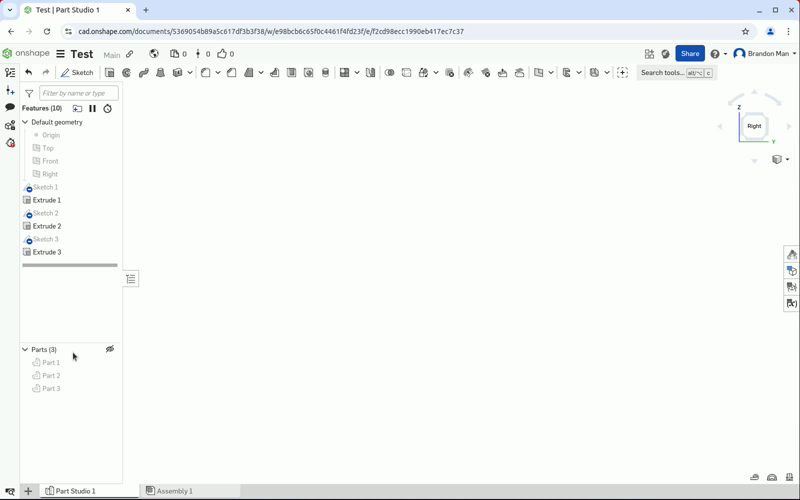
key(shift+y)
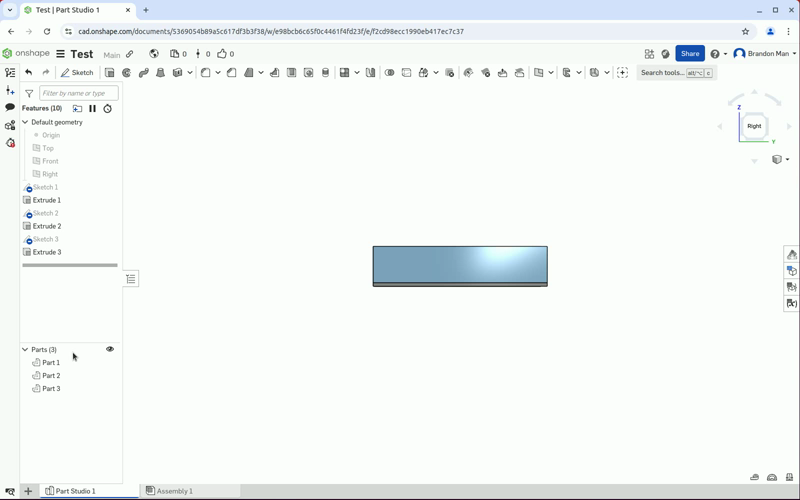
mouse_move(541, 75)
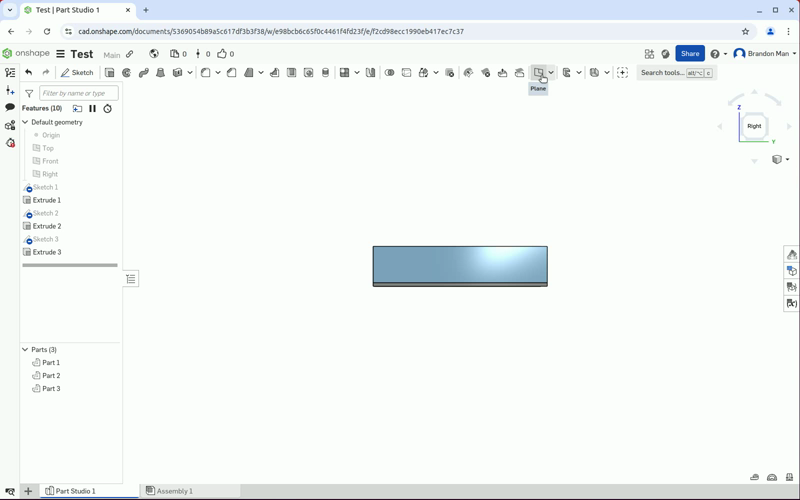
click(541, 75)
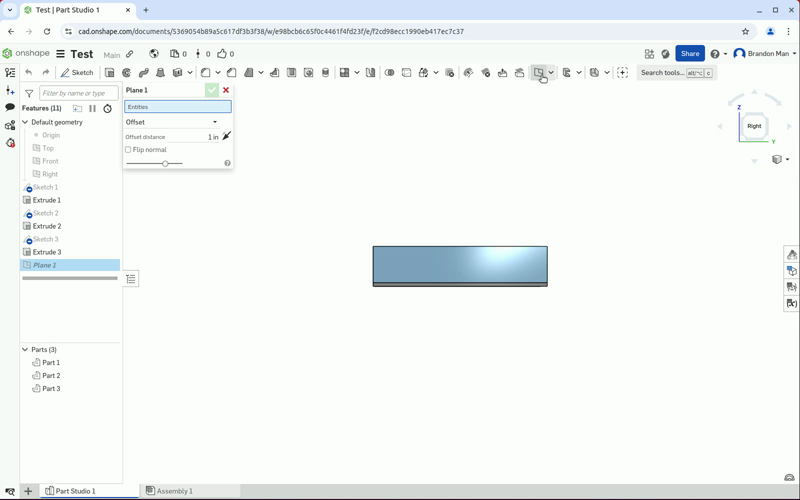
mouse_move(73, 176)
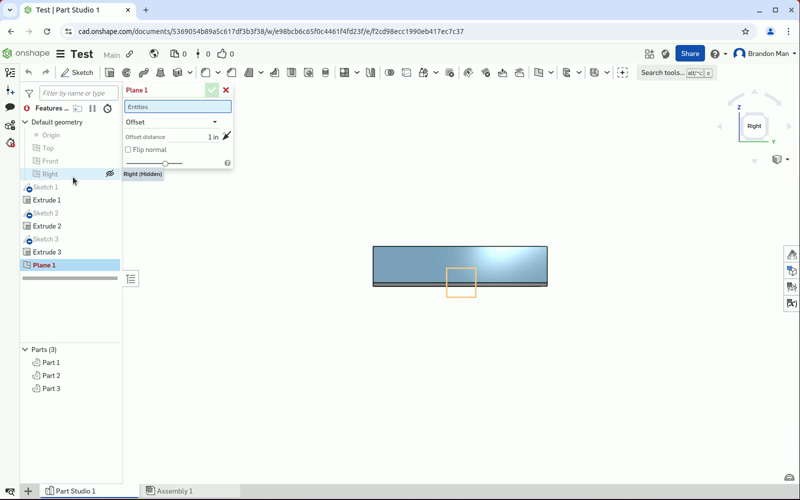
click(73, 176)
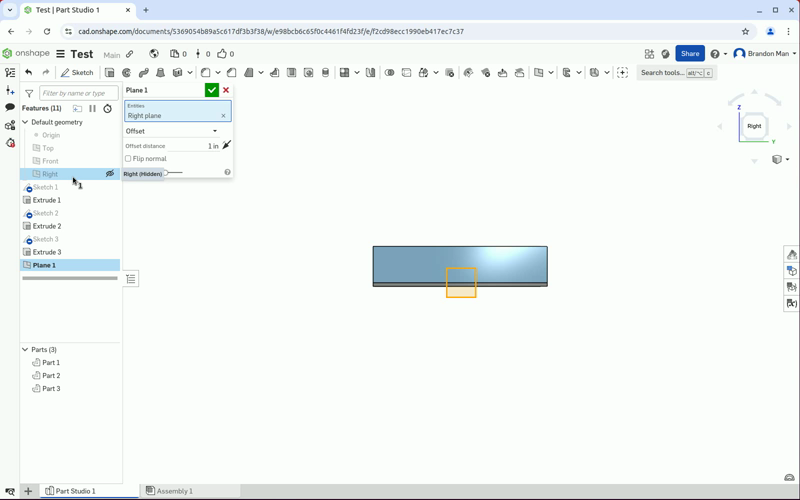
key(tab, 2)
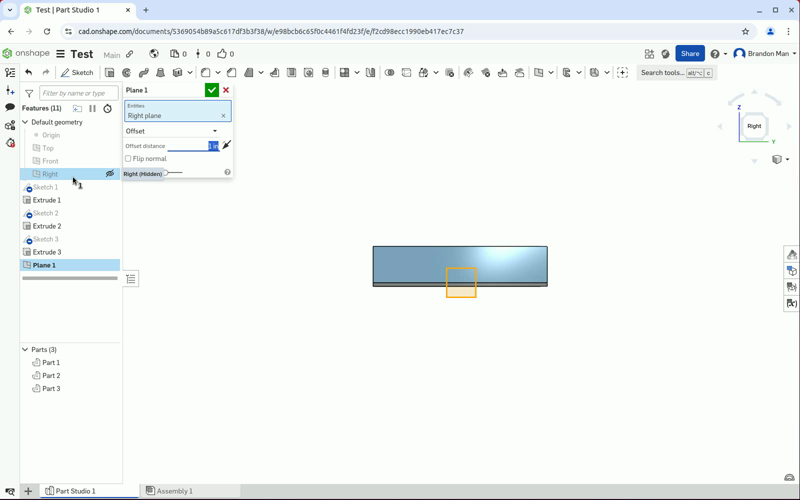
text(21.66)
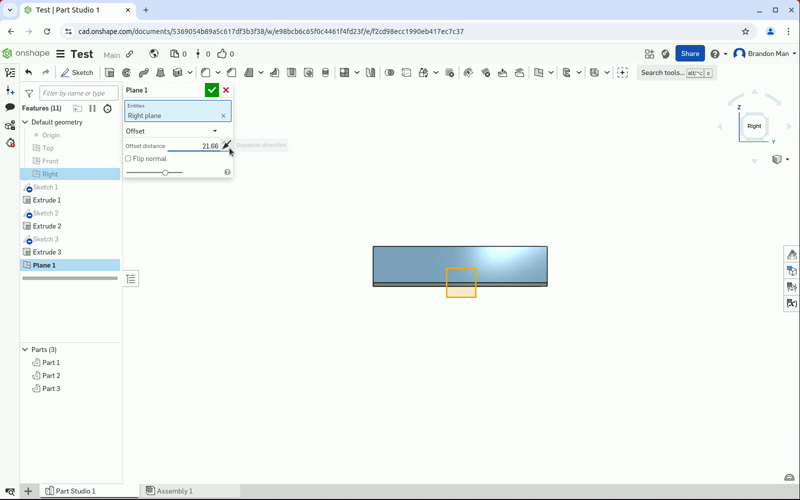
mouse_move(229, 147)
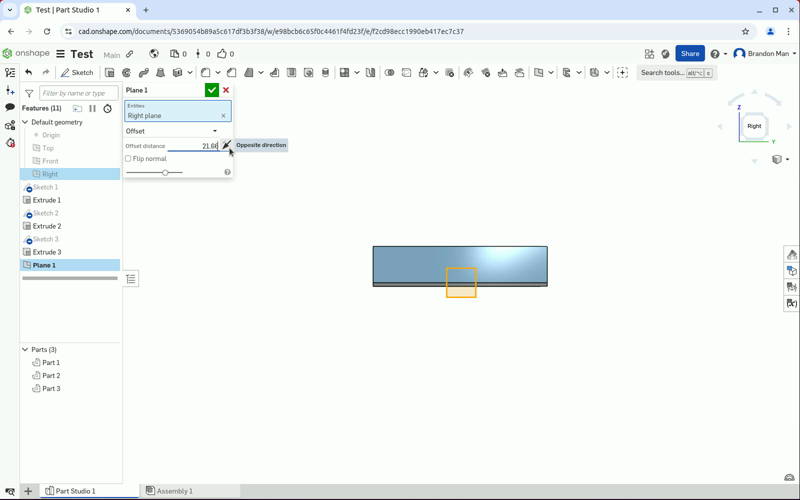
click(229, 147)
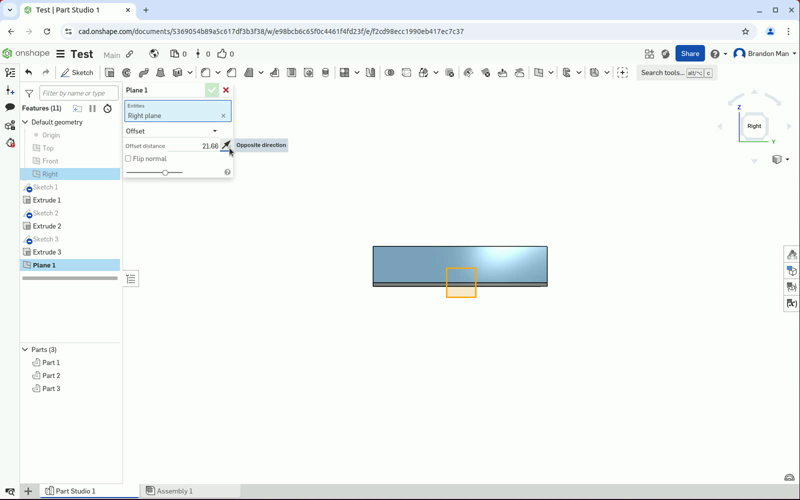
key(enter, 2)
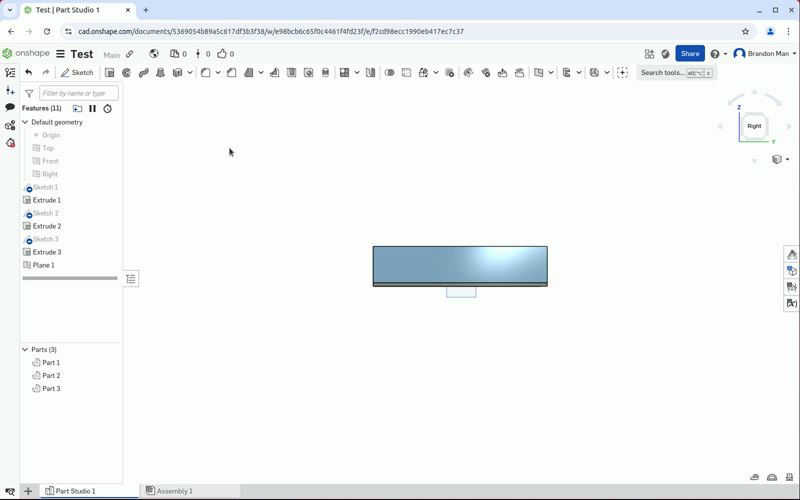
key(shift+s)
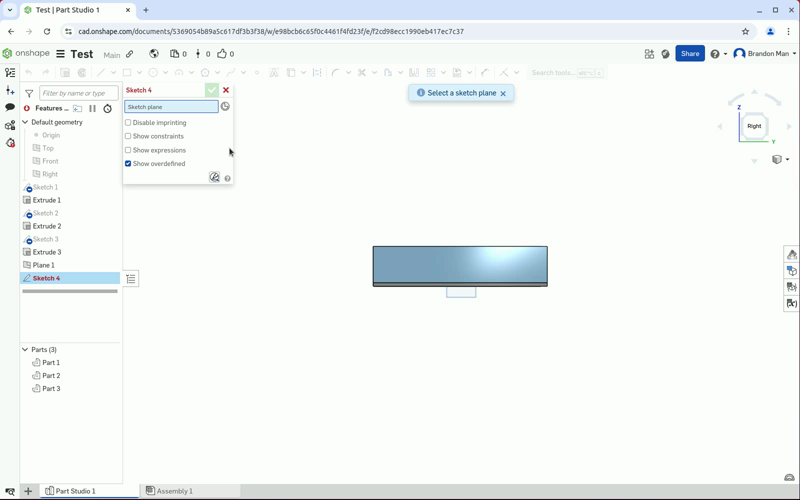
mouse_move(73, 267)
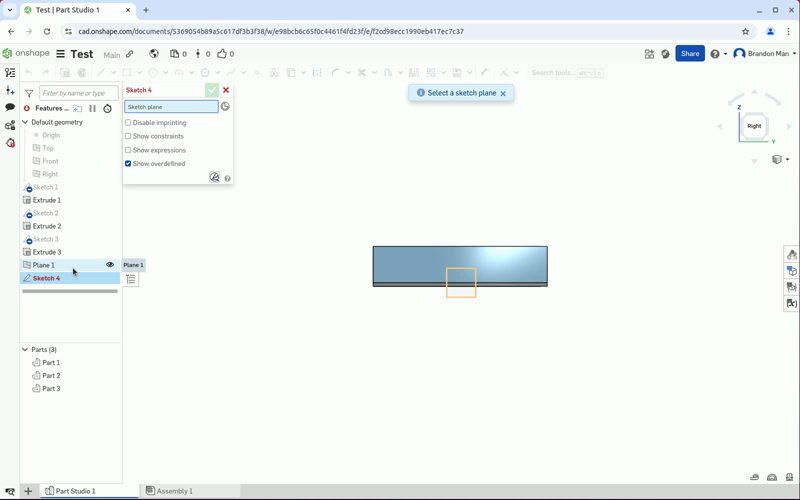
click(73, 267)
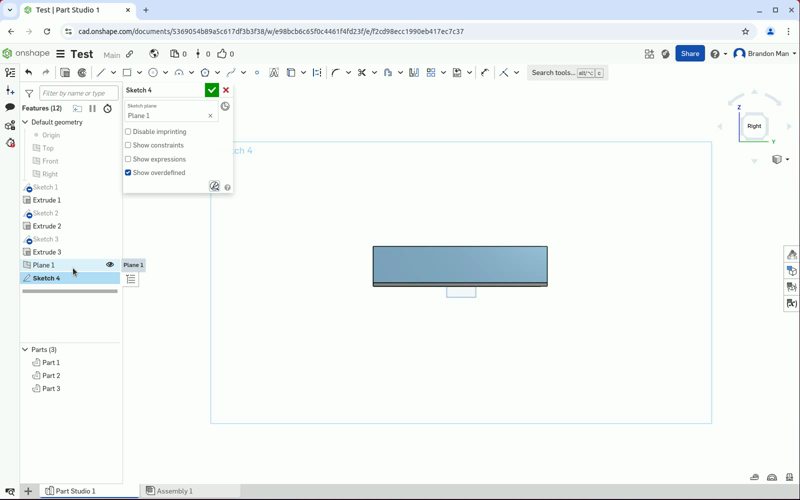
mouse_move(73, 352)
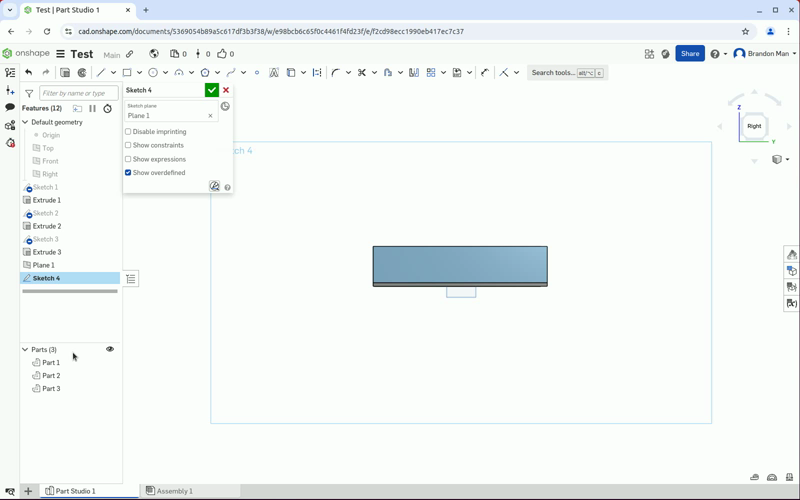
key(y)
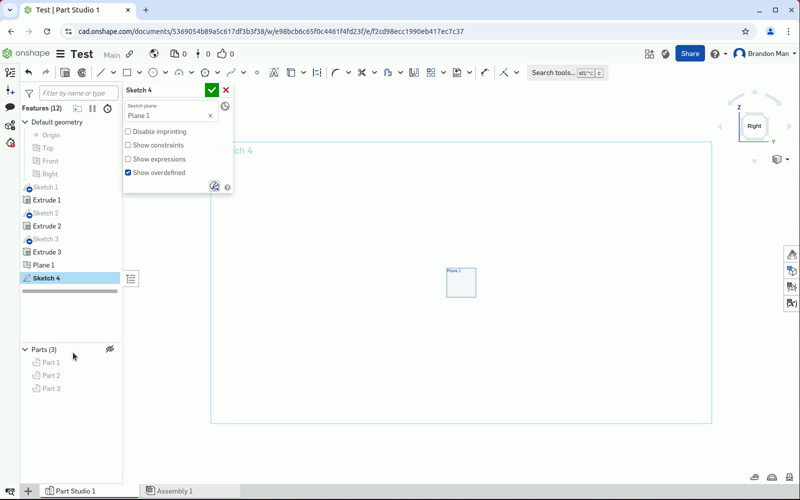
key(l)
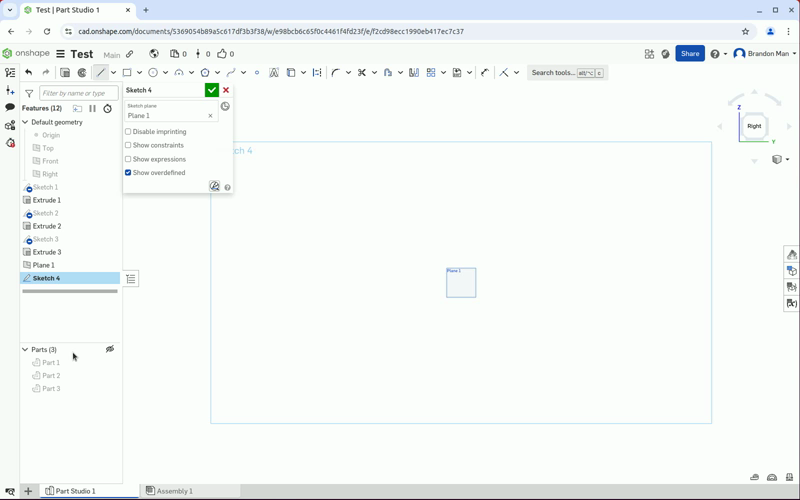
key_down(shift)
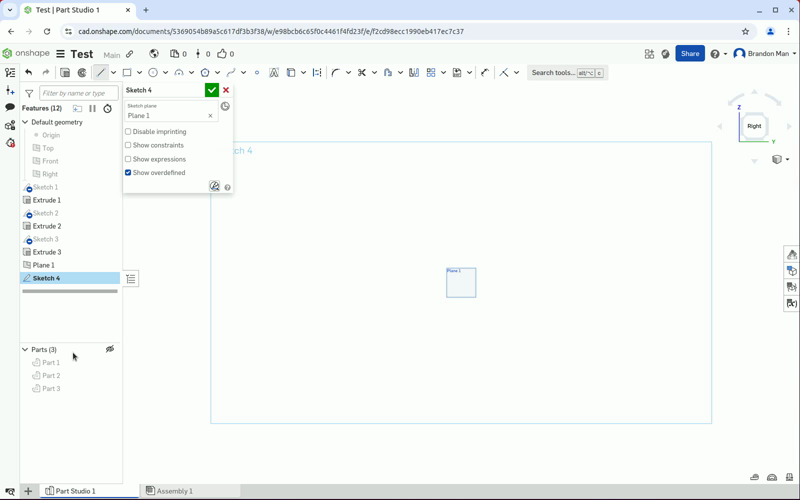
mouse_move(401, 282)
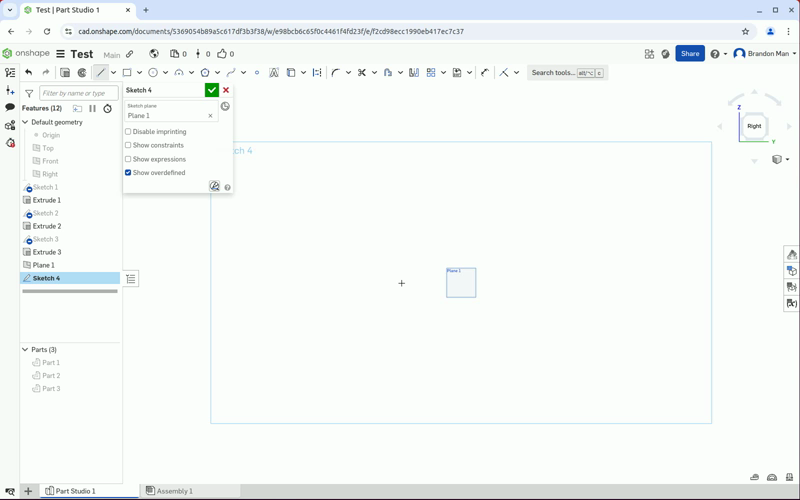
click(401, 282)
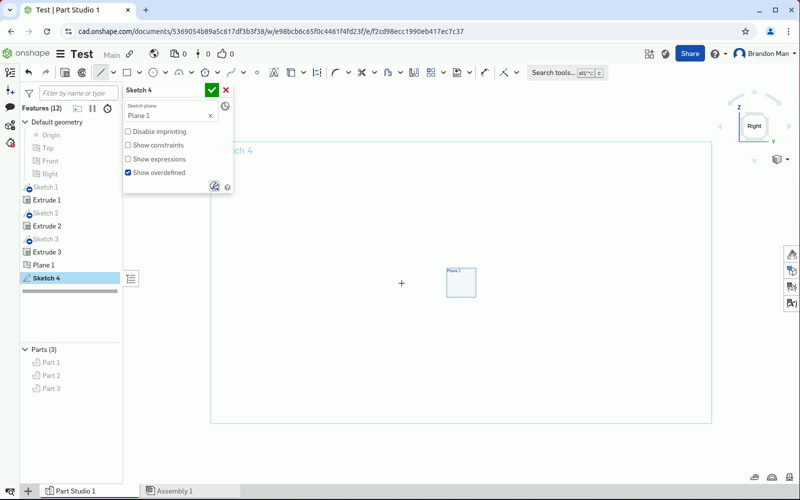
key_up(shift)
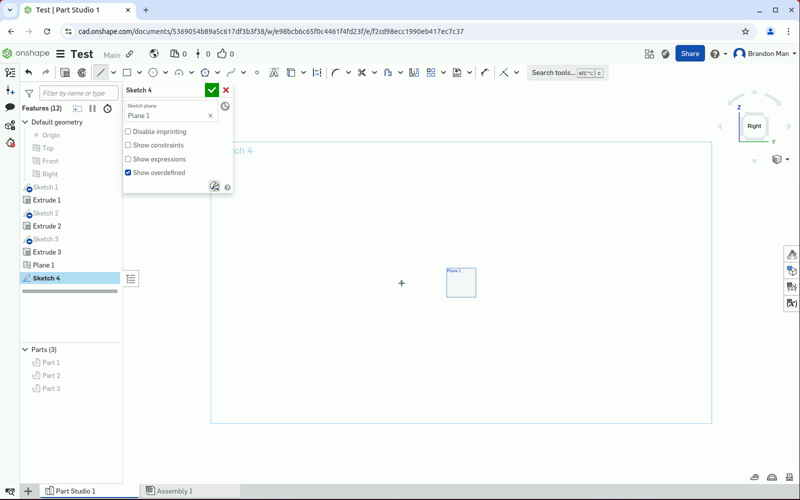
key_down(shift)
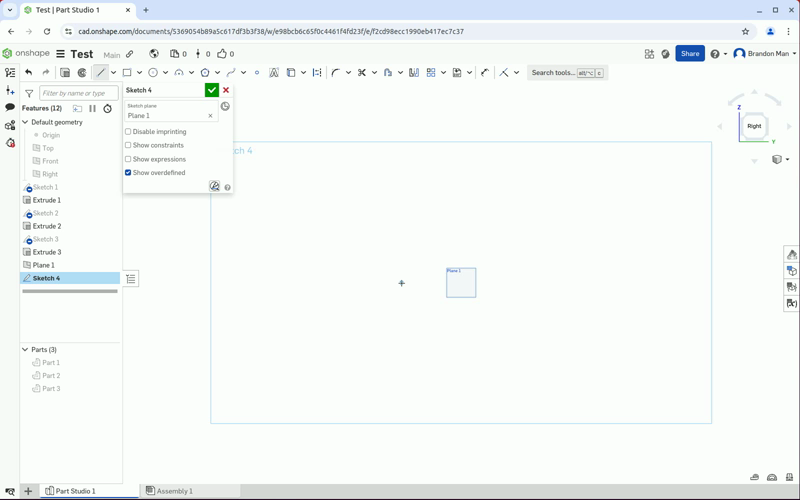
mouse_move(468, 282)
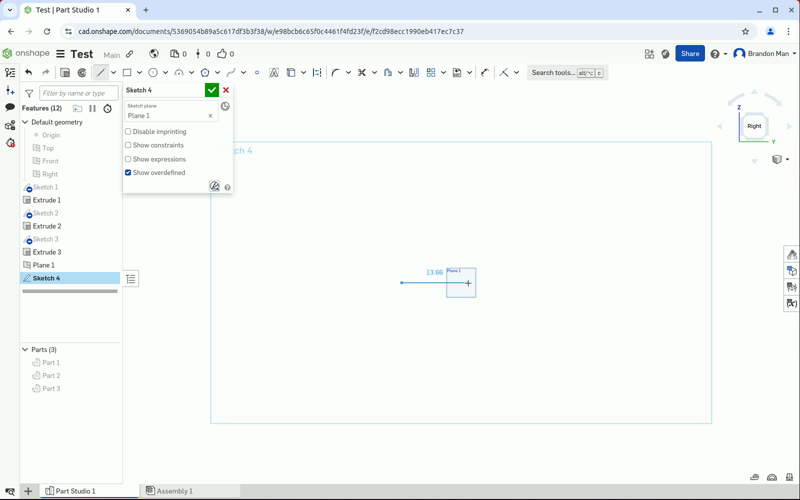
click(468, 282)
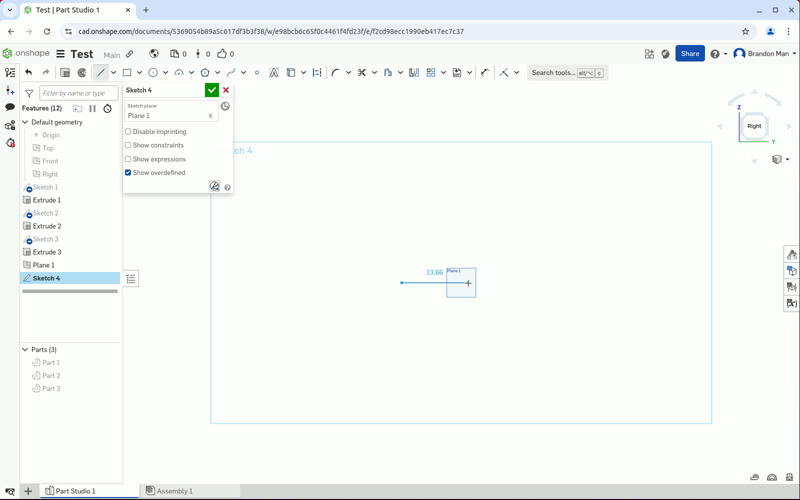
key_up(shift)
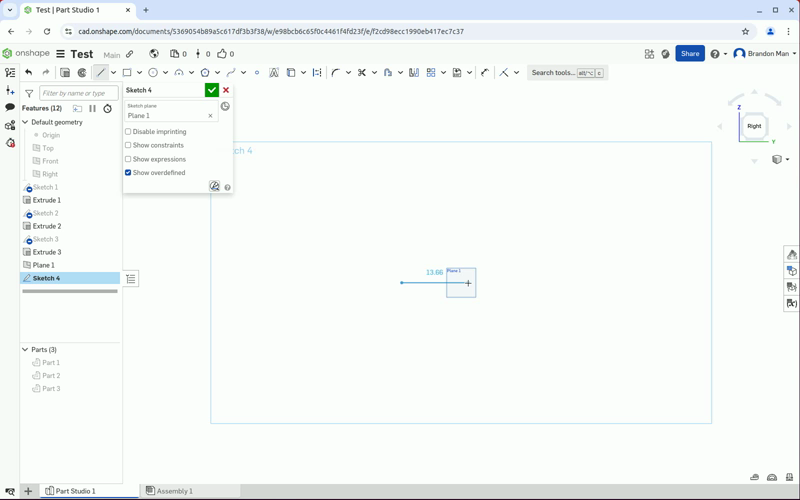
key_down(shift)
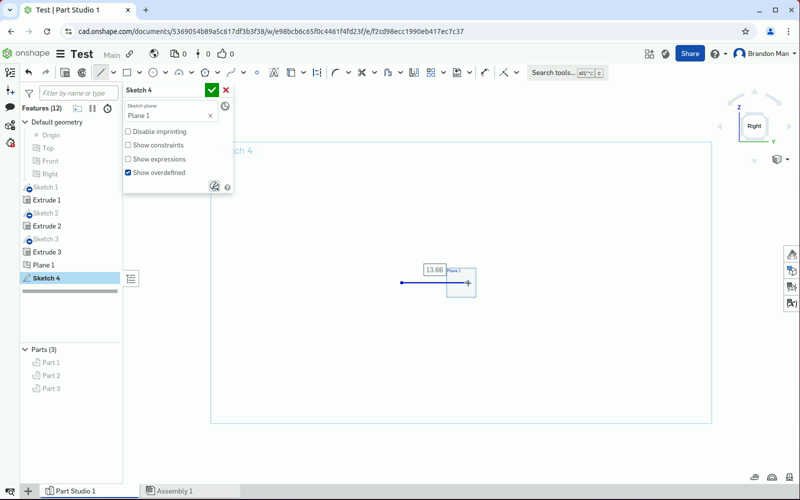
mouse_move(498, 282)
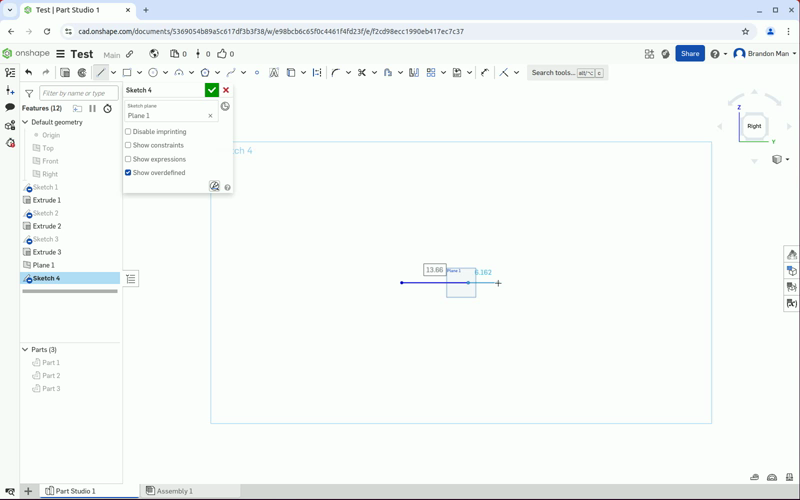
mouse_move(468, 246)
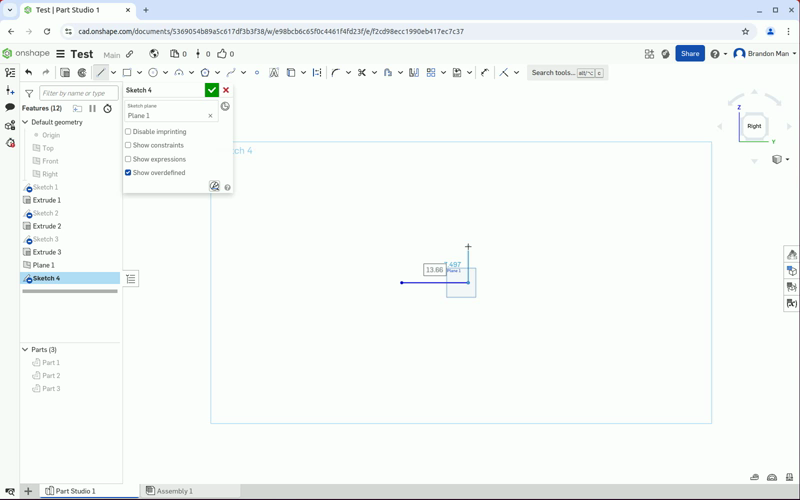
click(468, 246)
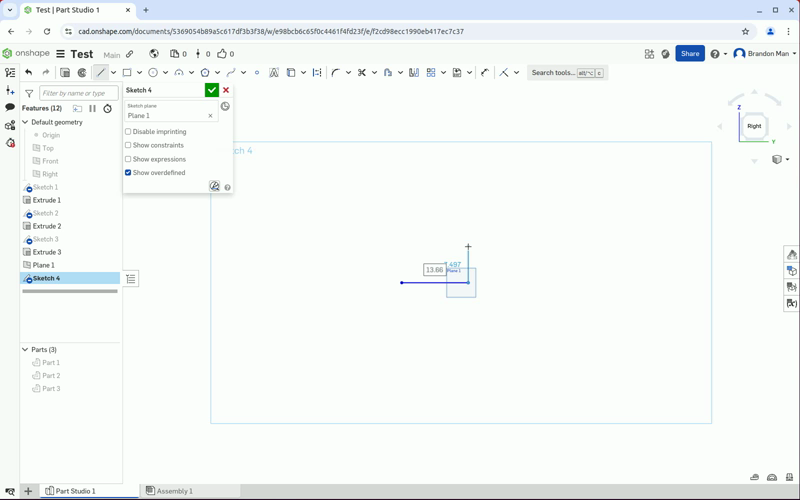
key_up(shift)
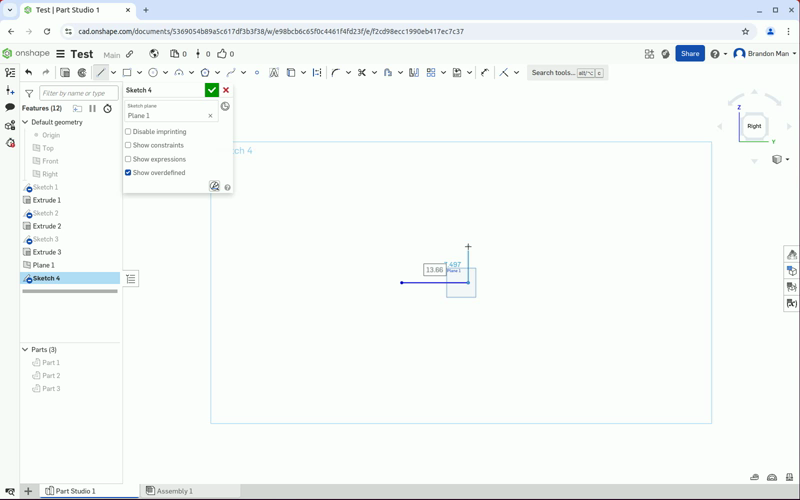
key_down(shift)
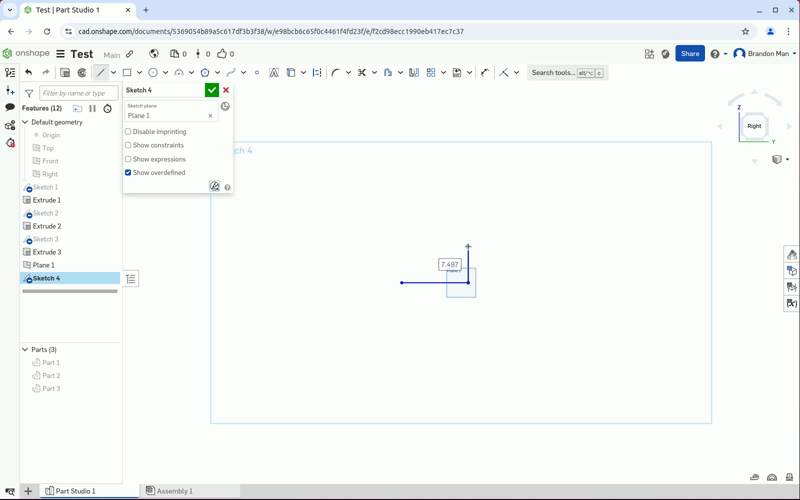
mouse_move(401, 246)
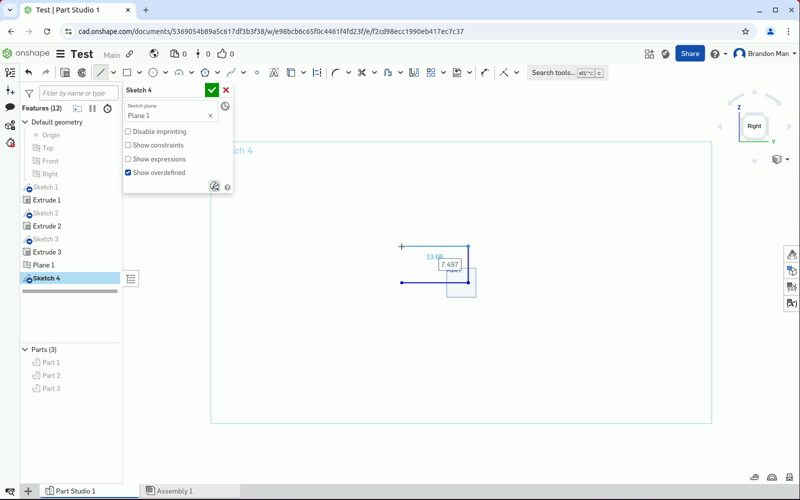
click(401, 246)
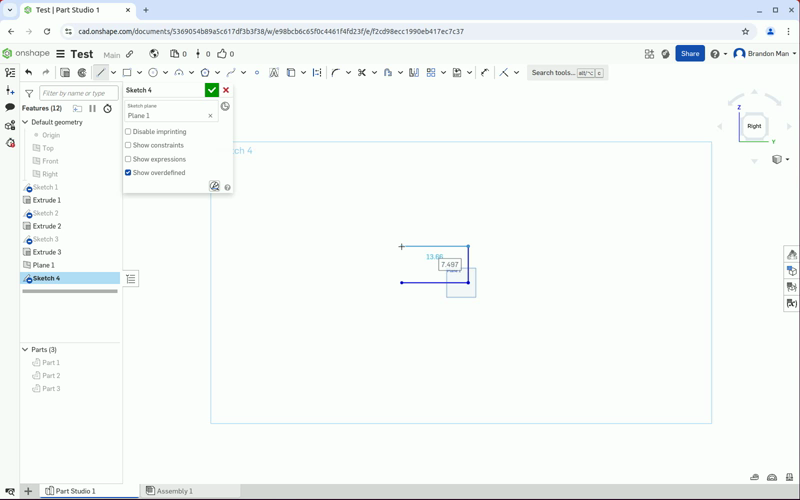
key_up(shift)
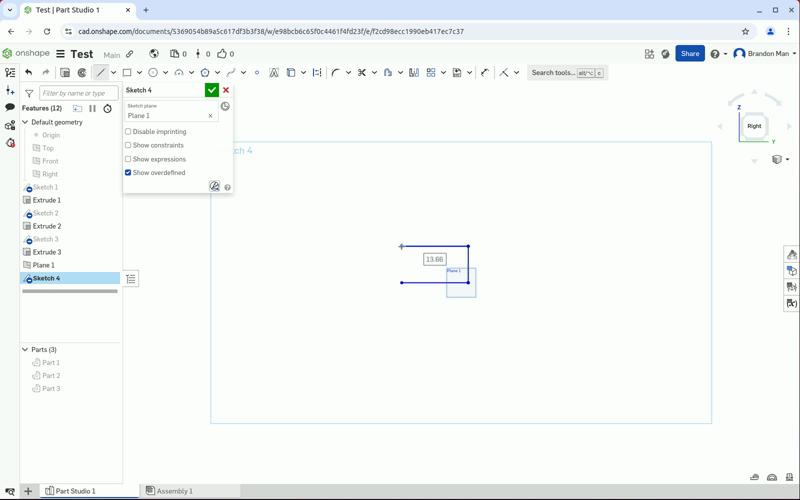
mouse_move(431, 246)
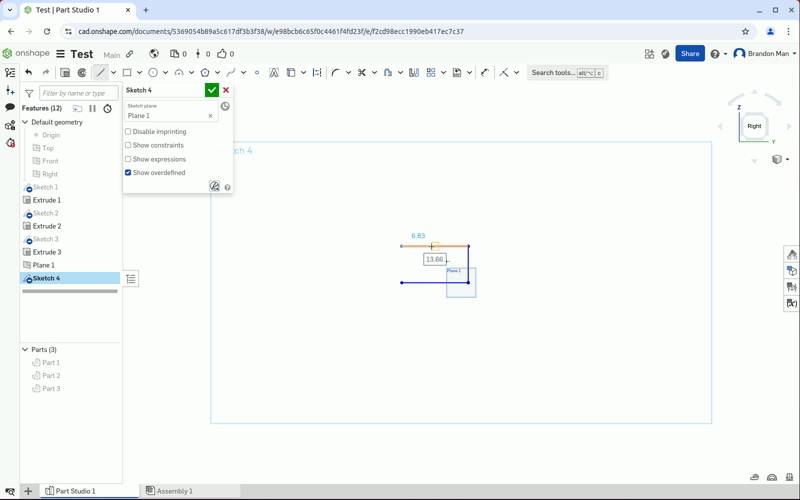
key_down(shift)
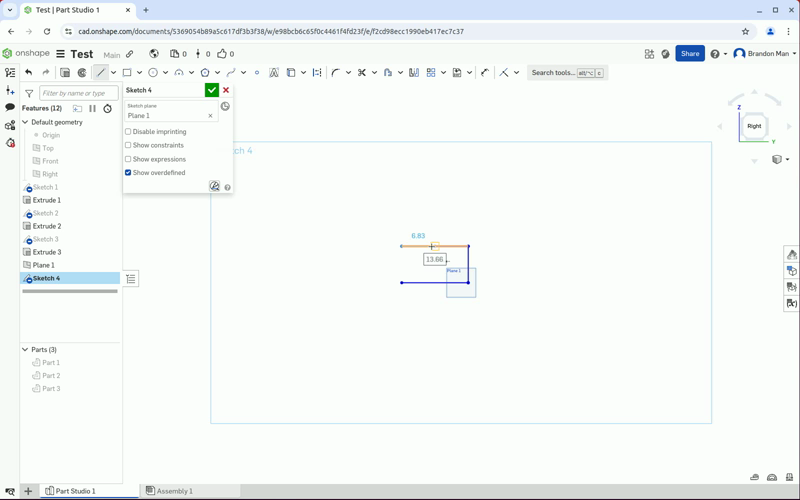
mouse_move(401, 282)
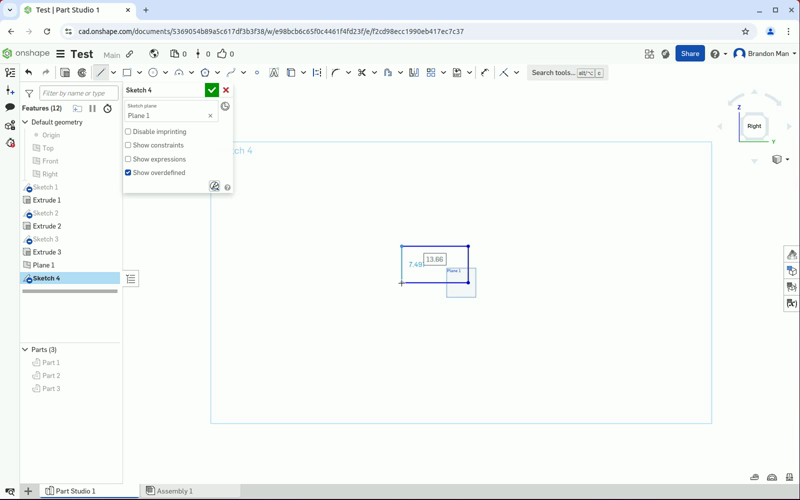
key_up(shift)
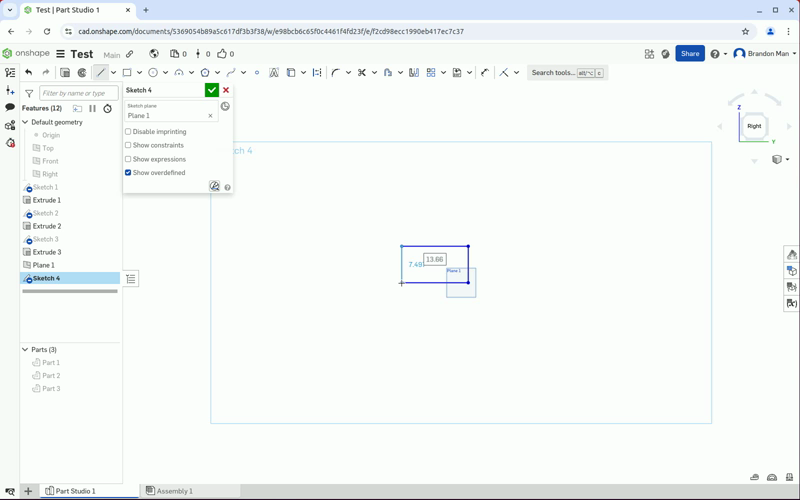
click(401, 282)
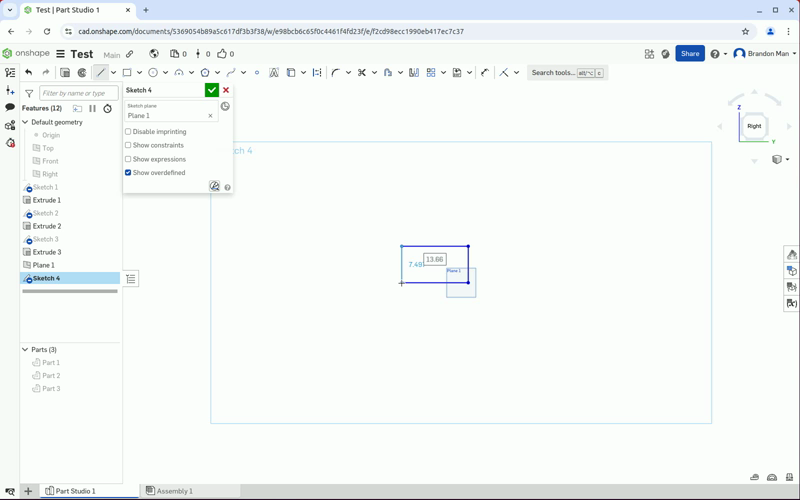
key(esc)
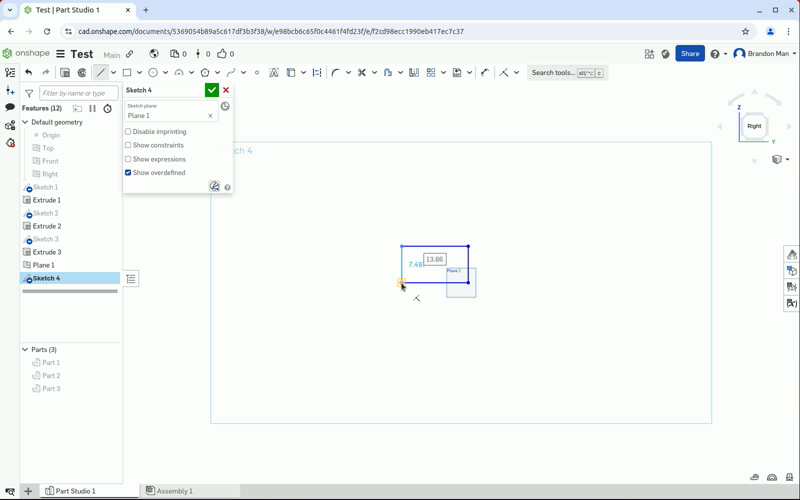
mouse_move(419, 258)
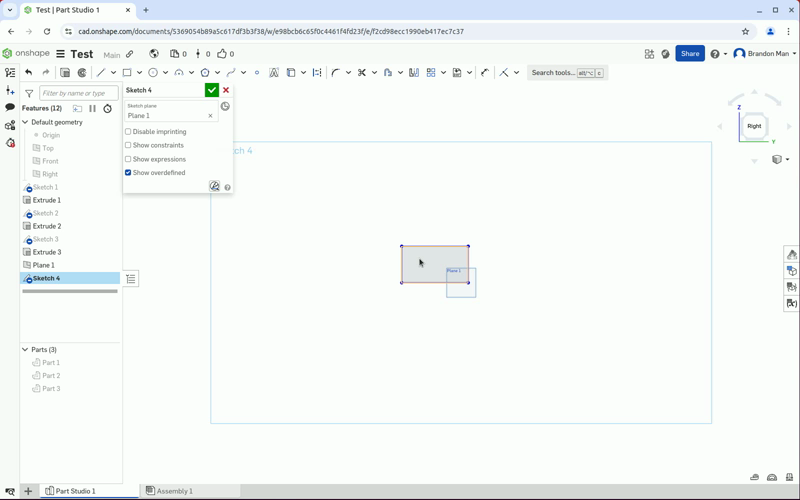
click(419, 258)
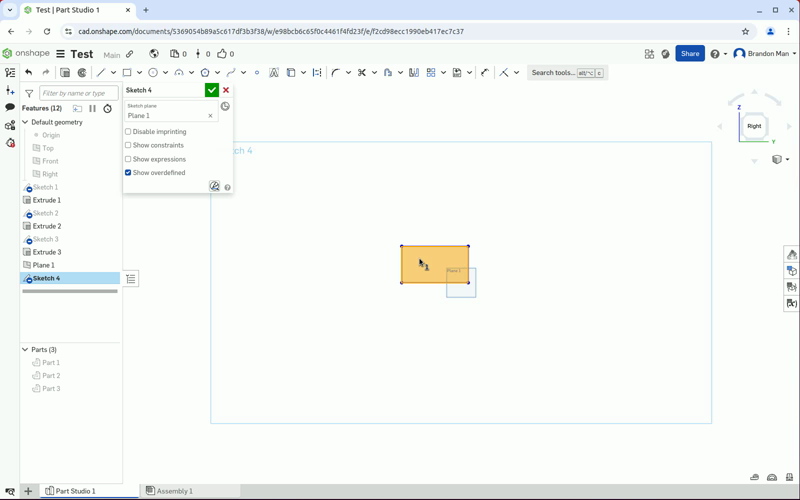
mouse_move(73, 352)
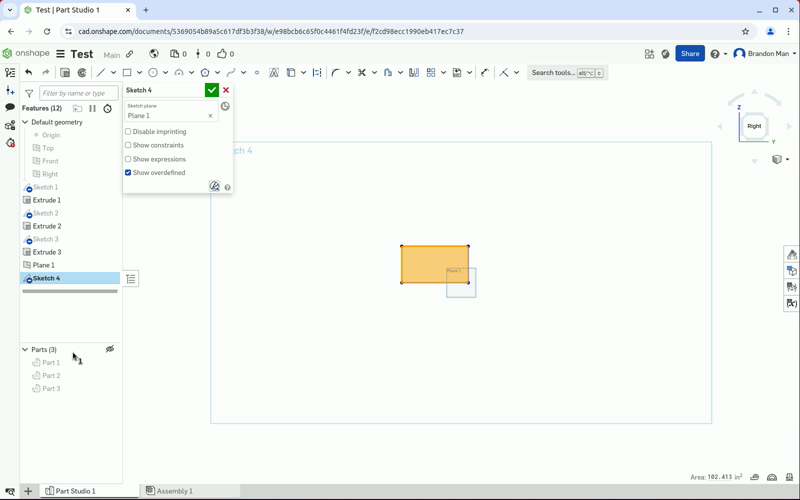
key(shift+y)
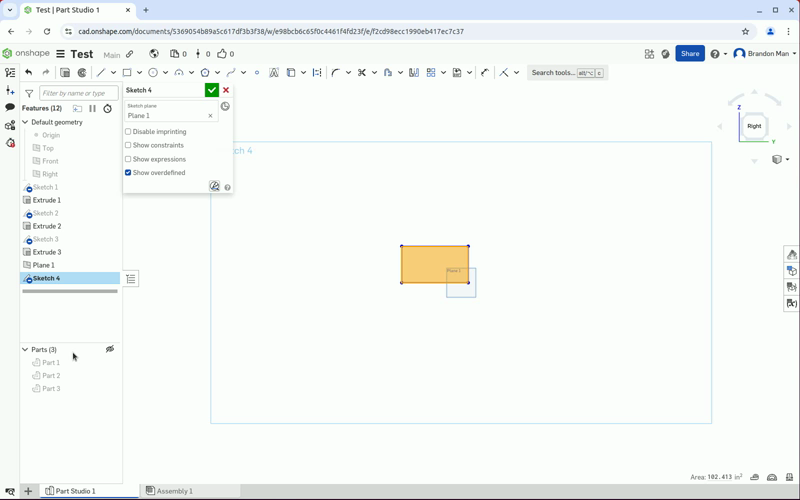
key(shift+e)
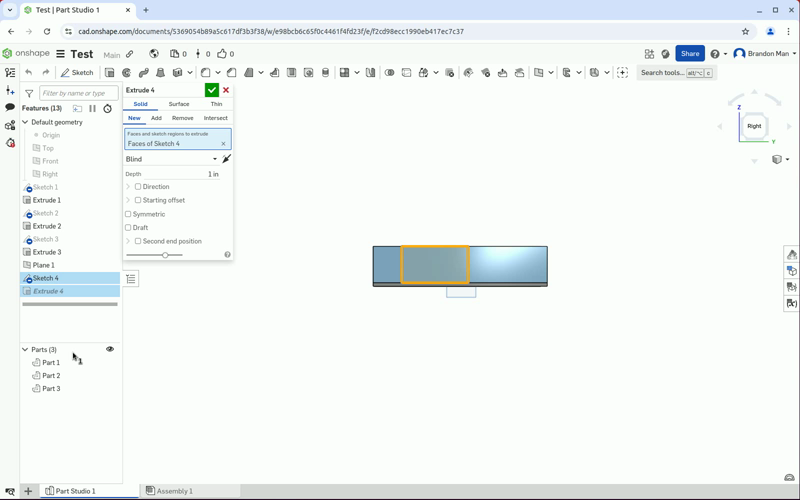
mouse_move(143, 106)
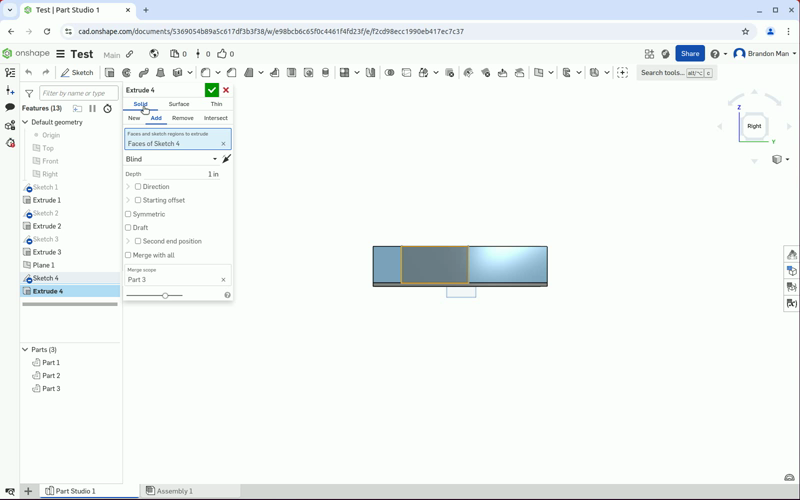
click(143, 106)
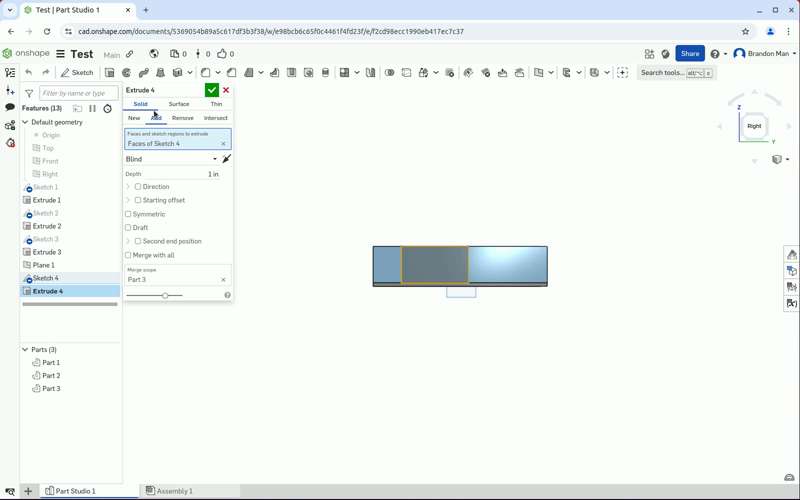
mouse_move(186, 120)
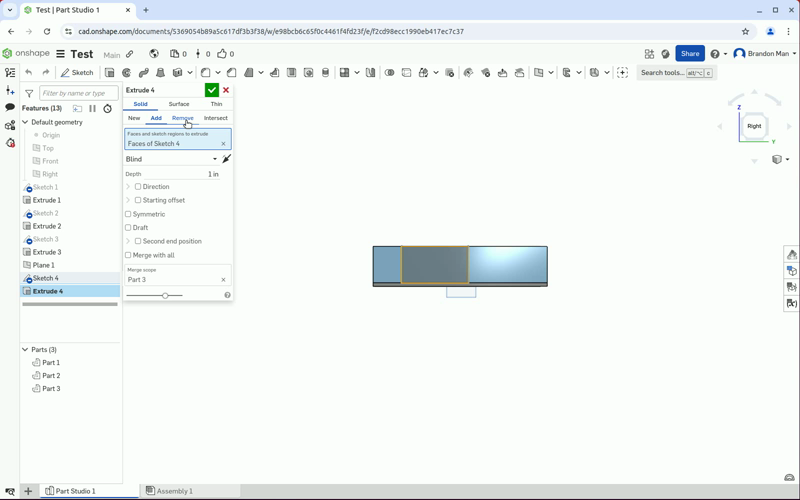
click(186, 120)
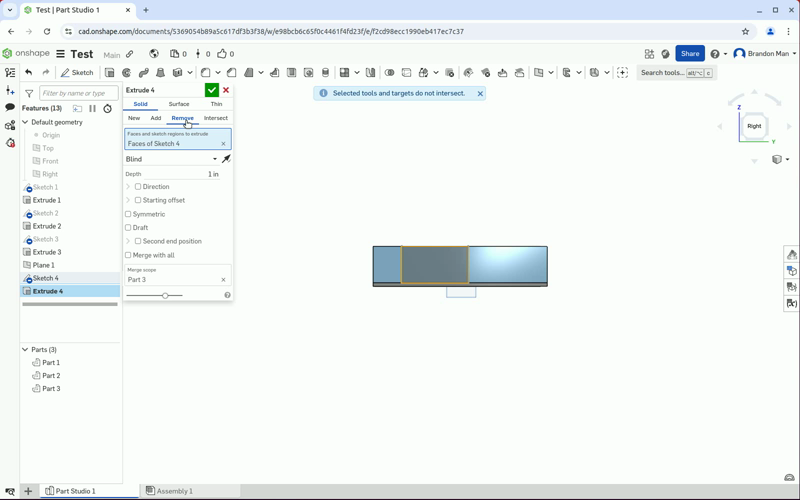
key(tab, 4)
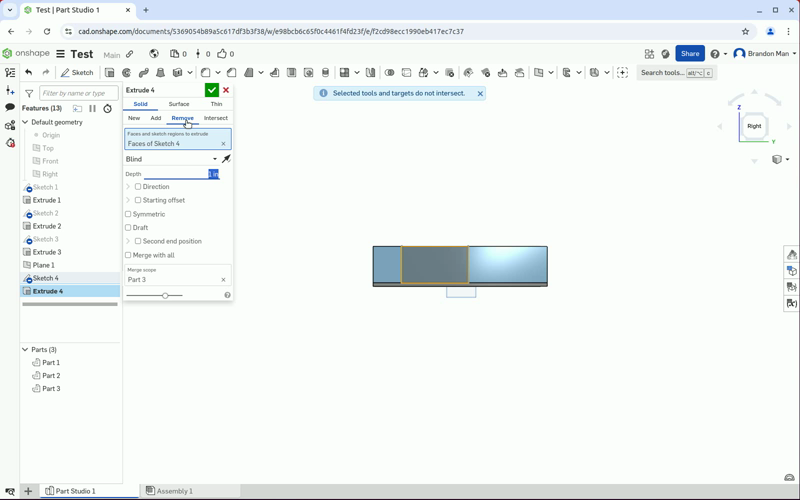
text(2.889)
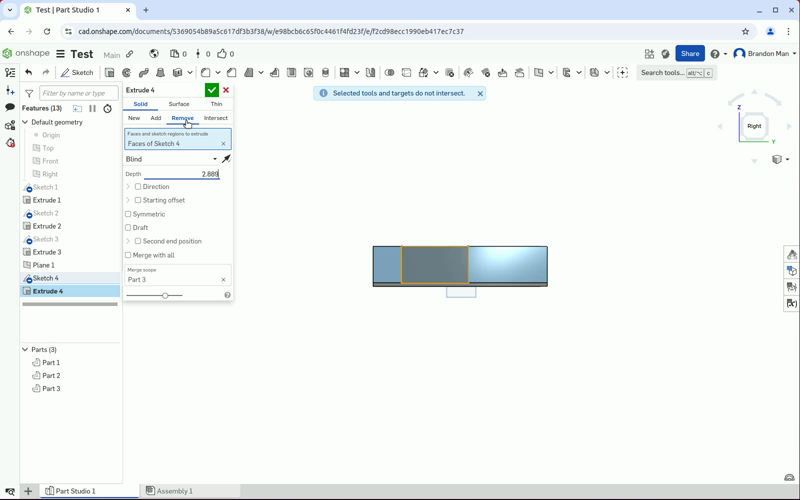
key(tab, 6)
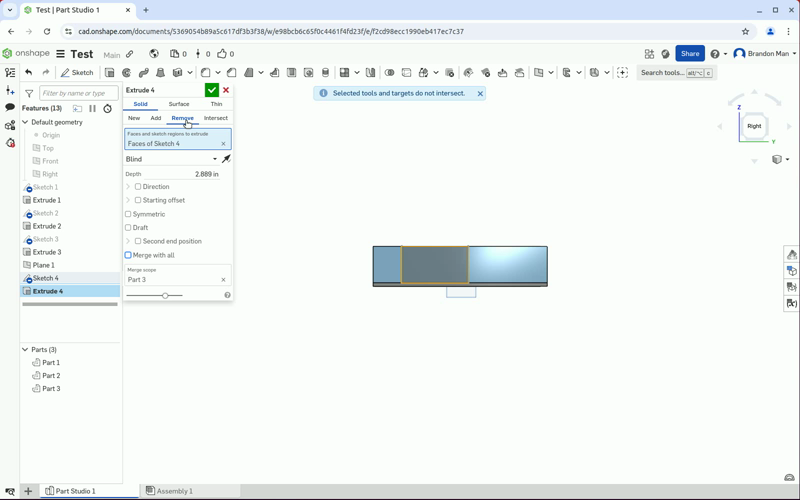
key(space)
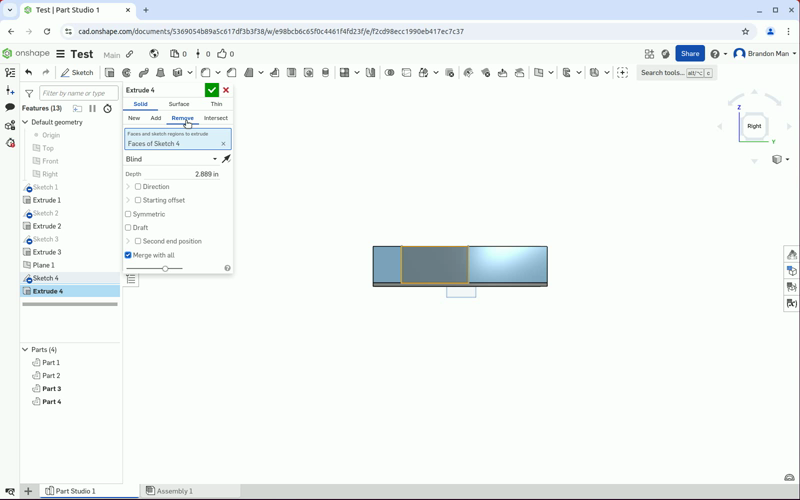
key(enter)
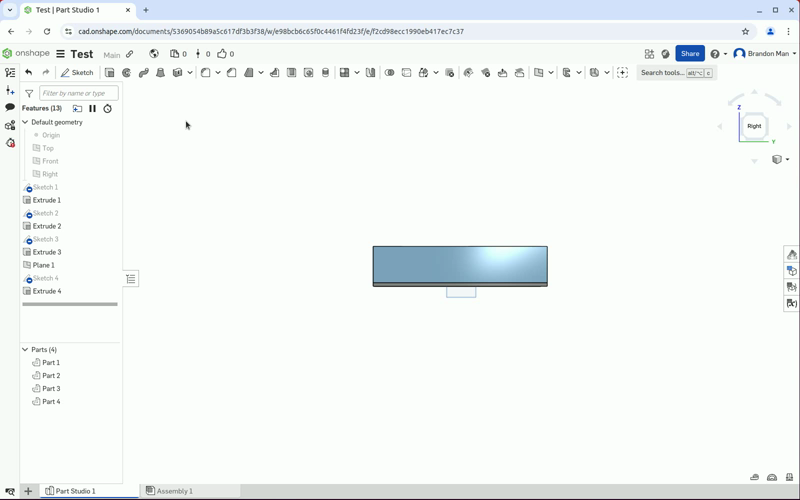
key(shift+h)
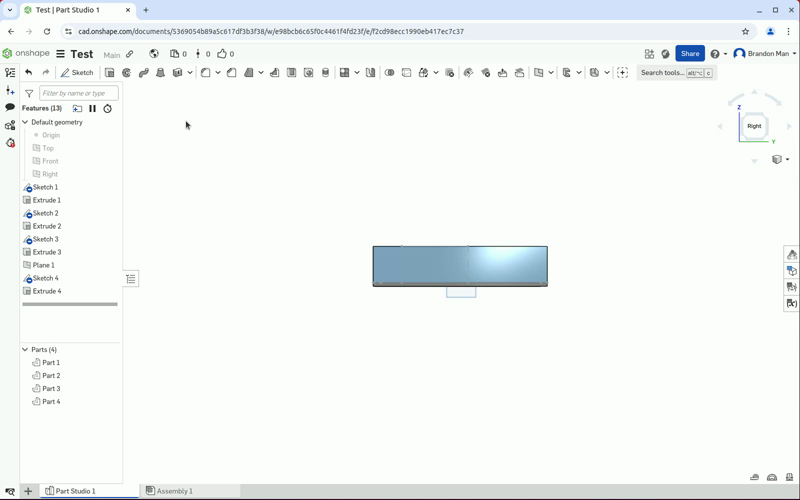
key(shift+h)
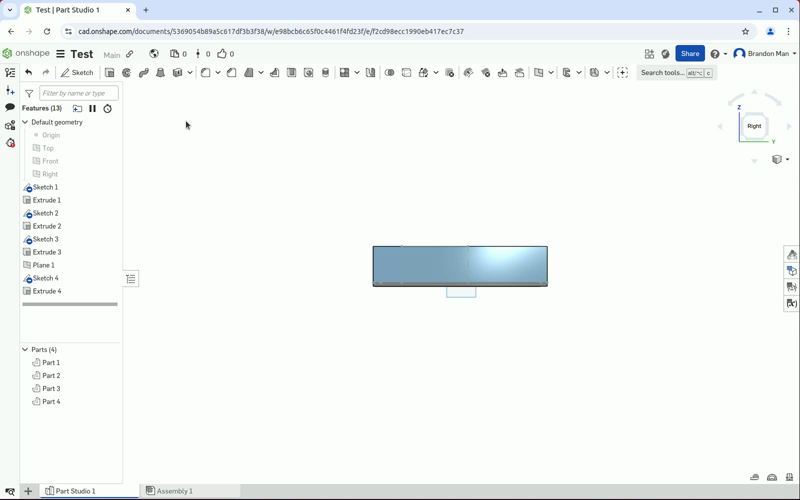
key(shift+7)
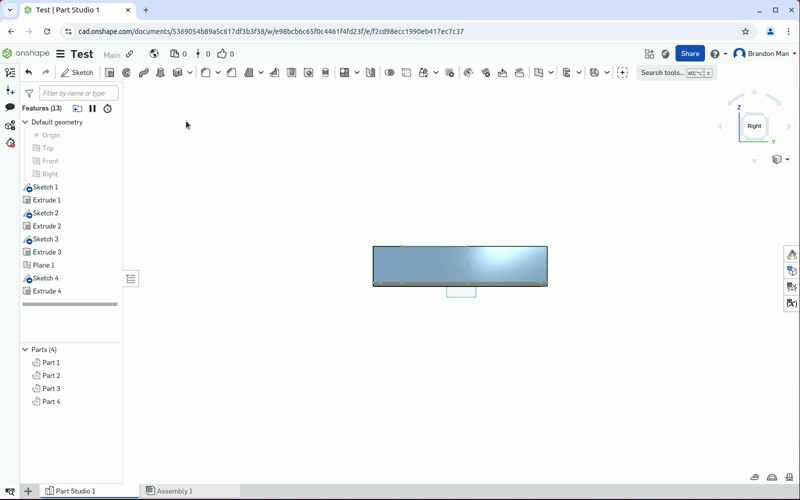
key(right, 2)
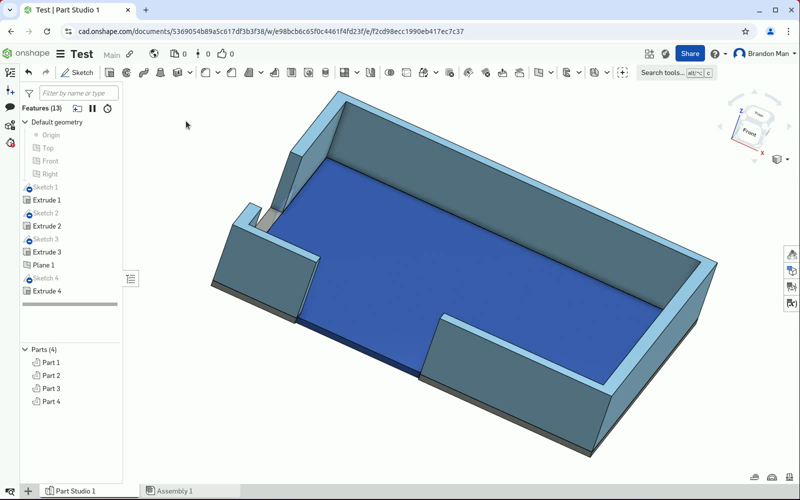
key(down, 2)
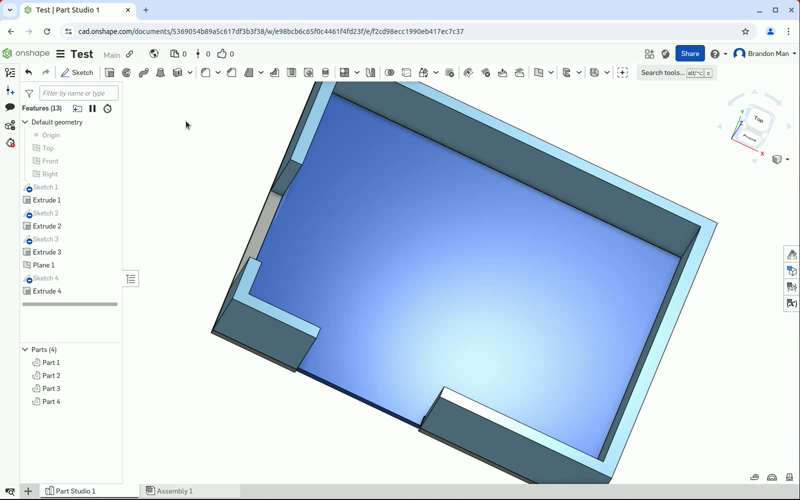
key(up, 2)
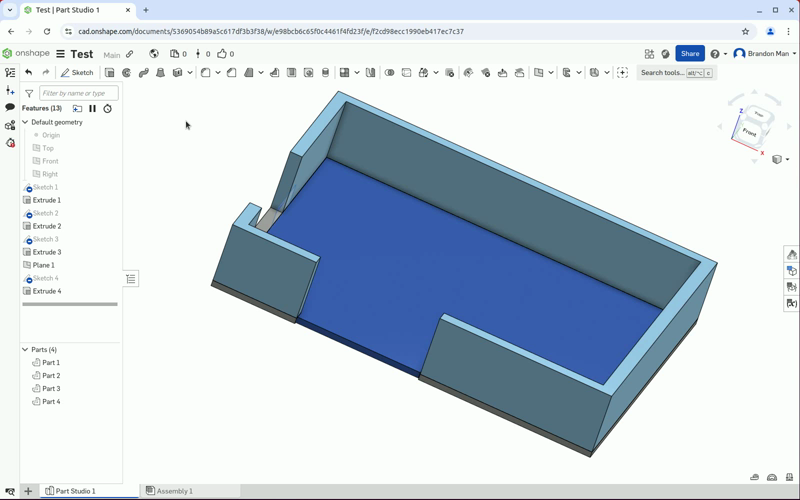
key(left, 2)
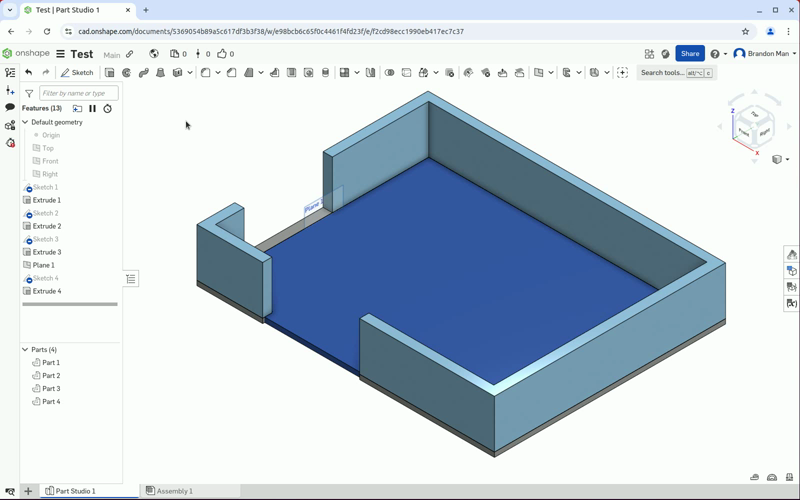
mouse_move(73, 189)
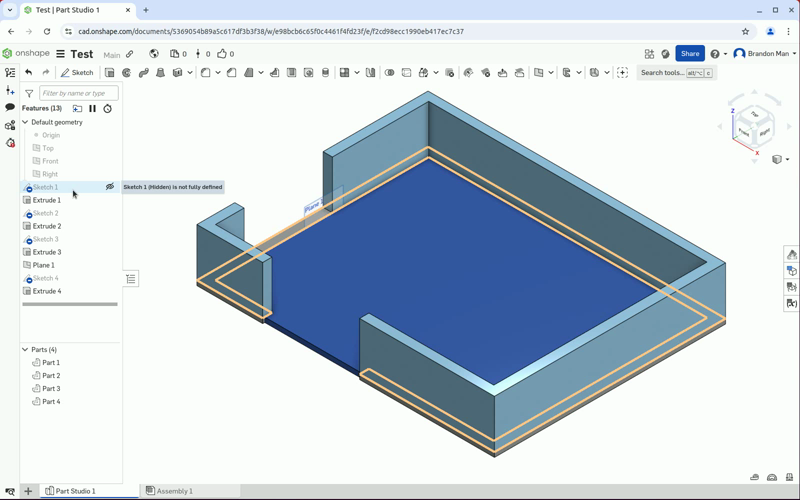
click(73, 189)